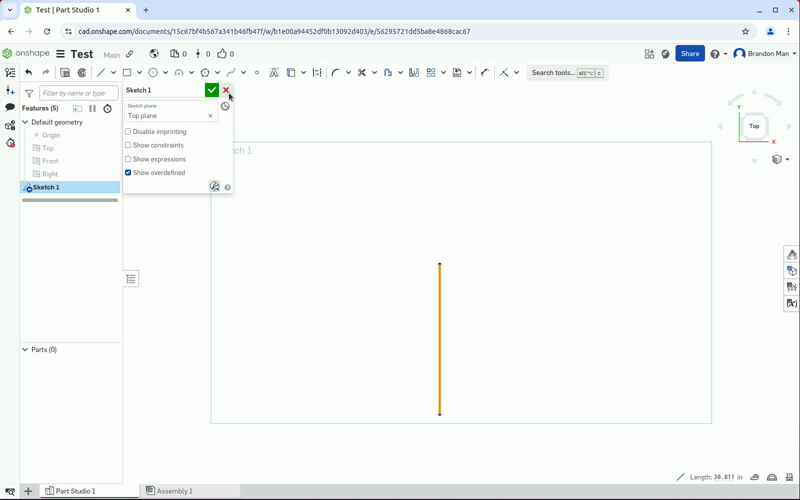
key(shift+h)
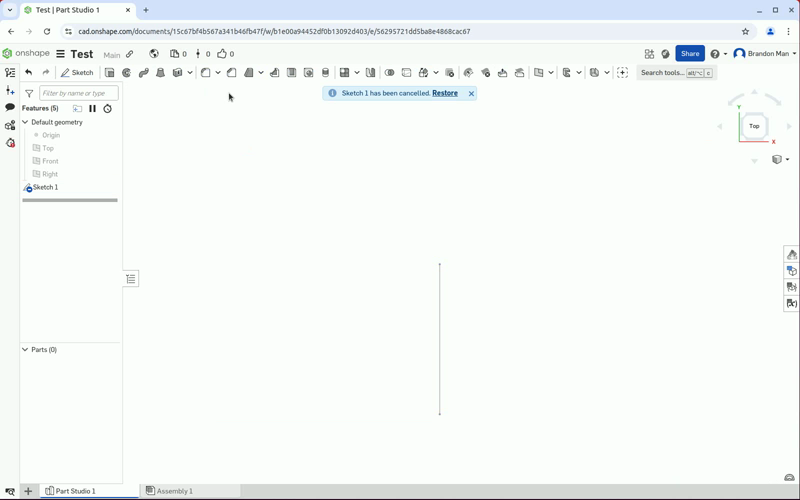
key(shift+s)
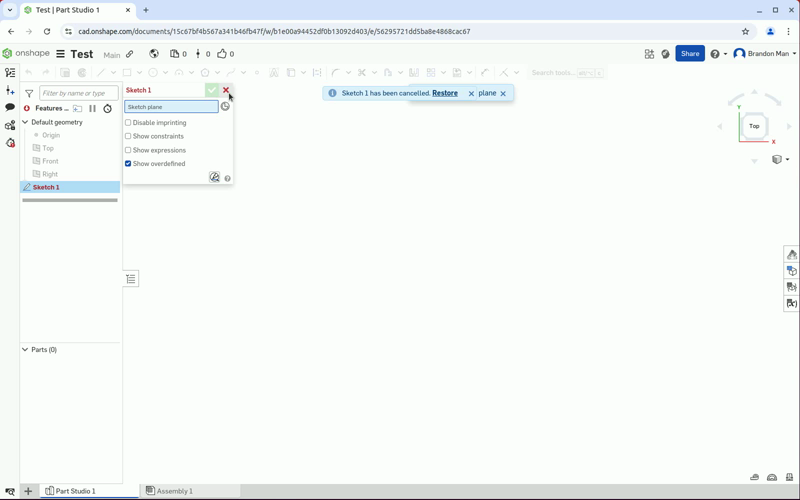
mouse_move(73, 150)
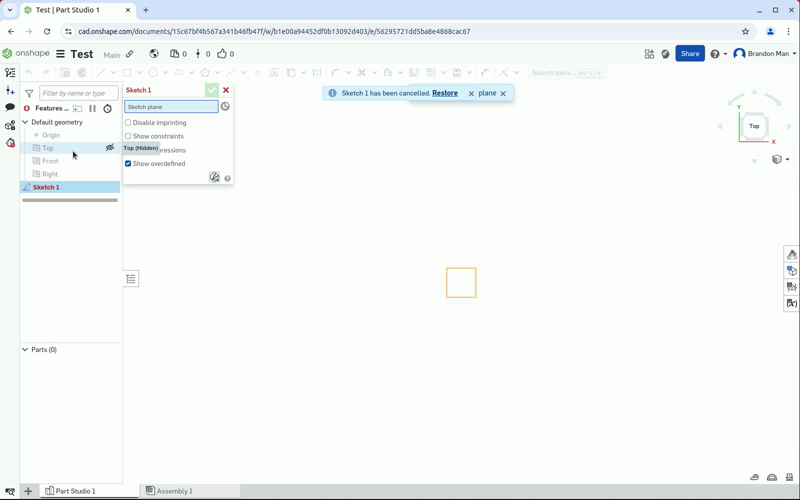
click(73, 150)
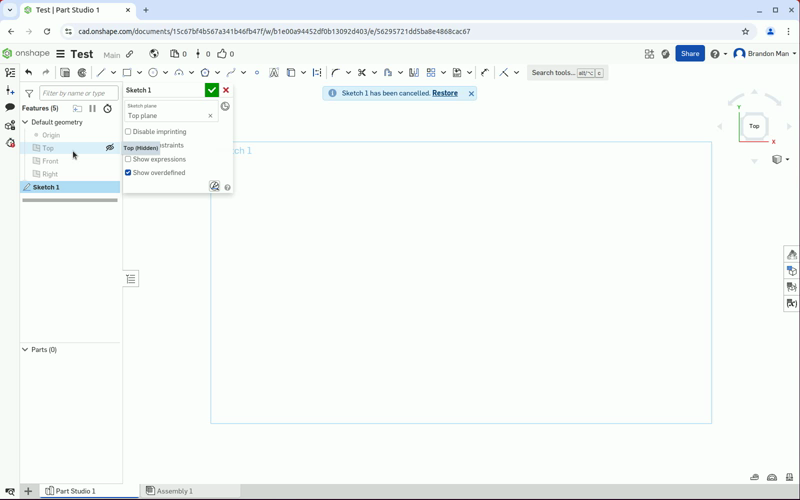
mouse_move(73, 352)
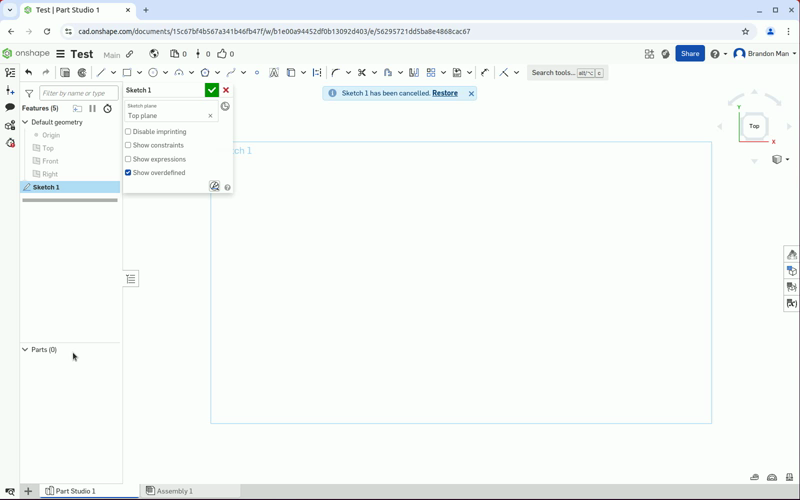
key(y)
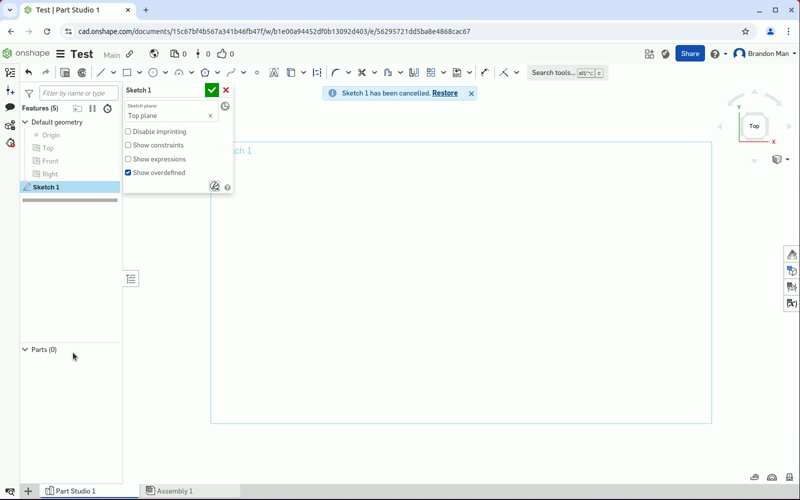
key(l)
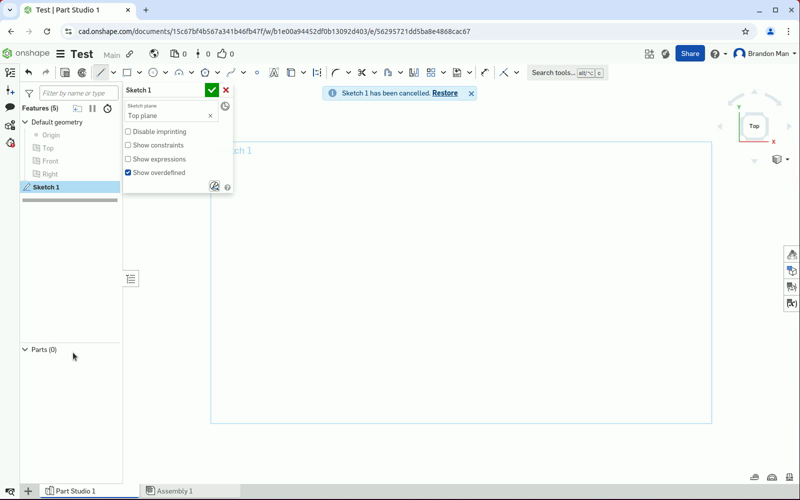
key_down(shift)
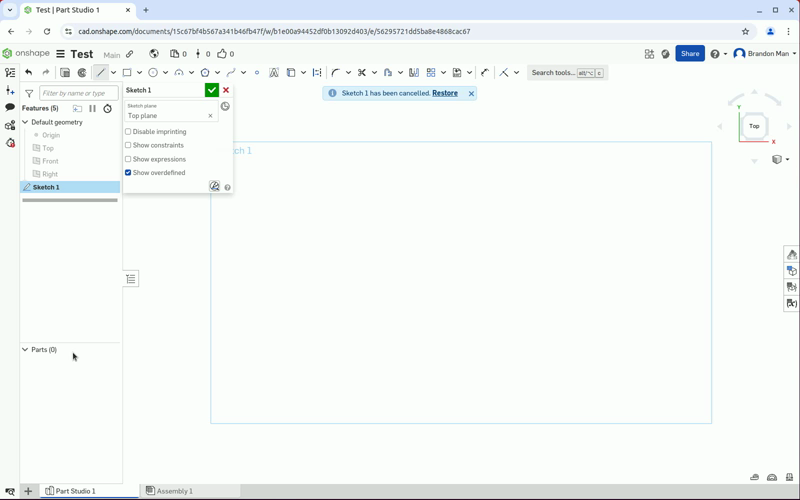
mouse_move(365, 367)
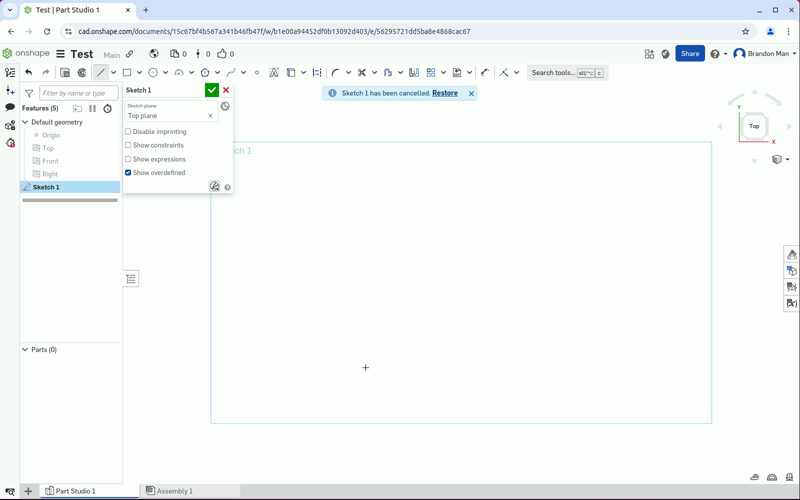
click(365, 367)
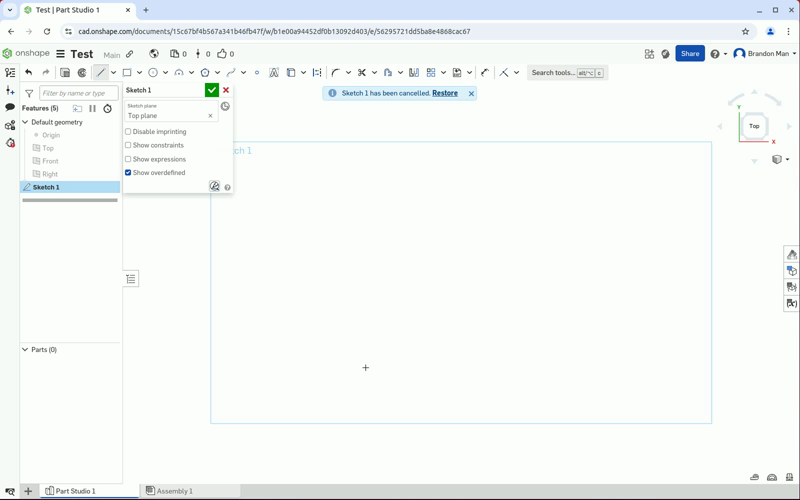
key_up(shift)
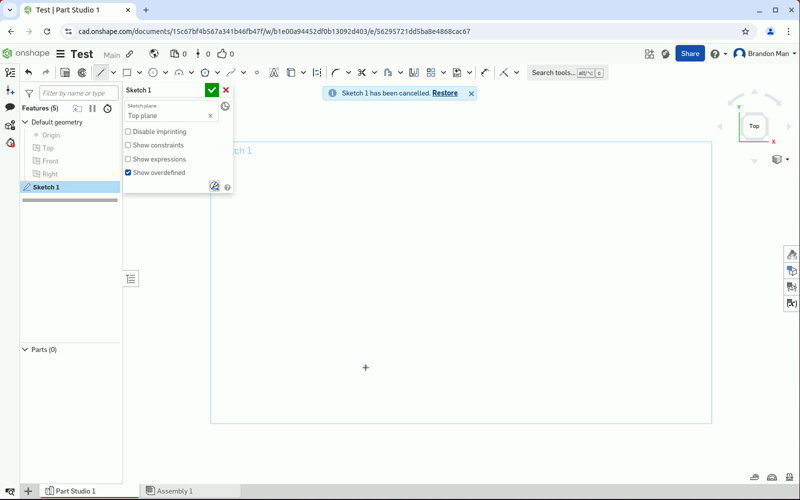
key_down(shift)
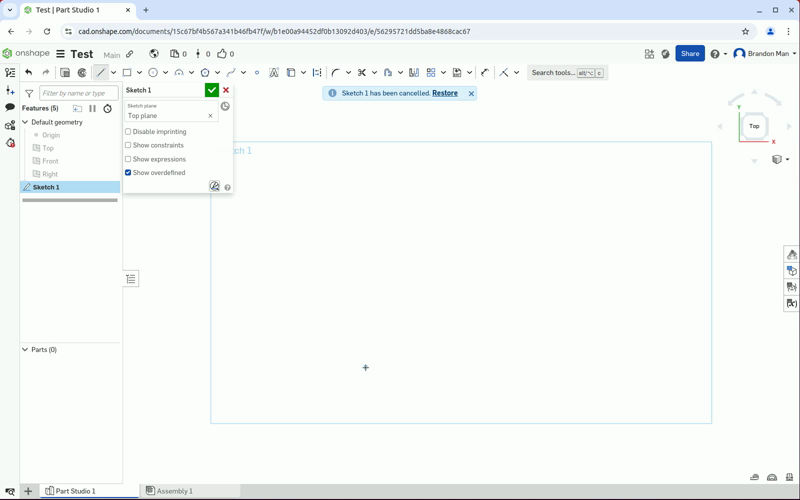
mouse_move(572, 367)
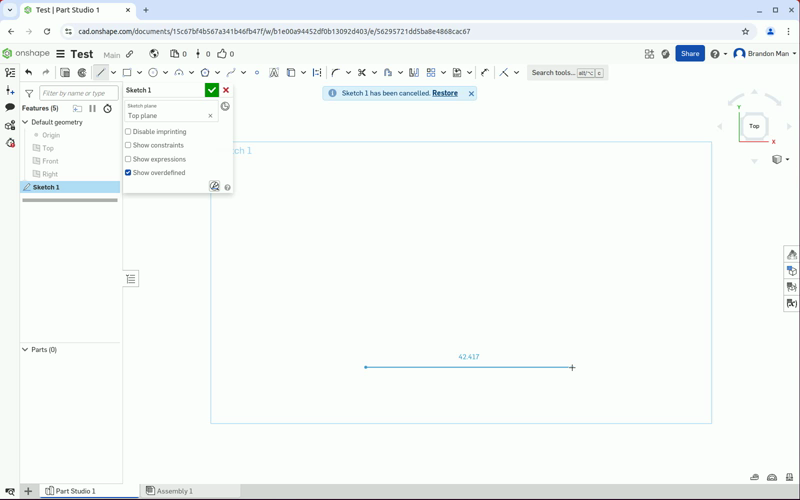
click(572, 367)
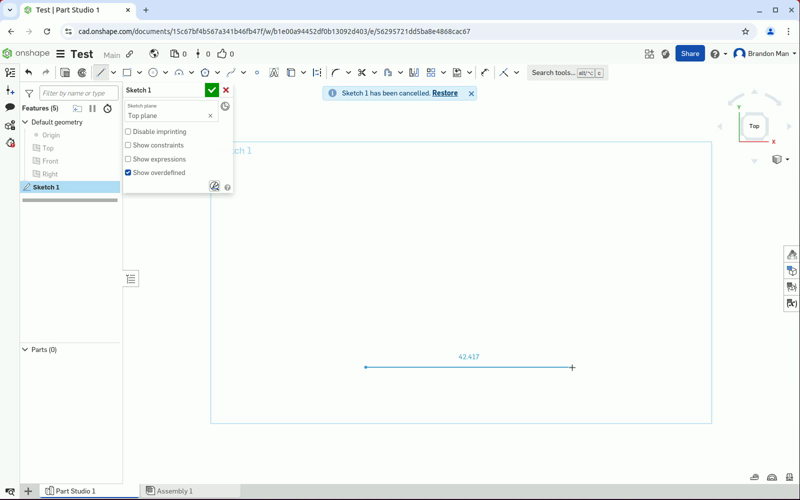
key_up(shift)
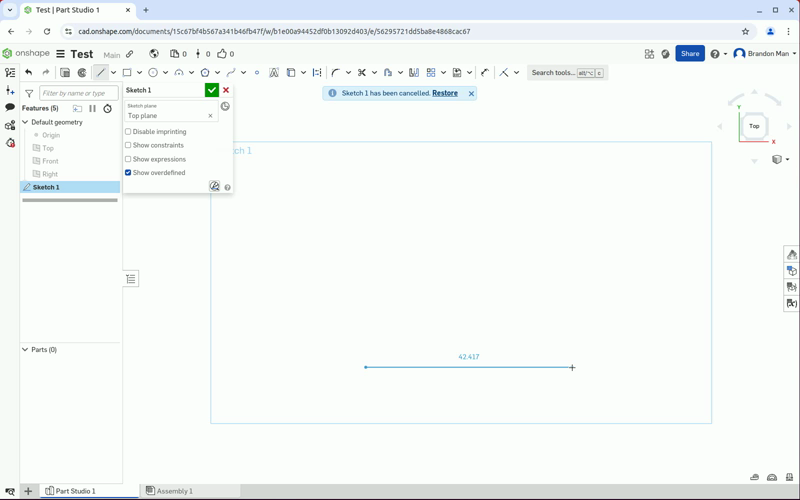
key_down(shift)
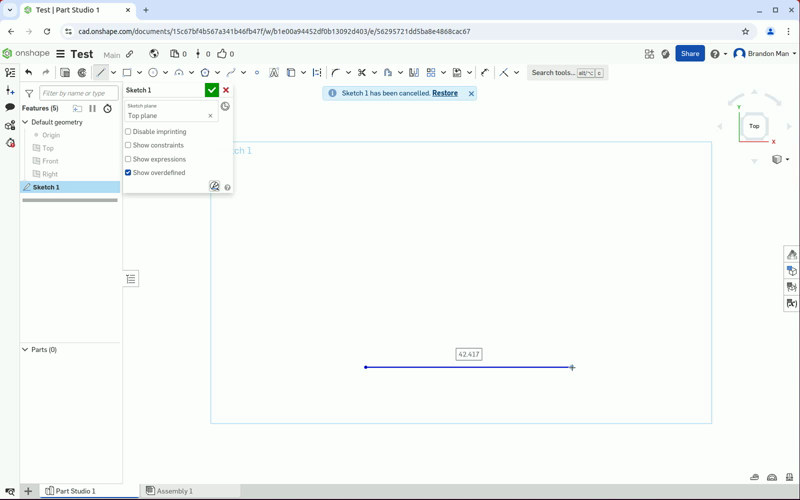
mouse_move(572, 236)
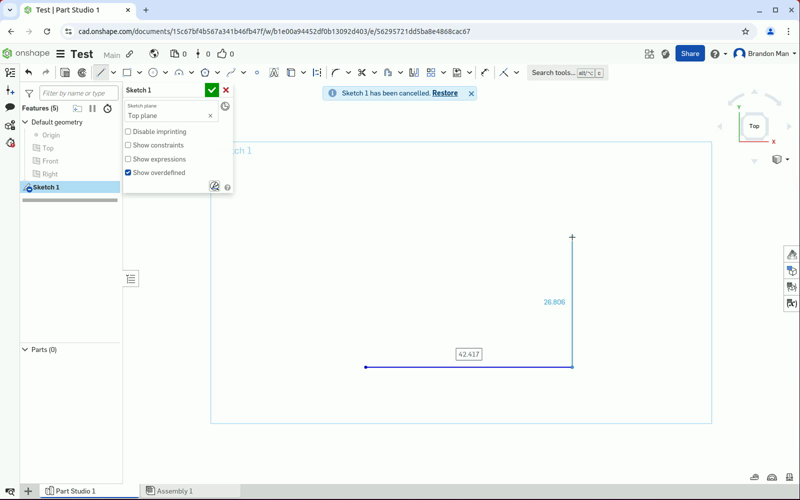
click(572, 236)
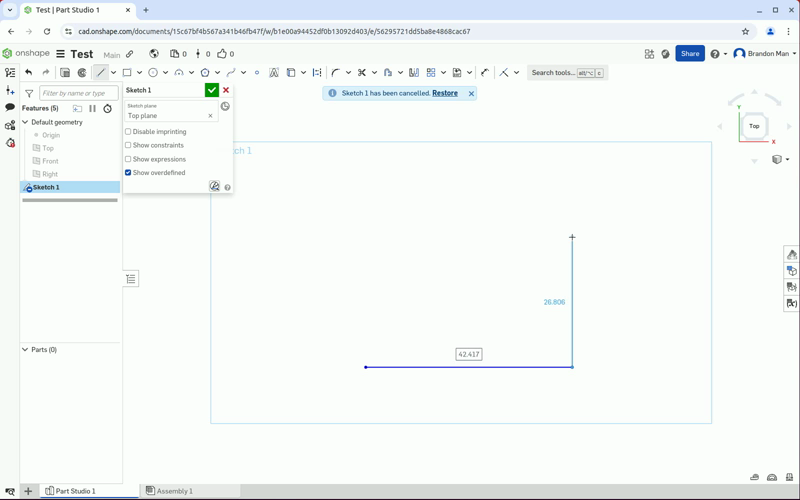
key_up(shift)
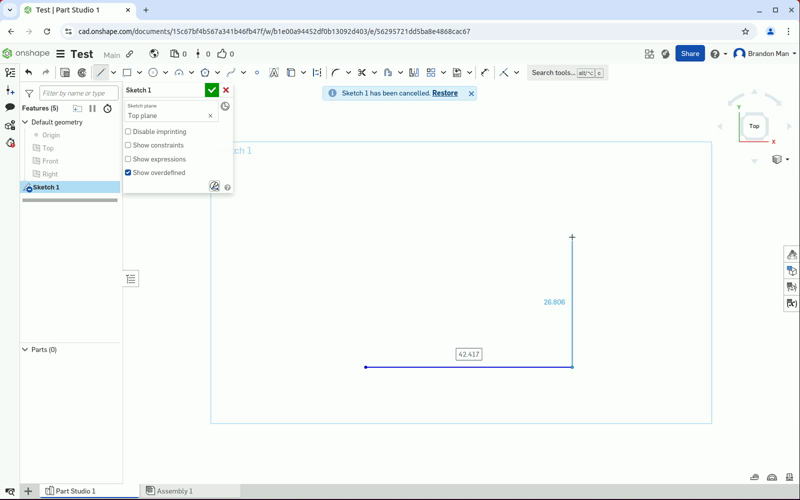
key_down(shift)
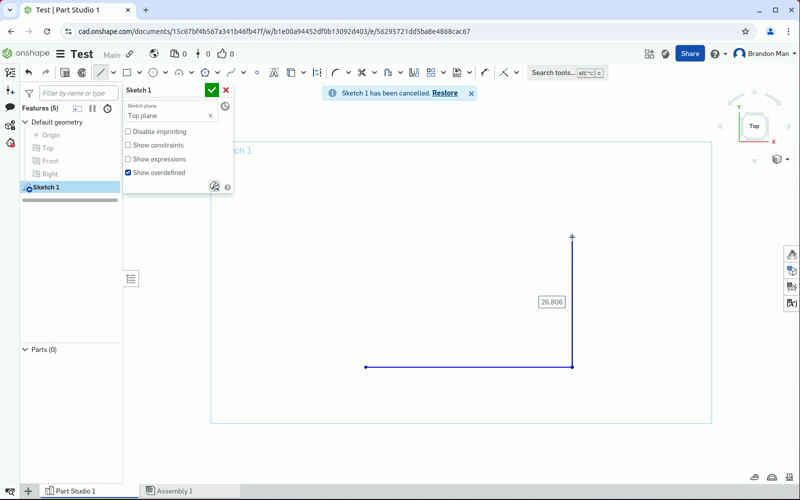
mouse_move(365, 236)
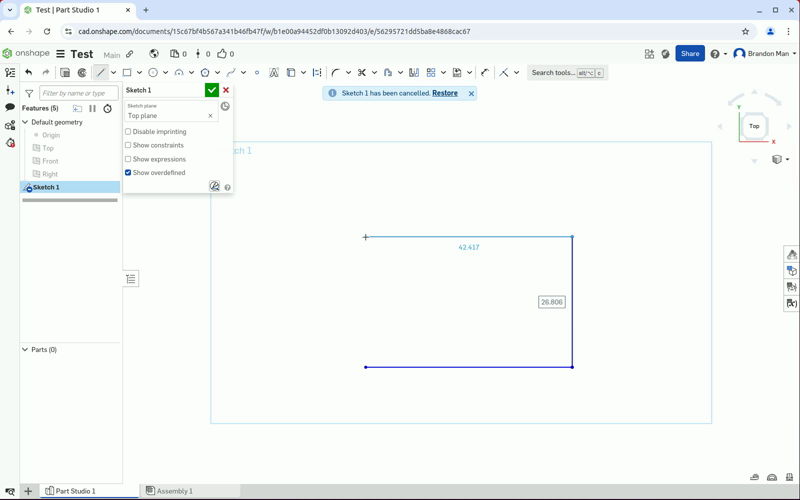
click(365, 236)
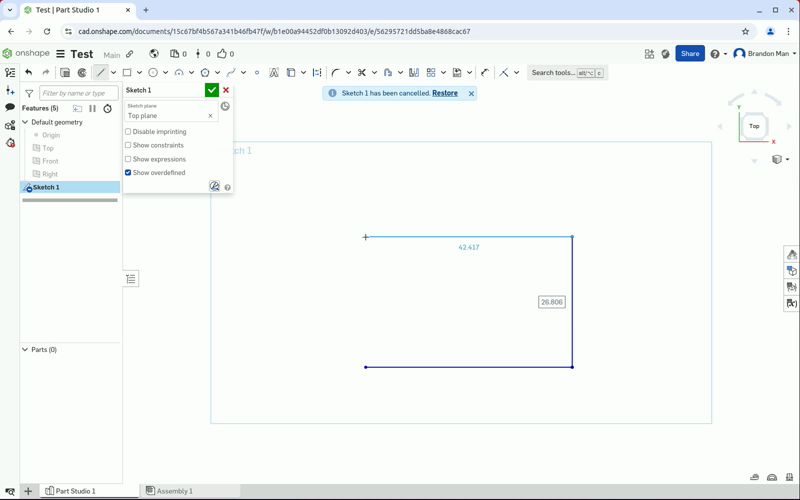
key_up(shift)
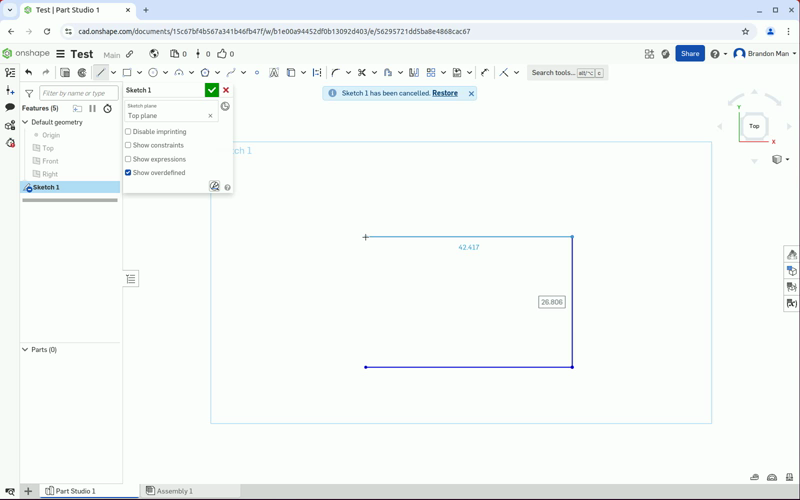
key_down(shift)
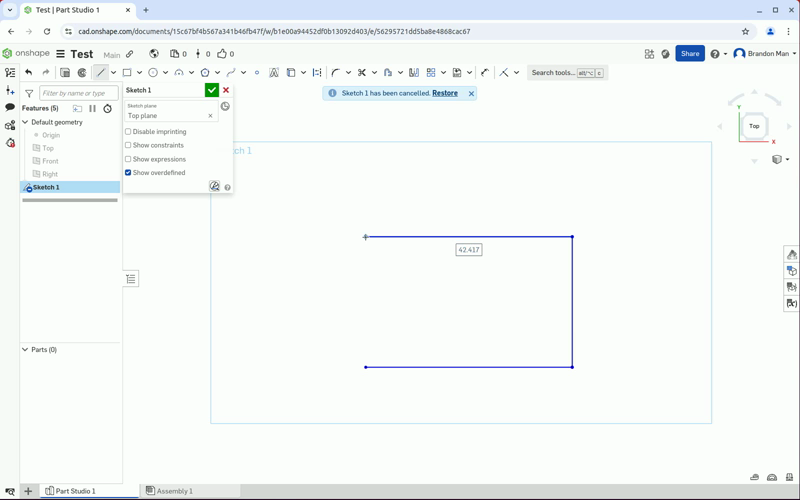
mouse_move(365, 367)
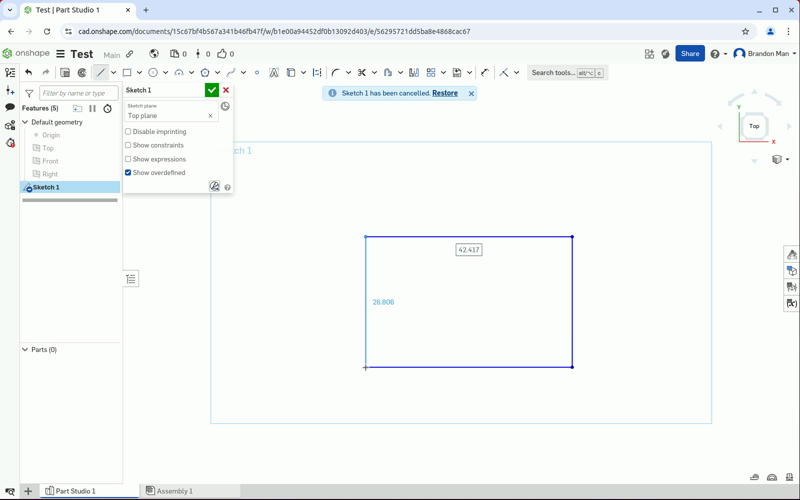
key_up(shift)
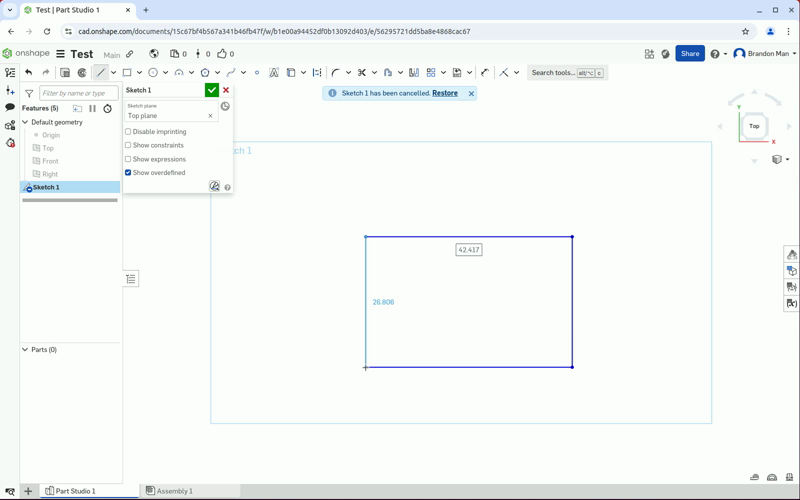
click(365, 367)
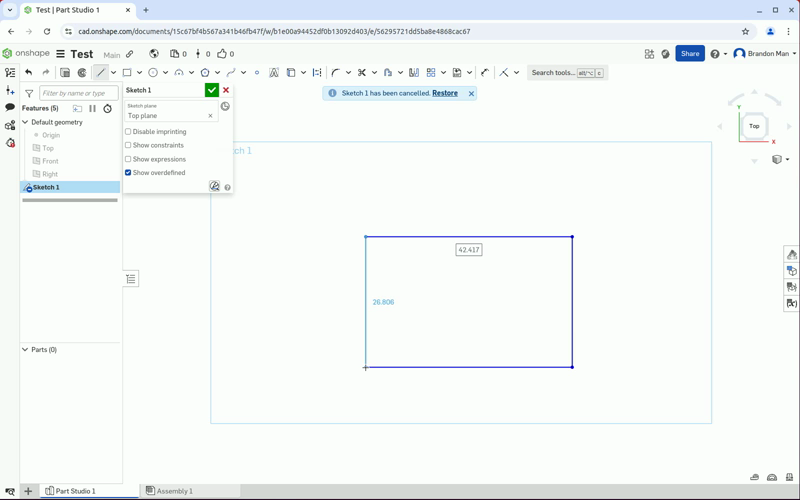
key(esc)
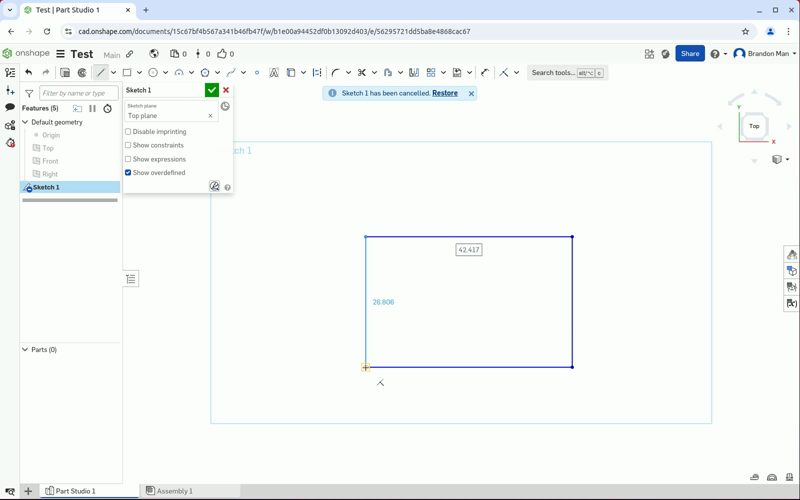
mouse_move(517, 301)
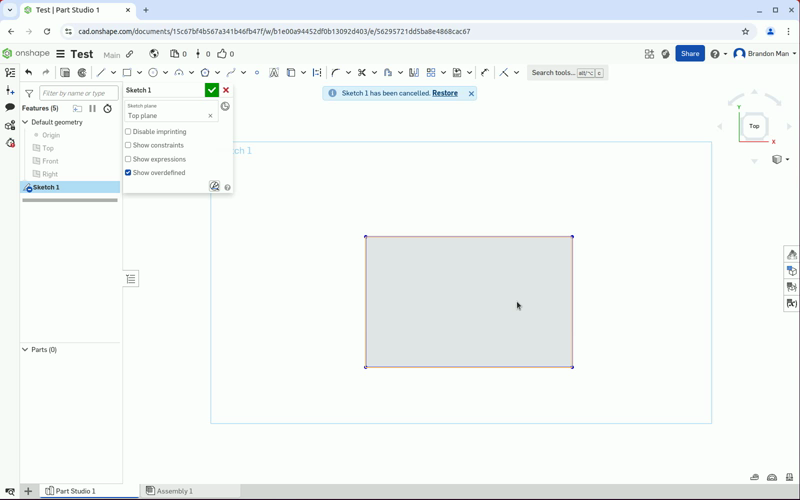
click(517, 301)
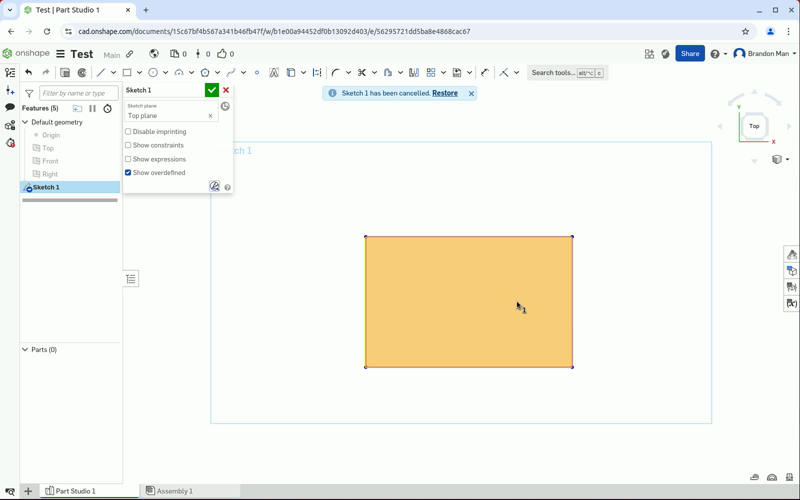
mouse_move(73, 352)
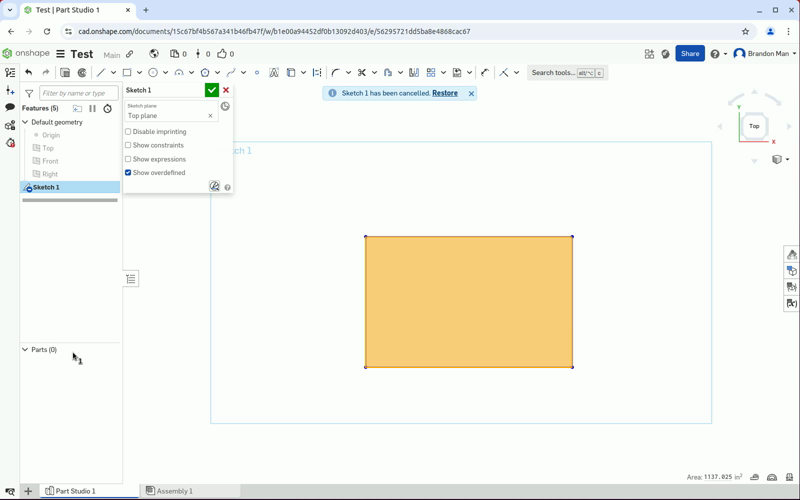
key(shift+y)
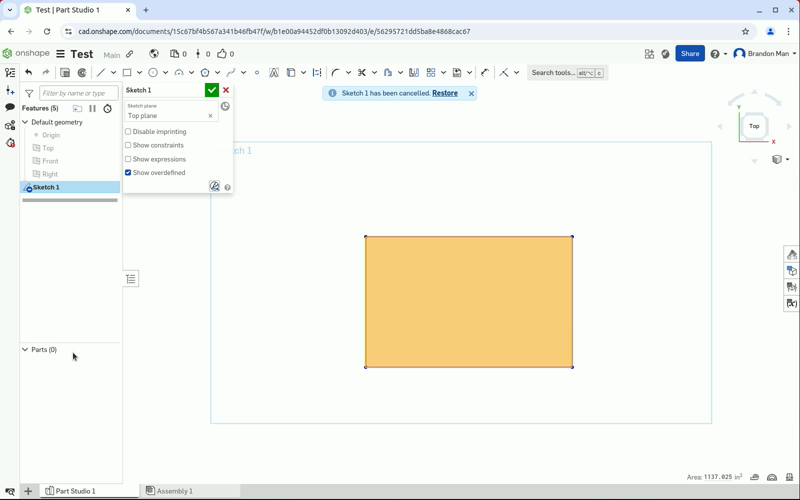
key(shift+e)
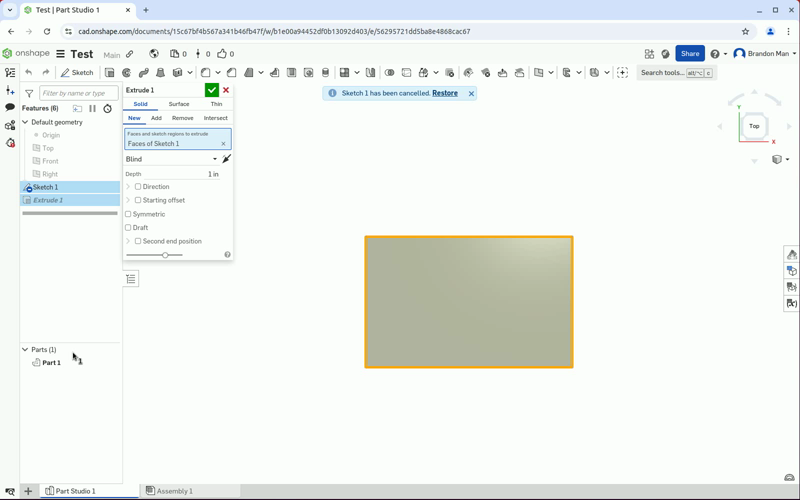
mouse_move(143, 106)
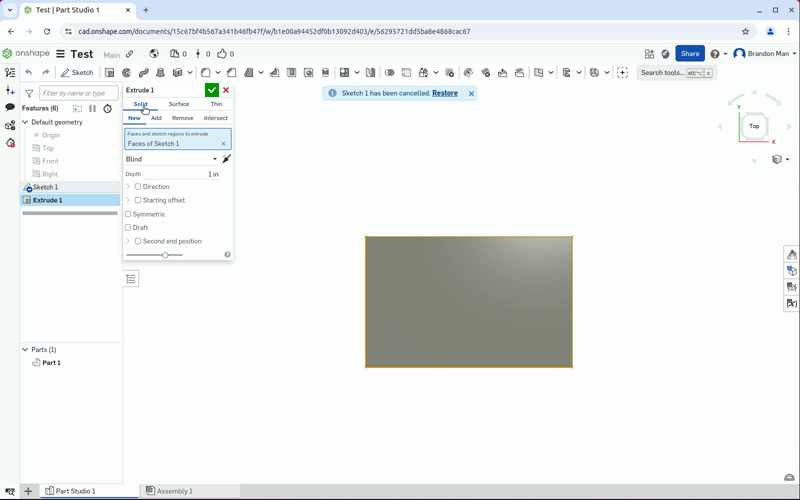
click(143, 106)
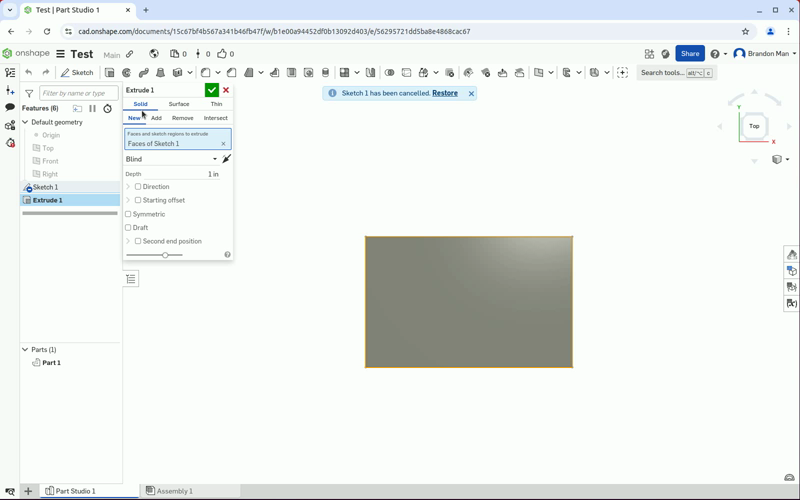
mouse_move(137, 120)
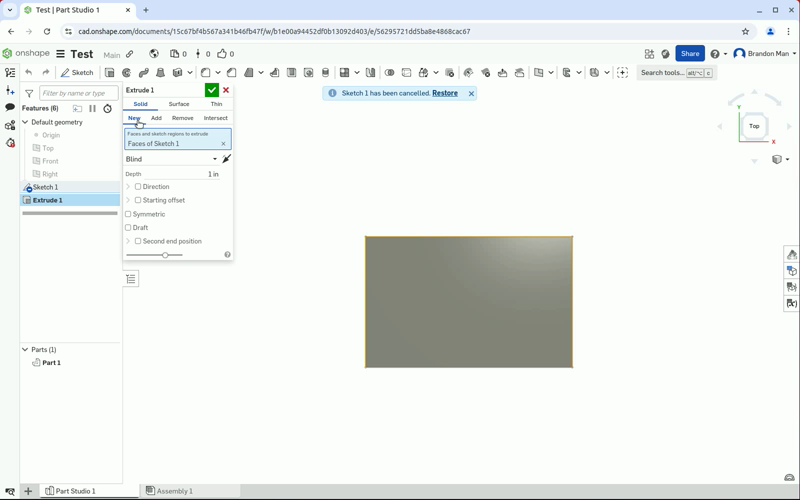
click(137, 120)
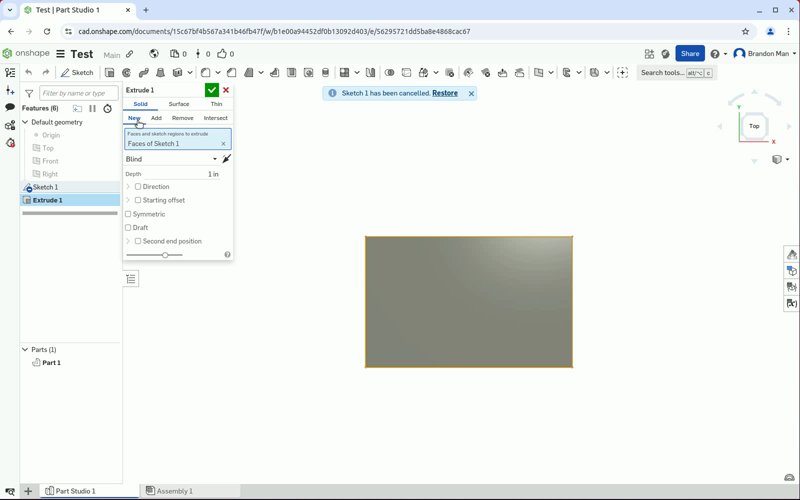
key(tab, 4)
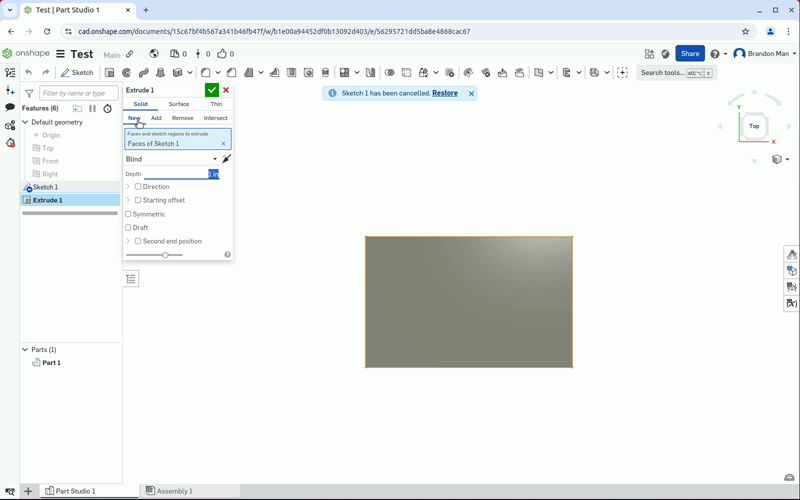
text(0.241)
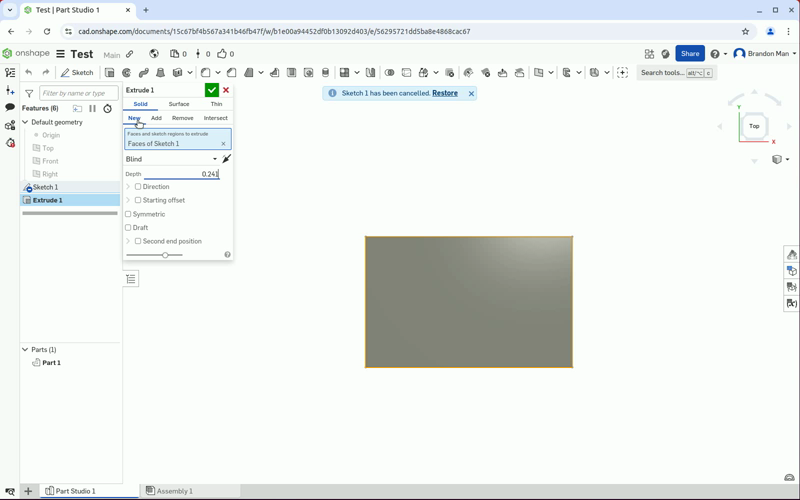
key(enter)
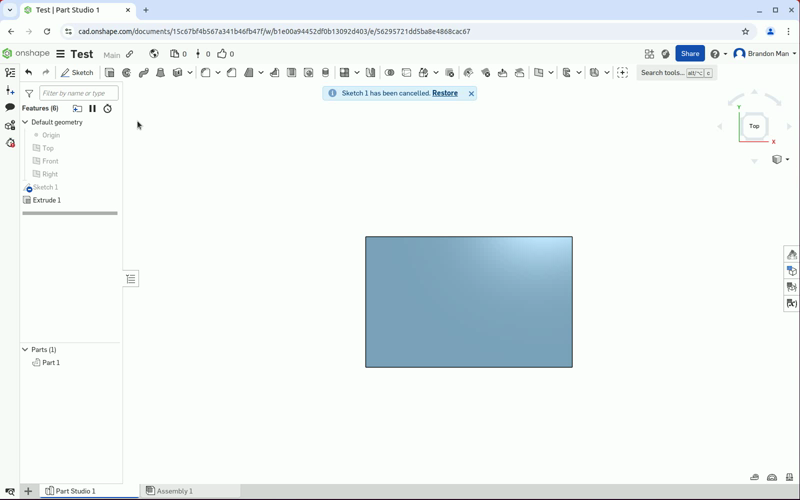
key(shift+h)
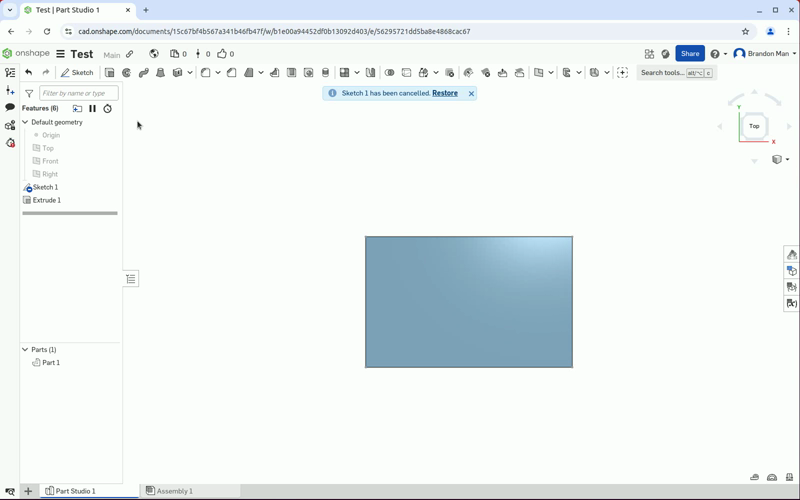
key(shift+h)
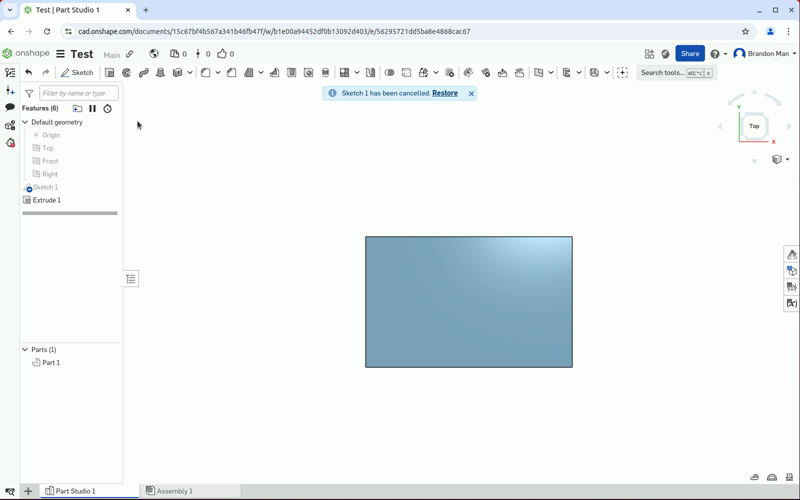
mouse_move(73, 189)
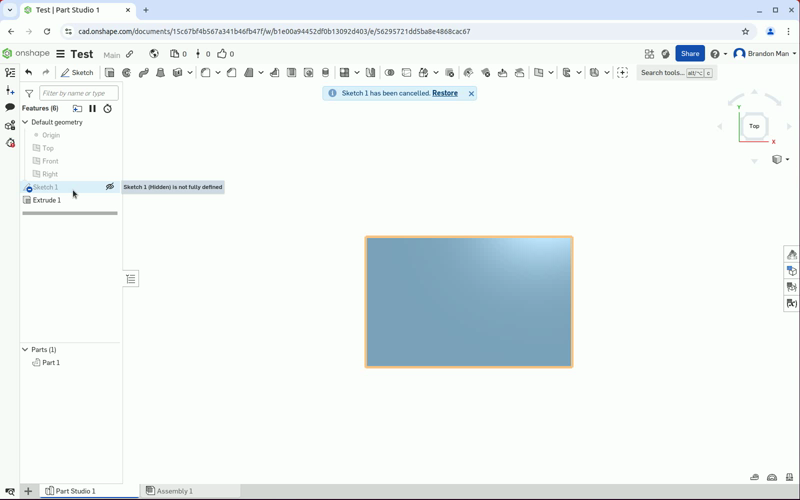
click(73, 189)
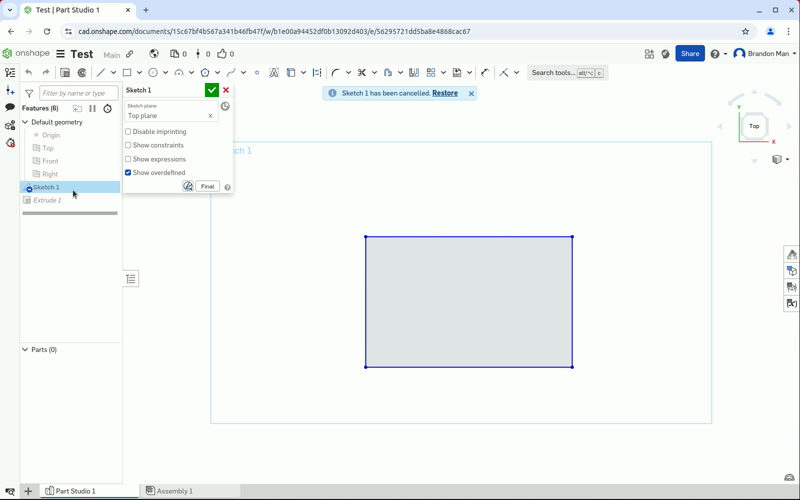
mouse_move(229, 92)
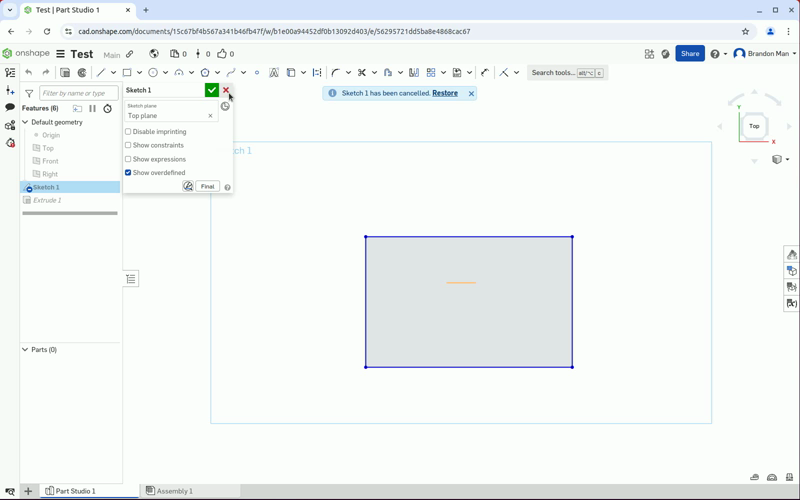
click(229, 92)
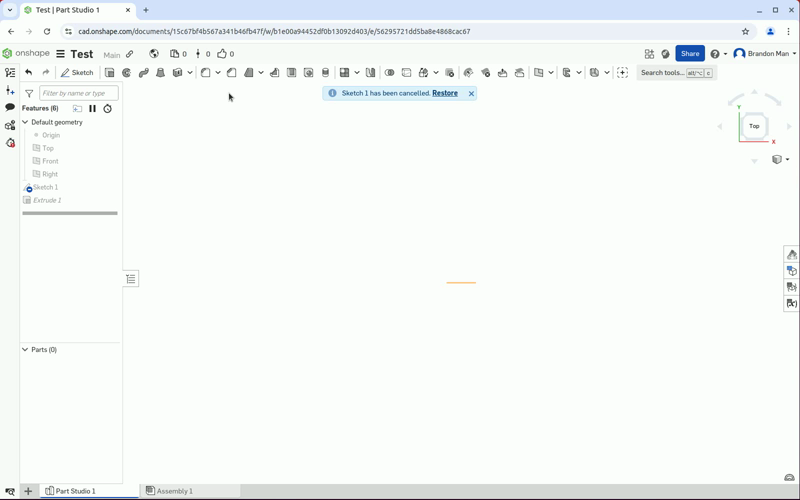
mouse_move(541, 75)
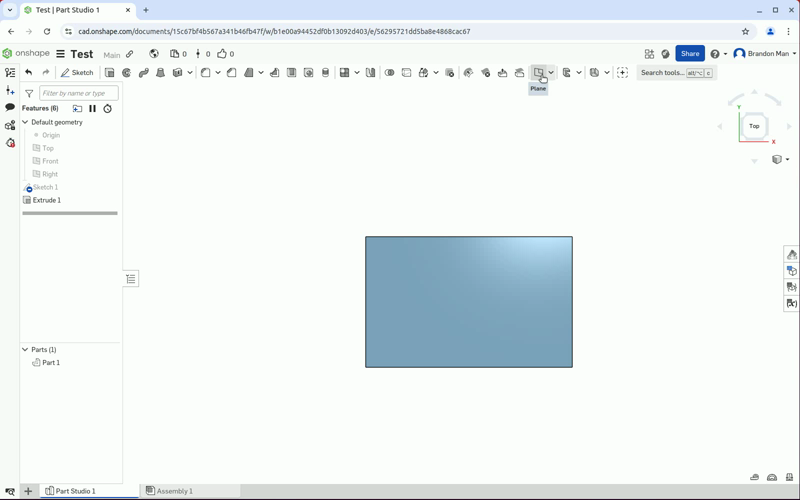
click(541, 75)
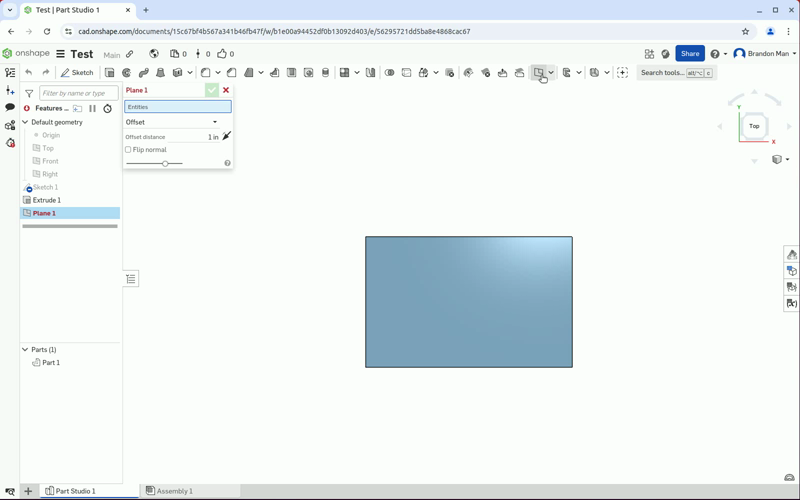
mouse_move(73, 150)
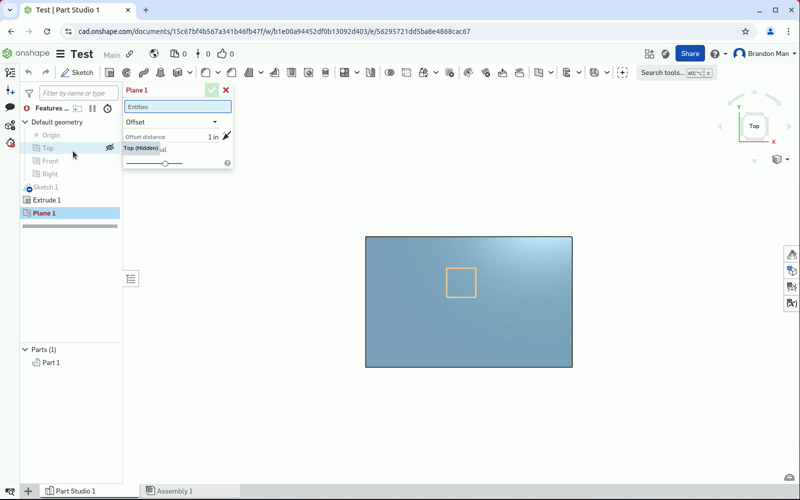
click(73, 150)
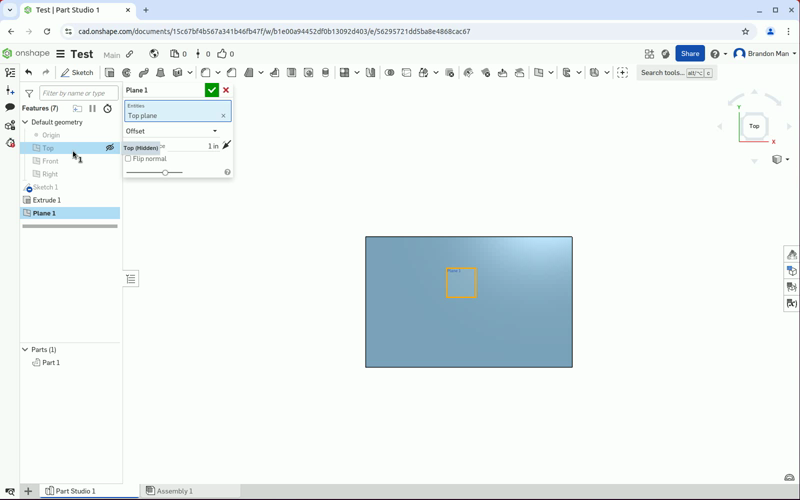
key(tab, 2)
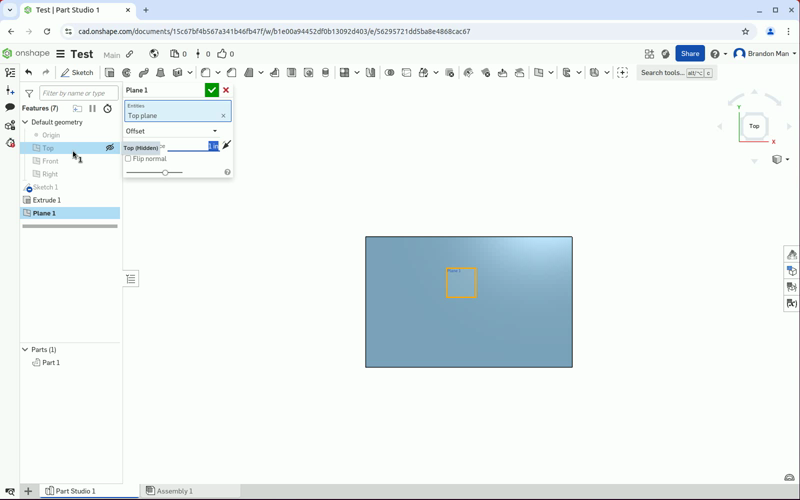
text(0.246)
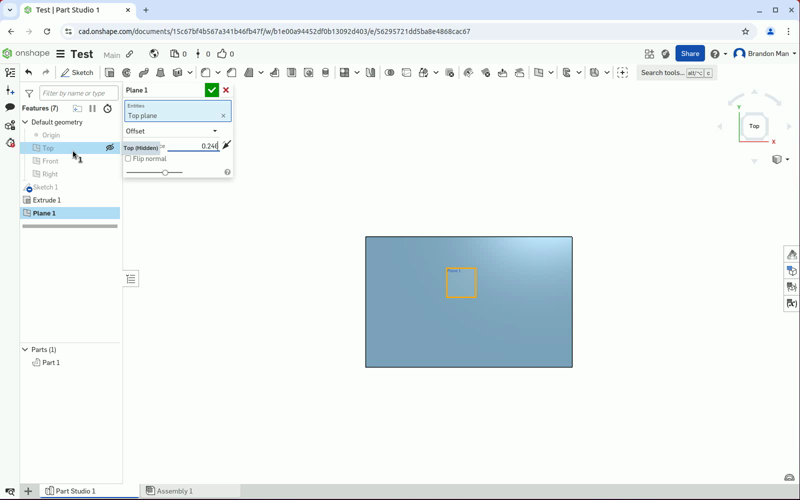
key(enter, 2)
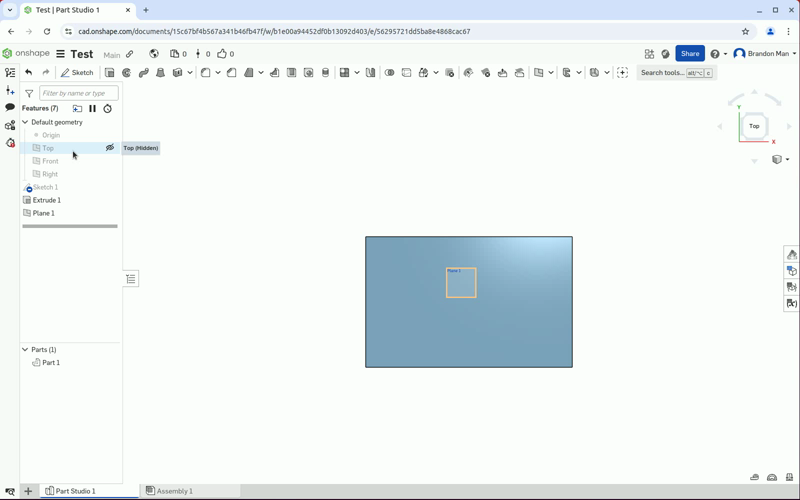
key(shift+s)
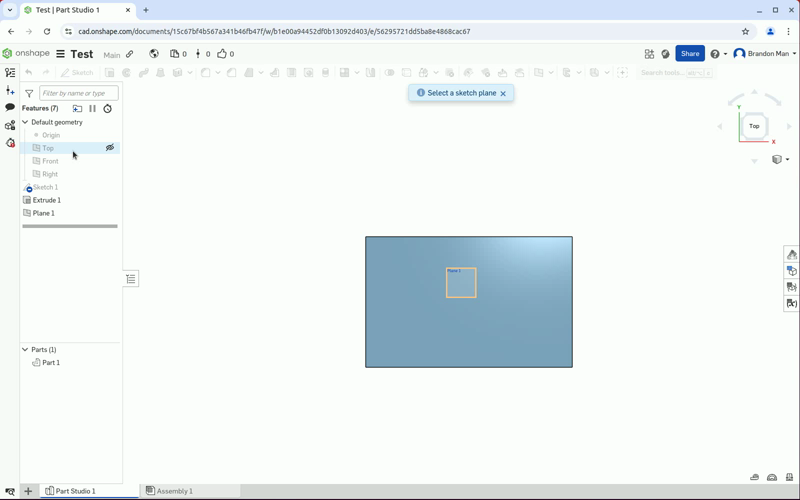
mouse_move(73, 215)
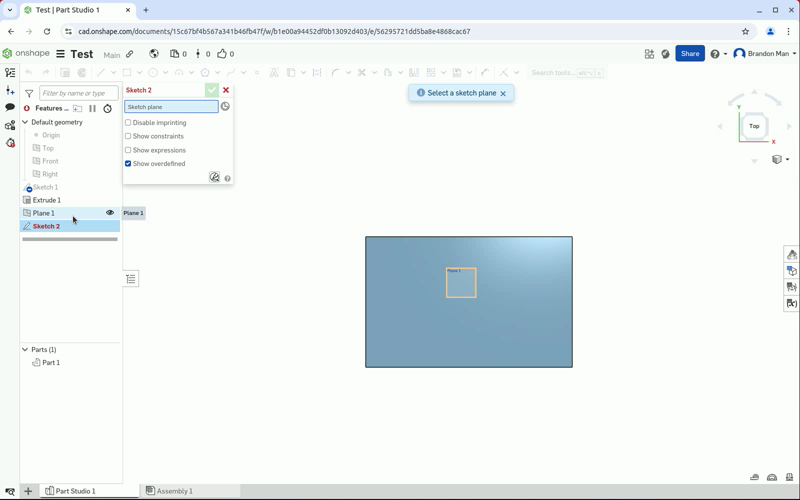
click(73, 215)
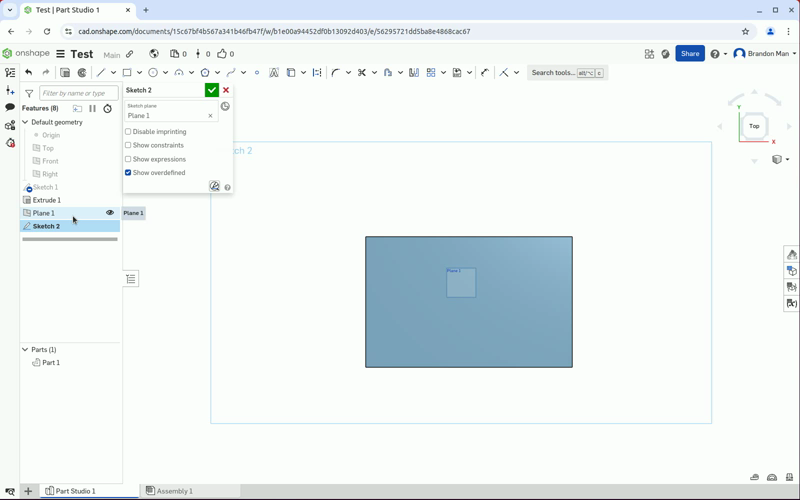
mouse_move(73, 352)
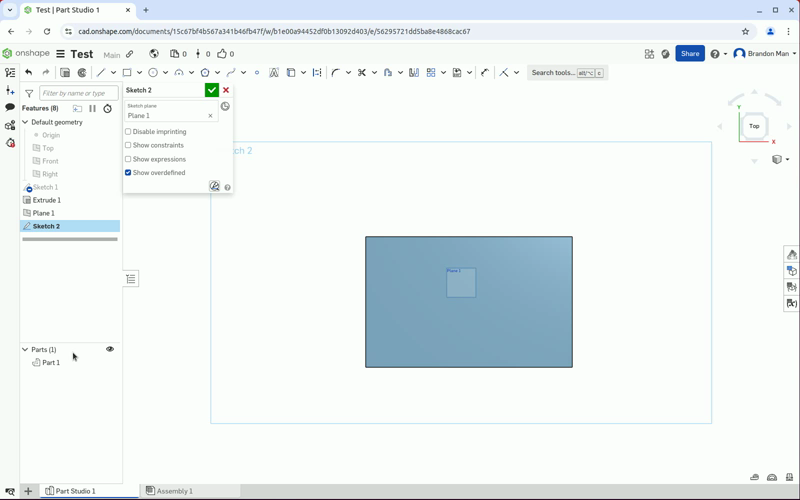
key(y)
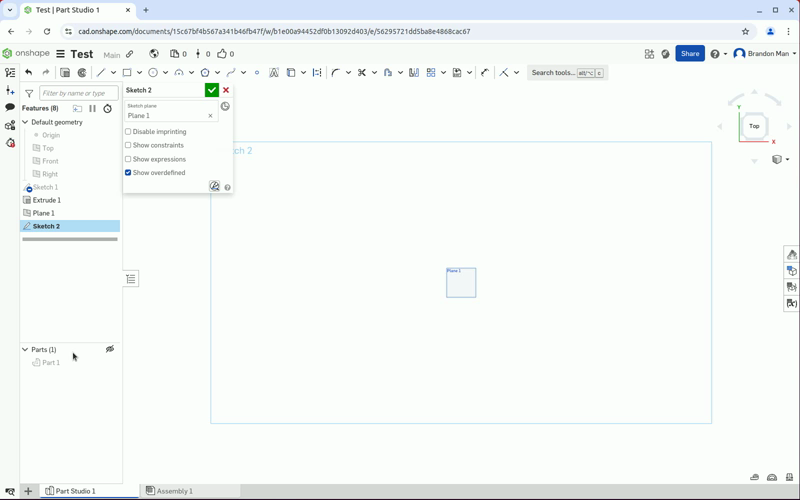
key(l)
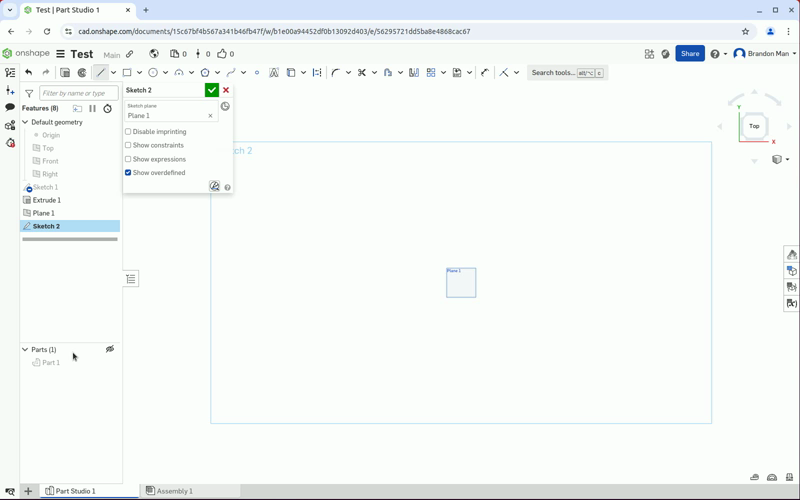
key_down(shift)
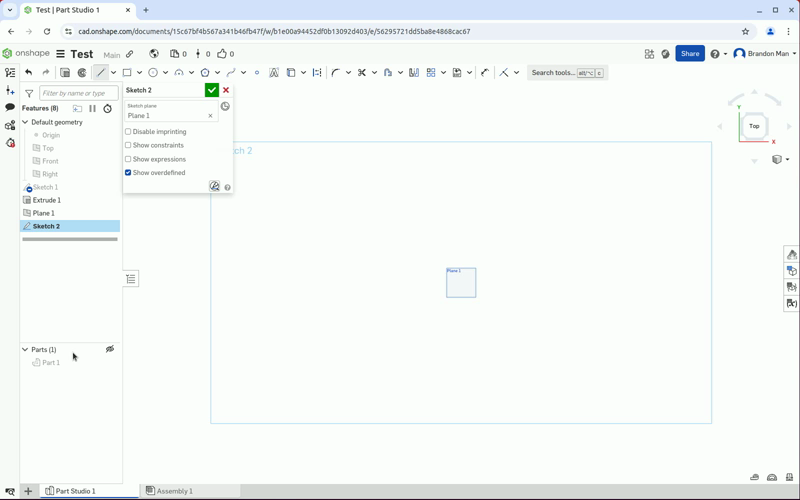
mouse_move(376, 355)
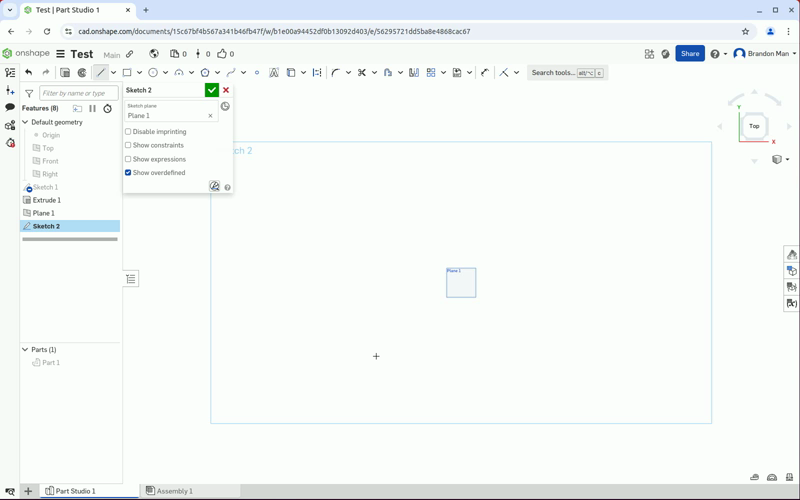
click(376, 355)
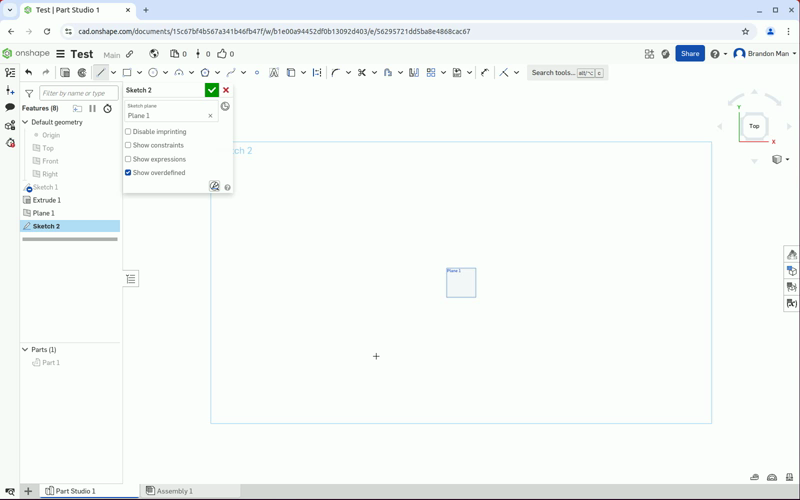
key_up(shift)
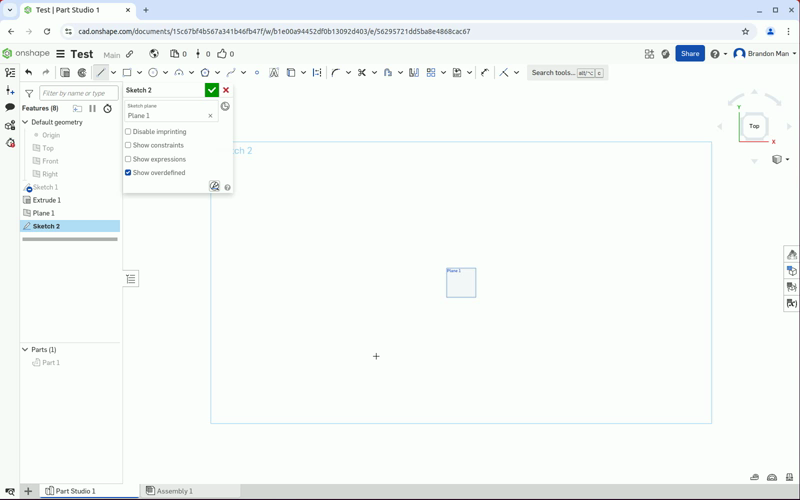
key_down(shift)
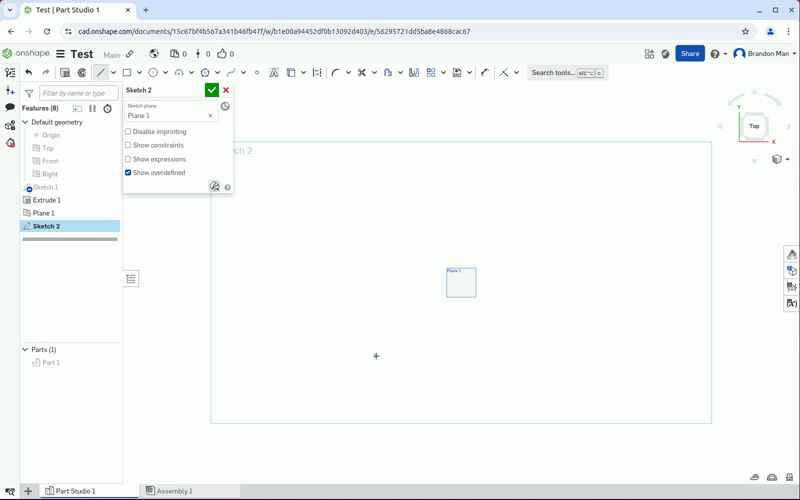
mouse_move(561, 355)
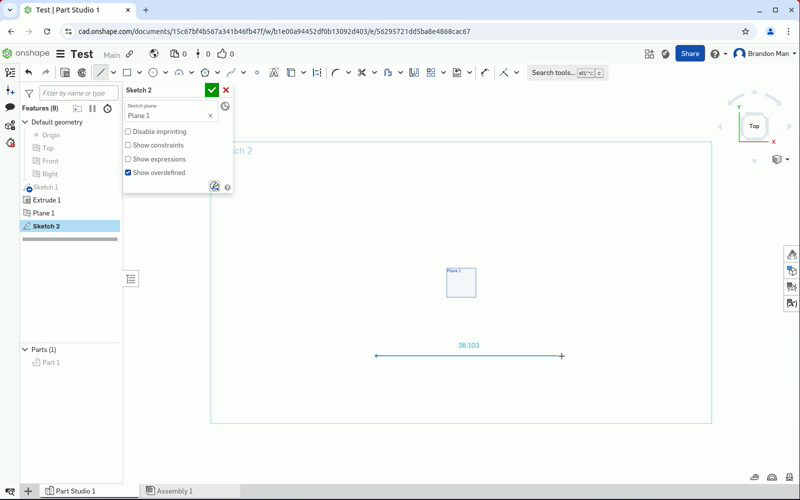
click(561, 355)
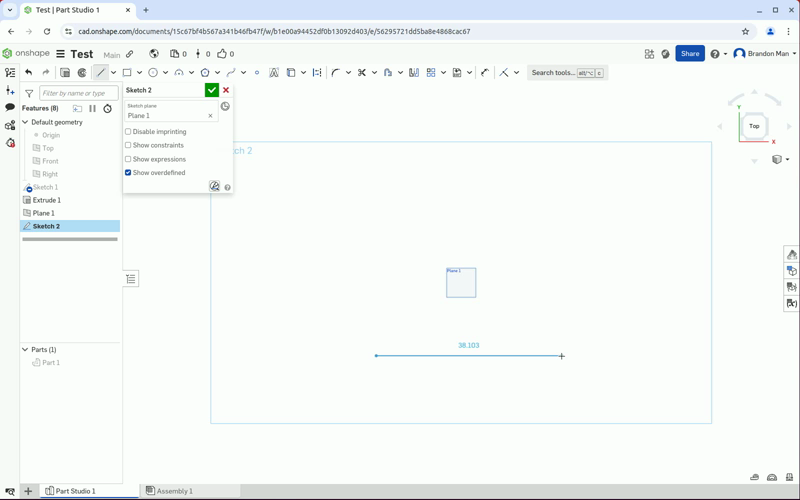
key_up(shift)
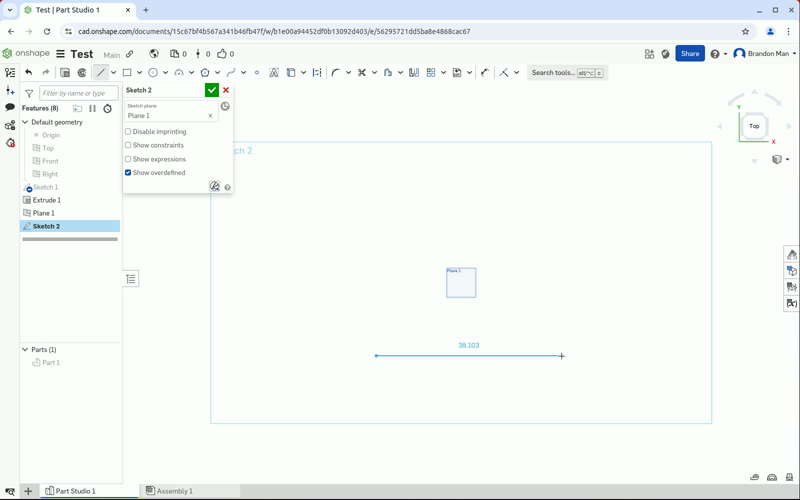
key_down(shift)
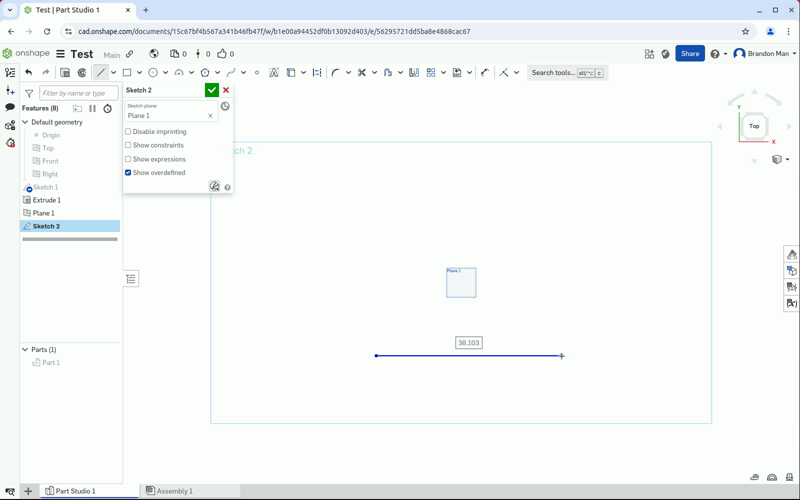
mouse_move(561, 246)
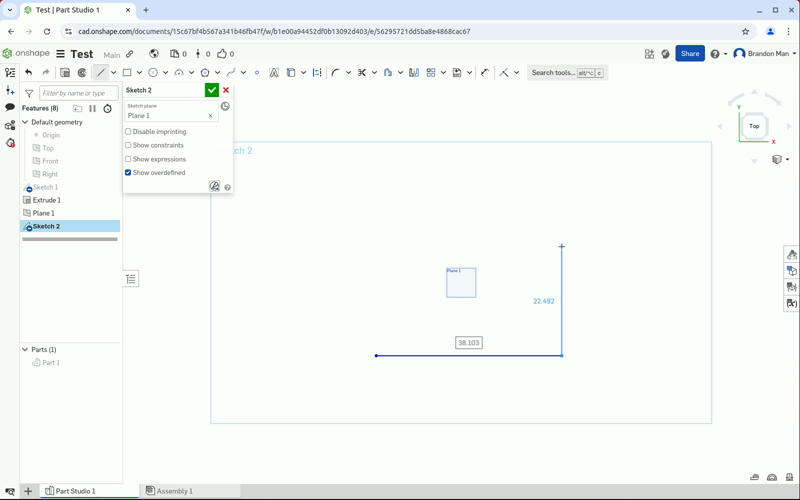
click(561, 246)
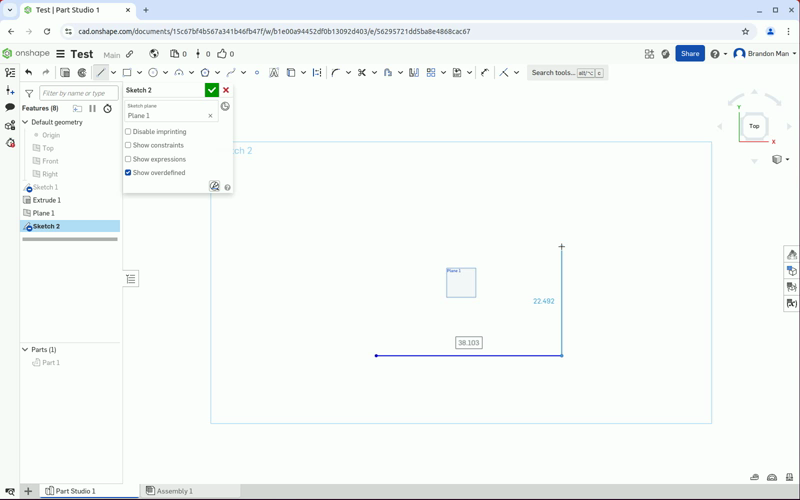
key_up(shift)
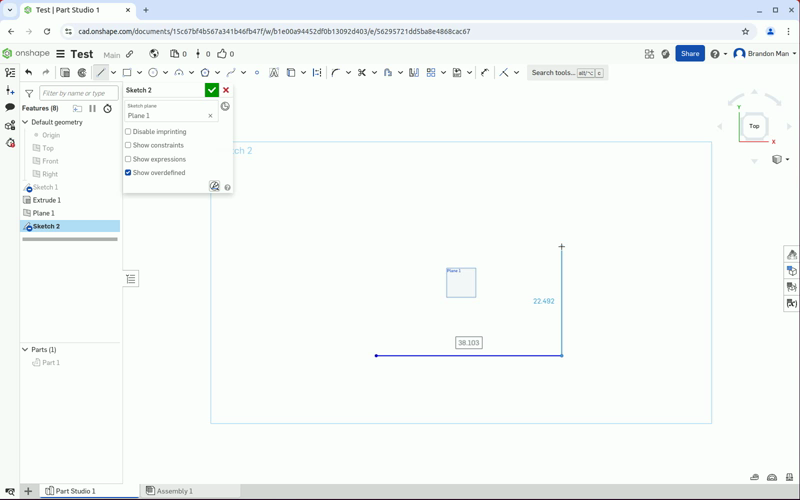
key_down(shift)
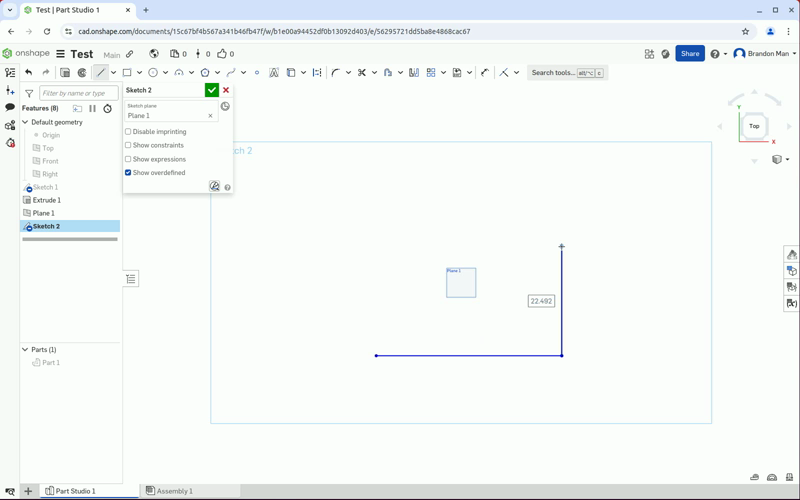
mouse_move(376, 246)
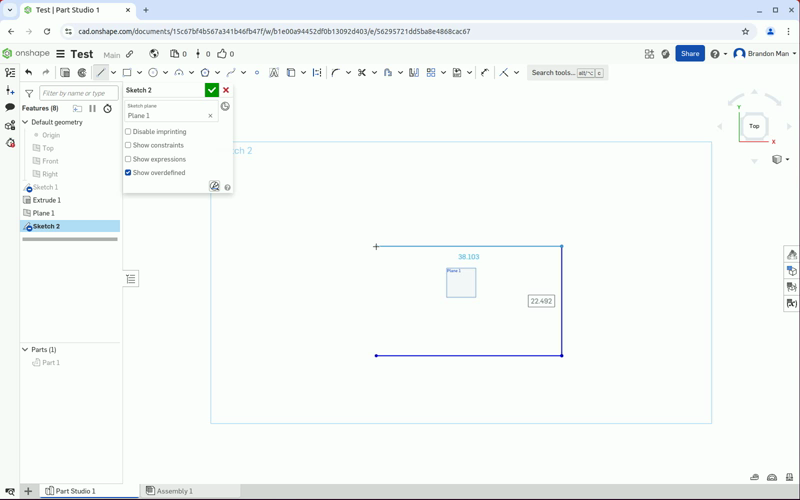
click(376, 246)
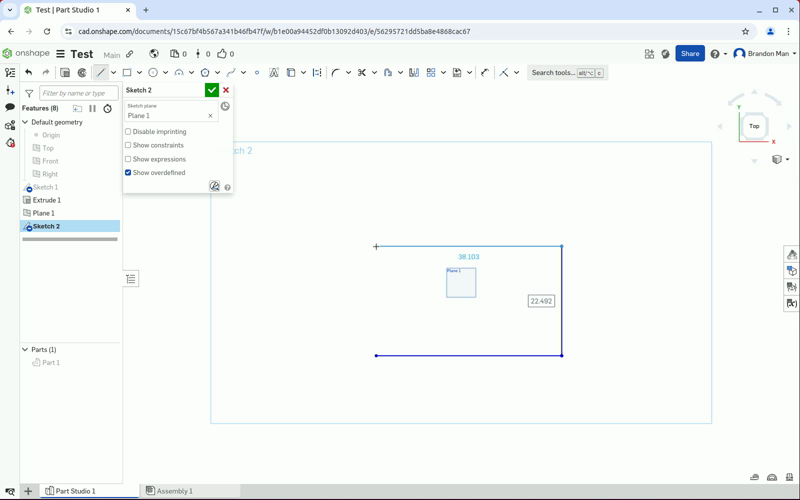
key_up(shift)
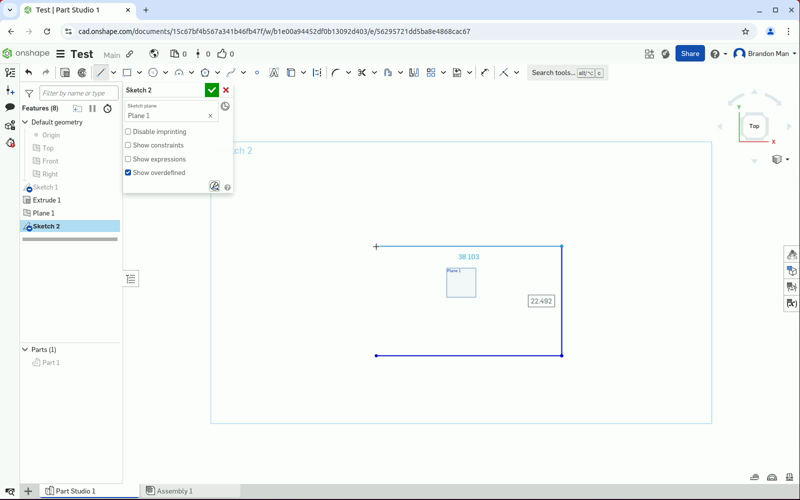
key_down(shift)
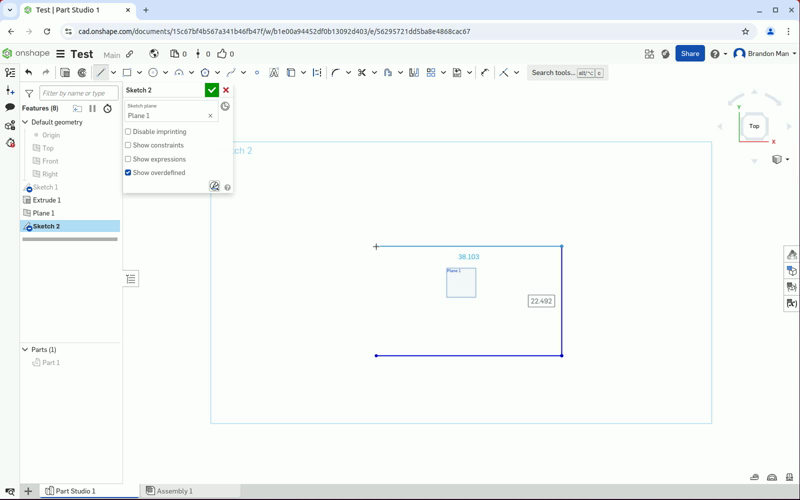
mouse_move(376, 355)
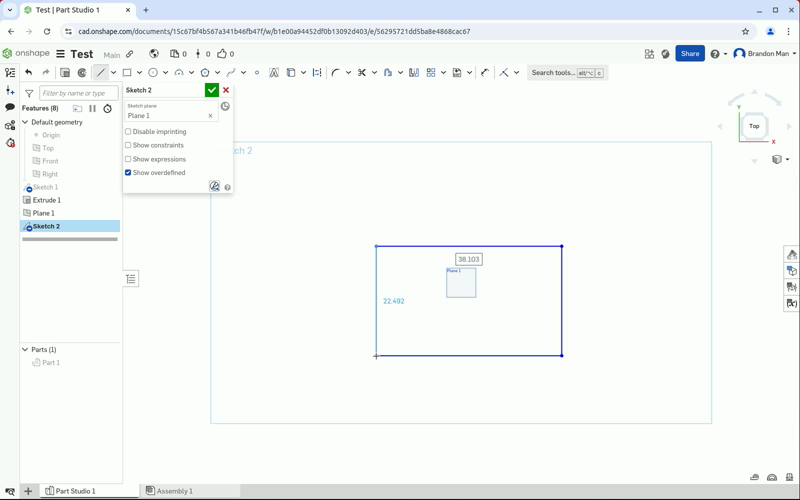
key_up(shift)
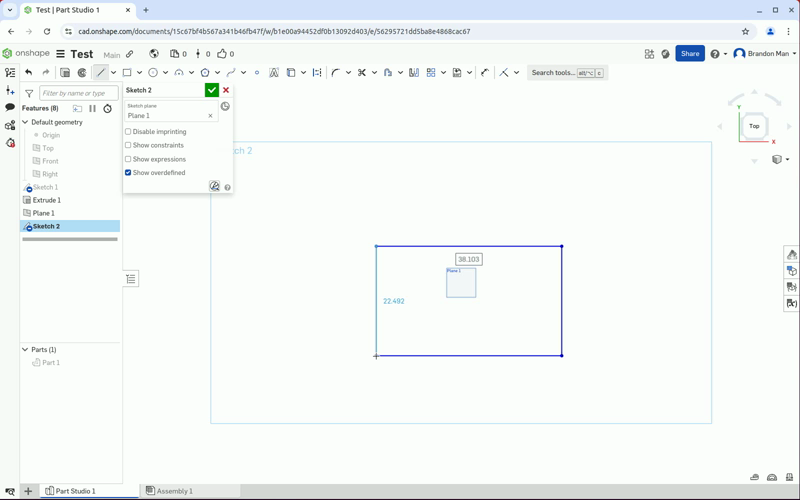
click(376, 355)
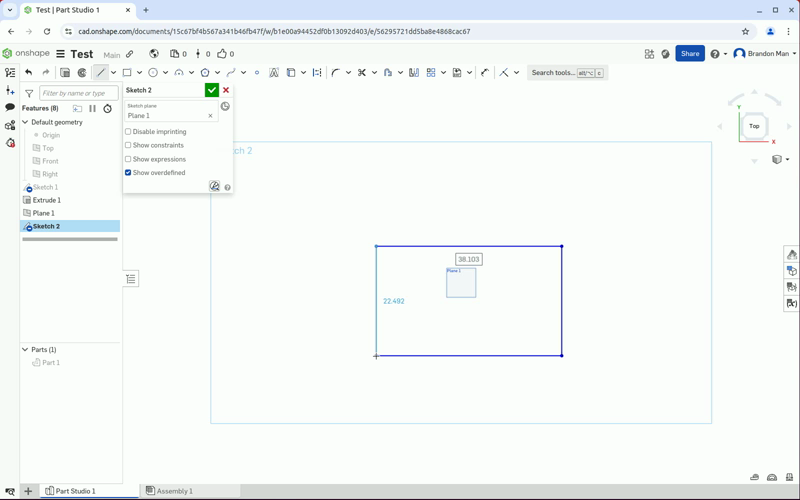
key(esc)
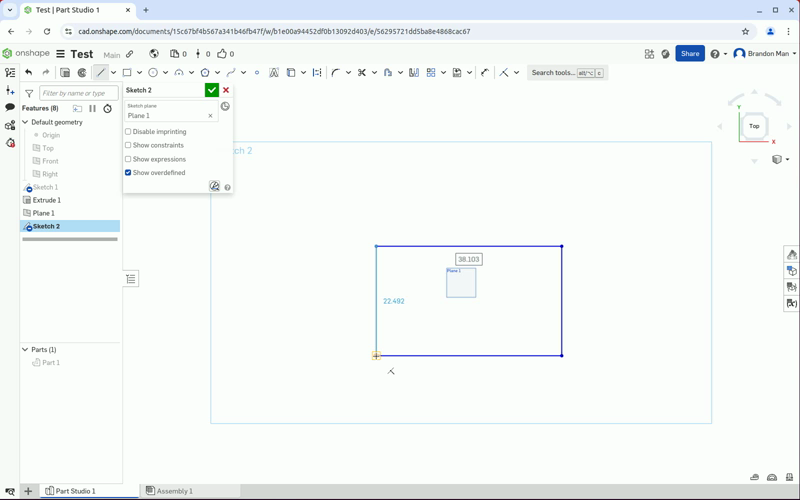
mouse_move(529, 336)
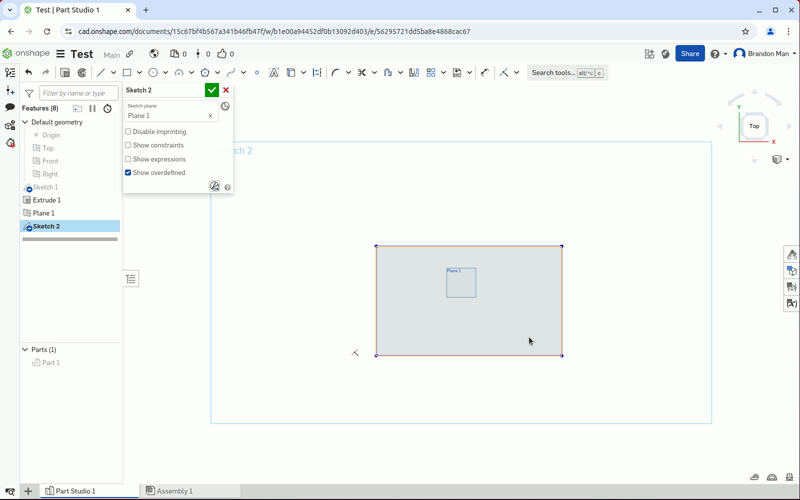
click(529, 336)
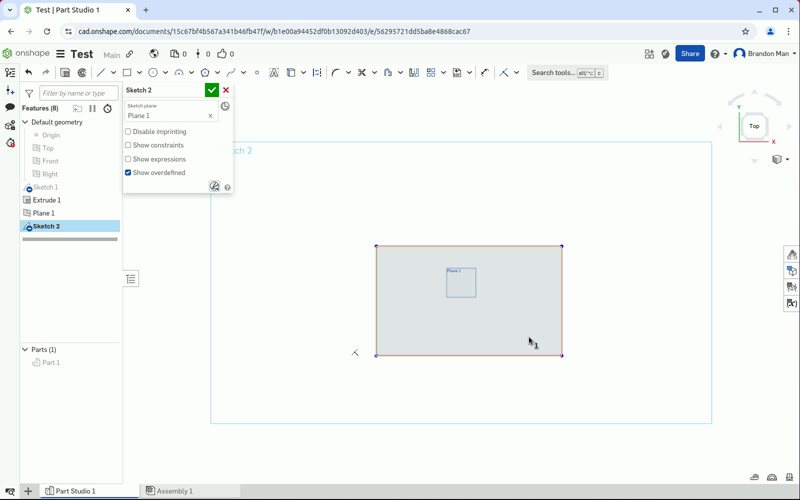
mouse_move(73, 352)
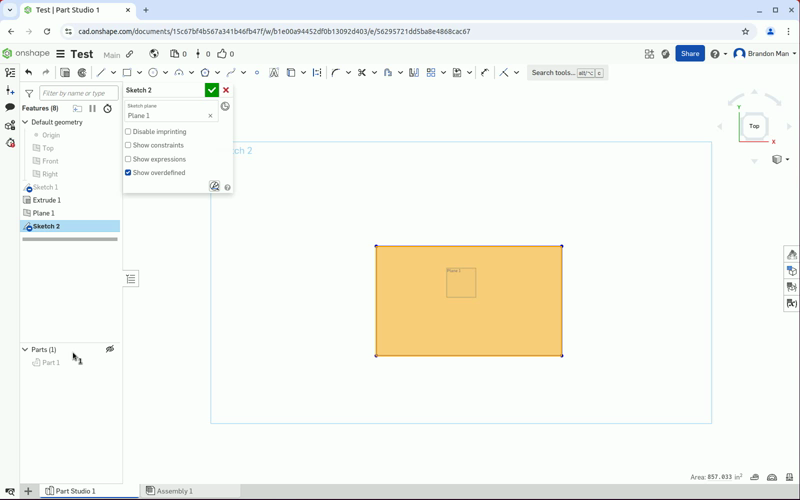
key(shift+y)
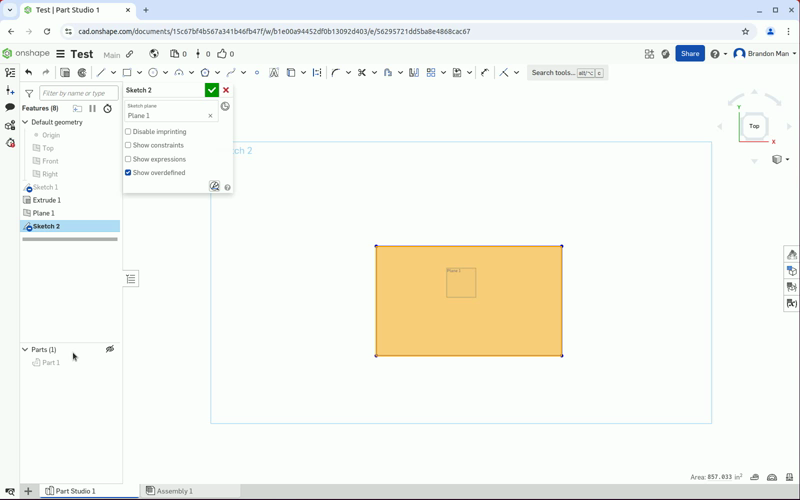
key(shift+e)
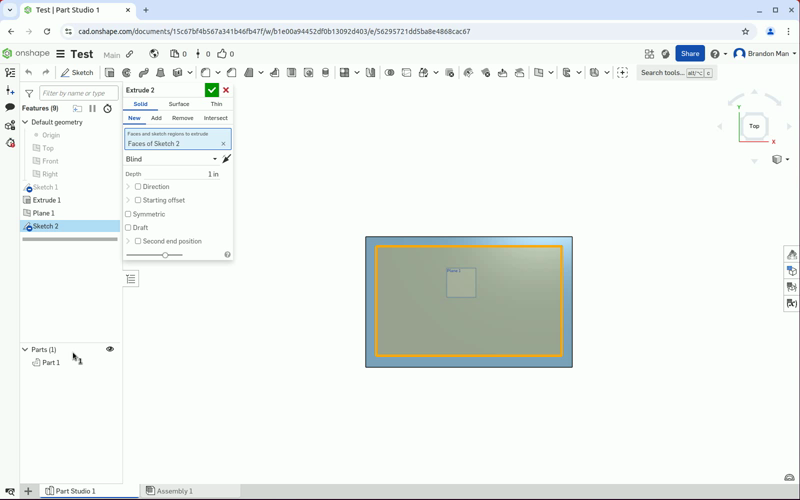
mouse_move(143, 106)
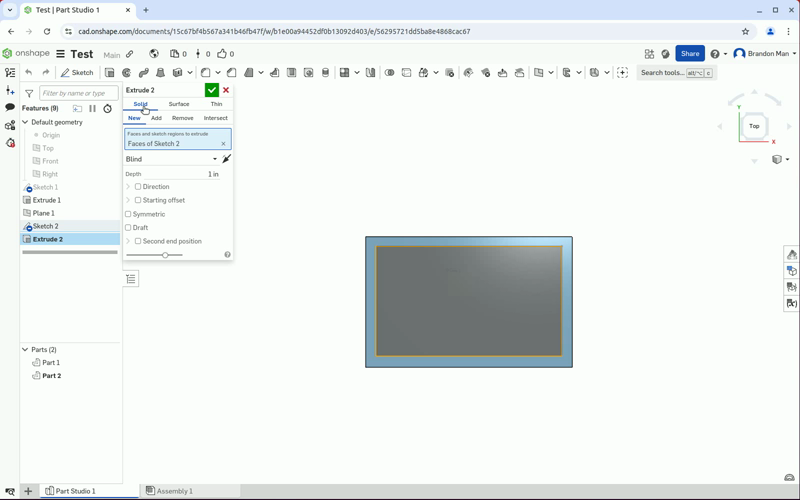
click(143, 106)
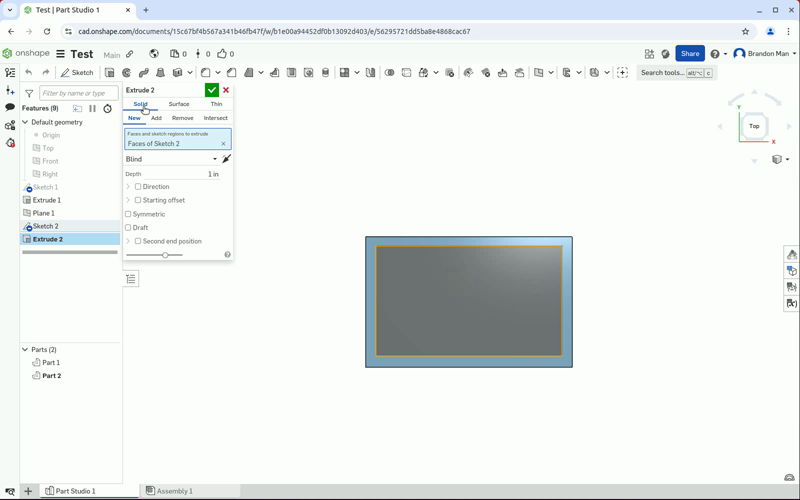
mouse_move(137, 120)
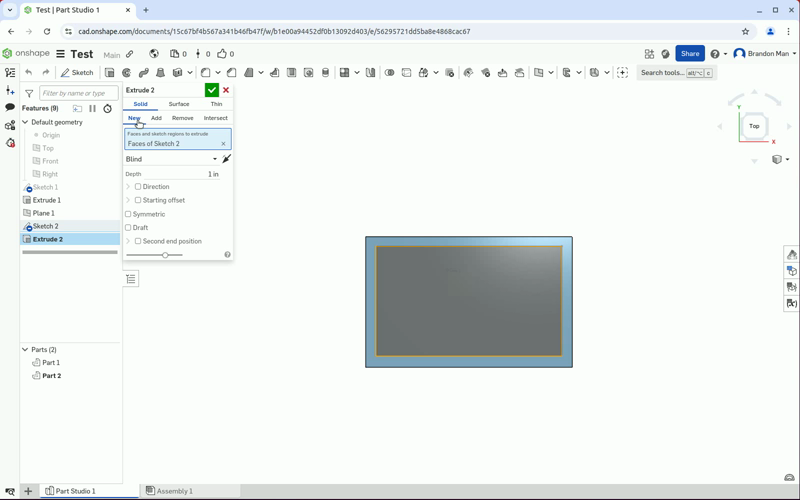
click(137, 120)
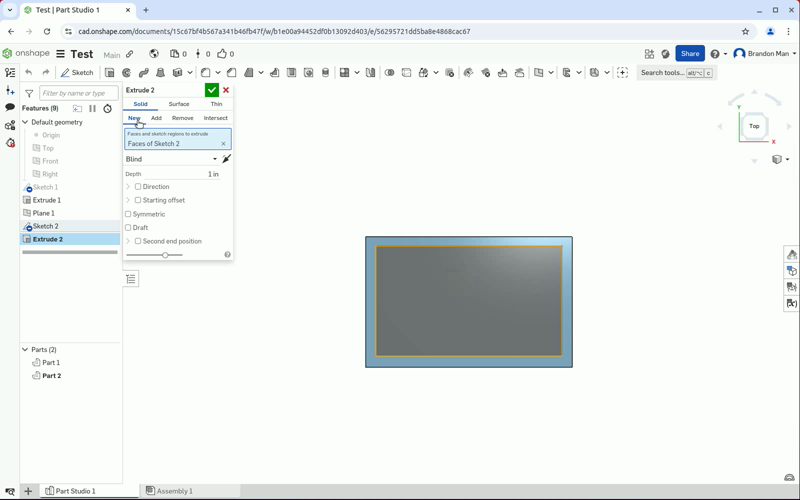
key(tab, 4)
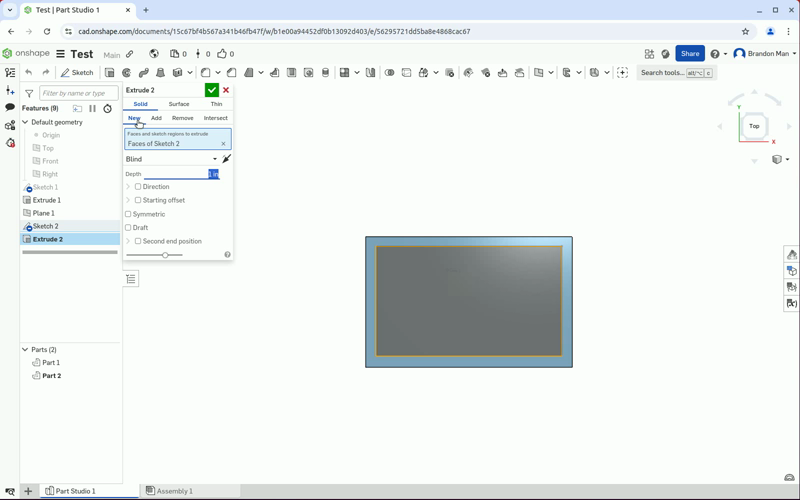
text(0.241)
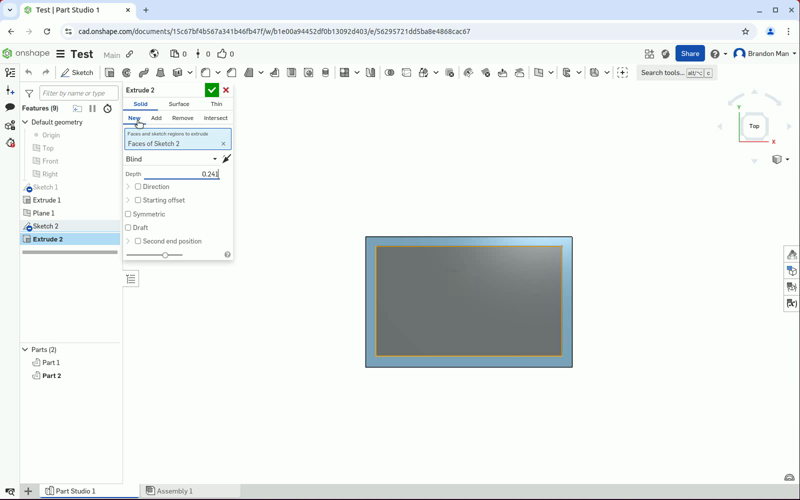
key(enter)
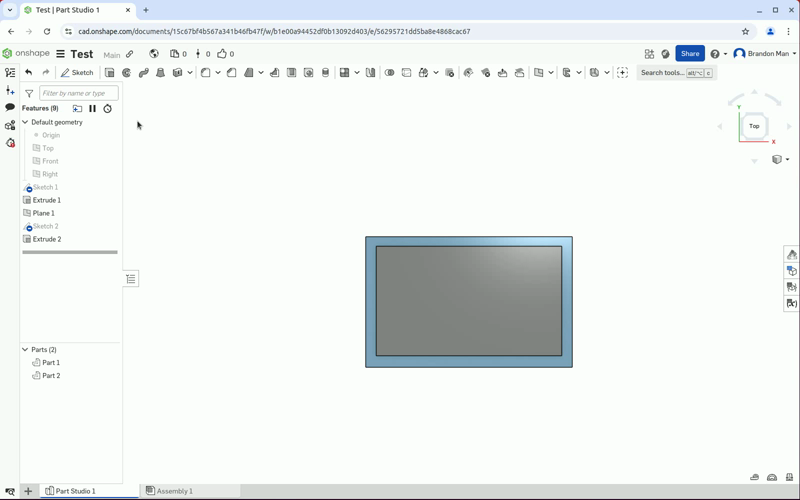
key(shift+h)
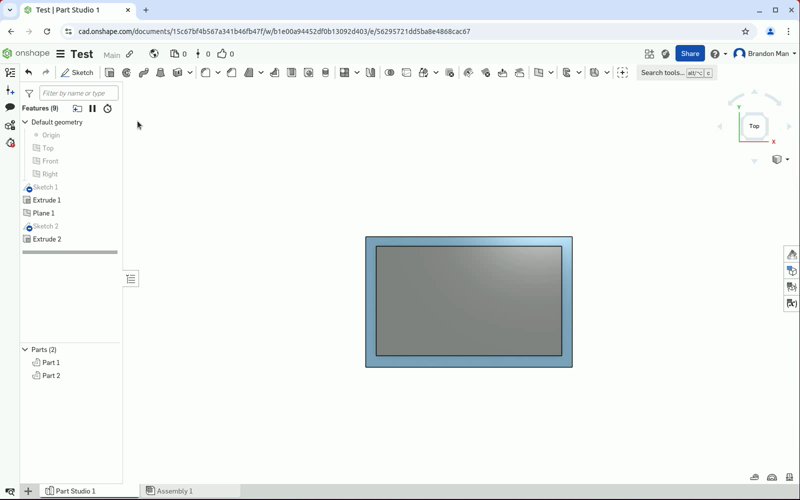
key(shift+h)
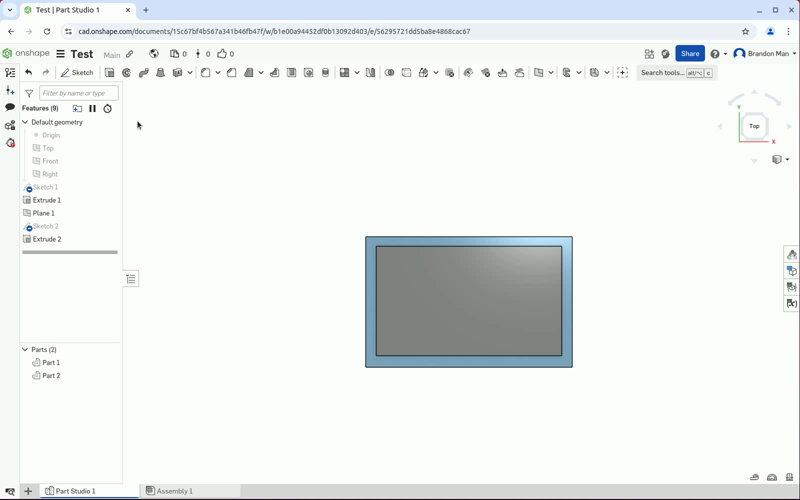
mouse_move(73, 189)
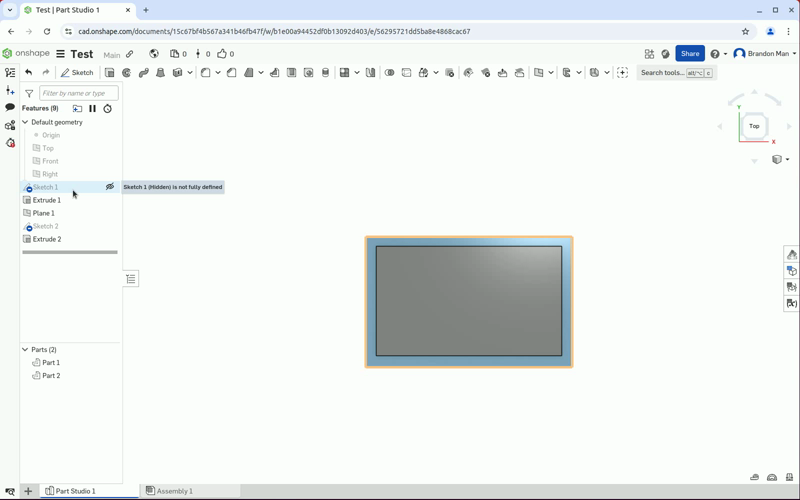
click(73, 189)
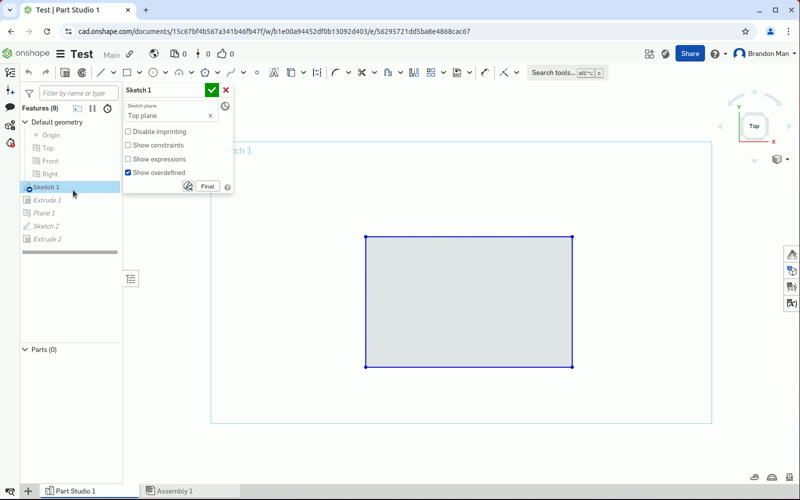
mouse_move(229, 92)
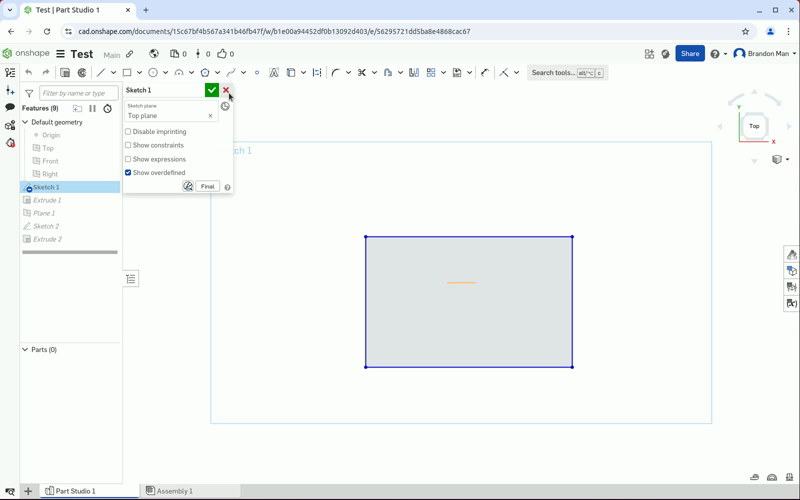
click(229, 92)
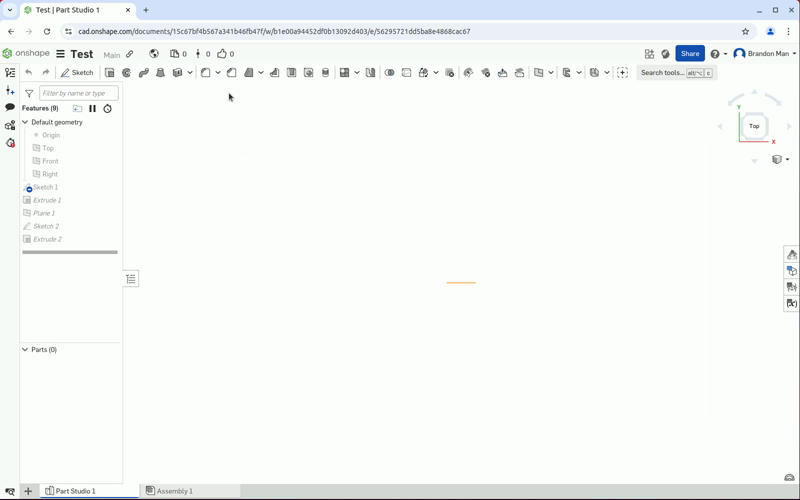
key(shift+s)
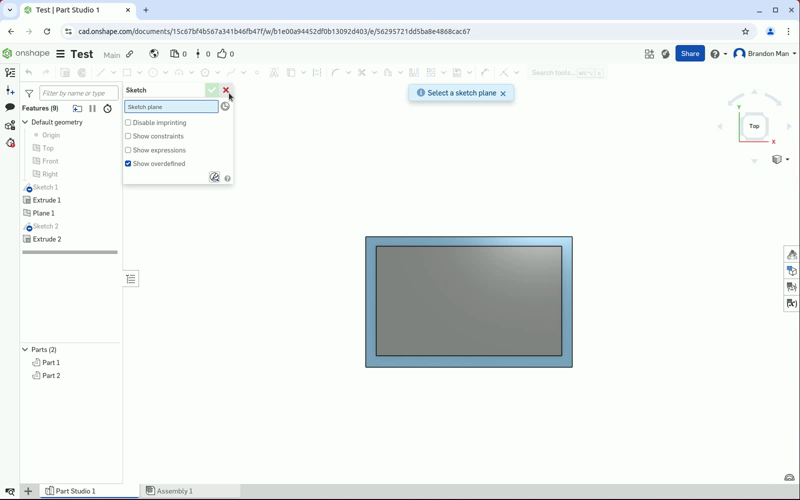
mouse_move(73, 215)
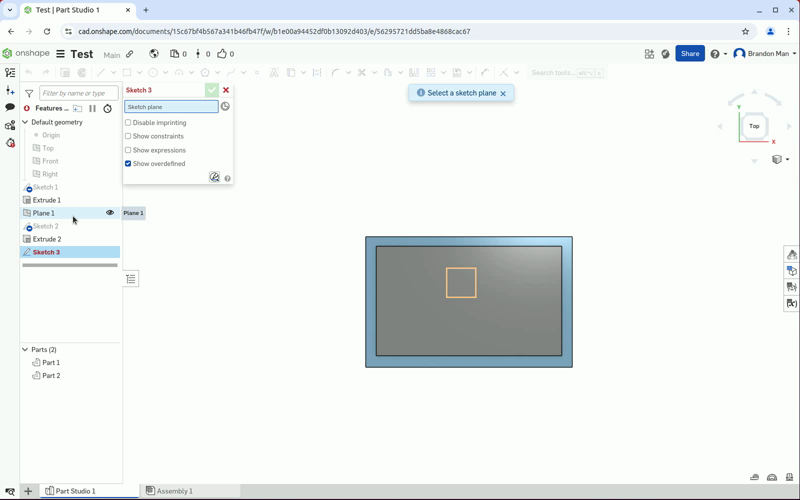
click(73, 215)
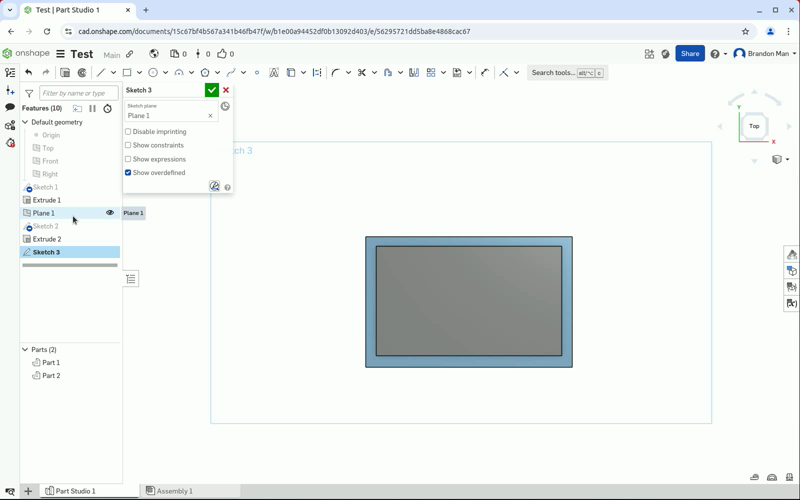
mouse_move(73, 352)
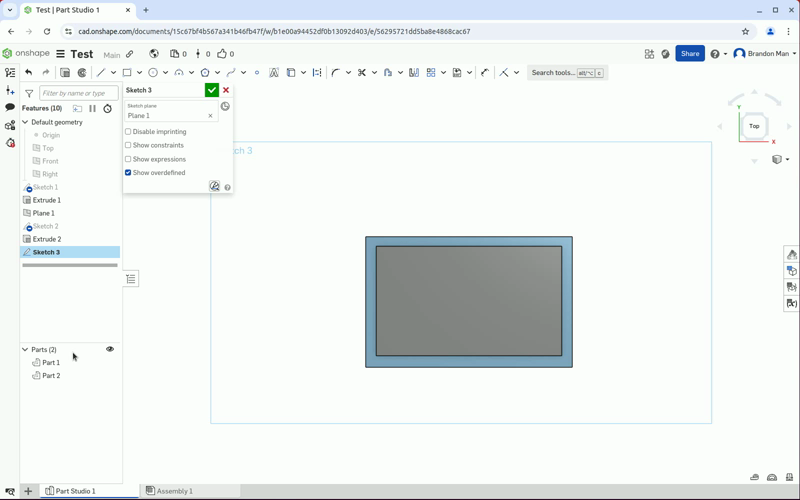
key(y)
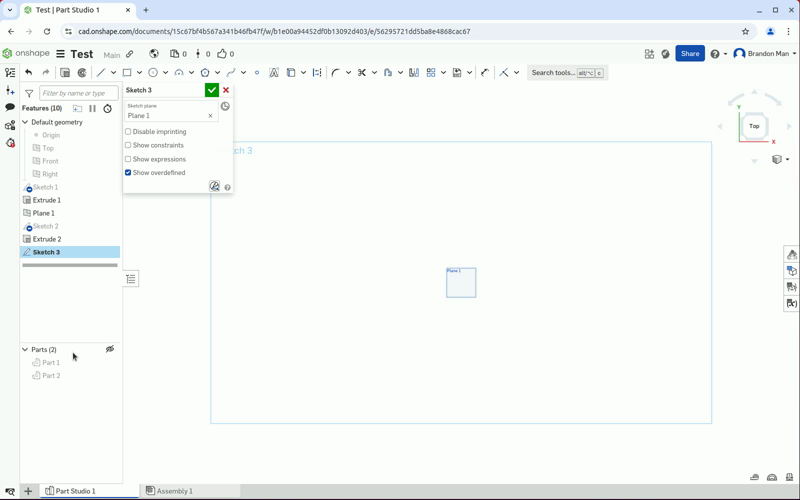
key(a)
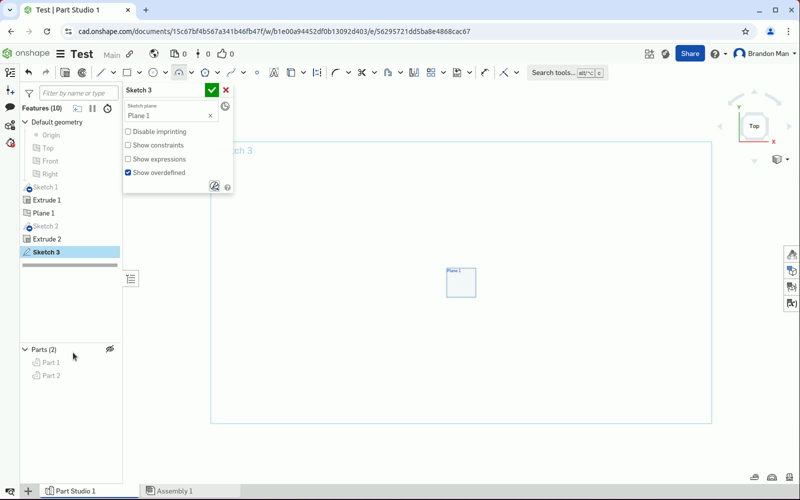
key_down(shift)
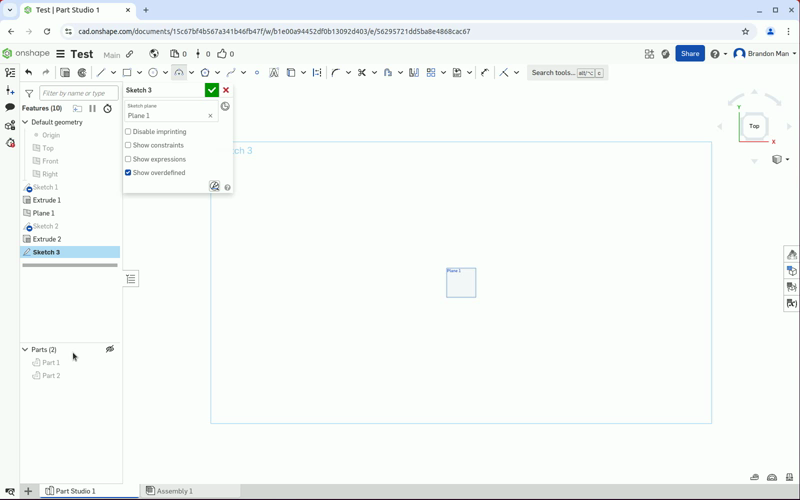
mouse_move(446, 320)
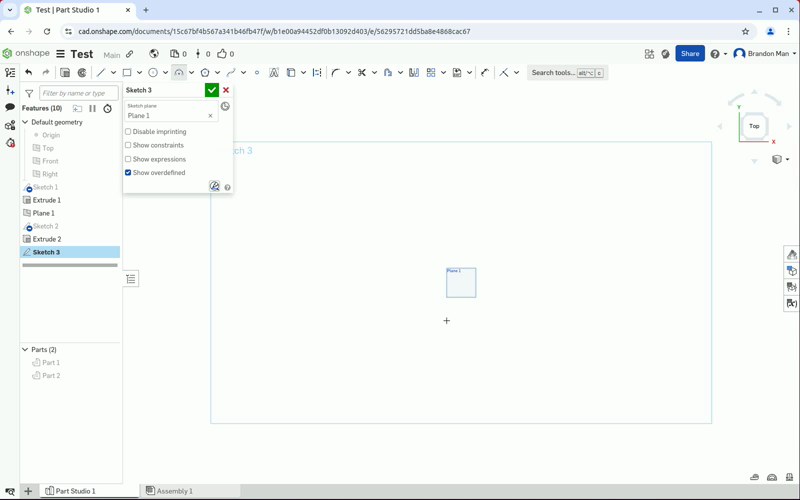
click(446, 320)
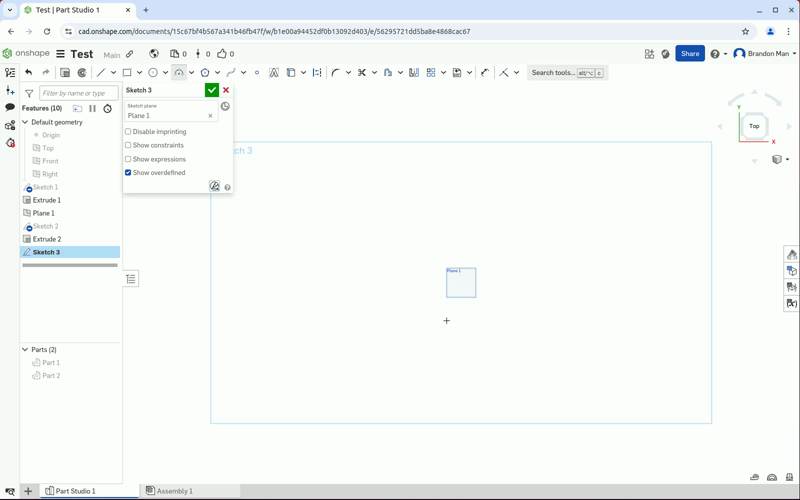
key_up(shift)
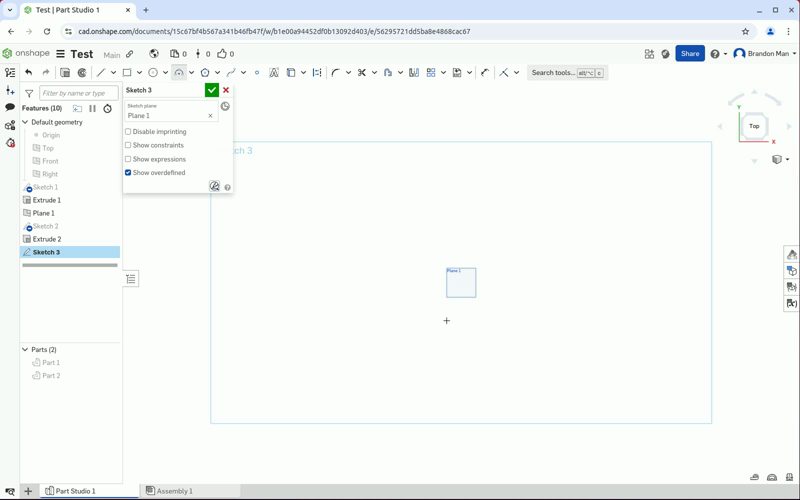
key_down(shift)
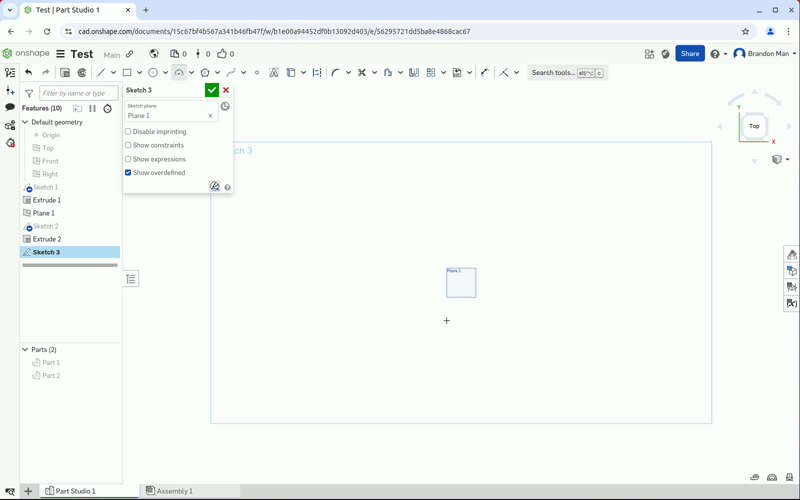
mouse_move(450, 324)
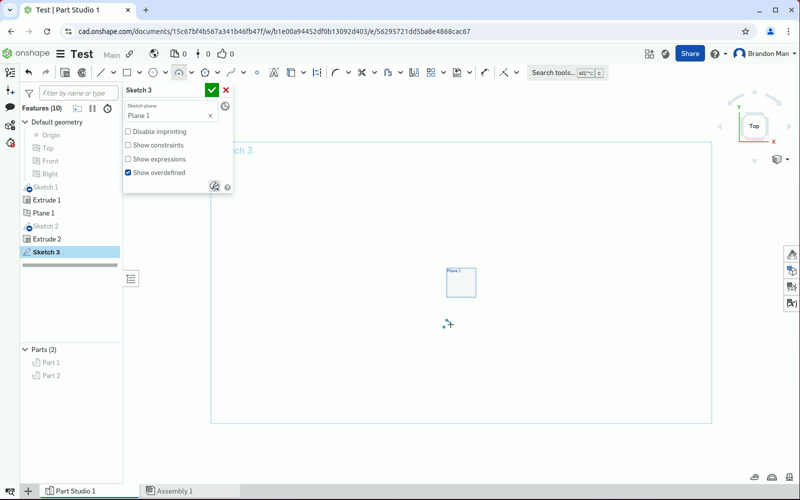
scroll(6)
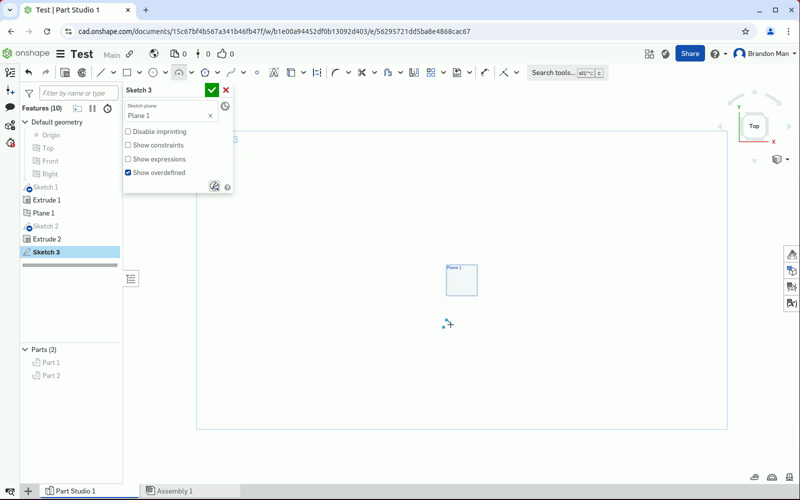
scroll(6)
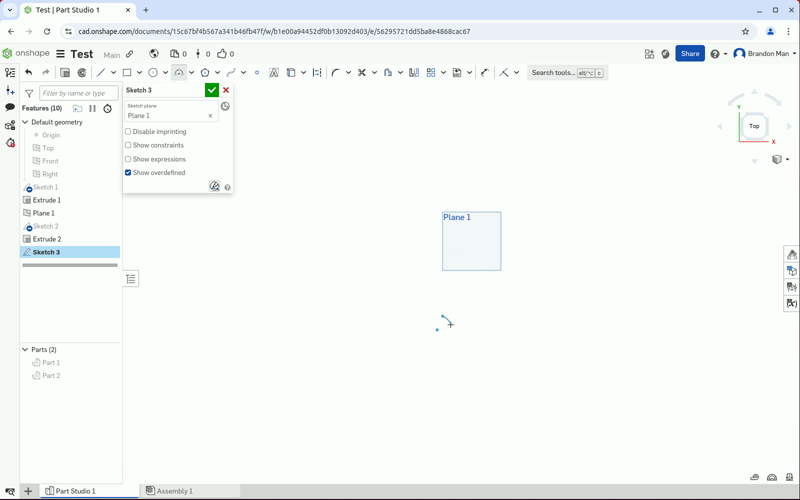
scroll(6)
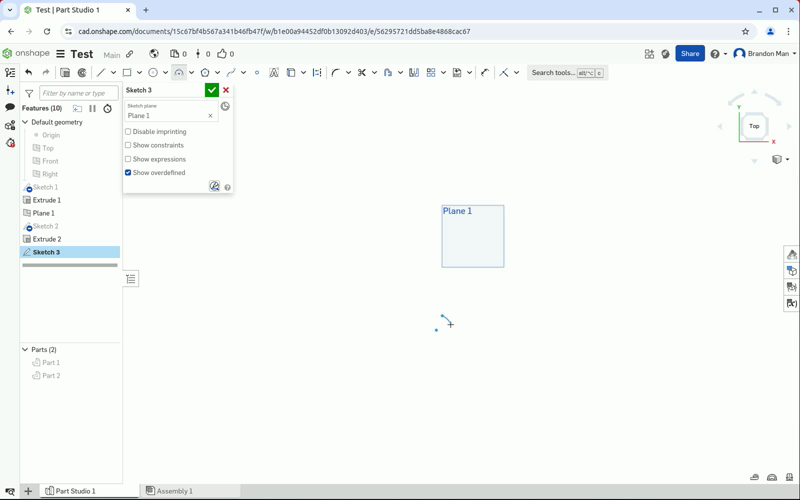
scroll(6)
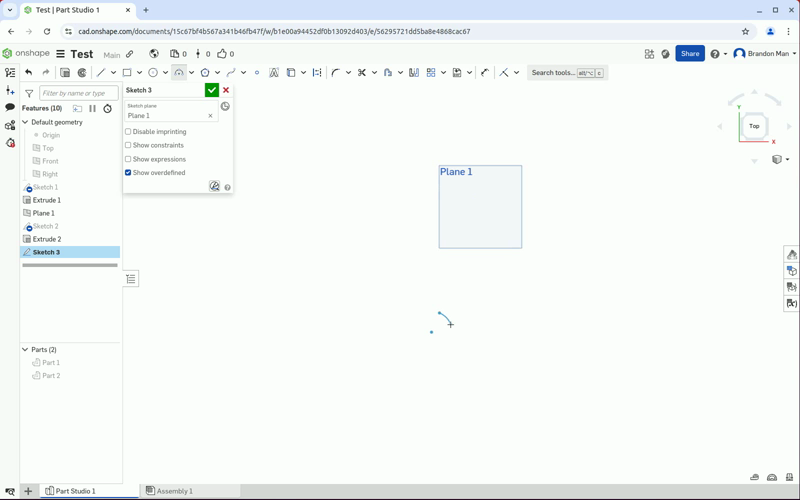
scroll(6)
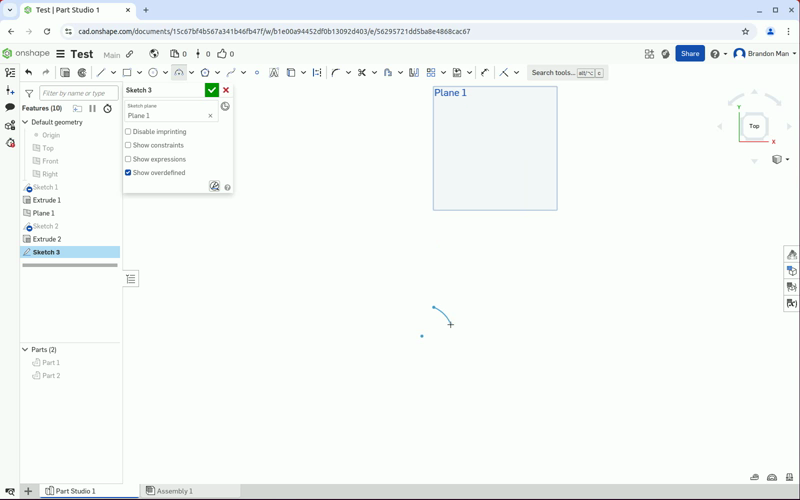
scroll(6)
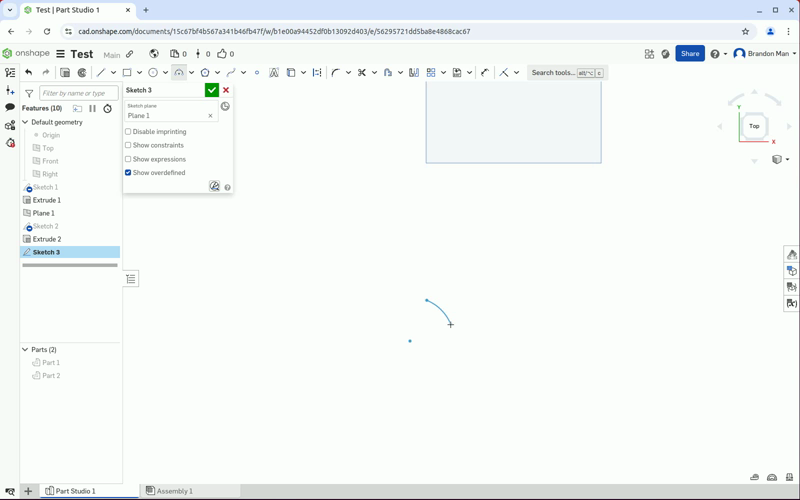
scroll(6)
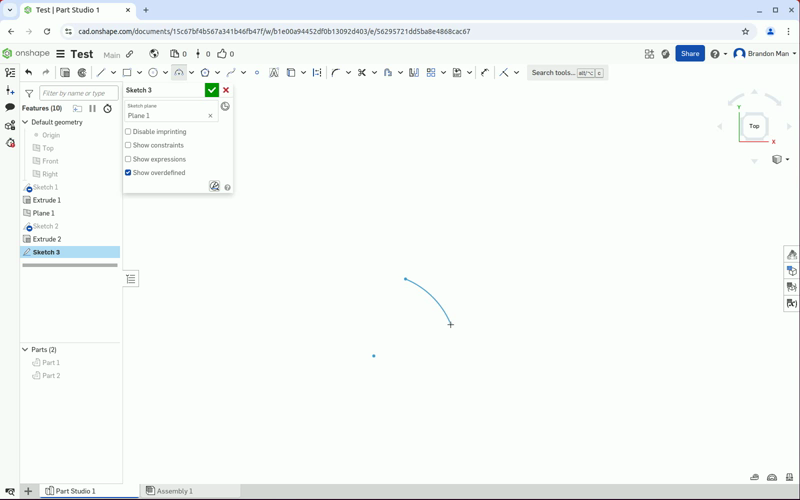
click(450, 324)
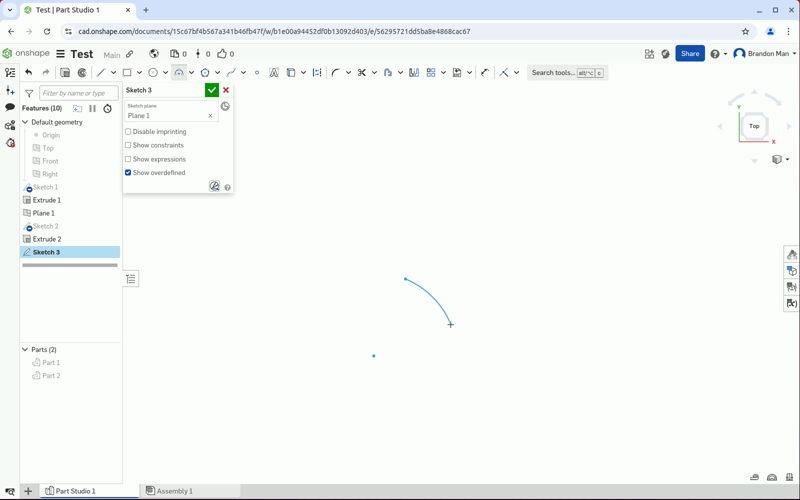
scroll(-6)
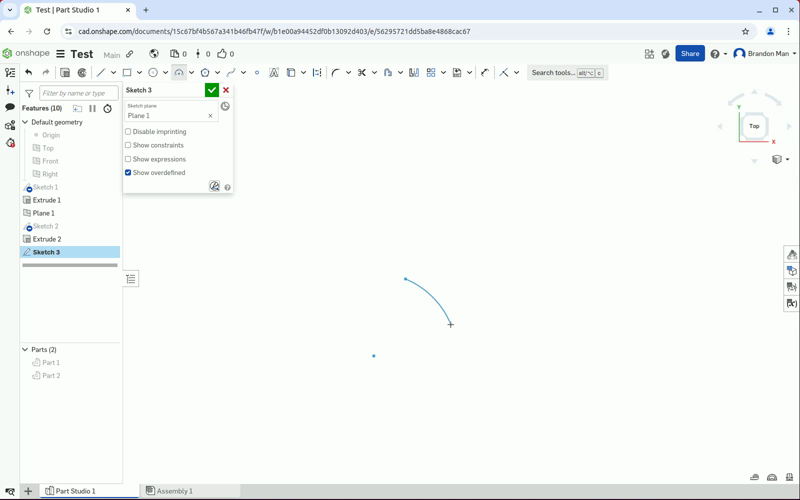
scroll(-6)
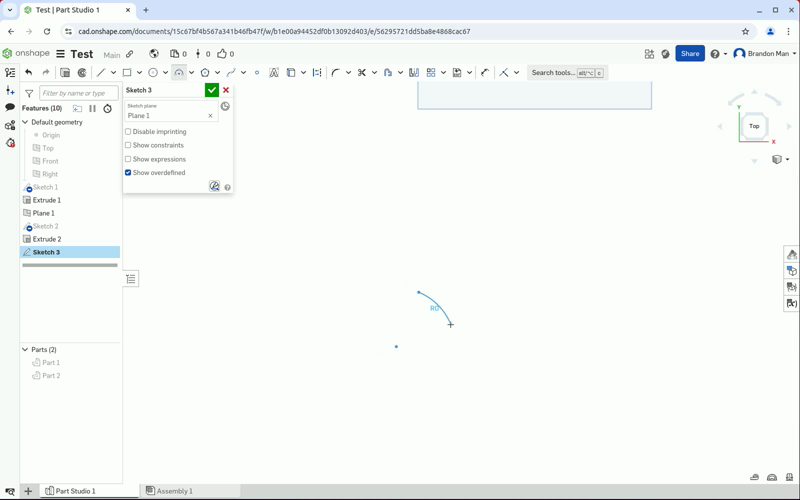
scroll(-6)
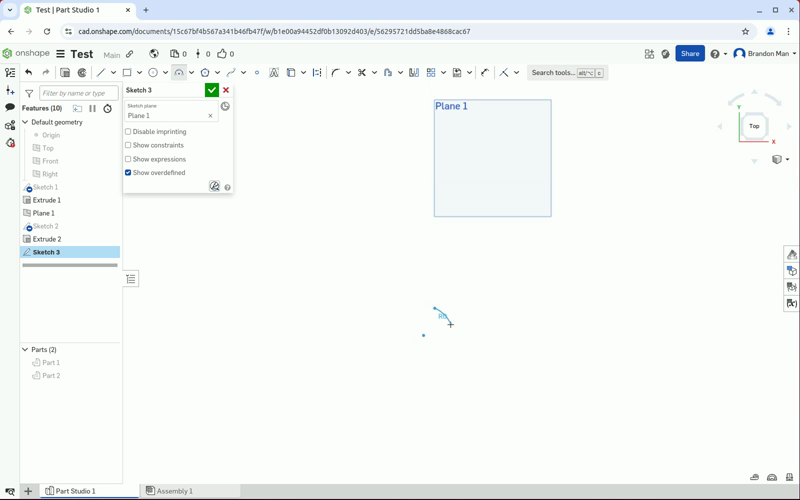
scroll(-6)
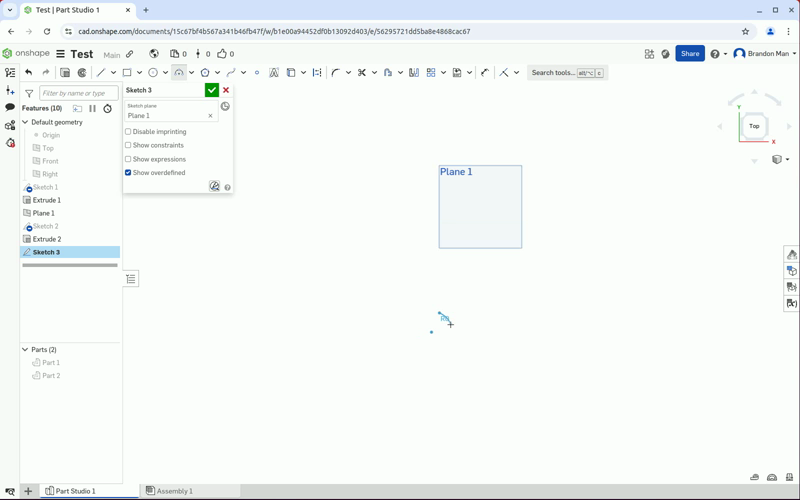
scroll(-6)
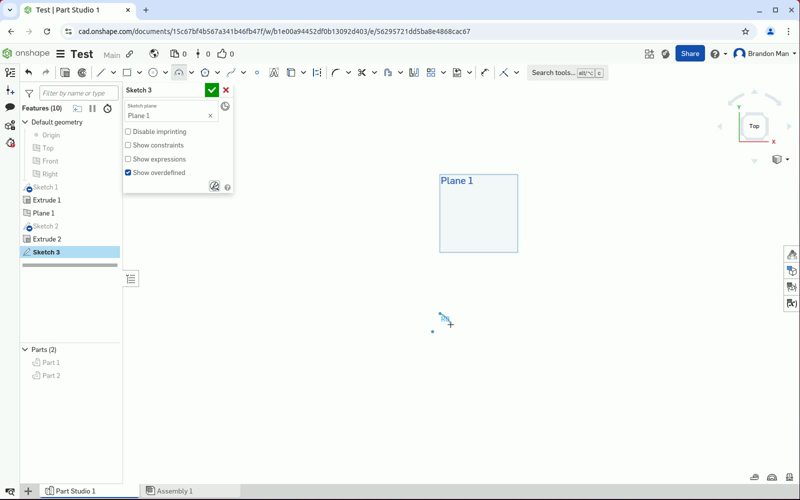
scroll(-6)
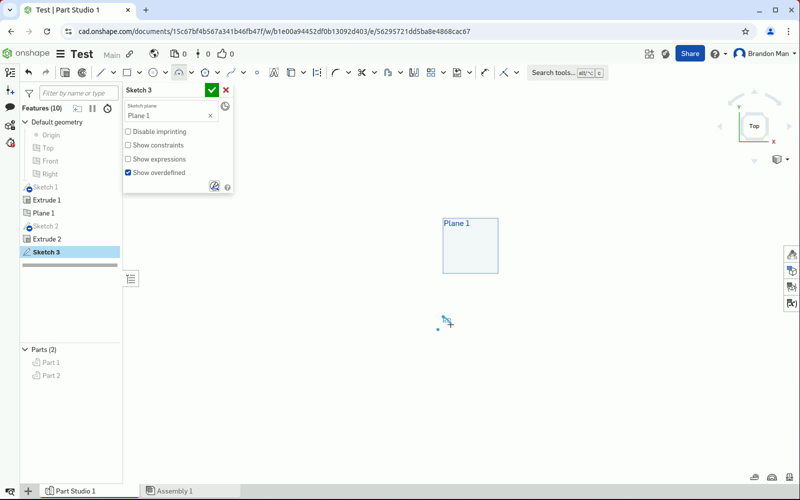
scroll(-6)
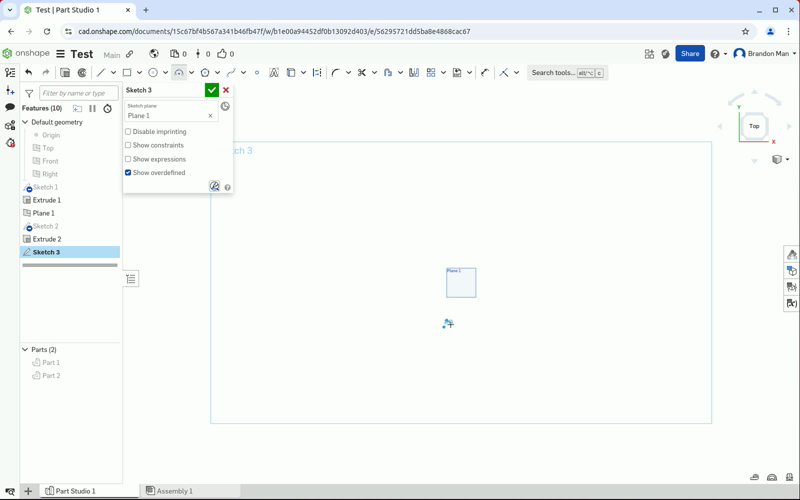
mouse_move(447, 323)
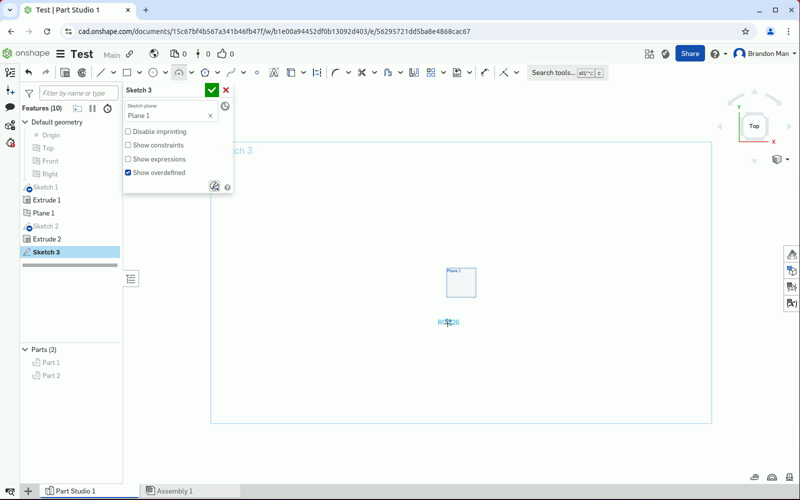
scroll(6)
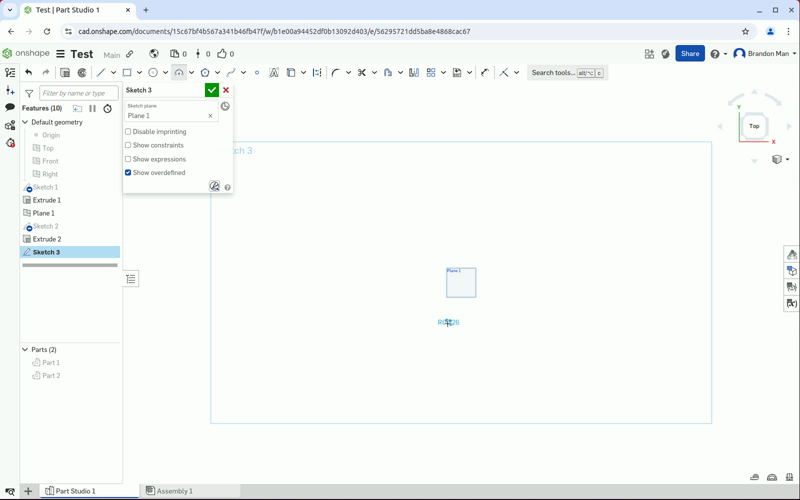
scroll(6)
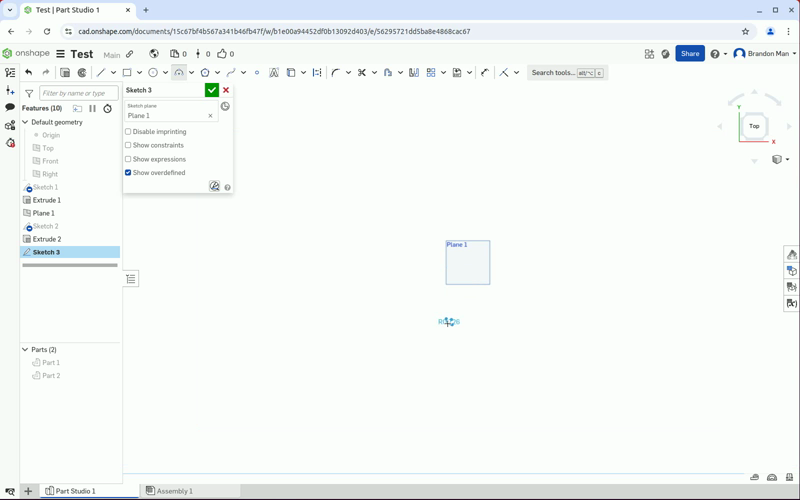
scroll(6)
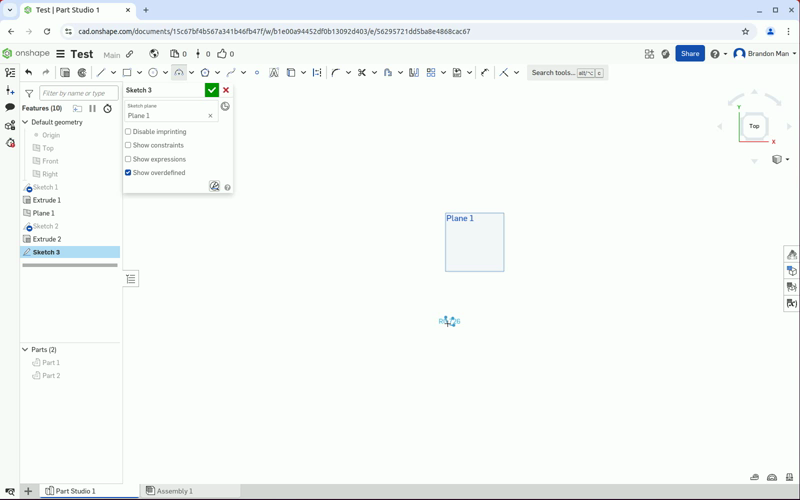
scroll(6)
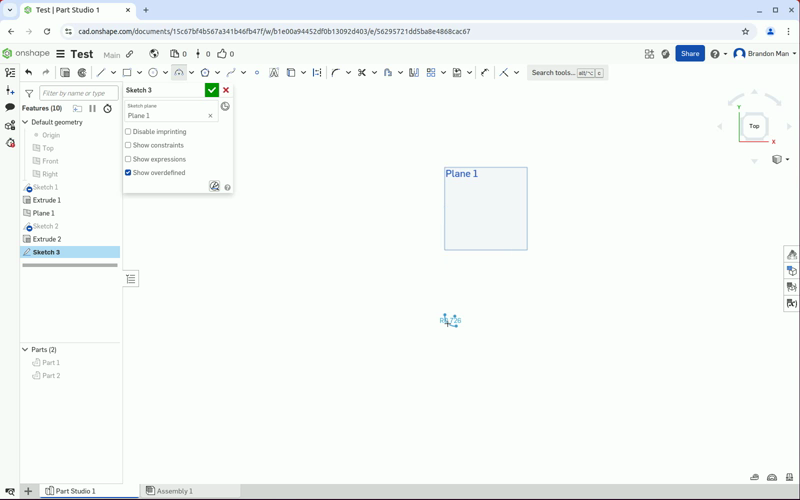
scroll(6)
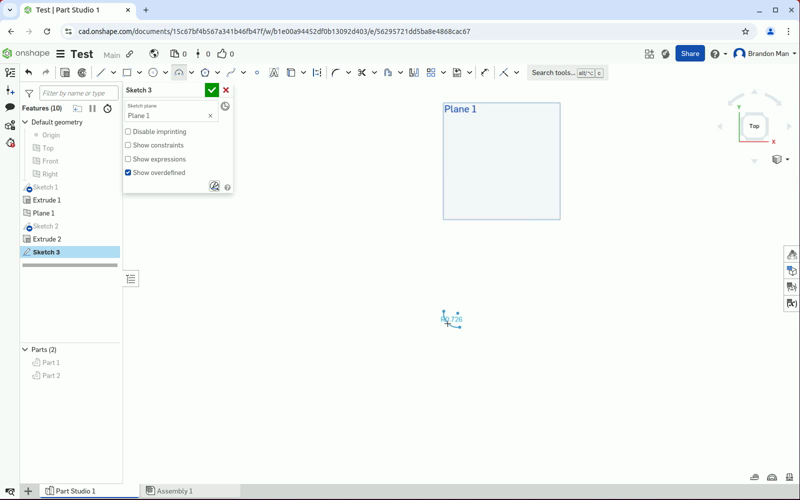
scroll(6)
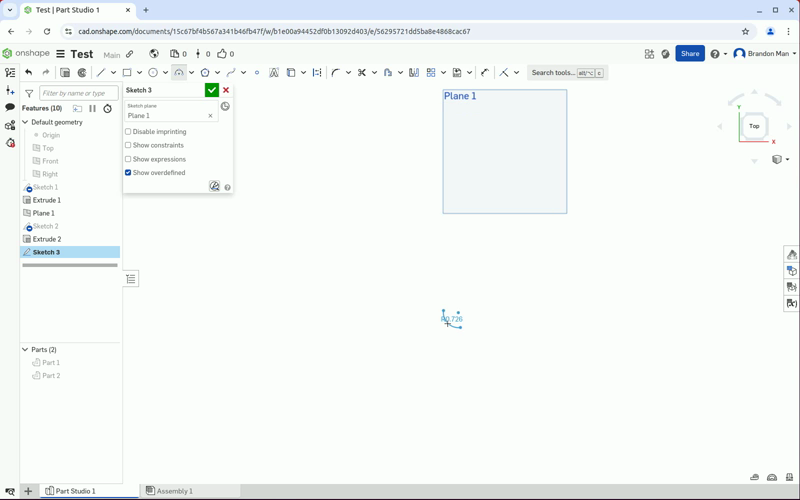
scroll(6)
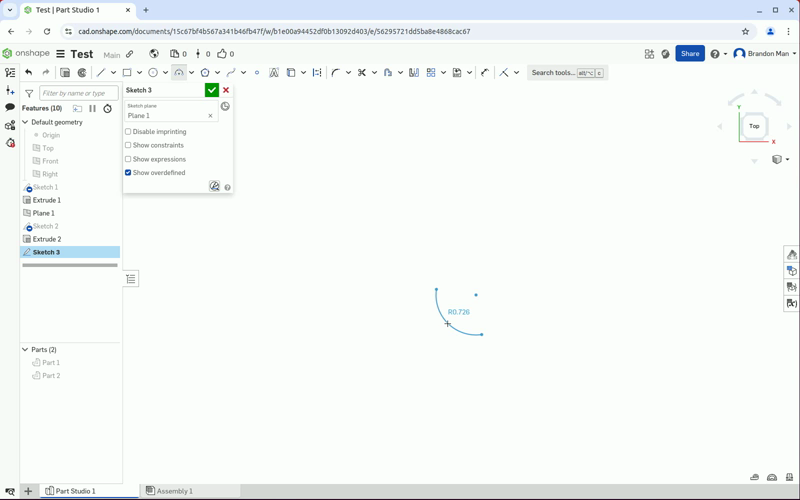
click(447, 323)
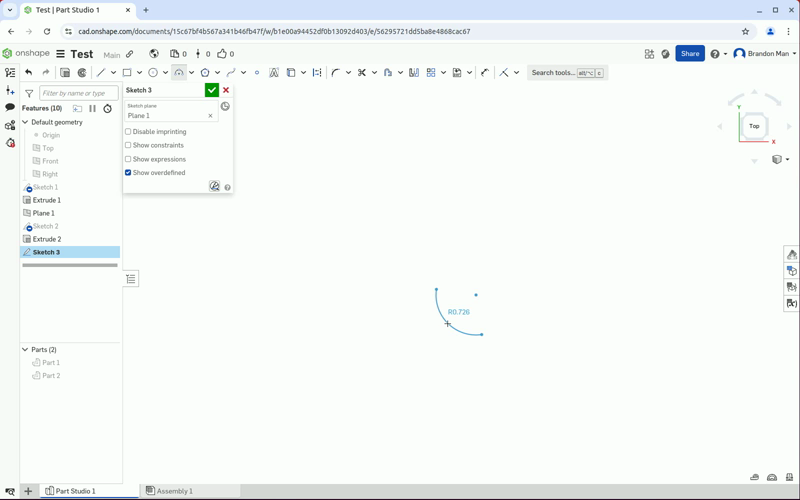
scroll(-6)
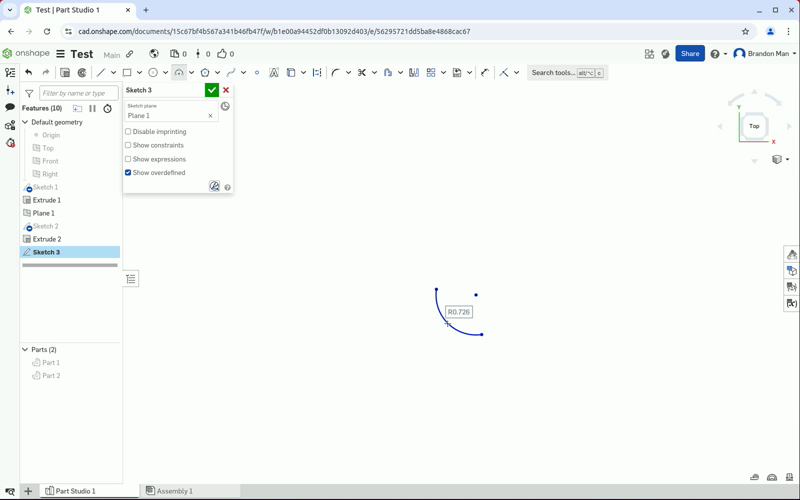
scroll(-6)
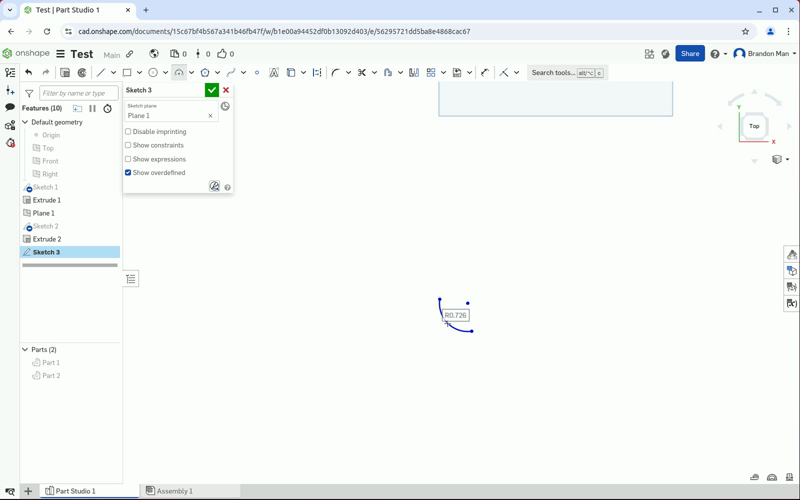
scroll(-6)
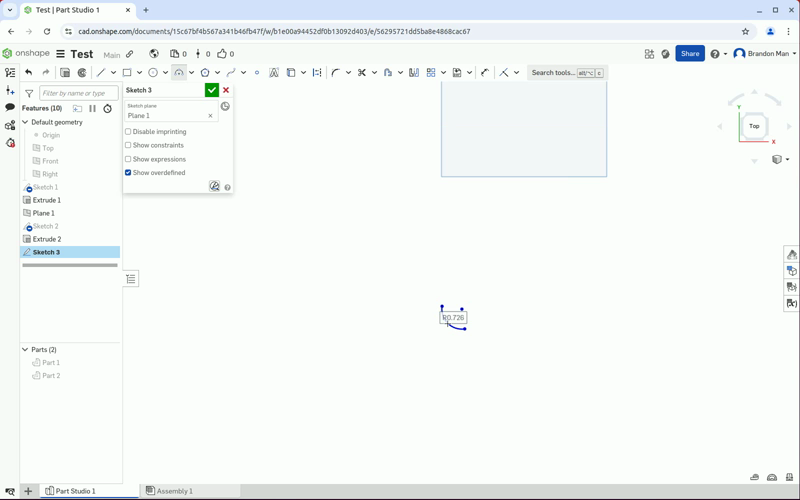
scroll(-6)
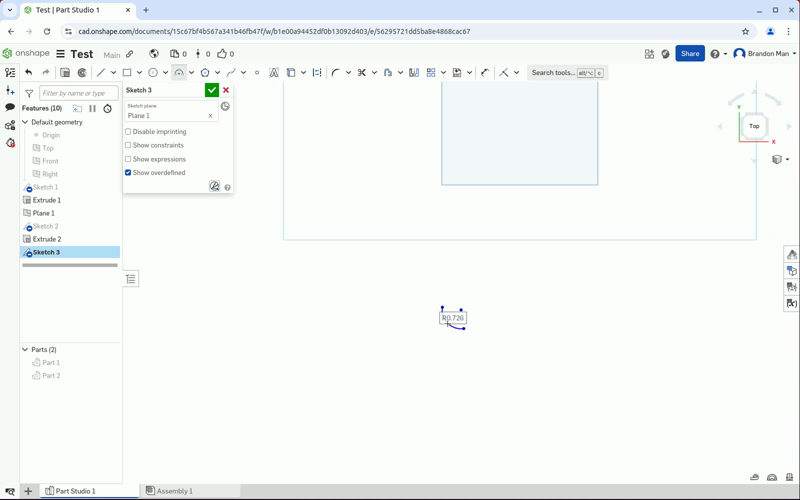
scroll(-6)
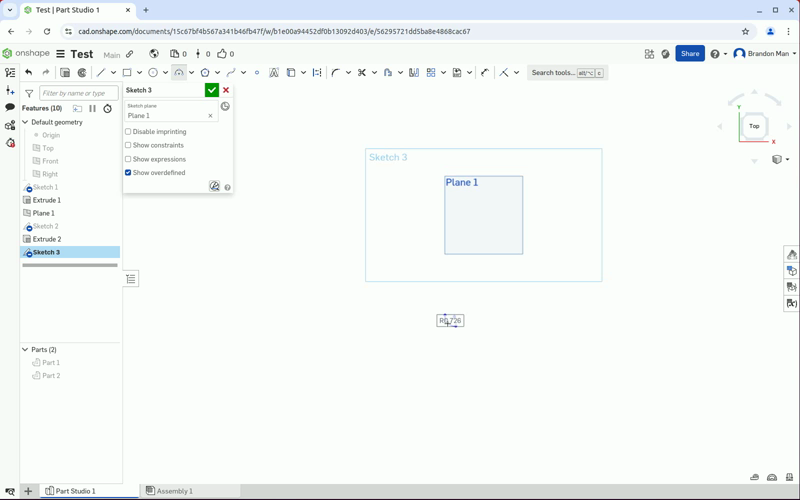
scroll(-6)
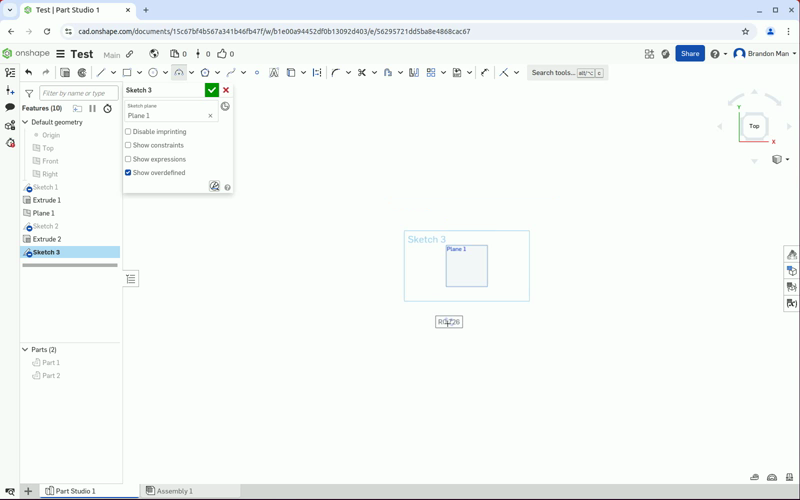
scroll(-6)
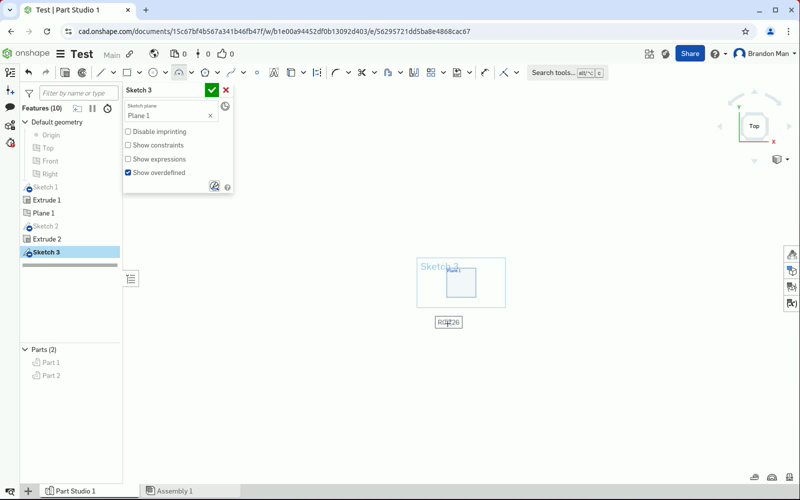
key_up(shift)
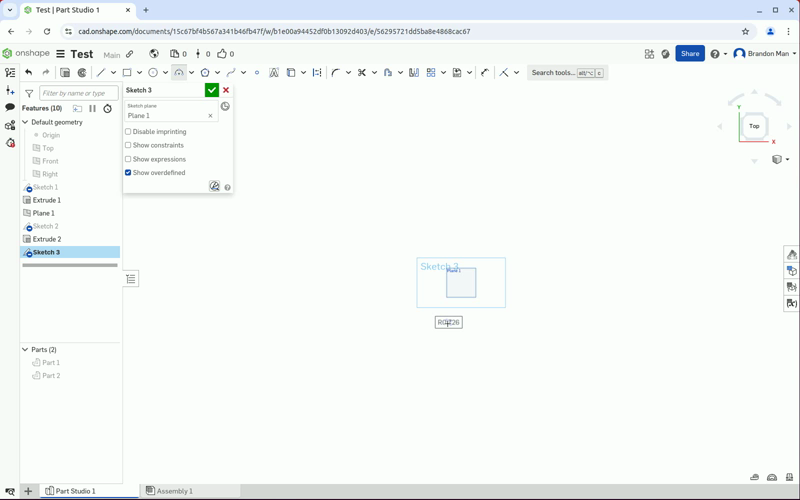
key(esc)
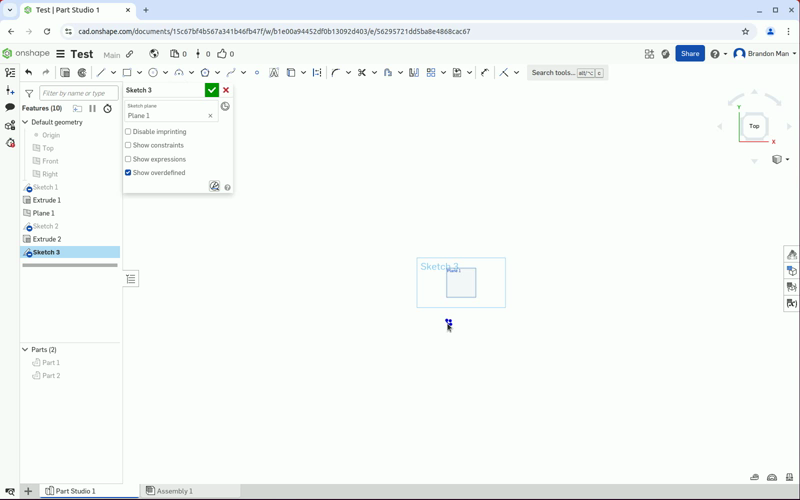
key(l)
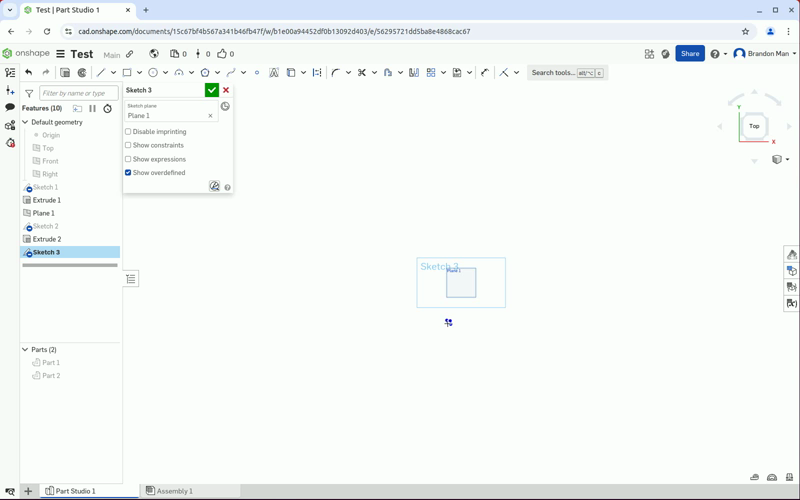
mouse_move(450, 324)
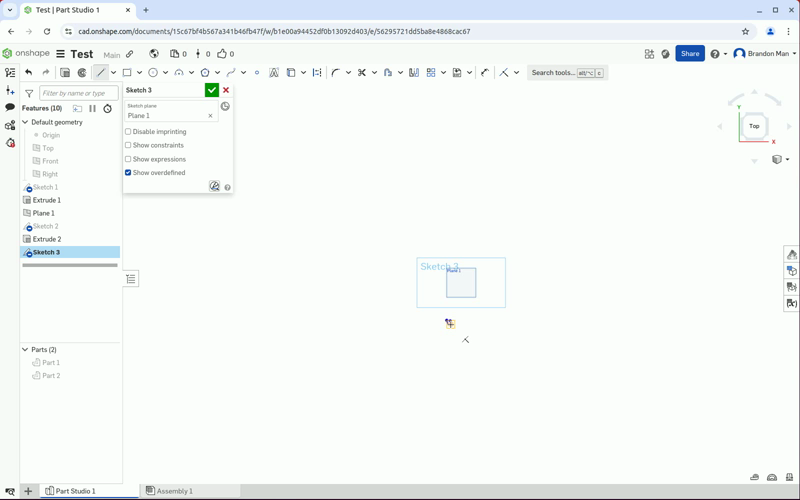
scroll(6)
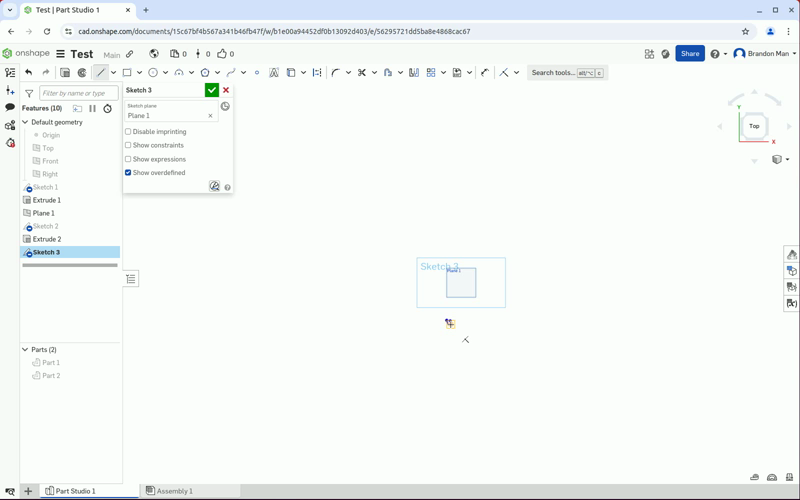
scroll(6)
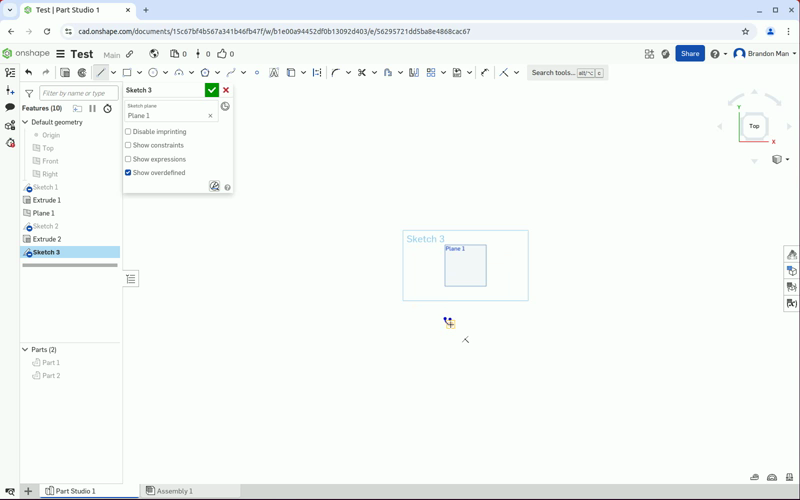
scroll(6)
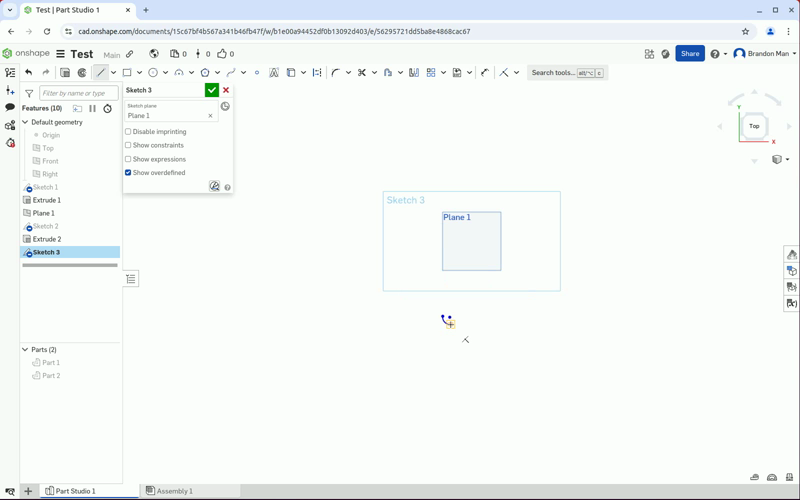
scroll(6)
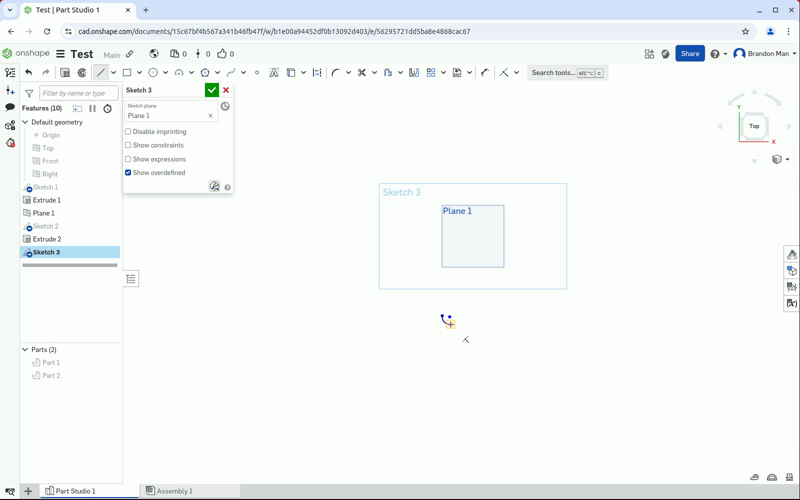
scroll(6)
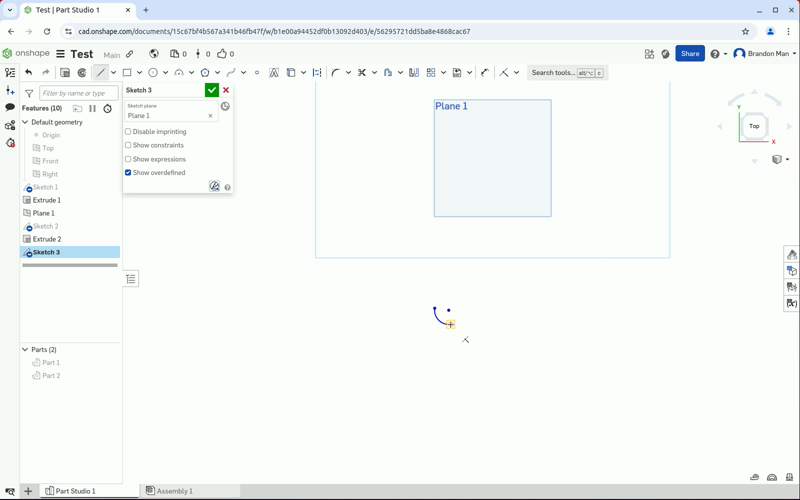
scroll(6)
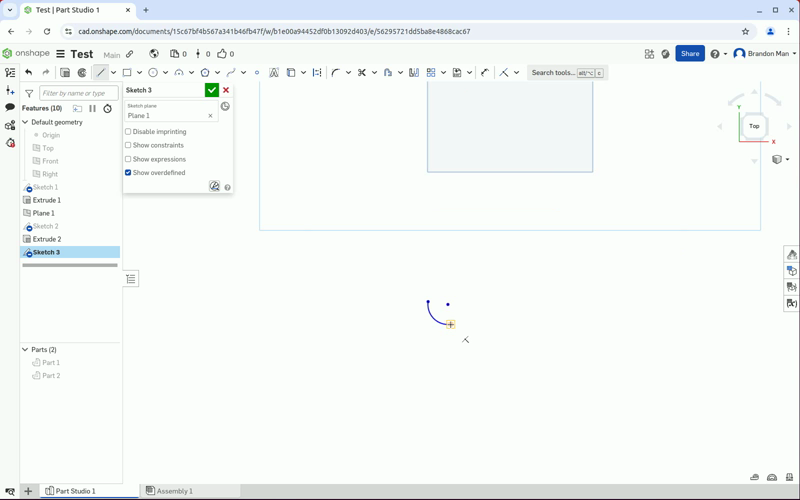
scroll(6)
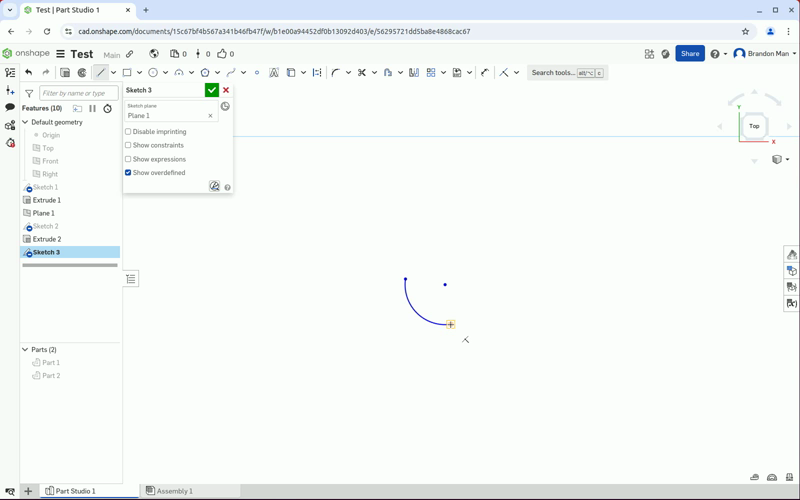
click(450, 324)
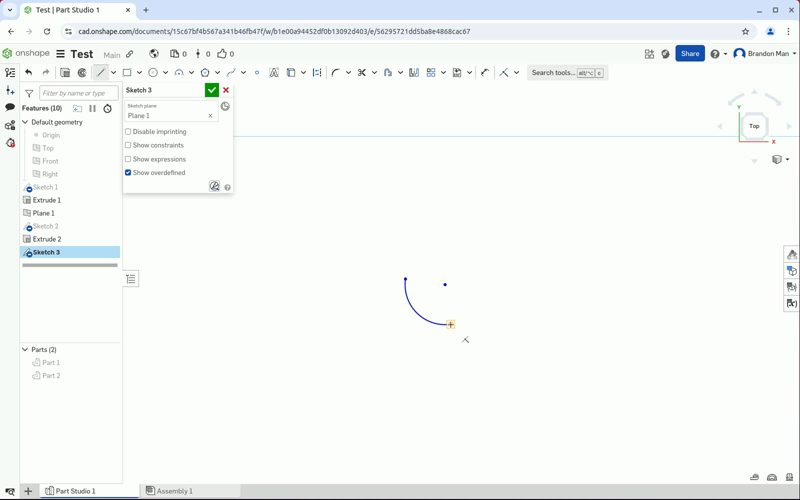
scroll(-6)
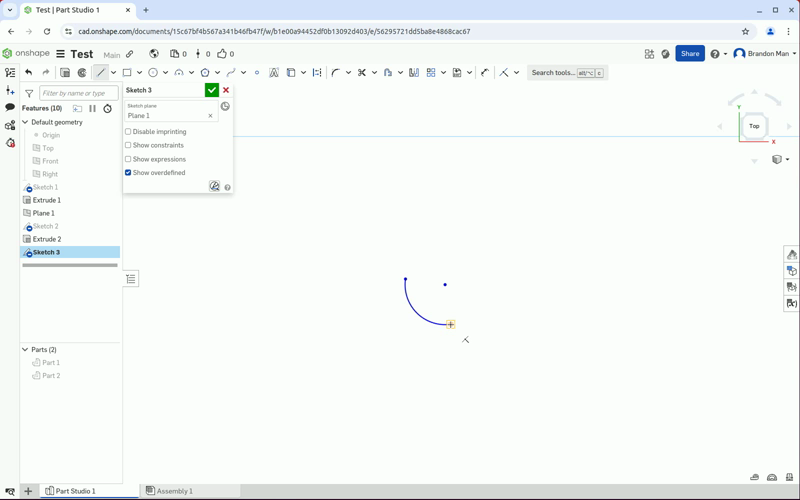
scroll(-6)
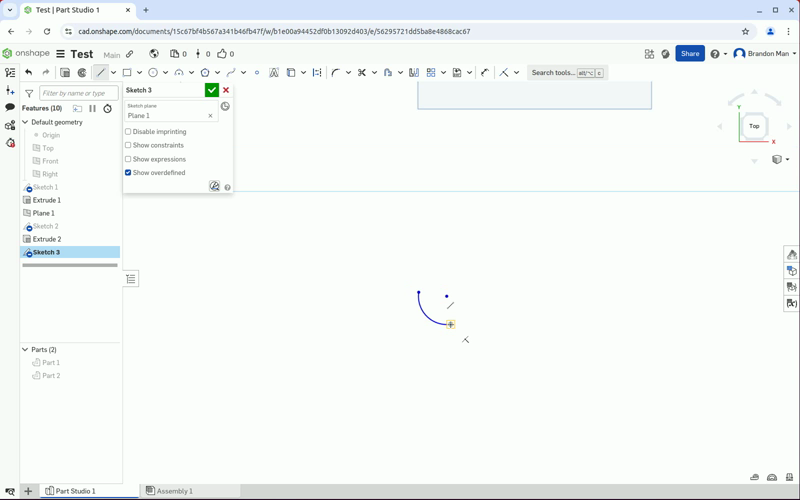
scroll(-6)
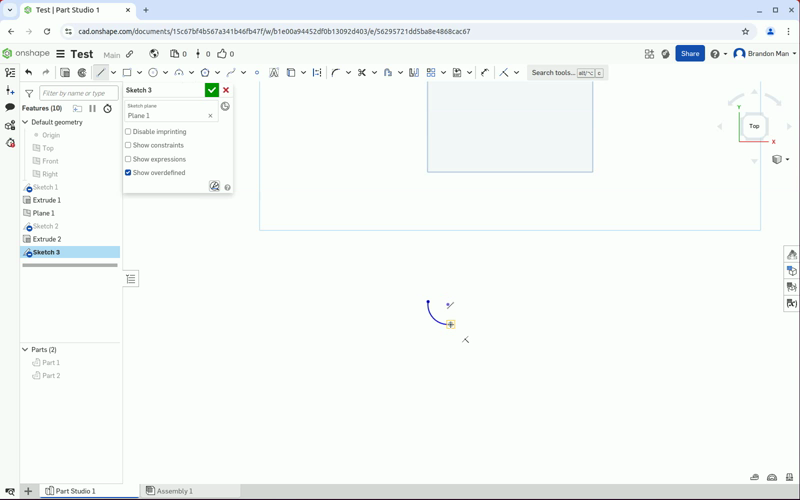
scroll(-6)
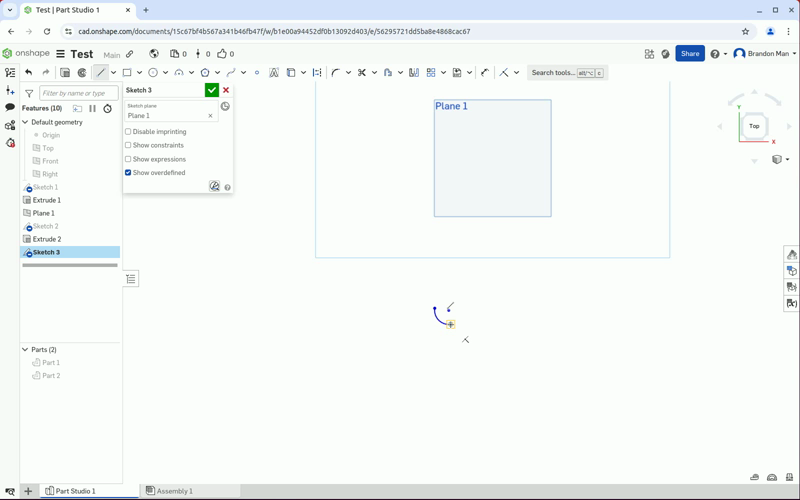
scroll(-6)
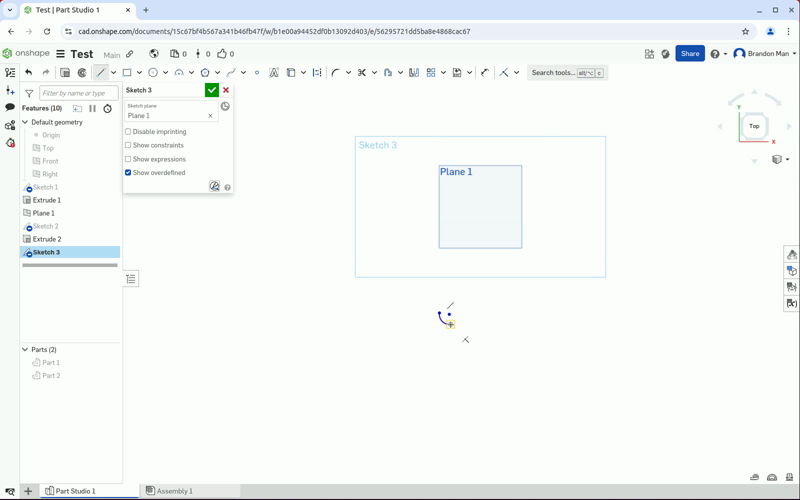
scroll(-6)
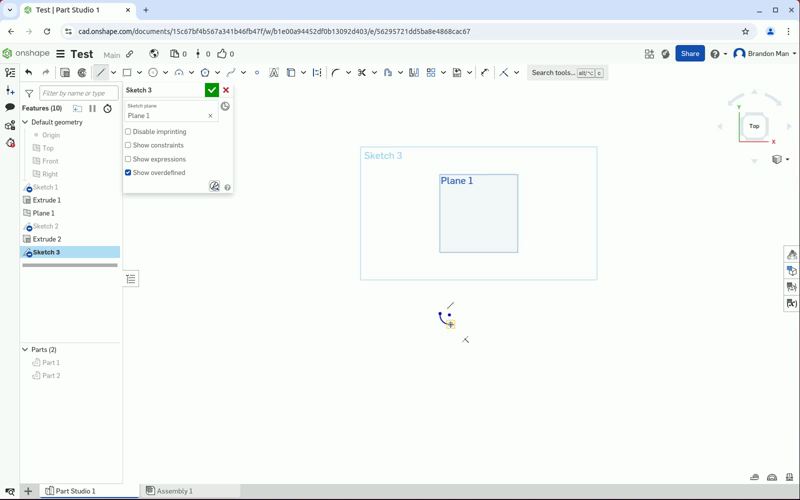
scroll(-6)
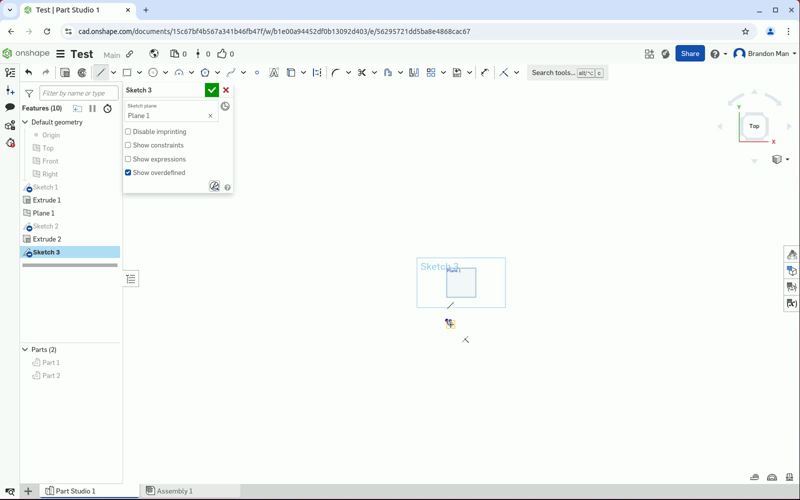
key_down(shift)
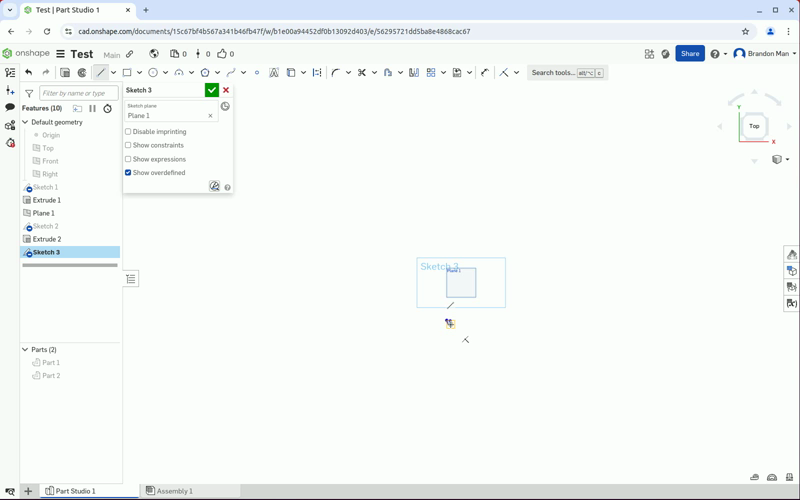
mouse_move(480, 324)
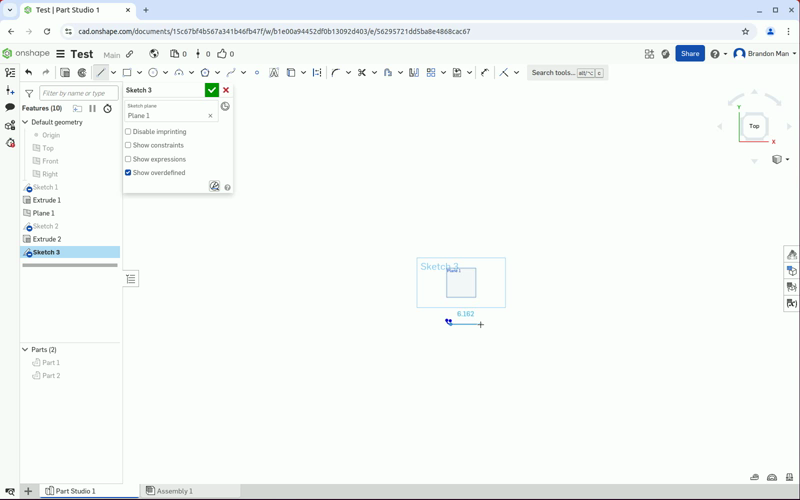
mouse_move(490, 324)
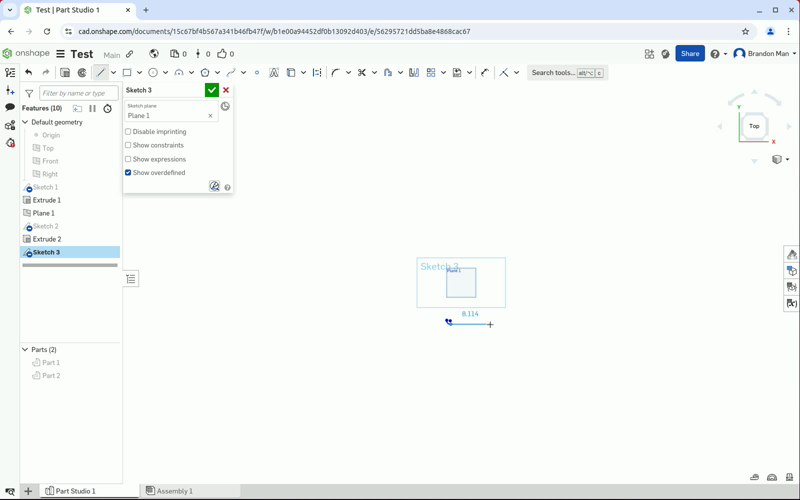
click(490, 324)
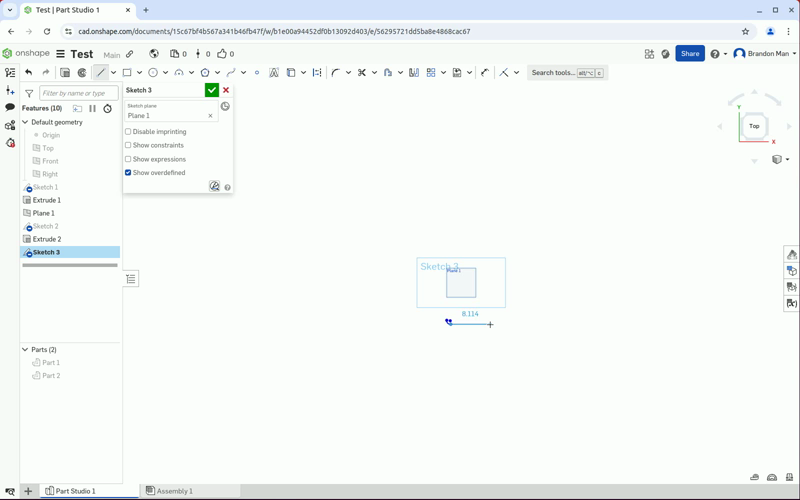
key_up(shift)
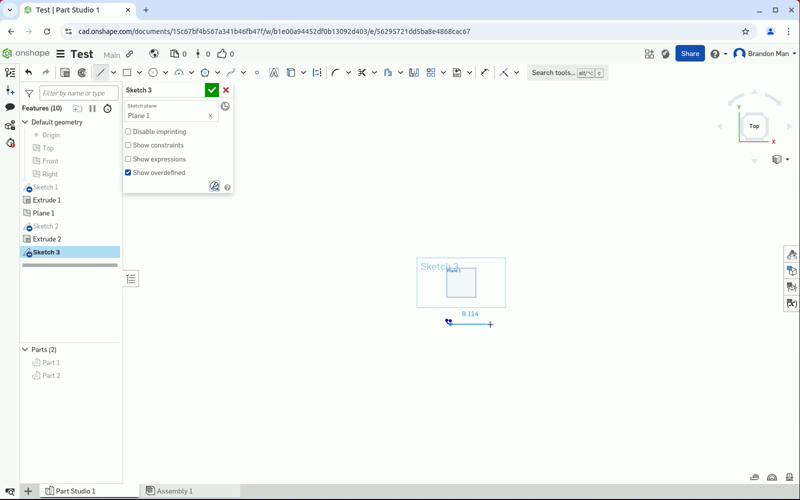
key(esc)
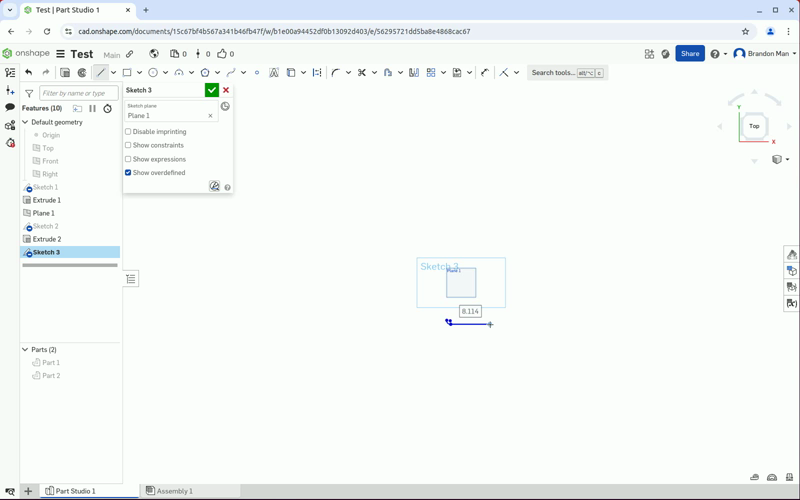
key(a)
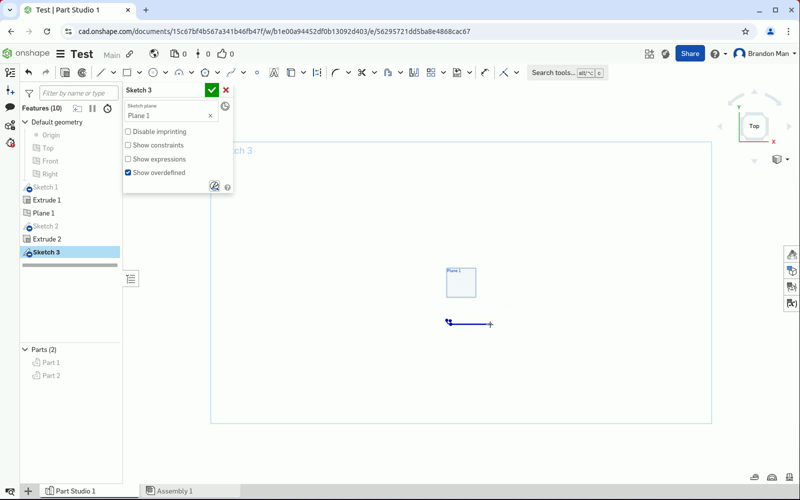
mouse_move(490, 324)
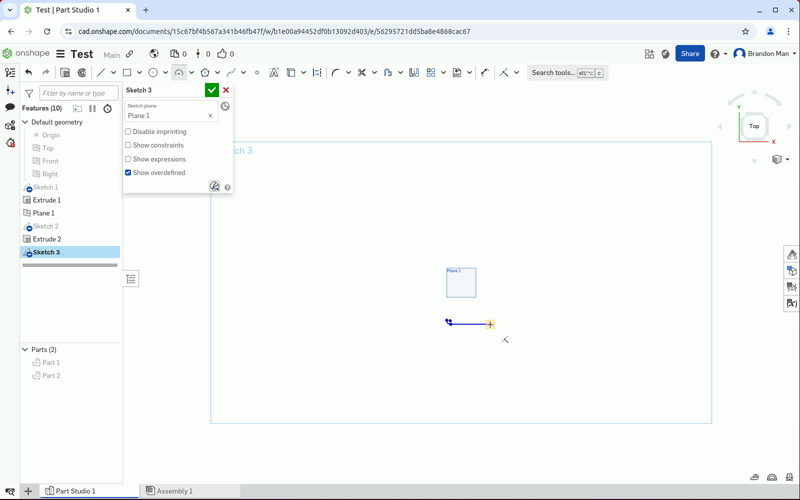
click(490, 324)
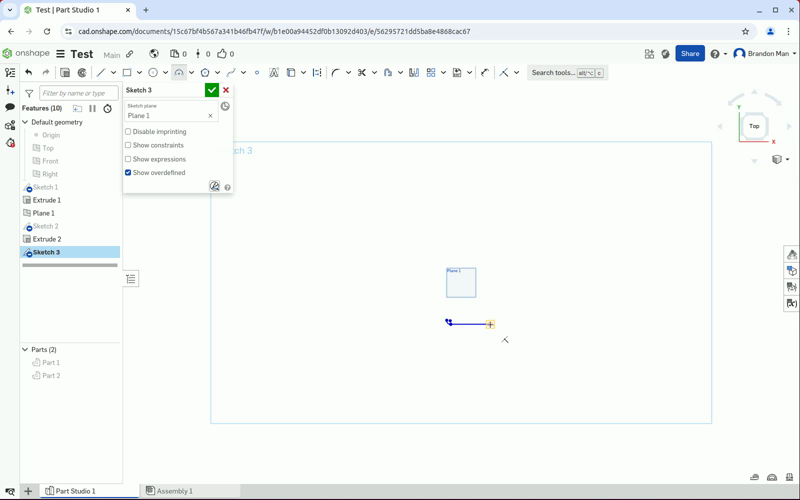
key_down(shift)
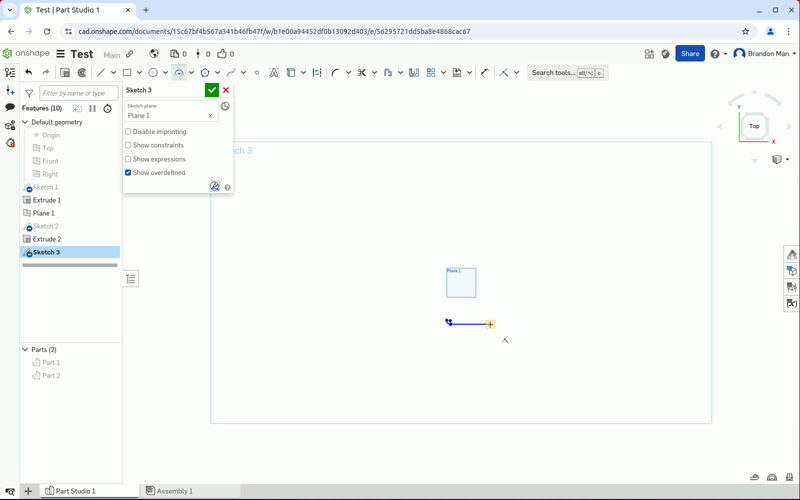
mouse_move(494, 320)
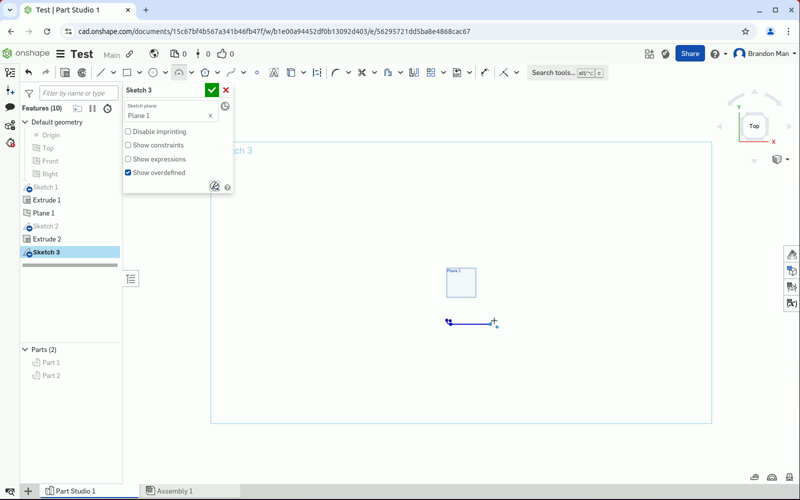
scroll(6)
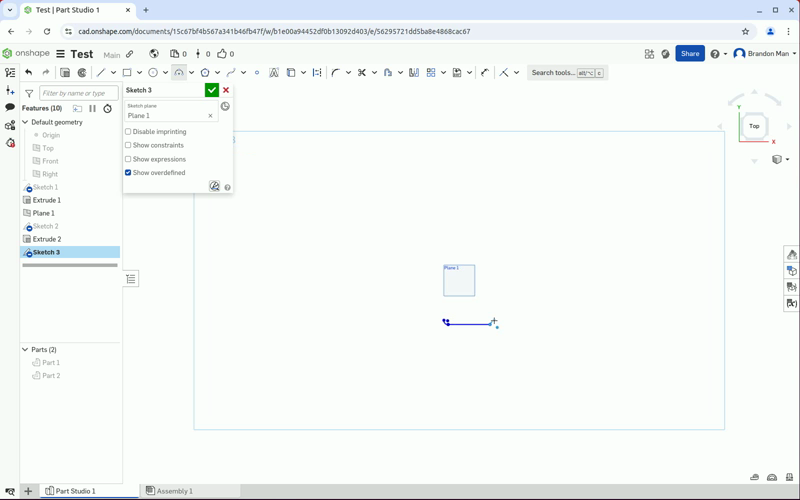
scroll(6)
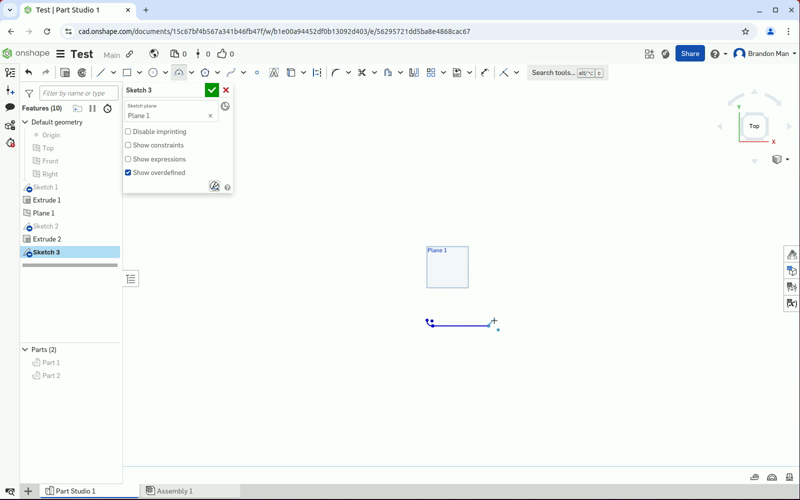
scroll(6)
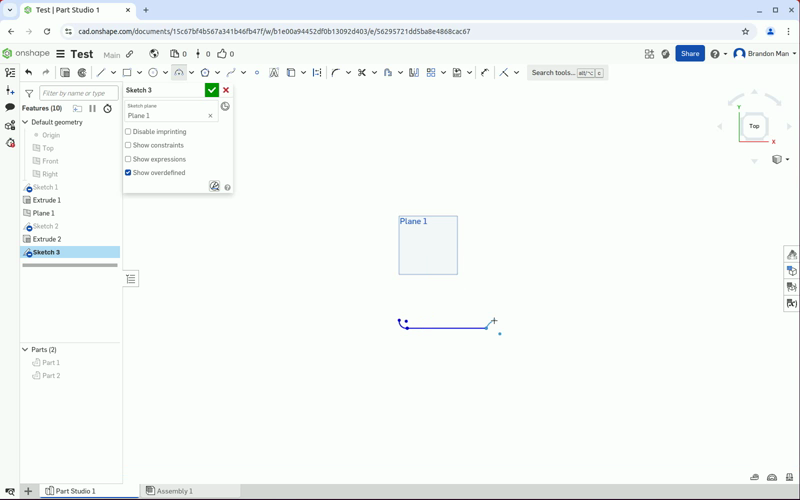
scroll(6)
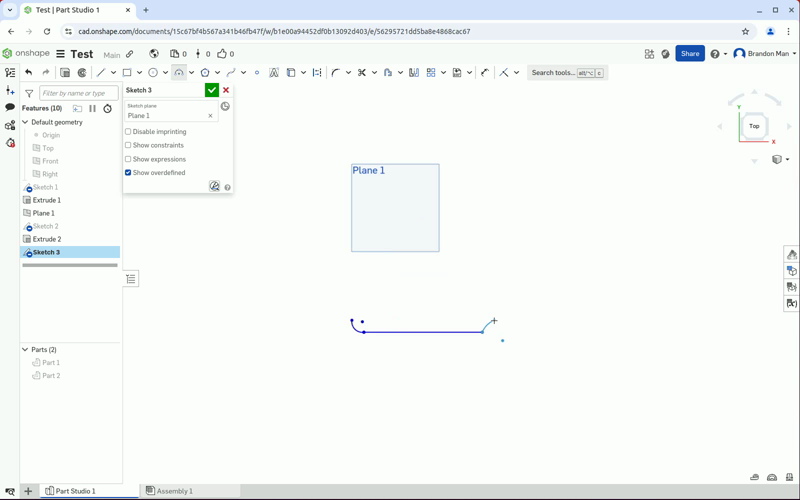
scroll(6)
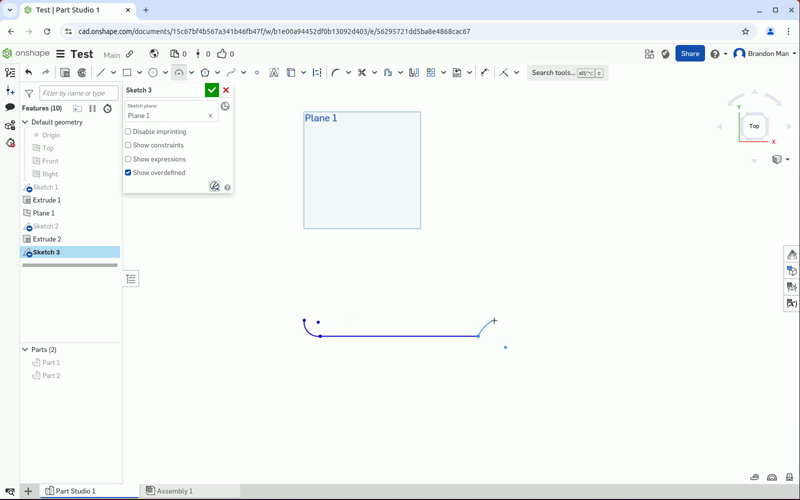
scroll(6)
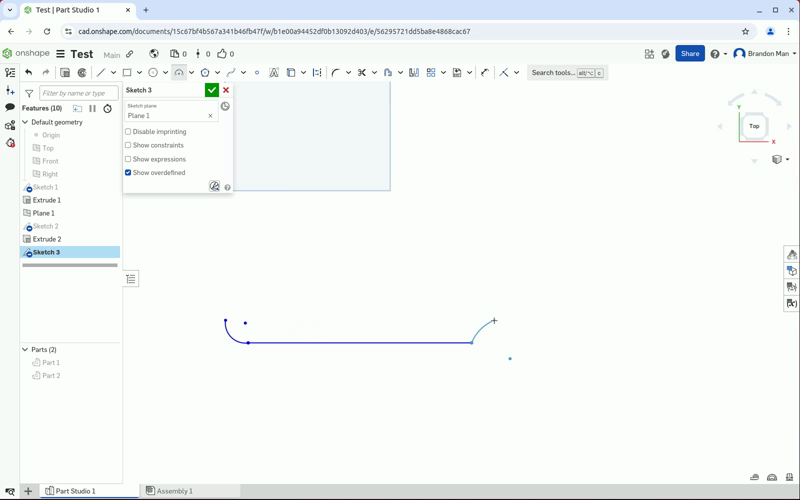
scroll(6)
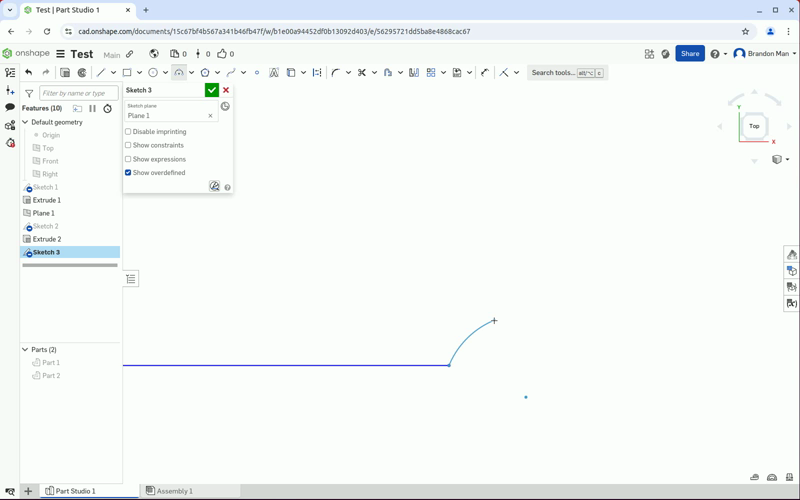
click(494, 320)
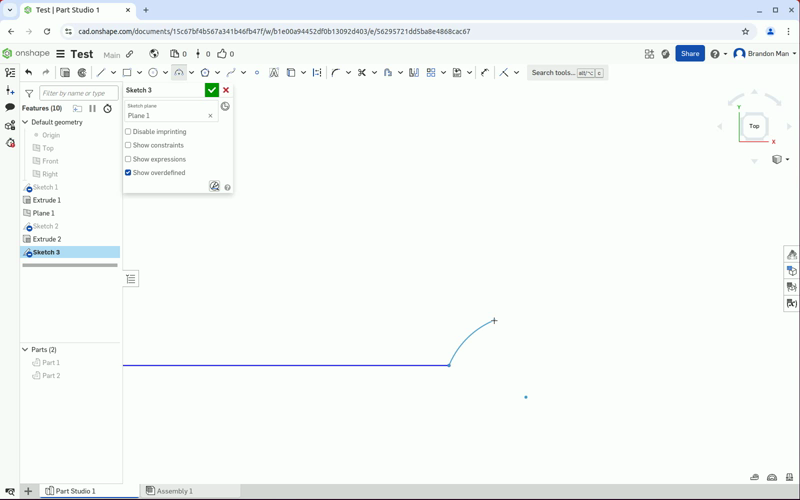
scroll(-6)
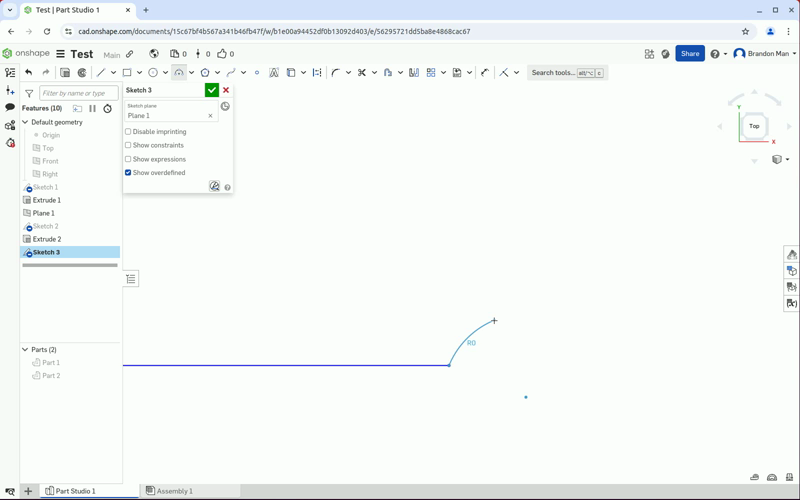
scroll(-6)
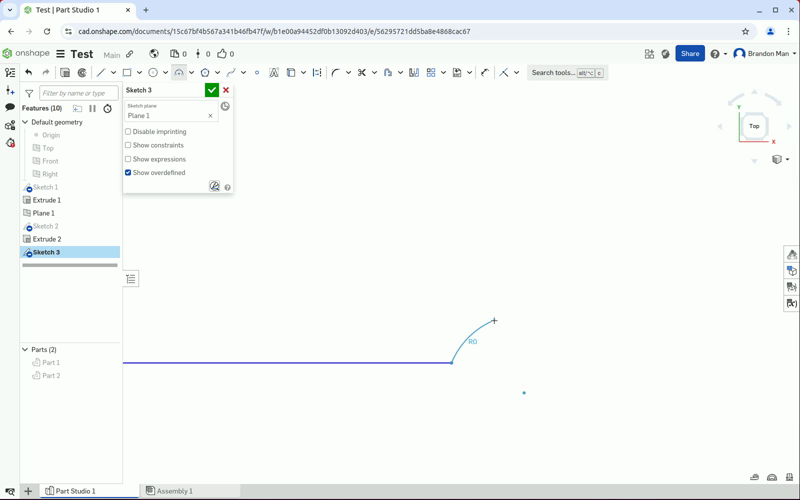
scroll(-6)
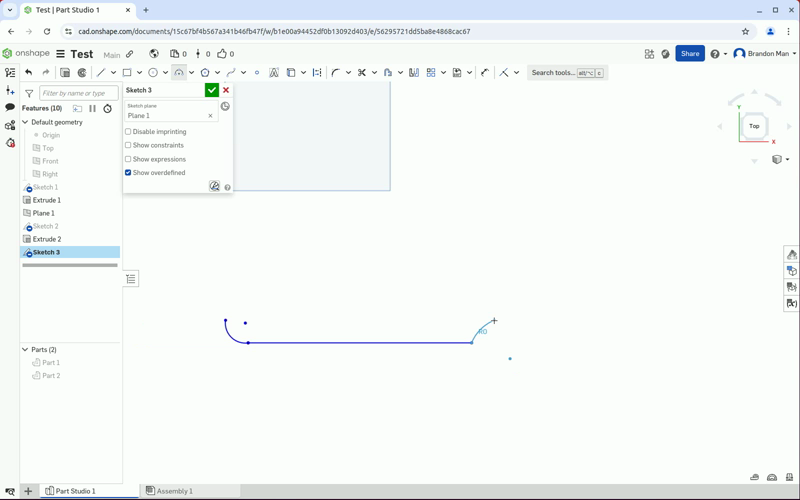
scroll(-6)
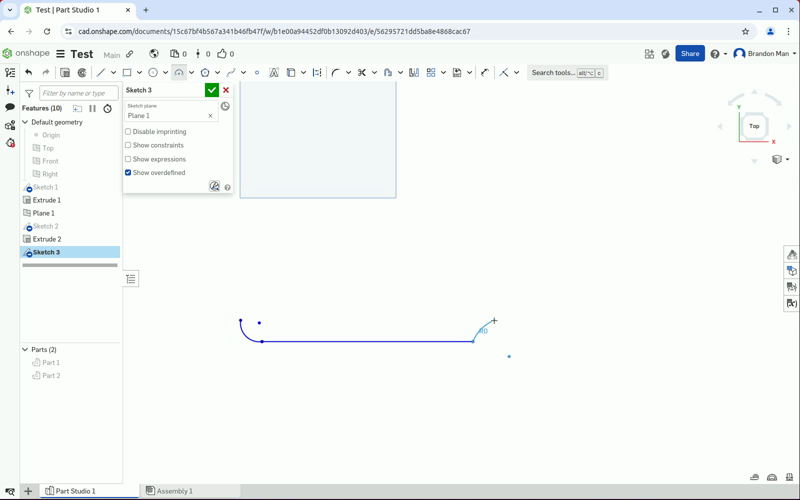
scroll(-6)
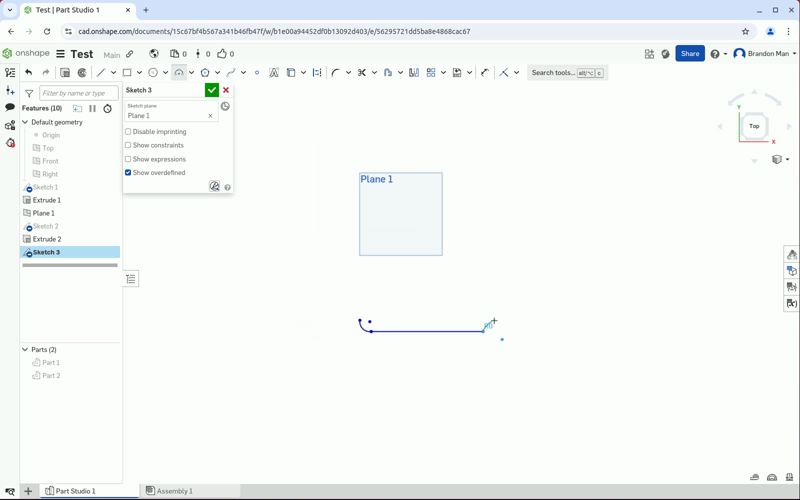
scroll(-6)
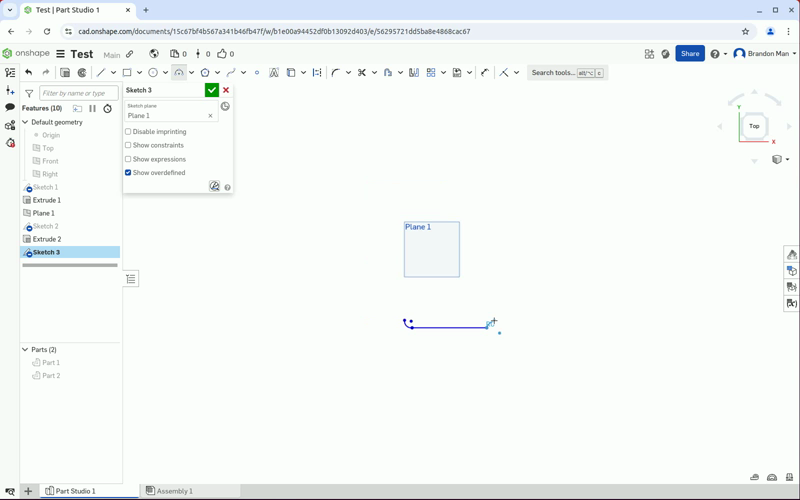
scroll(-6)
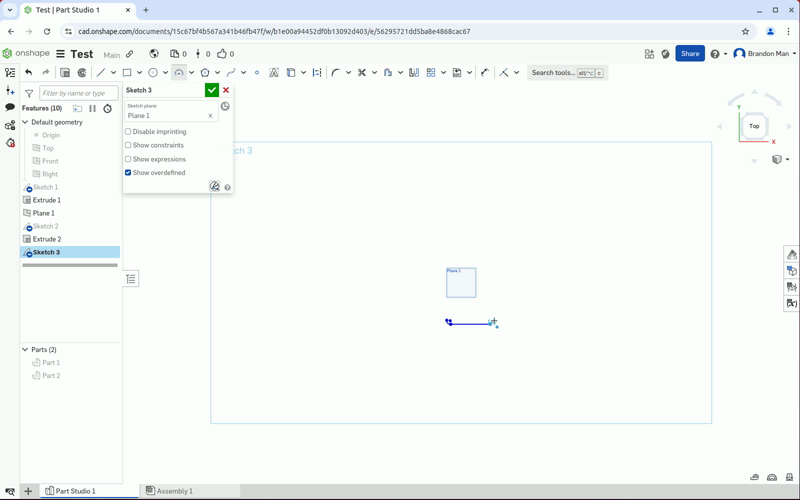
mouse_move(493, 323)
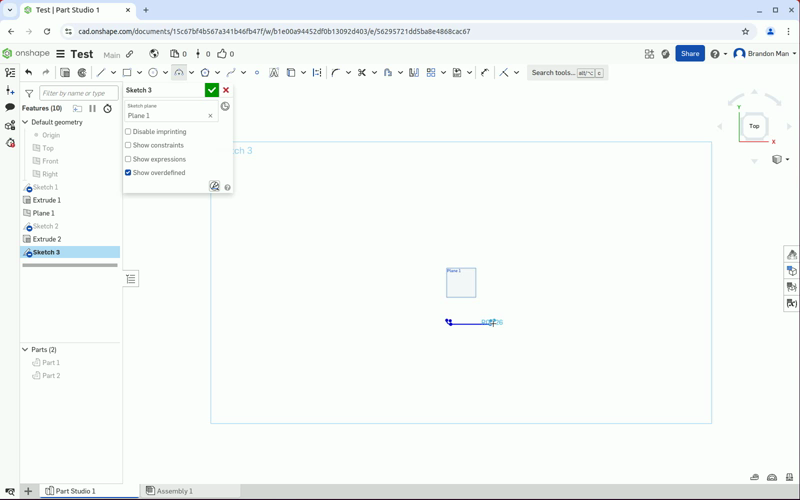
scroll(6)
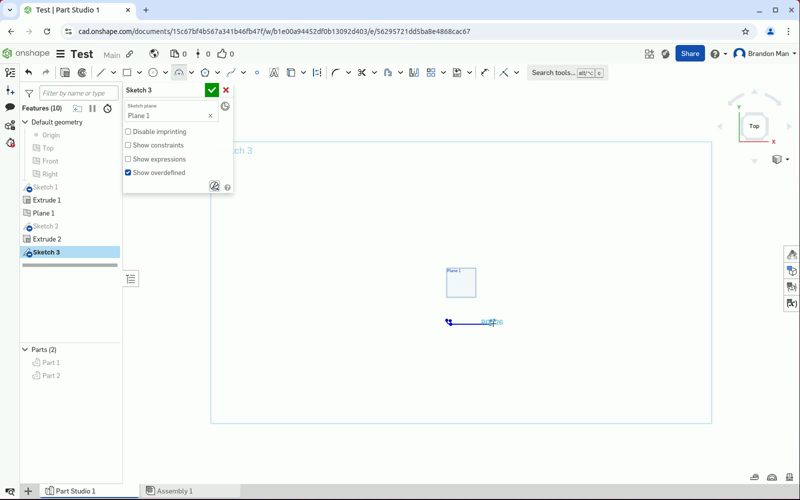
scroll(6)
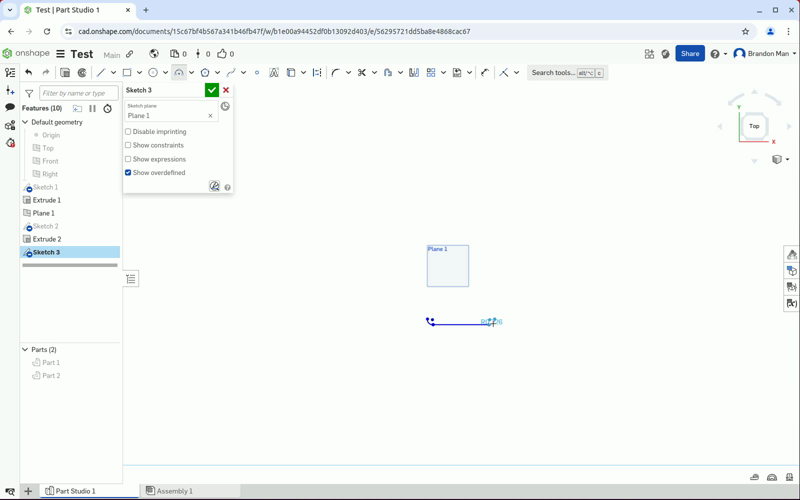
scroll(6)
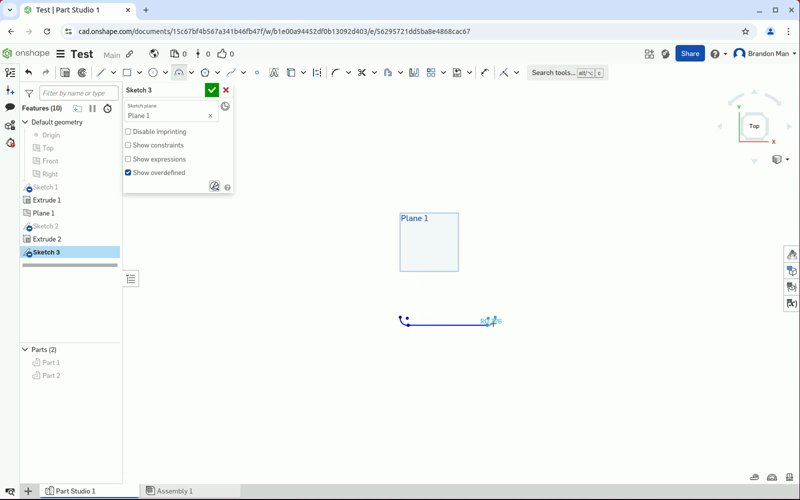
scroll(6)
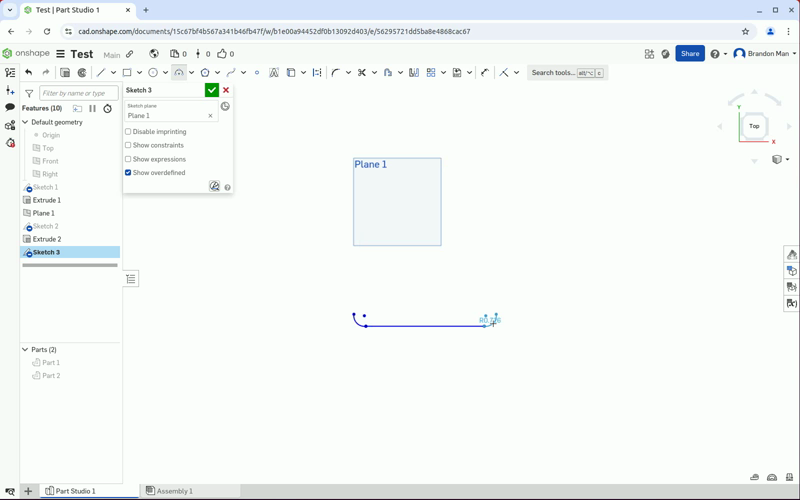
scroll(6)
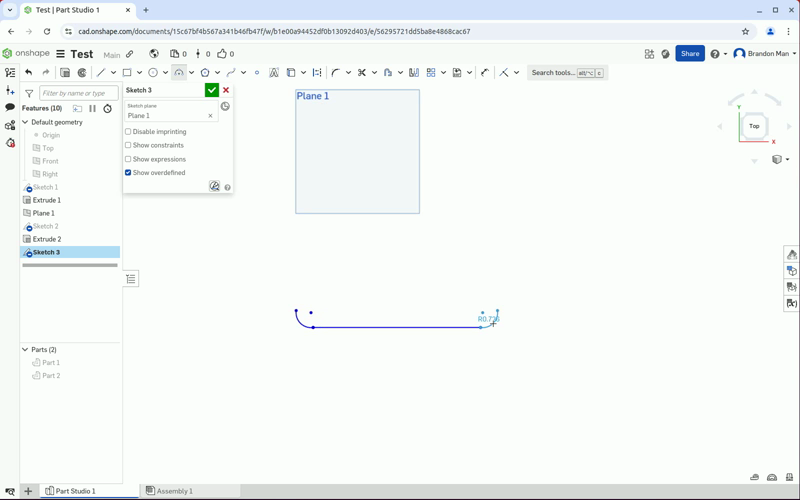
scroll(6)
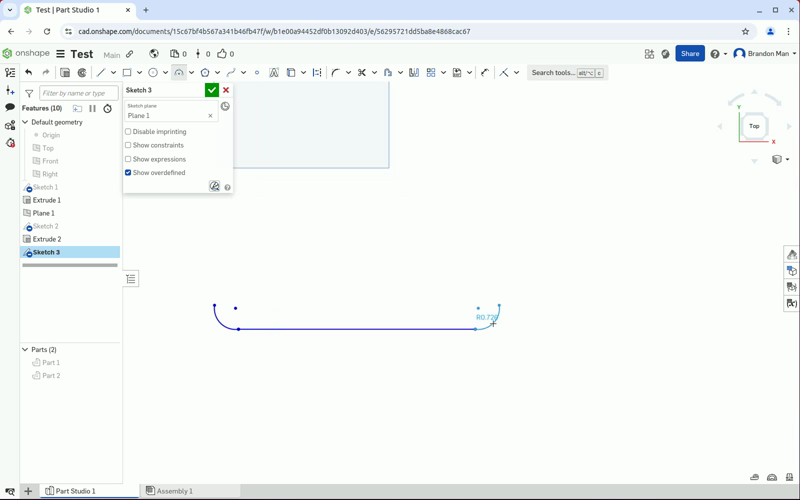
scroll(6)
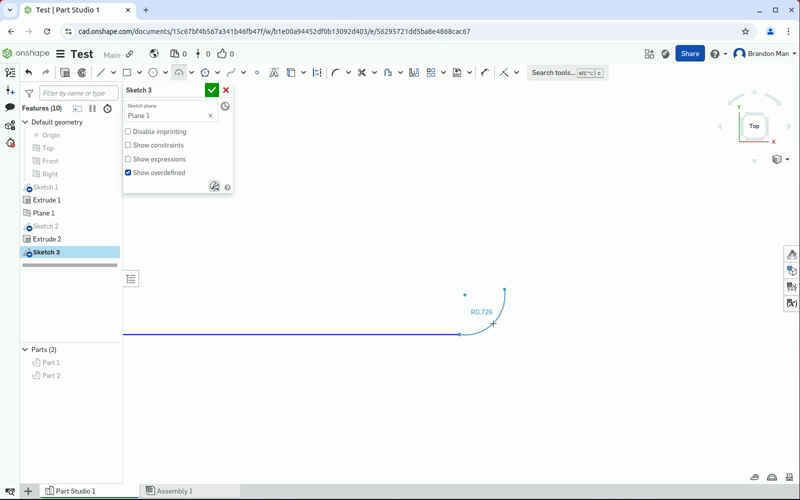
click(493, 323)
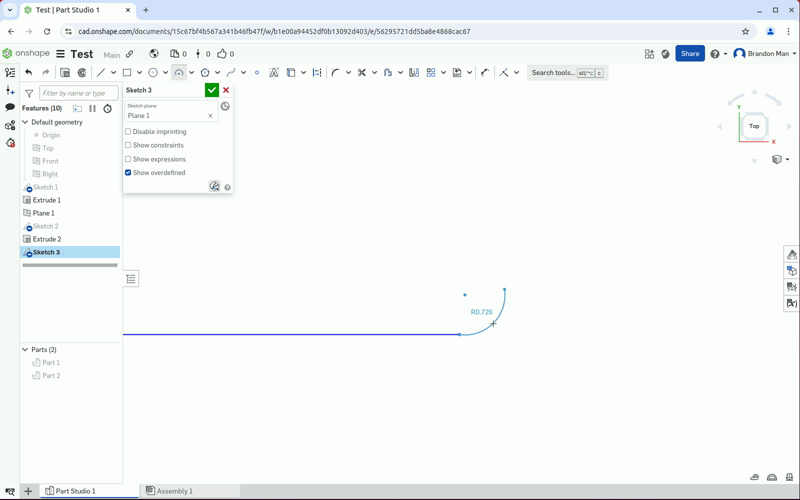
scroll(-6)
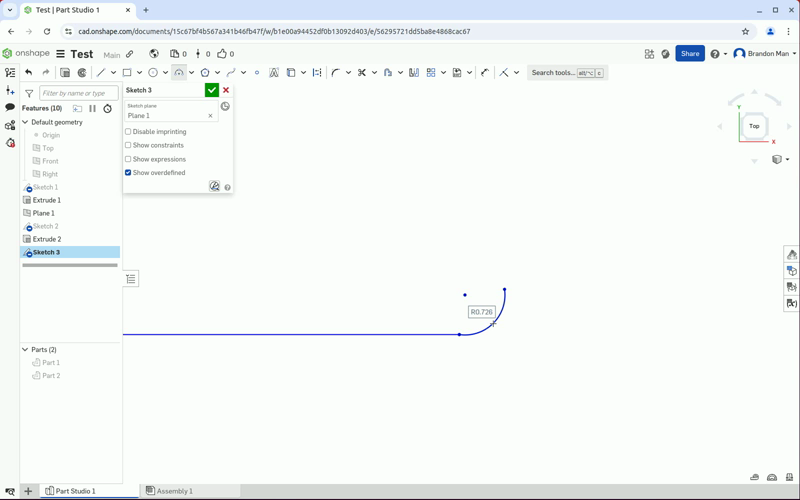
scroll(-6)
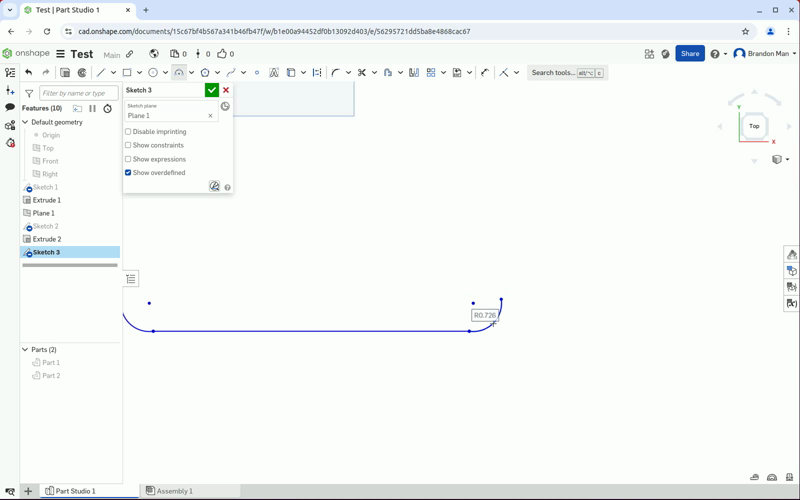
scroll(-6)
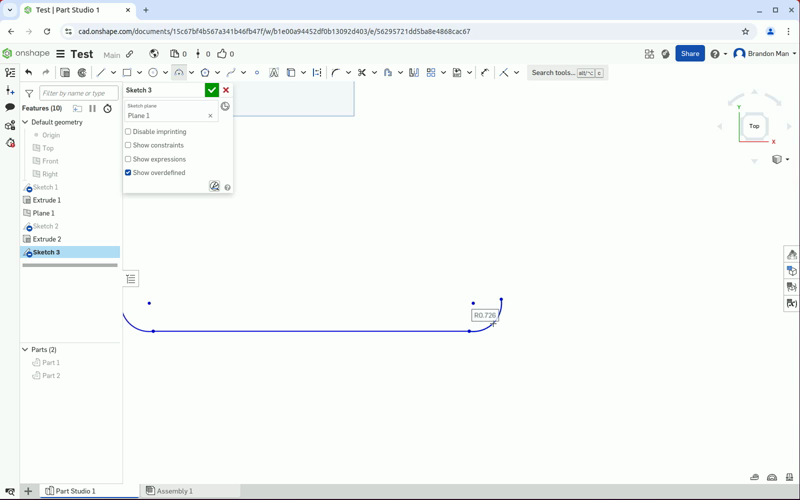
scroll(-6)
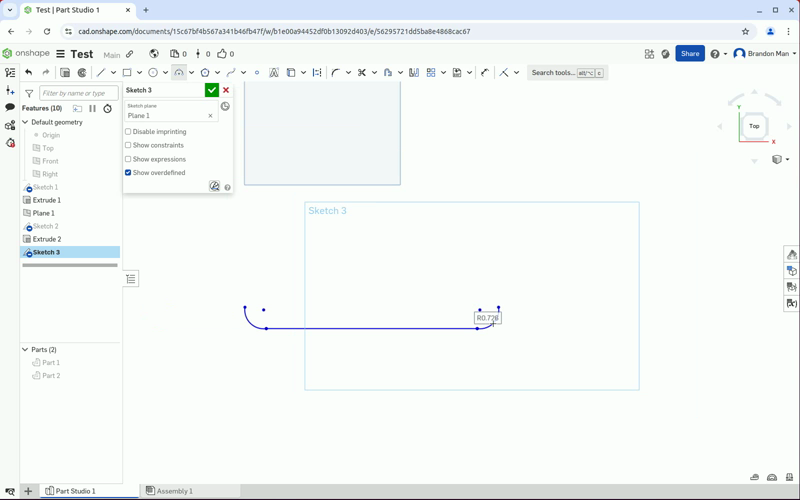
scroll(-6)
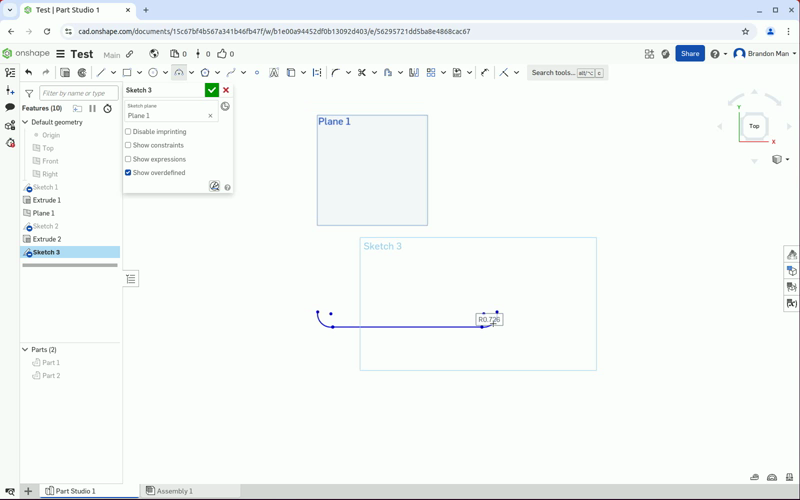
scroll(-6)
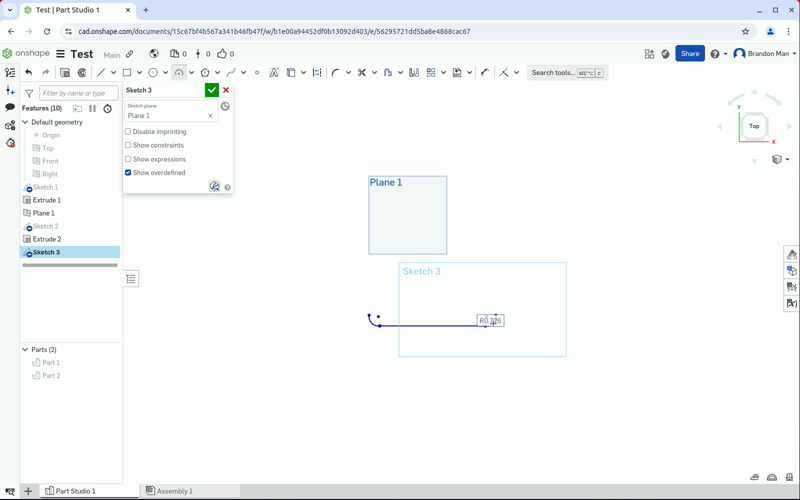
scroll(-6)
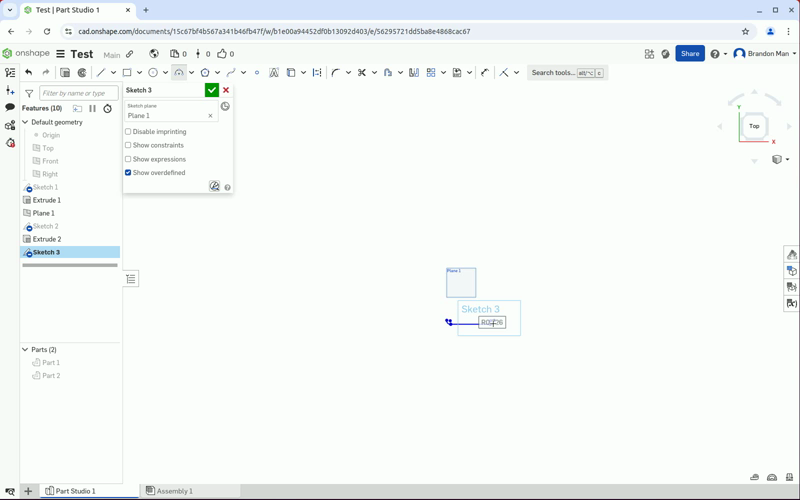
key_up(shift)
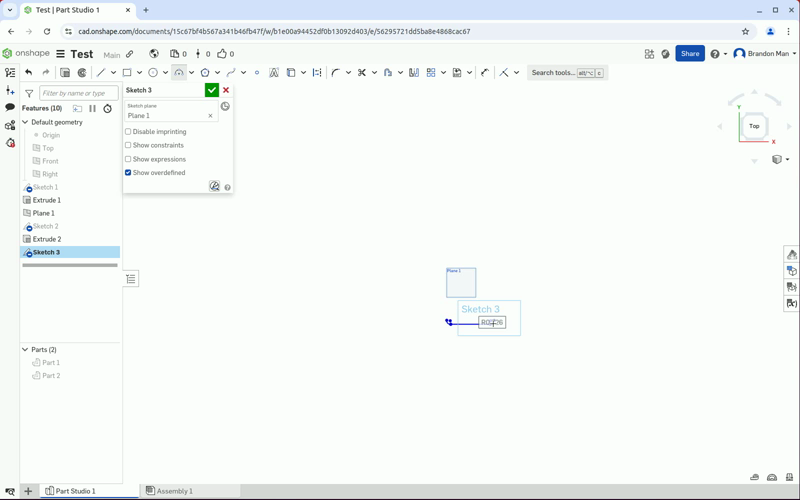
key(esc)
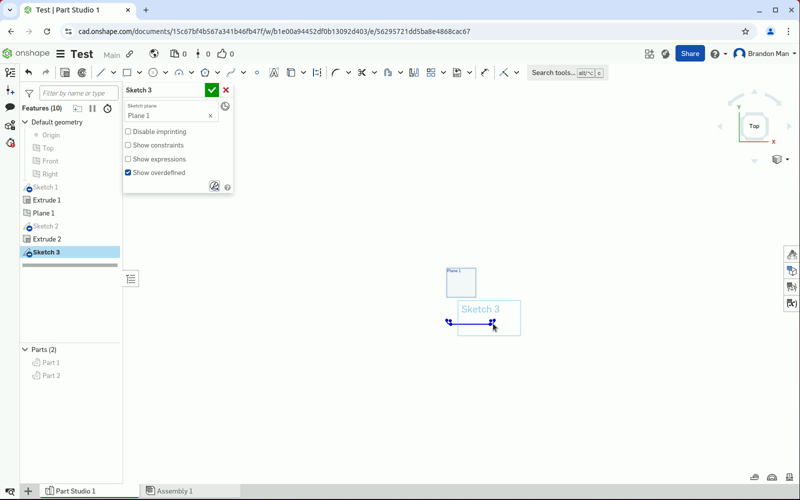
key(l)
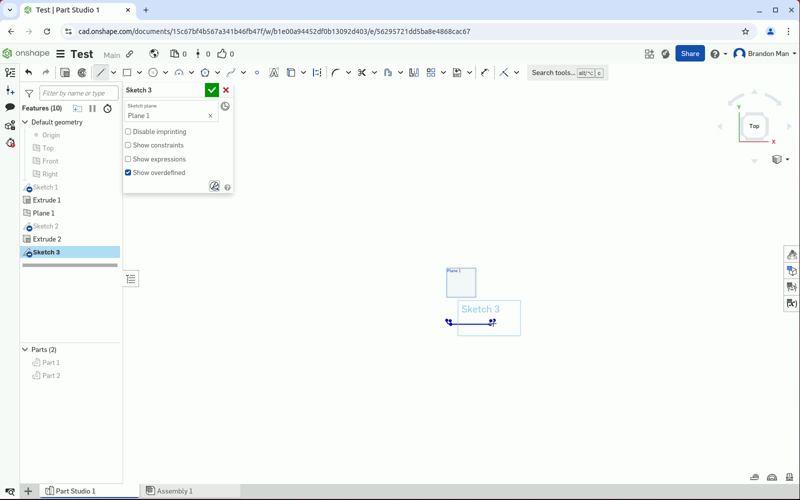
mouse_move(494, 320)
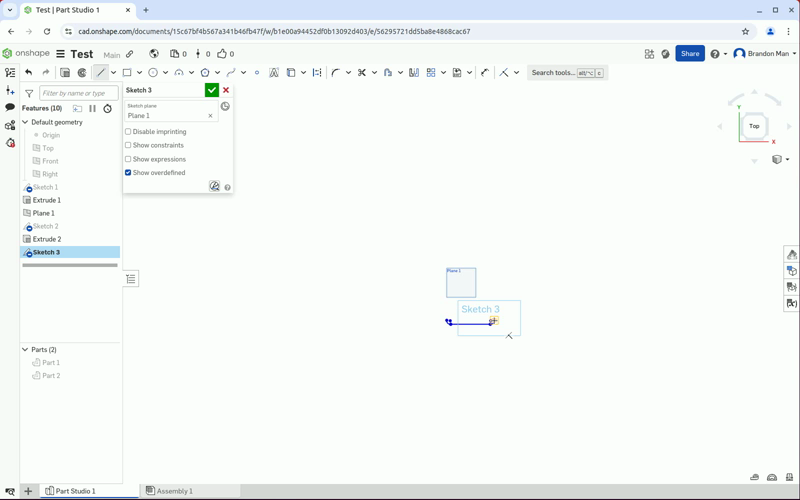
scroll(6)
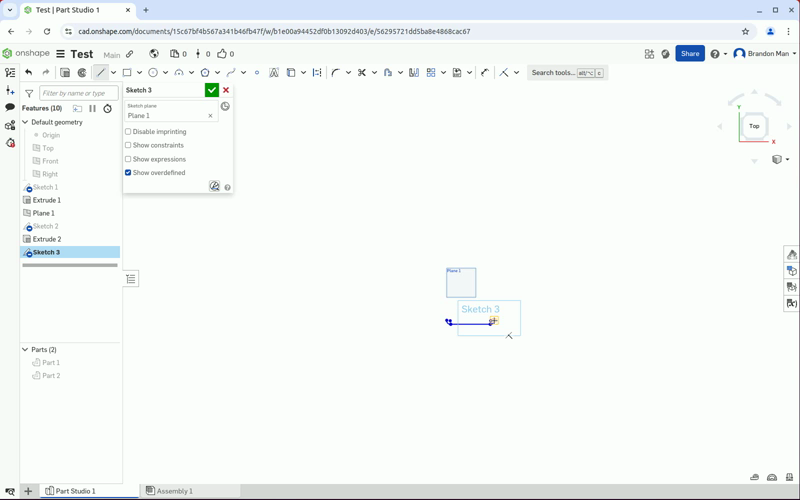
scroll(6)
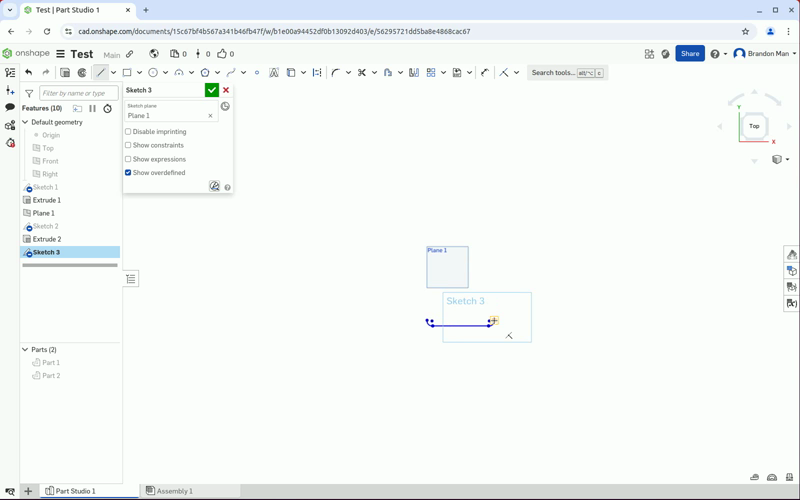
scroll(6)
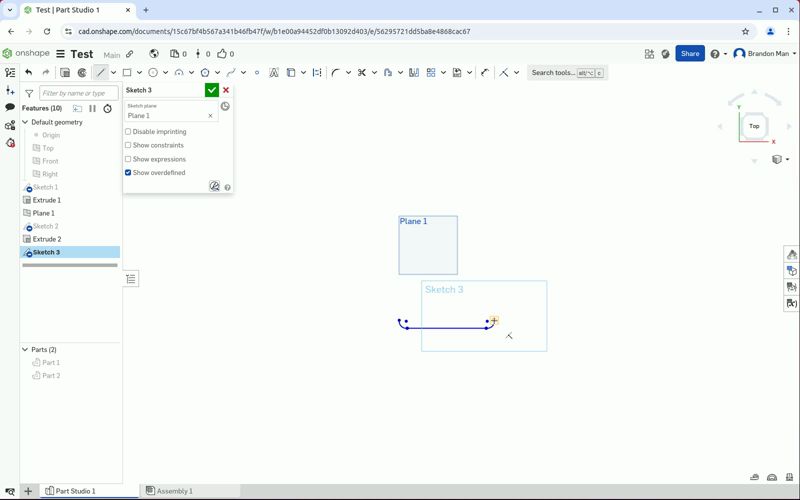
scroll(6)
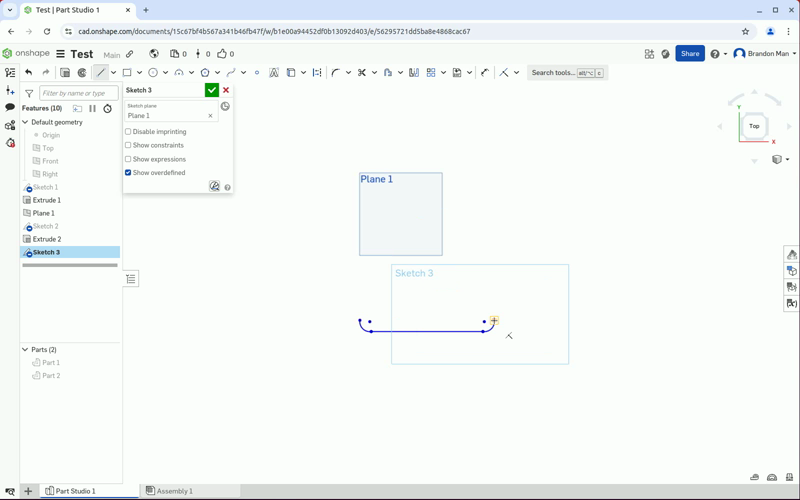
scroll(6)
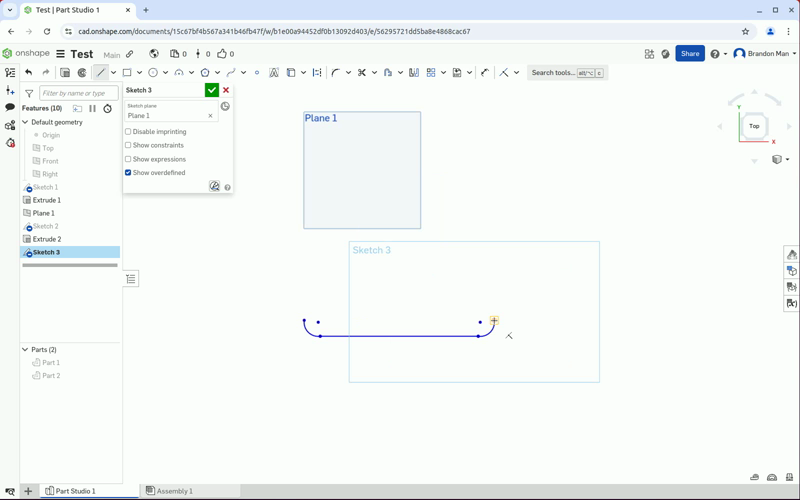
scroll(6)
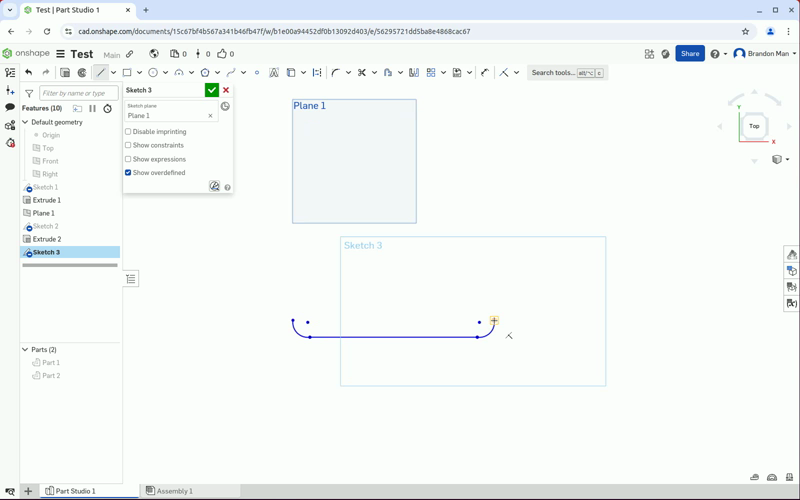
scroll(6)
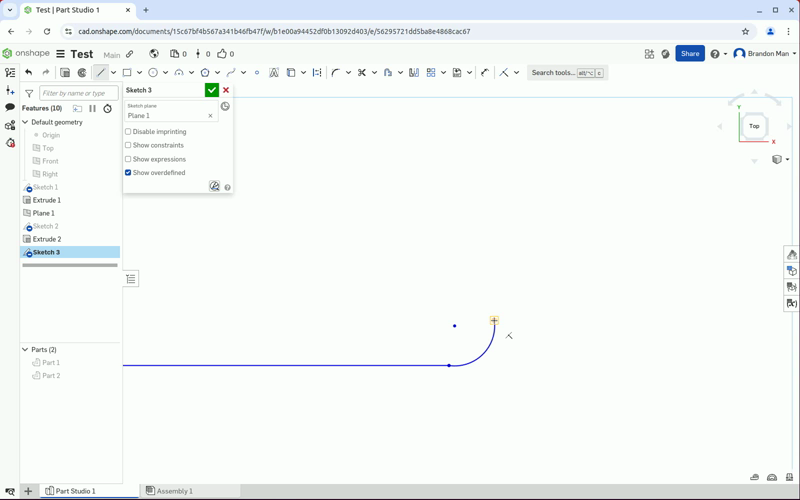
click(494, 320)
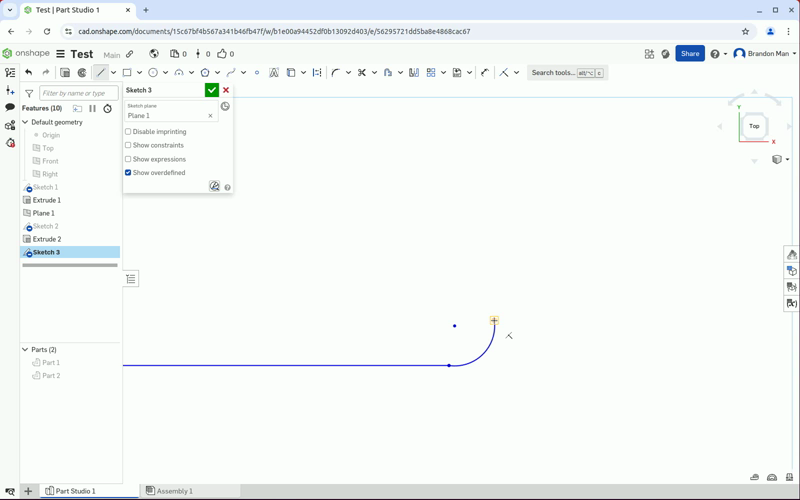
scroll(-6)
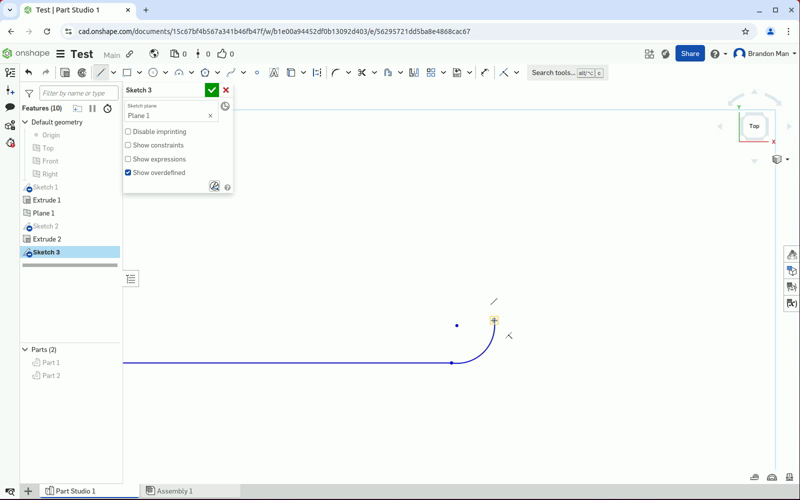
scroll(-6)
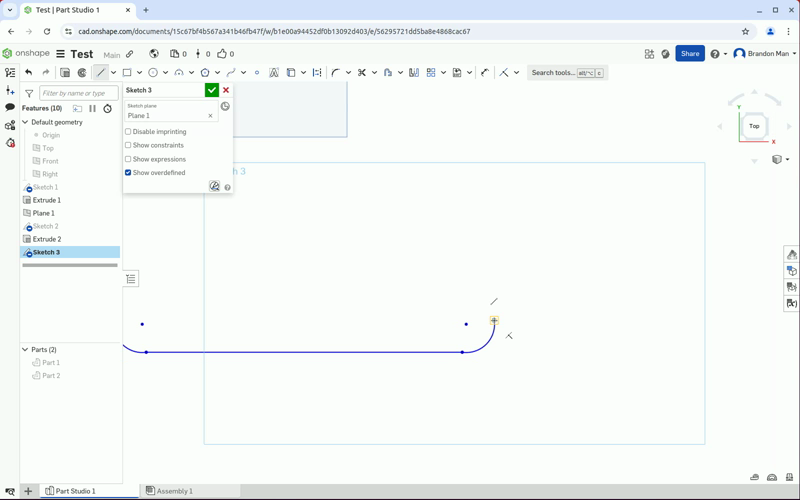
scroll(-6)
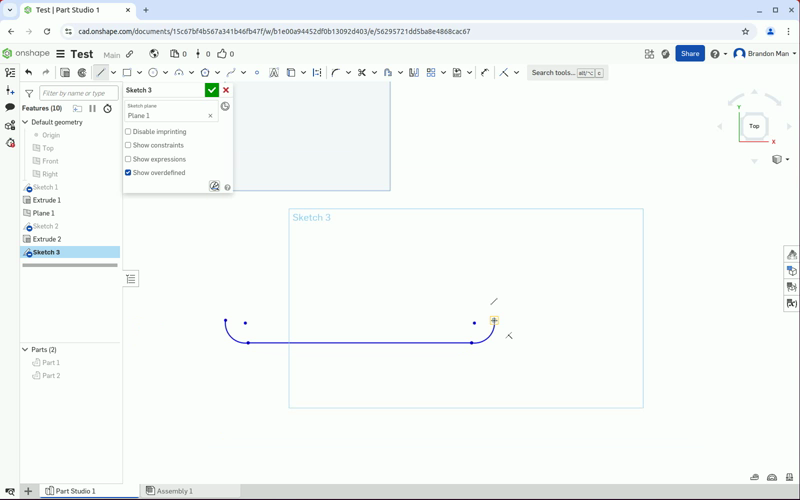
scroll(-6)
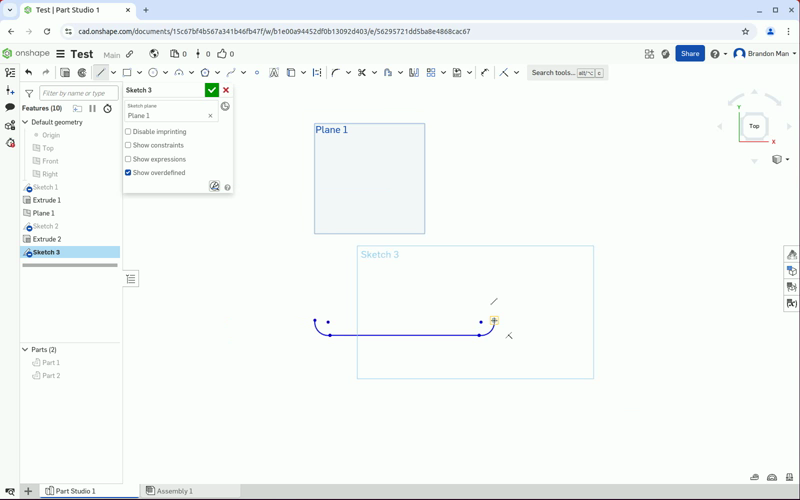
scroll(-6)
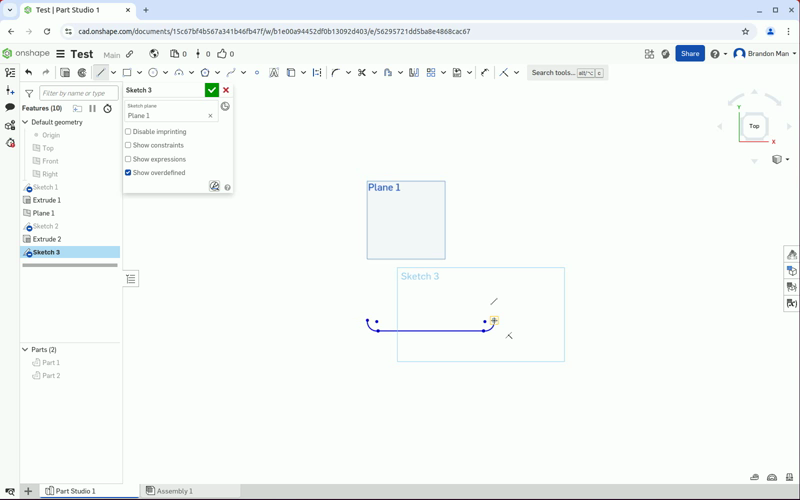
scroll(-6)
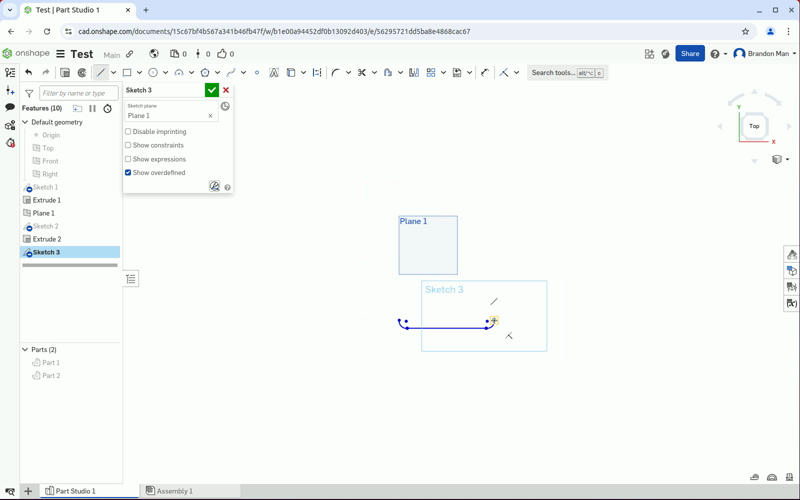
scroll(-6)
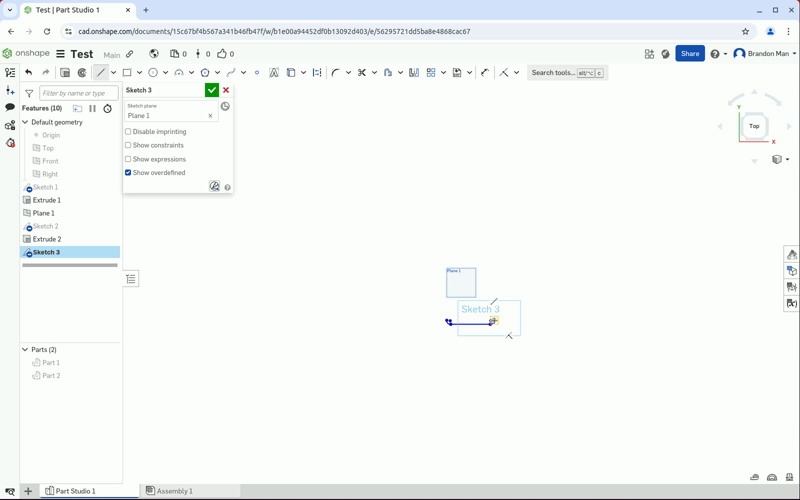
key_down(shift)
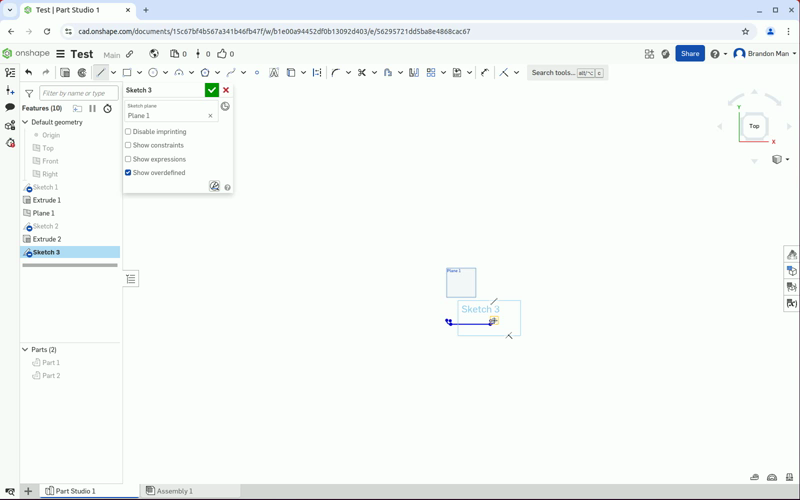
mouse_move(524, 320)
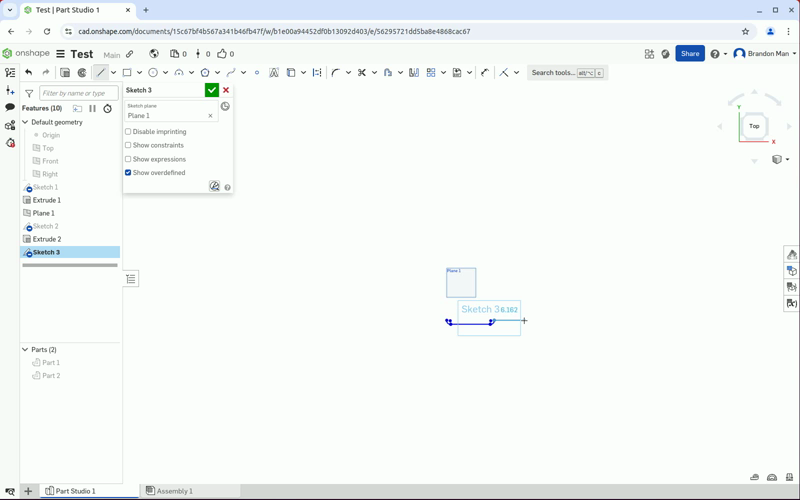
mouse_move(494, 280)
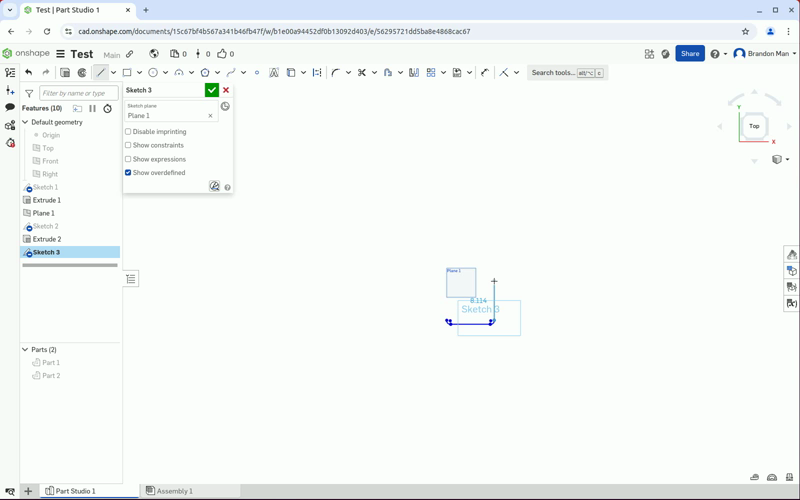
click(494, 280)
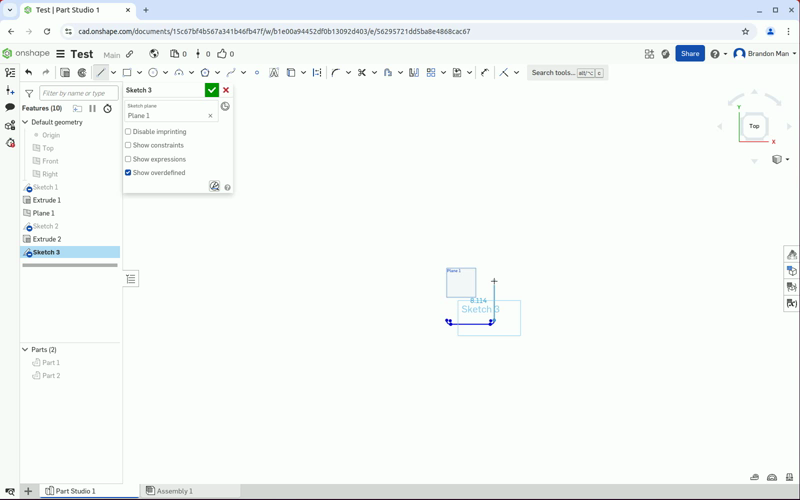
key_up(shift)
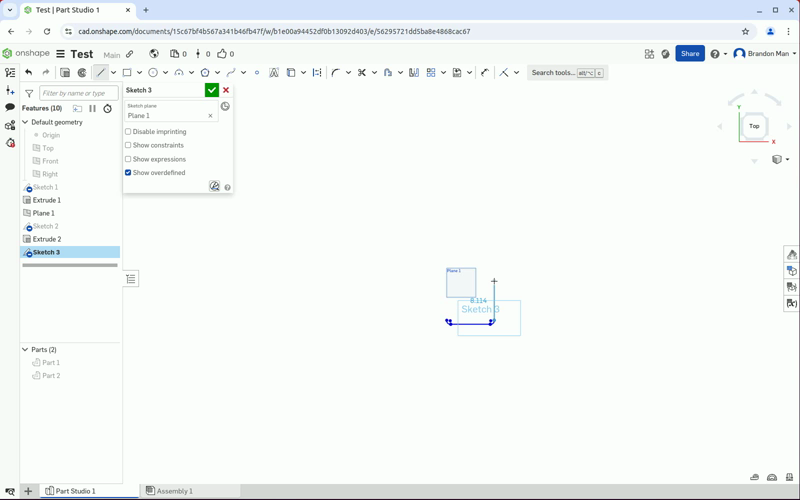
key(esc)
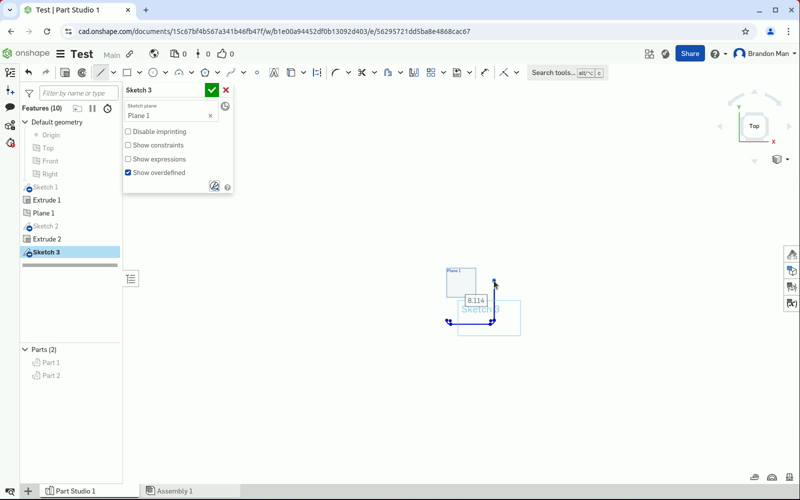
key(a)
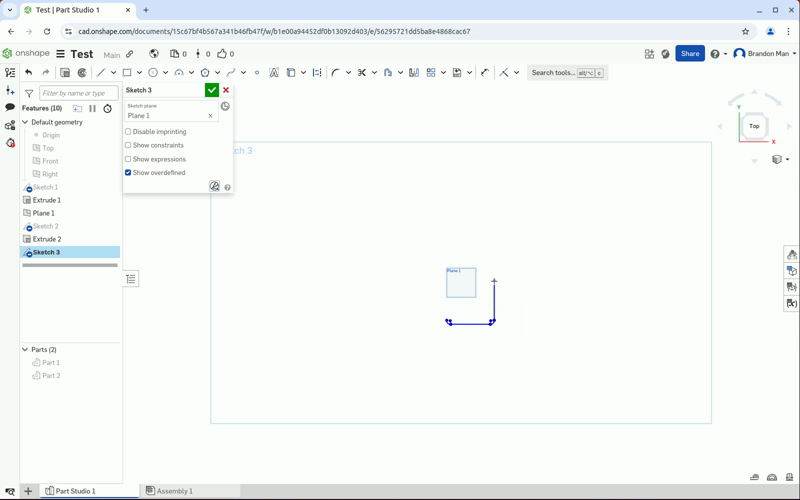
mouse_move(494, 280)
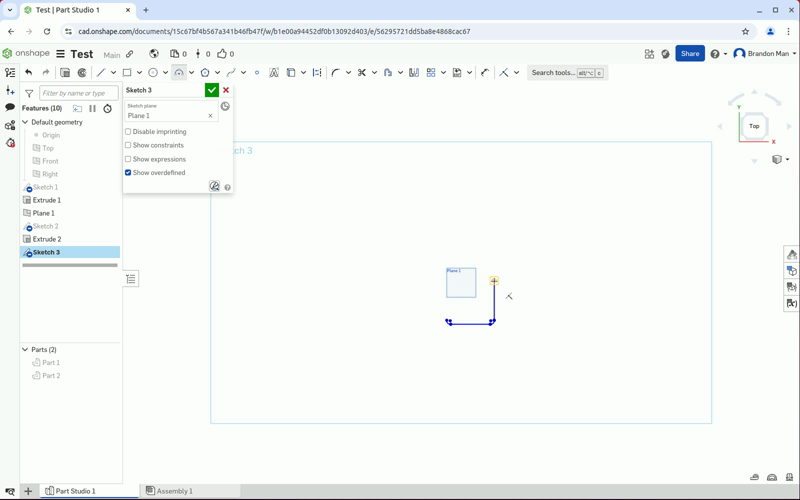
click(494, 280)
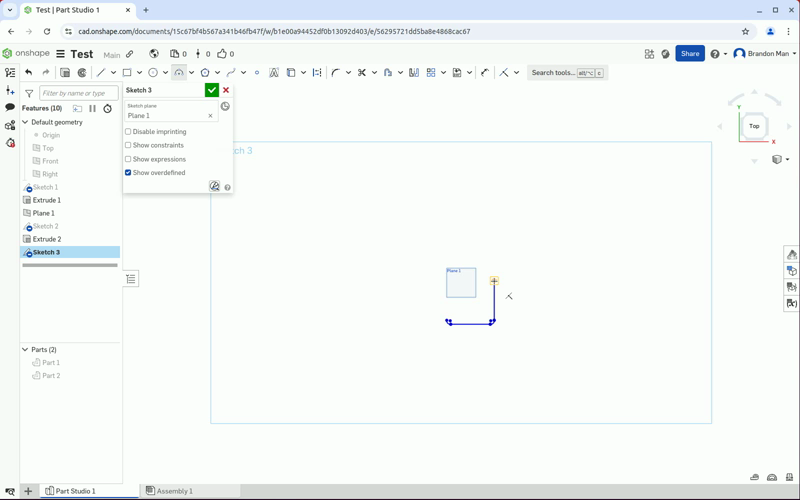
key_down(shift)
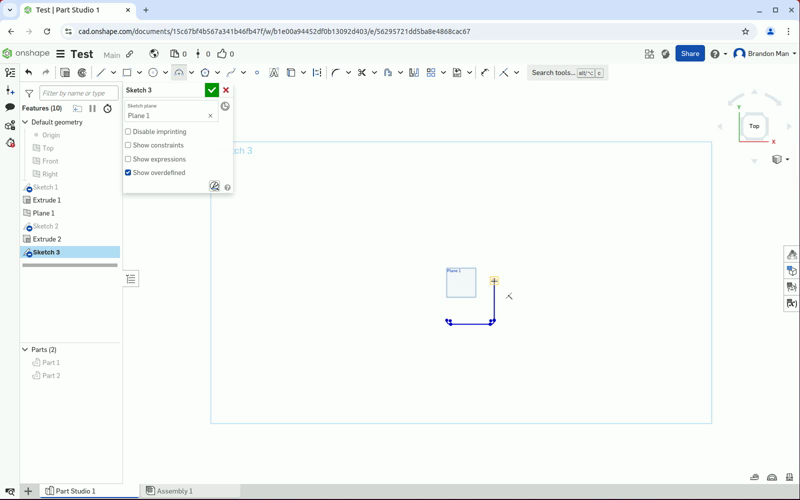
mouse_move(490, 276)
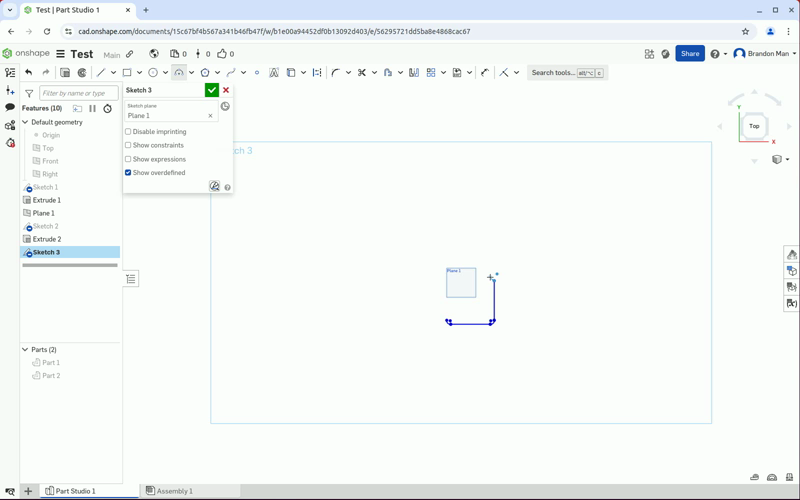
scroll(6)
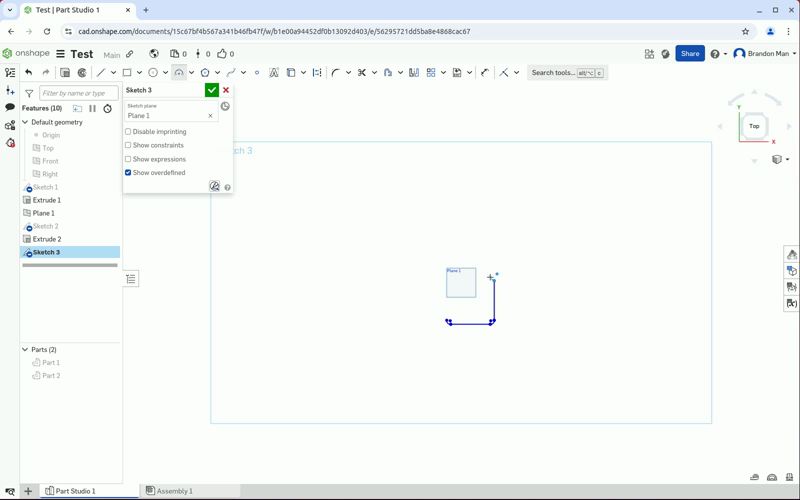
scroll(6)
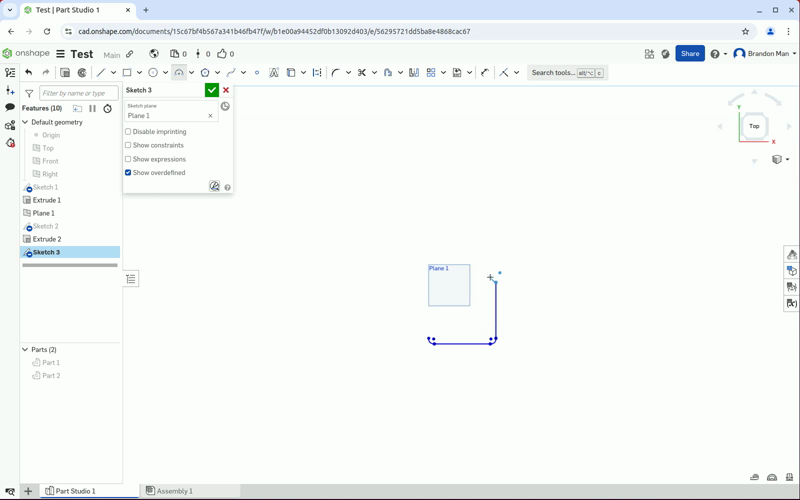
scroll(6)
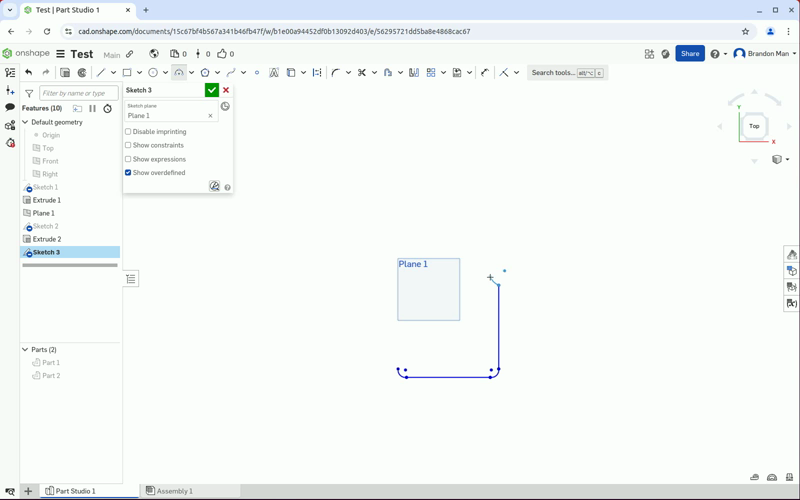
scroll(6)
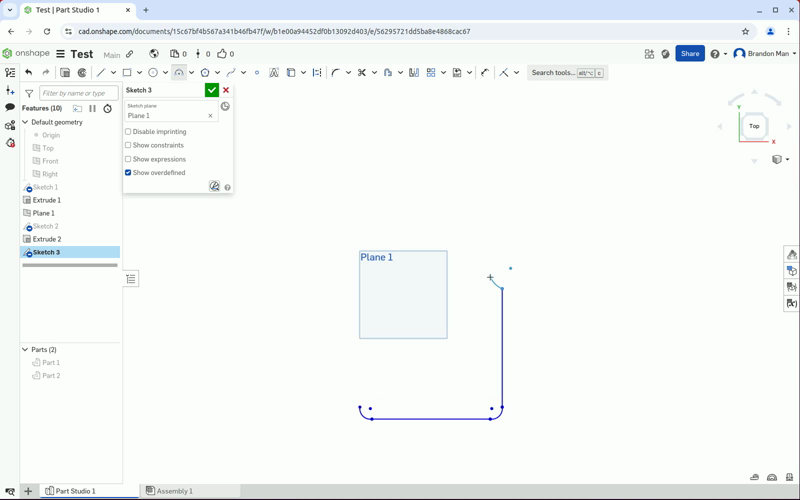
scroll(6)
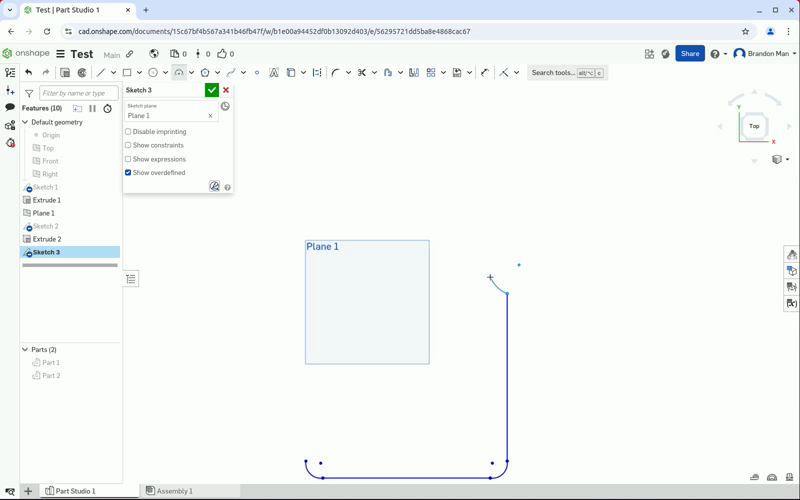
scroll(6)
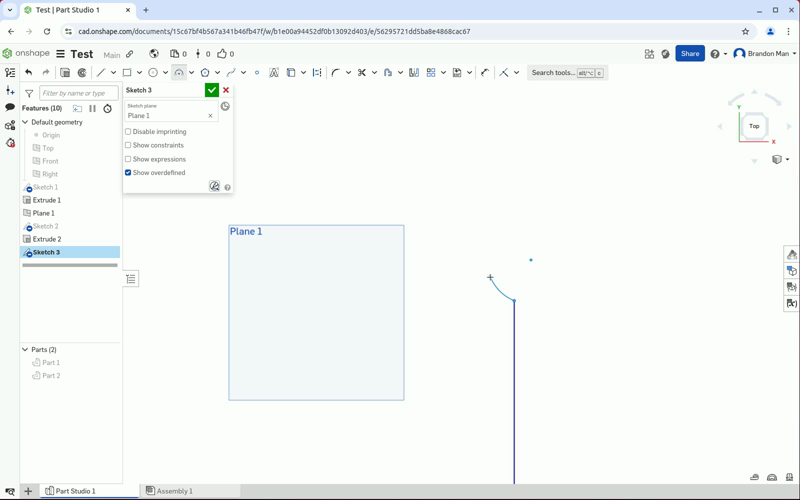
scroll(6)
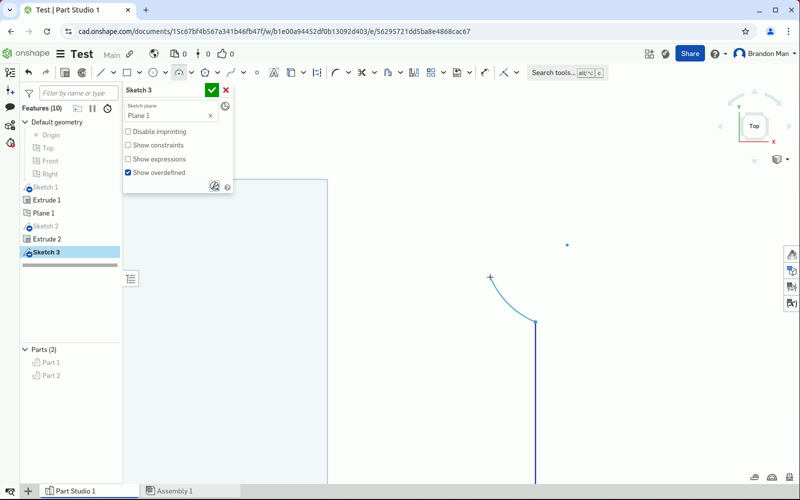
click(490, 276)
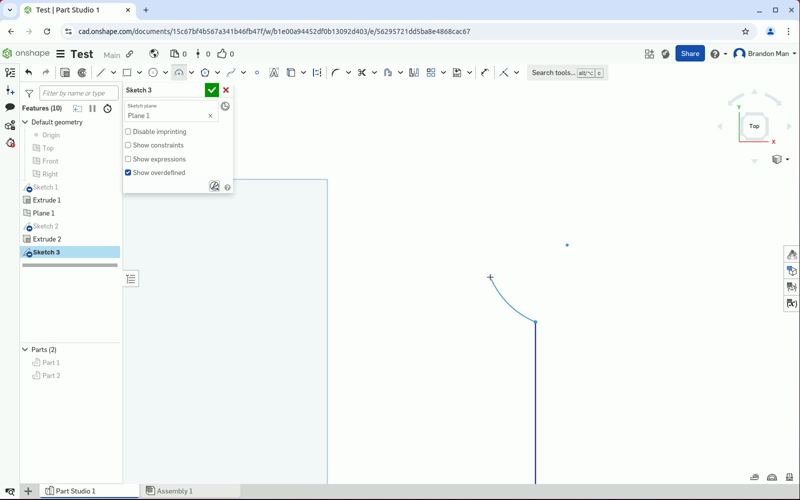
scroll(-6)
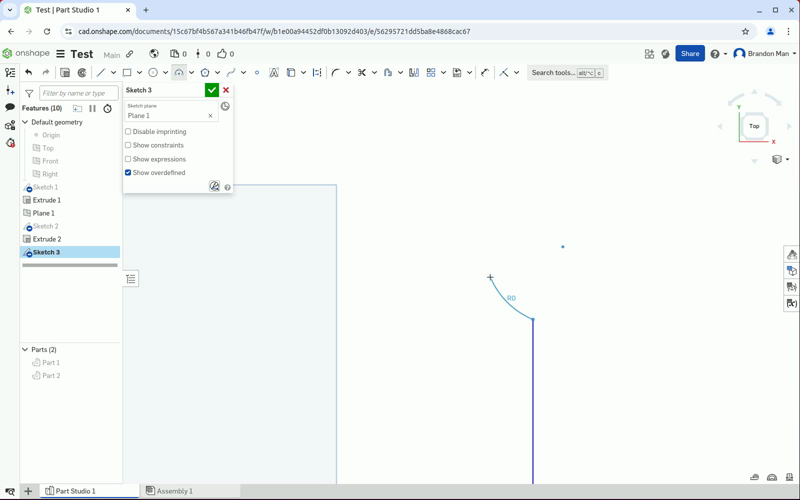
scroll(-6)
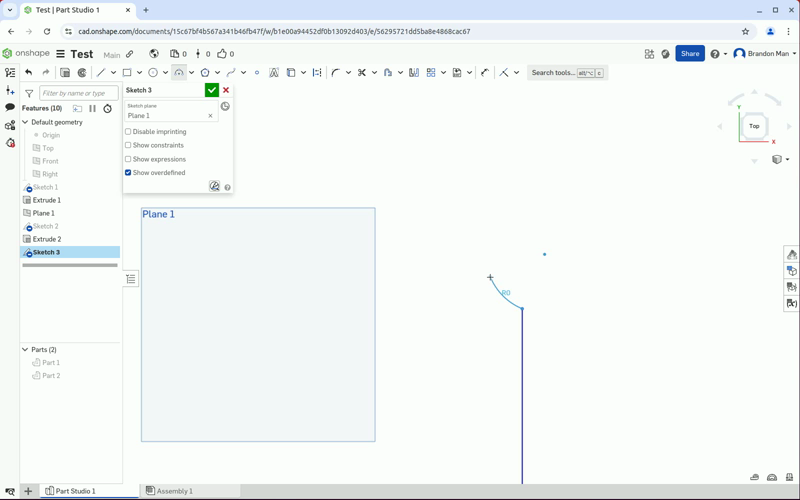
scroll(-6)
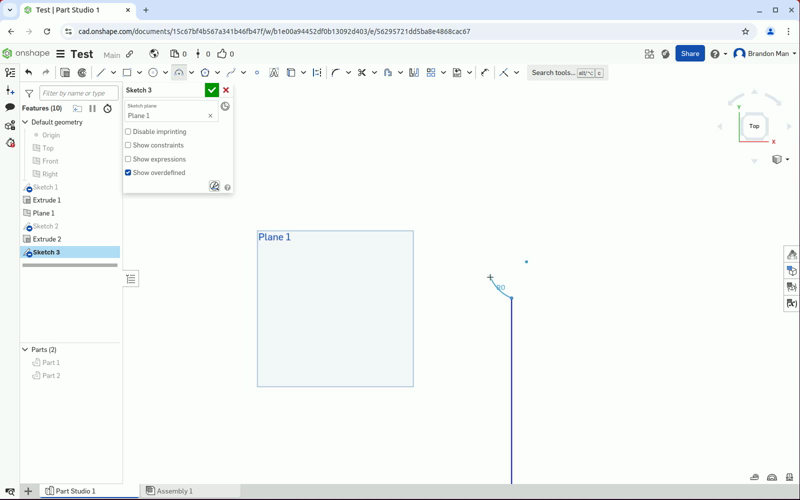
scroll(-6)
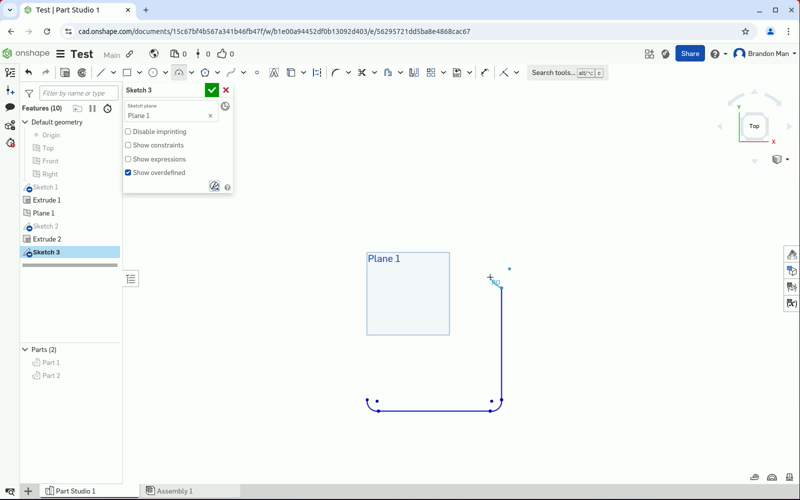
scroll(-6)
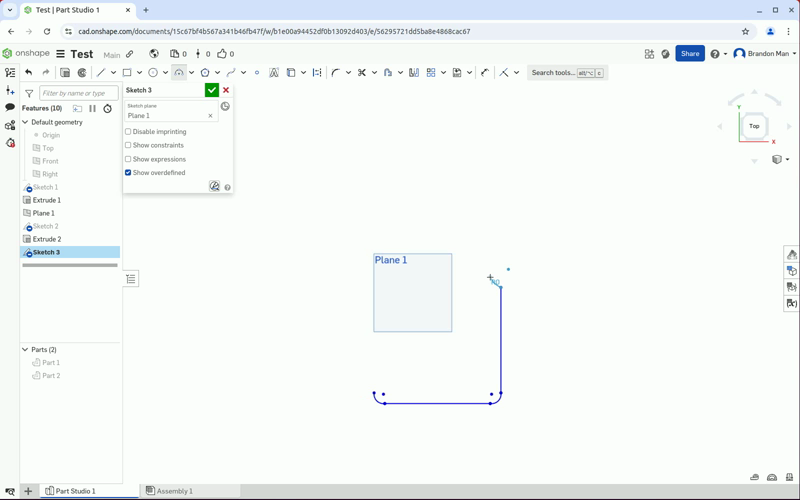
scroll(-6)
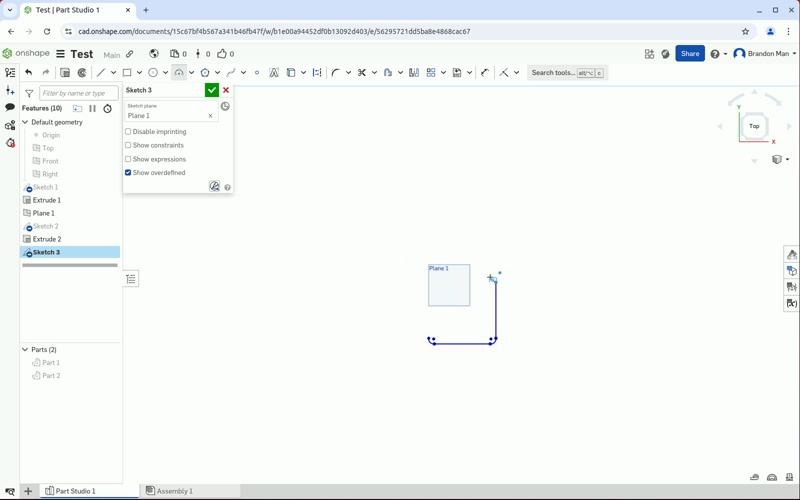
scroll(-6)
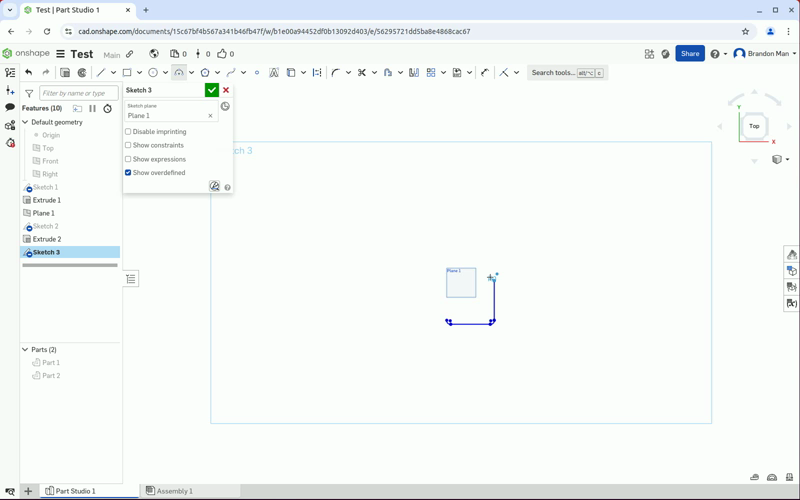
mouse_move(493, 278)
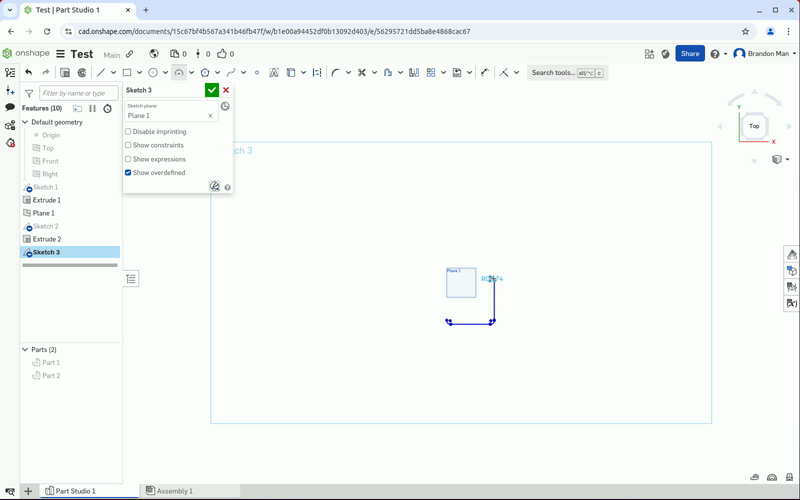
scroll(6)
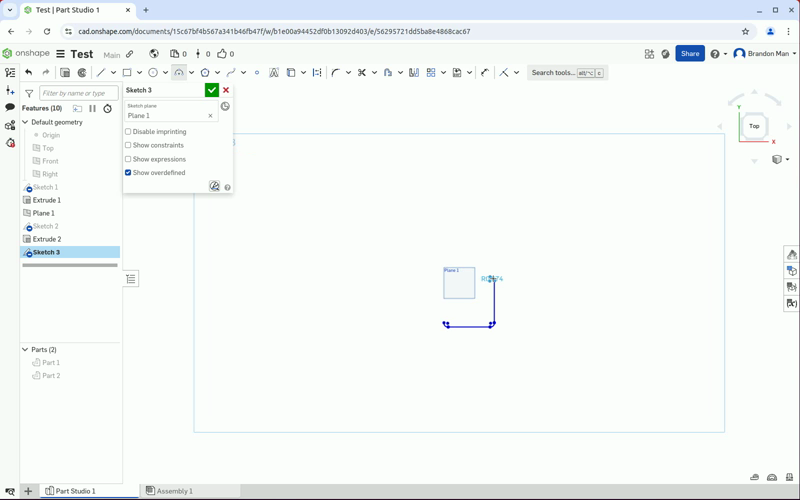
scroll(6)
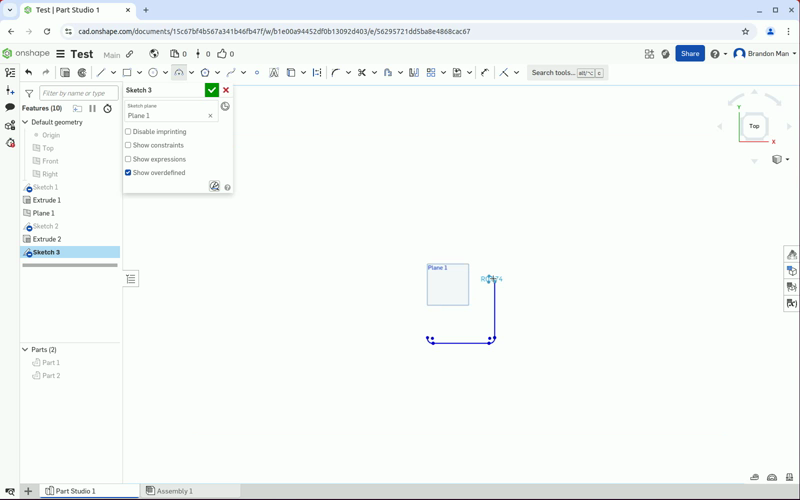
scroll(6)
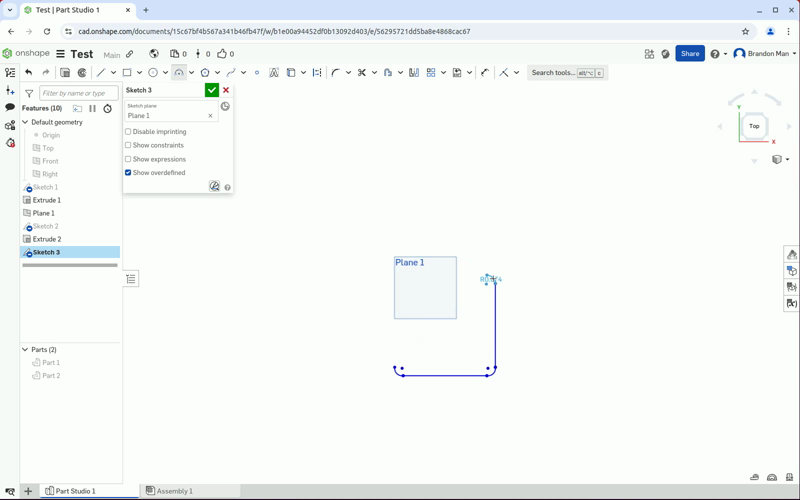
scroll(6)
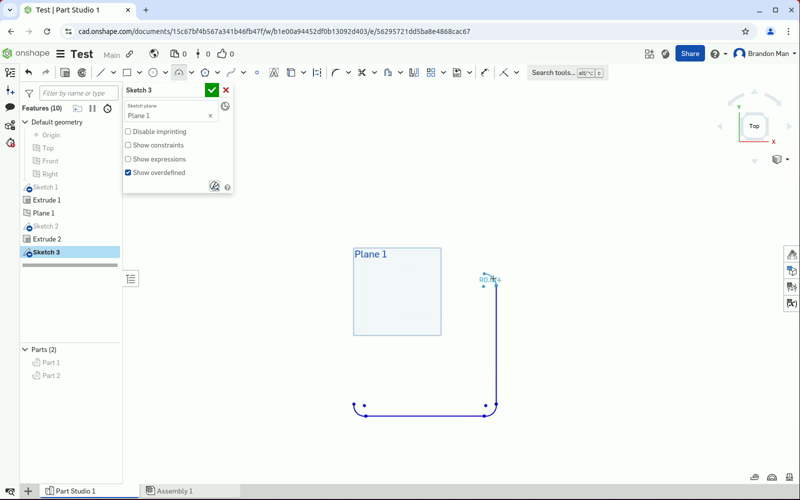
scroll(6)
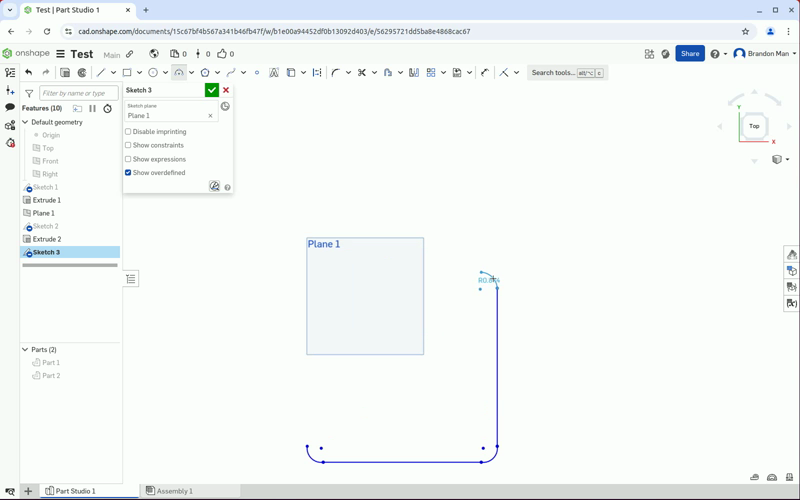
scroll(6)
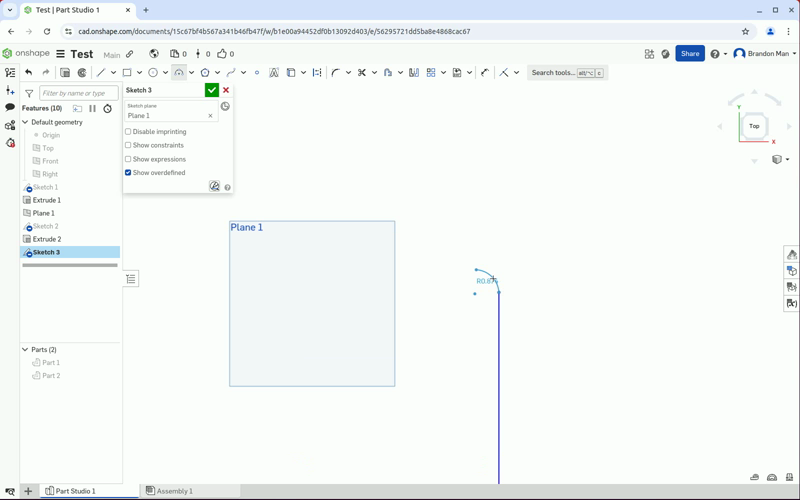
scroll(6)
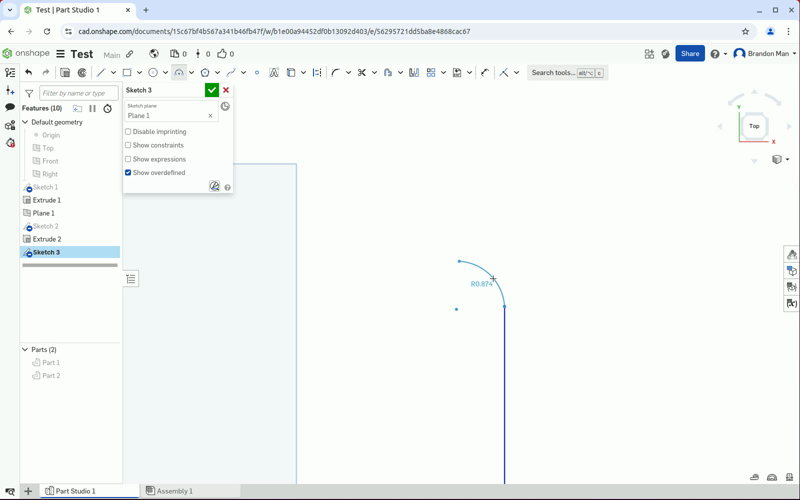
click(493, 278)
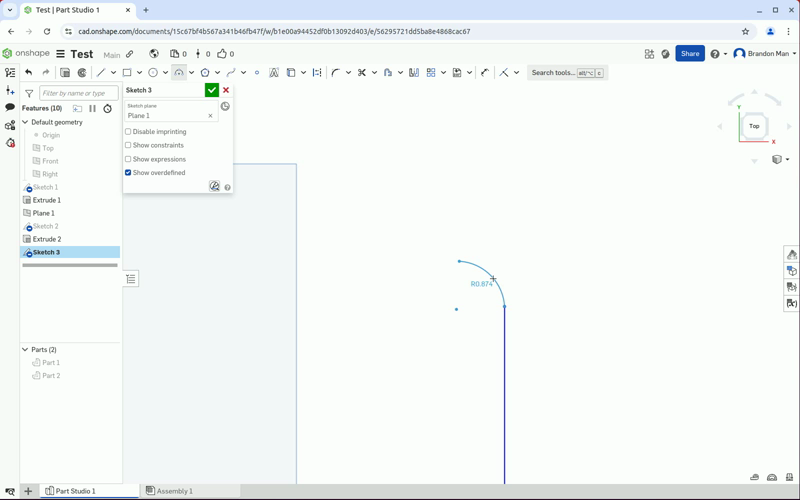
scroll(-6)
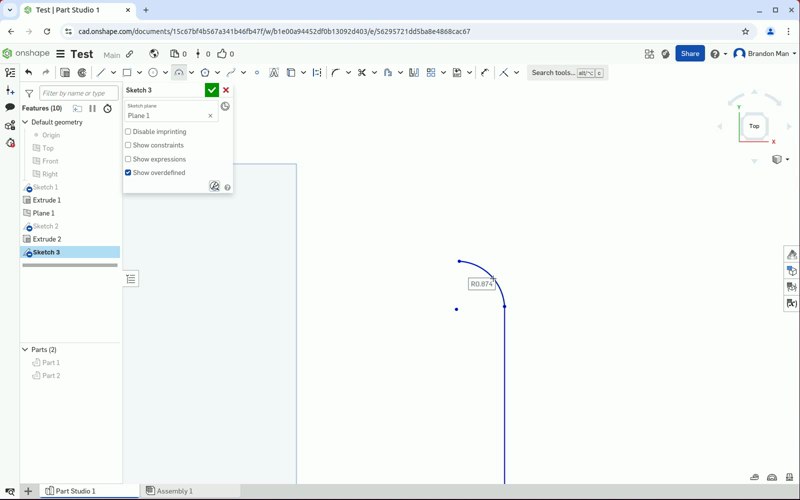
scroll(-6)
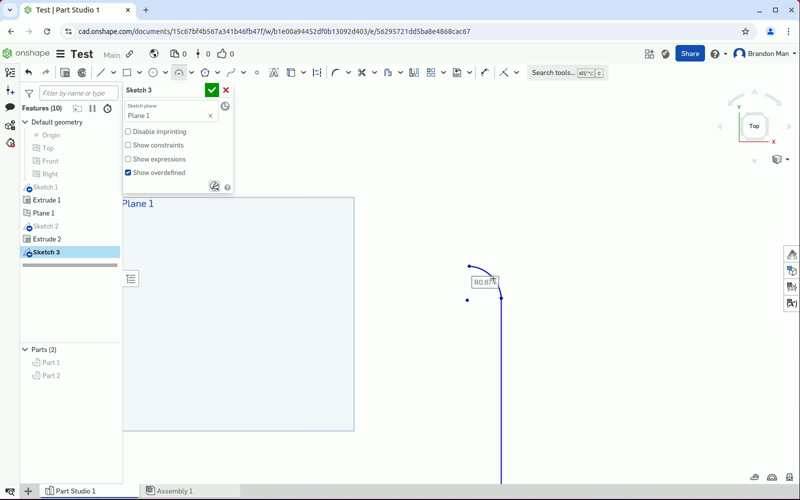
scroll(-6)
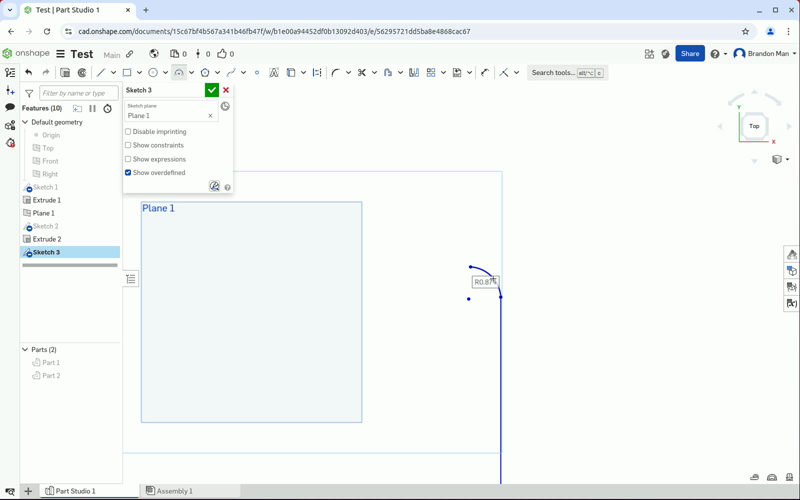
scroll(-6)
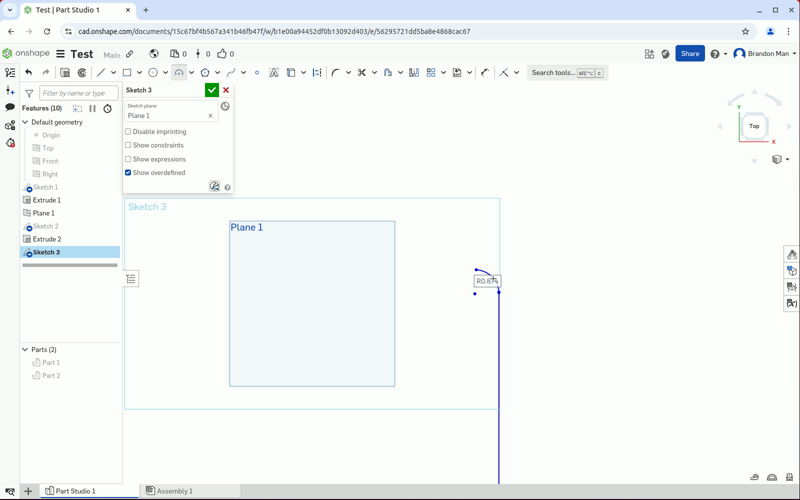
scroll(-6)
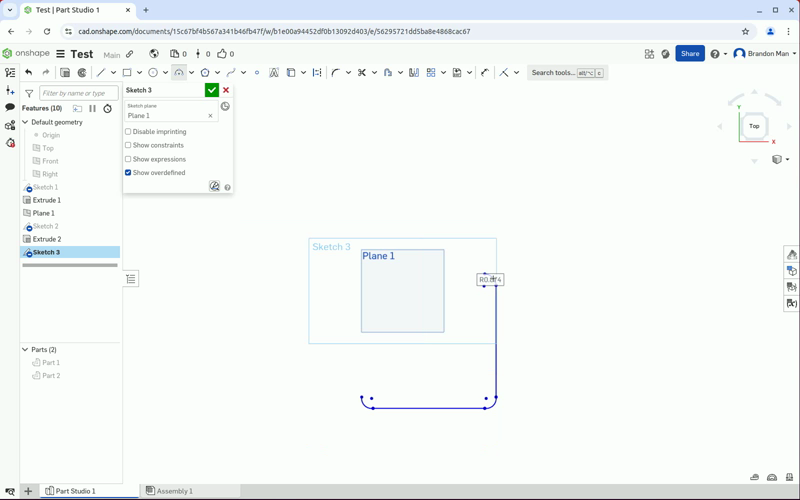
scroll(-6)
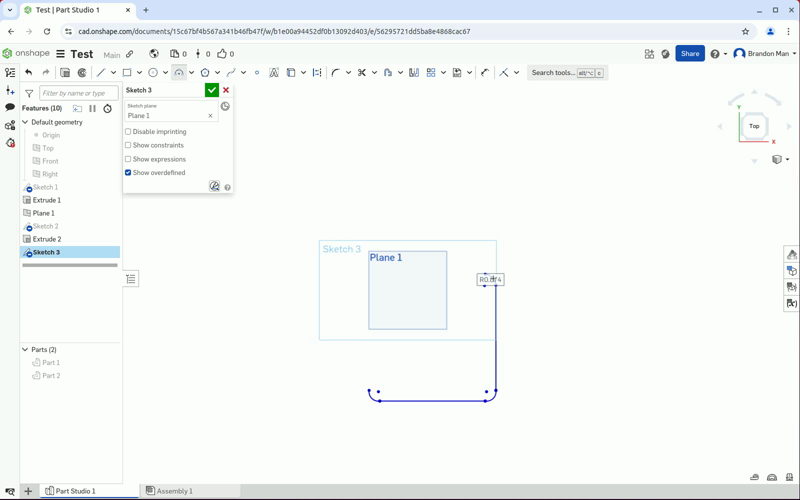
scroll(-6)
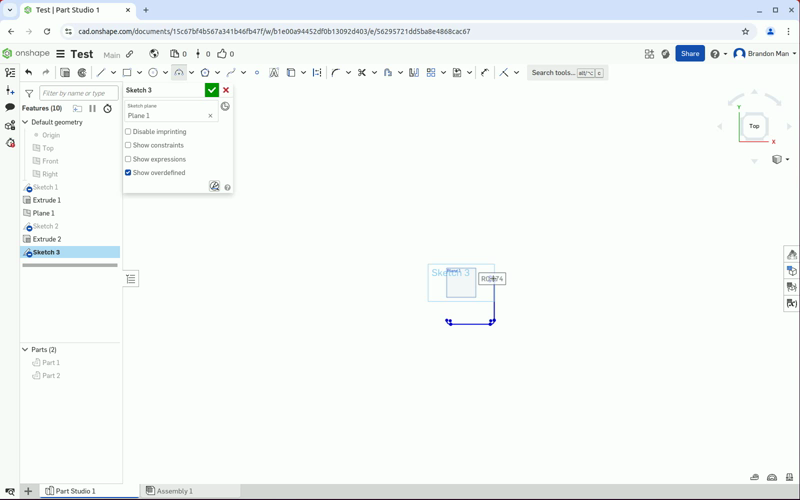
key_up(shift)
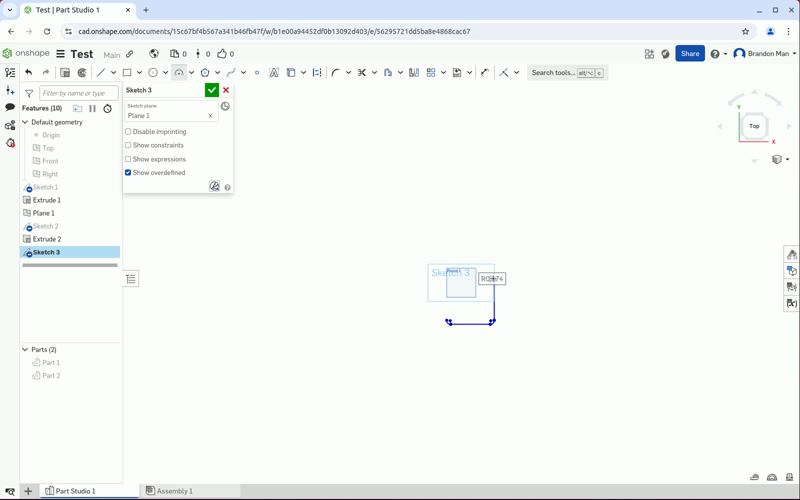
key(esc)
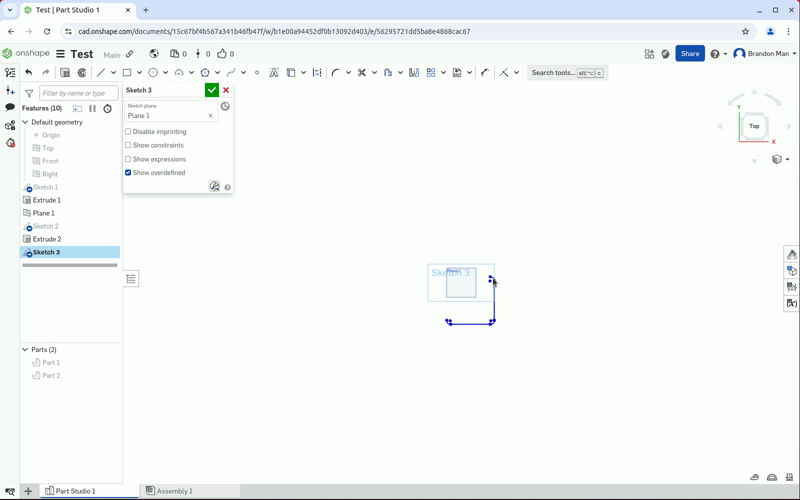
key(l)
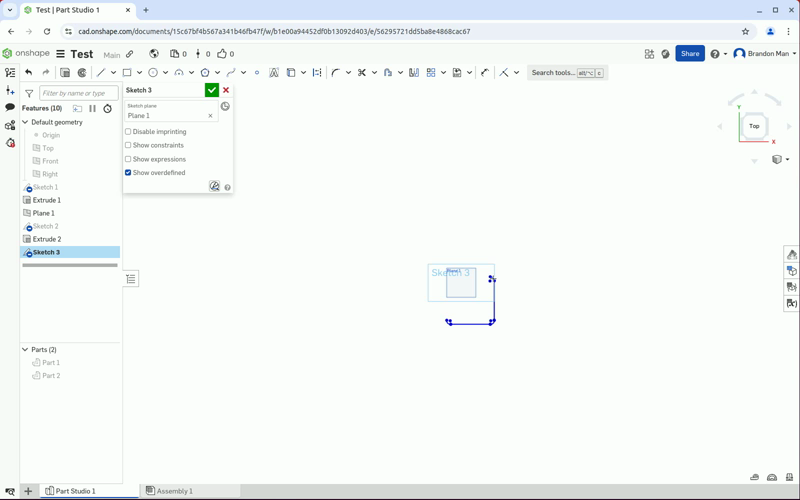
mouse_move(490, 276)
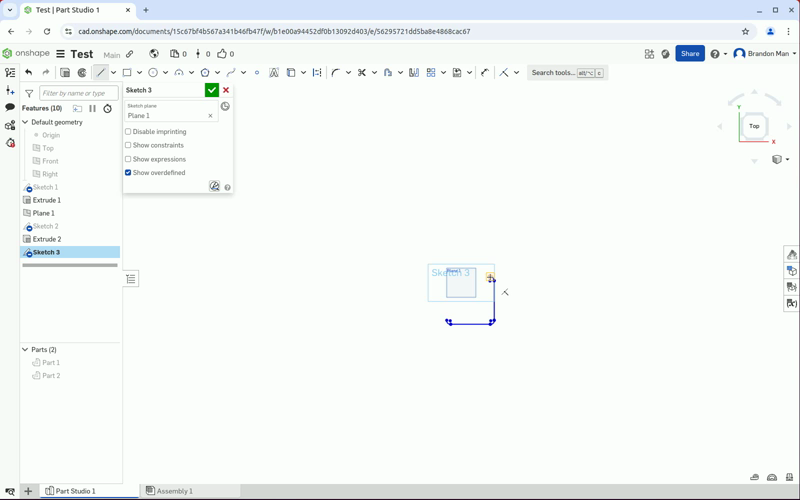
scroll(6)
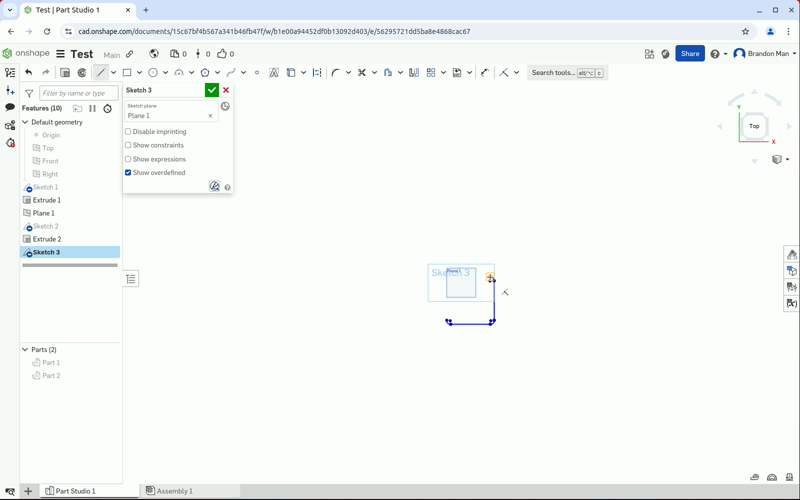
scroll(6)
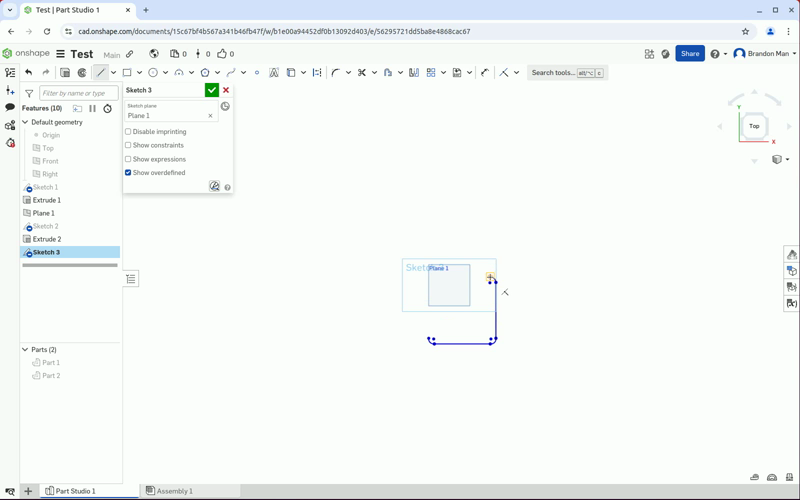
scroll(6)
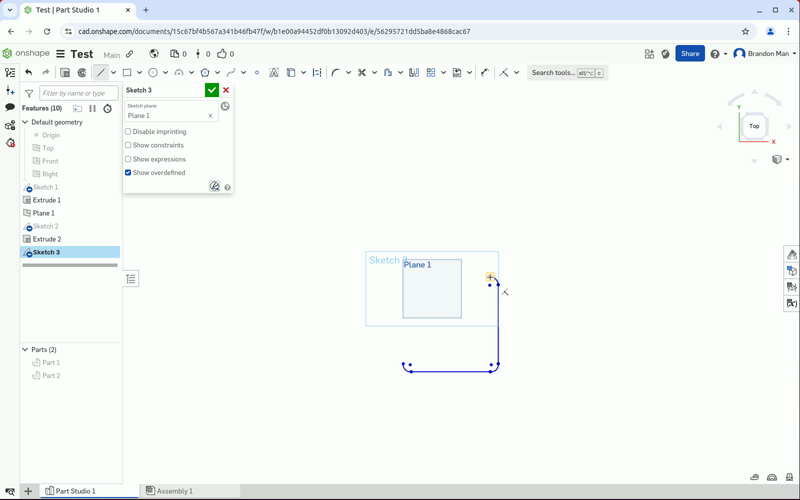
scroll(6)
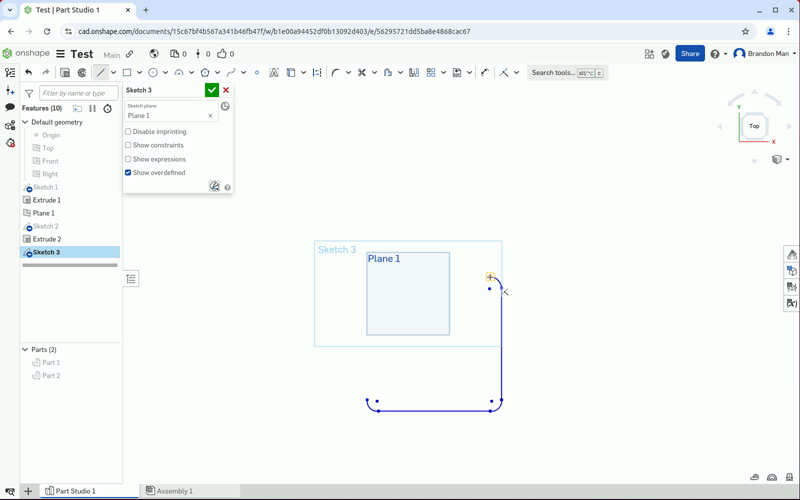
scroll(6)
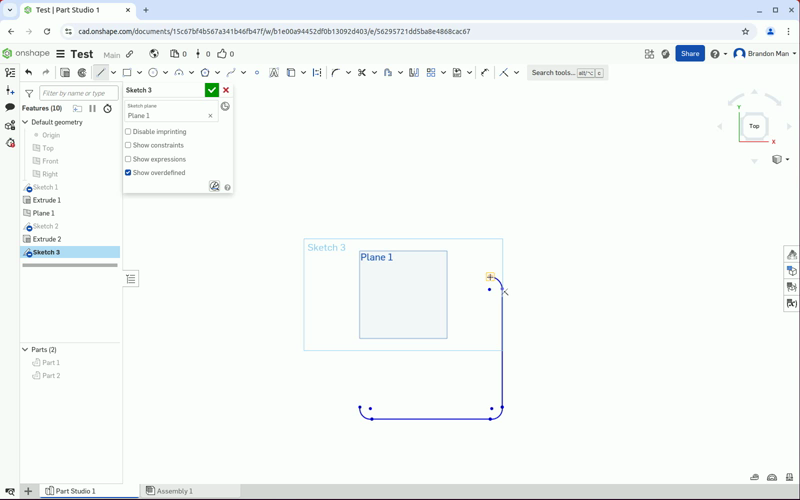
scroll(6)
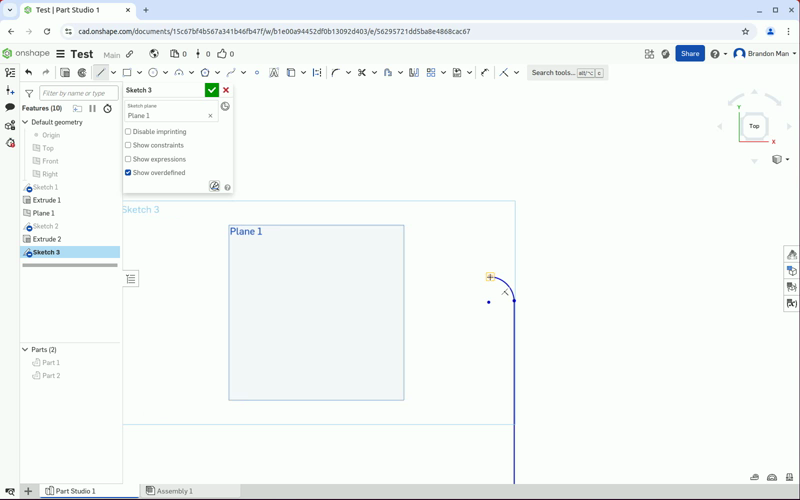
scroll(6)
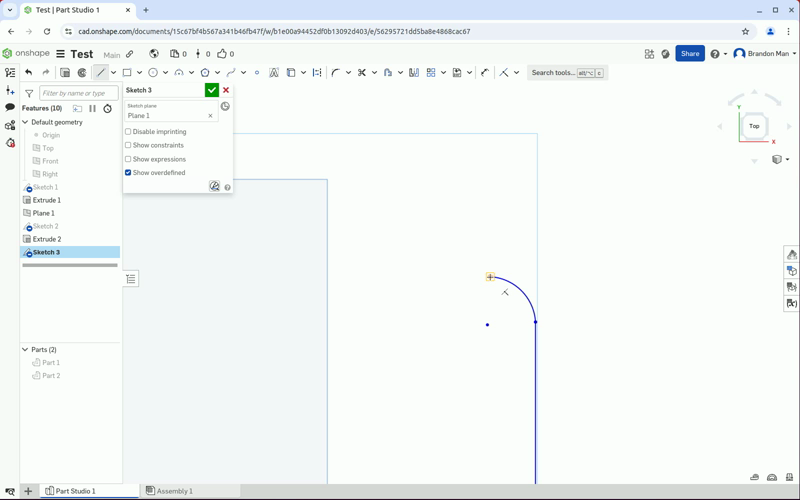
click(490, 276)
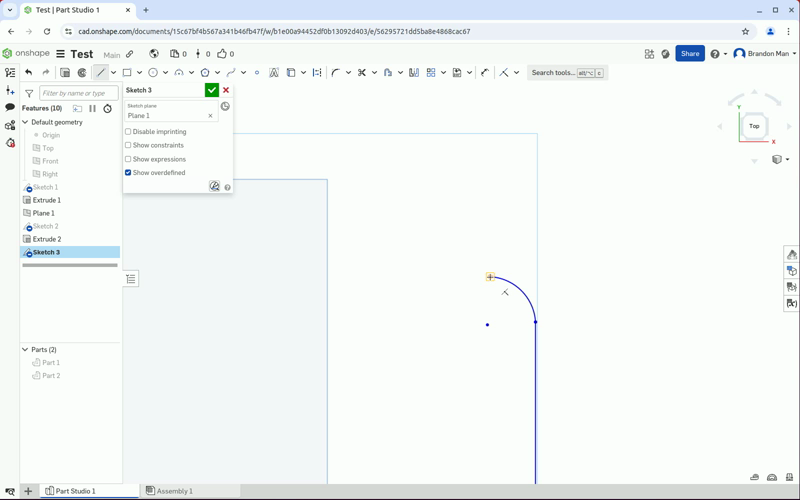
scroll(-6)
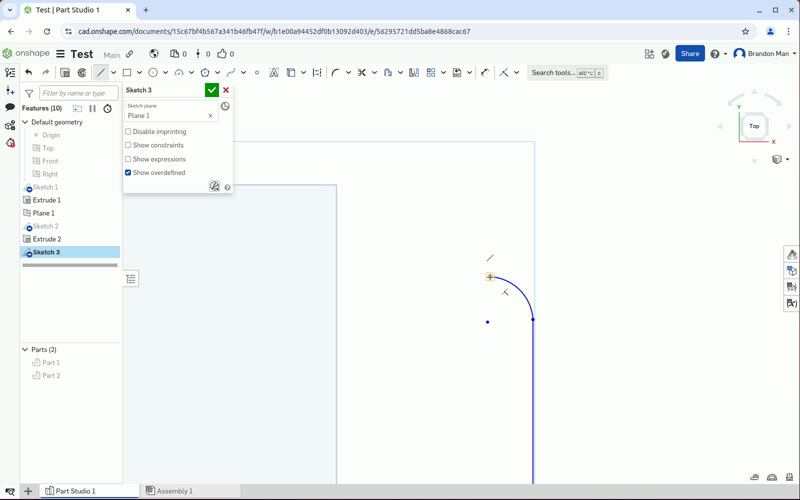
scroll(-6)
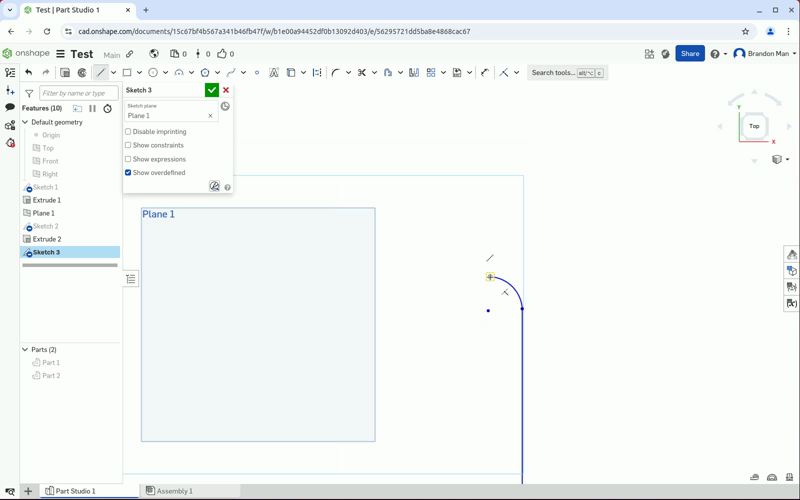
scroll(-6)
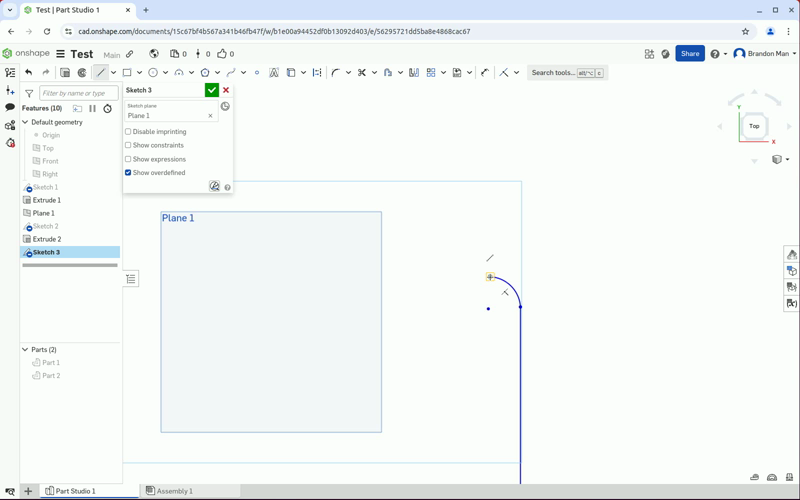
scroll(-6)
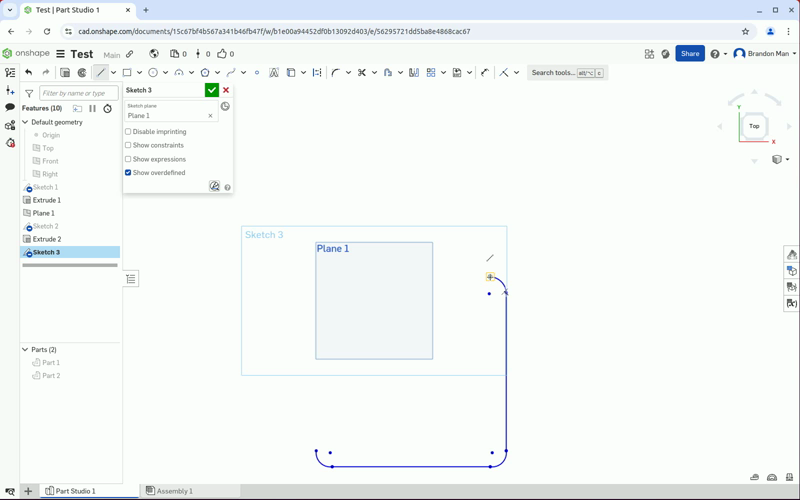
scroll(-6)
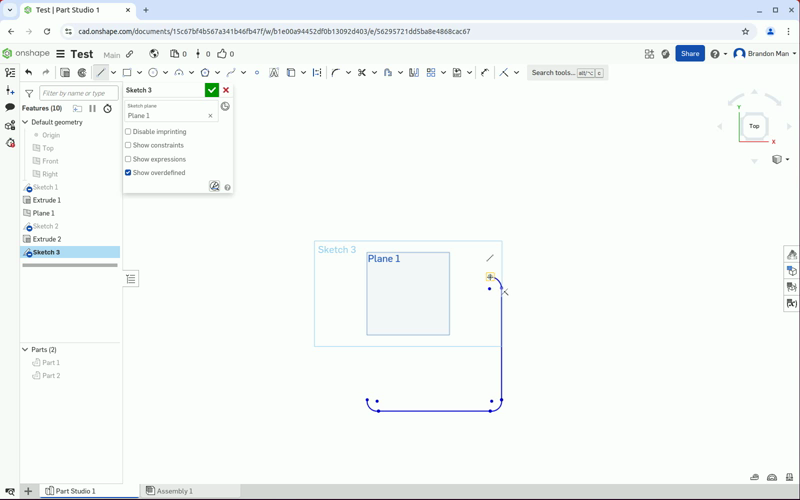
scroll(-6)
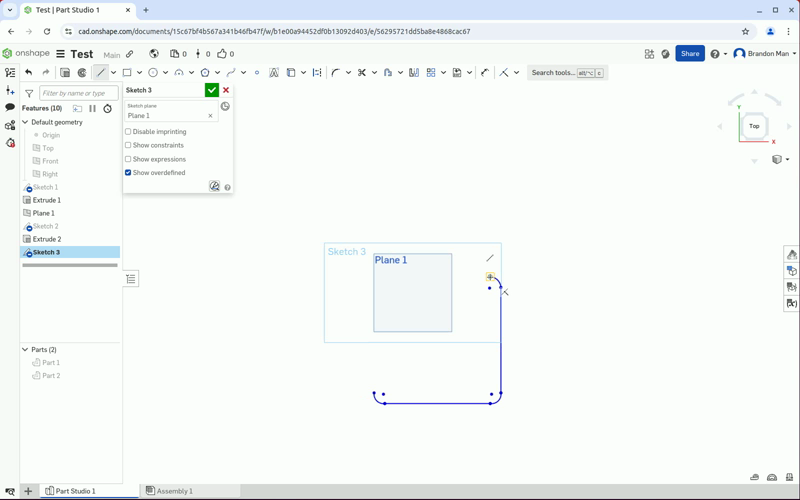
scroll(-6)
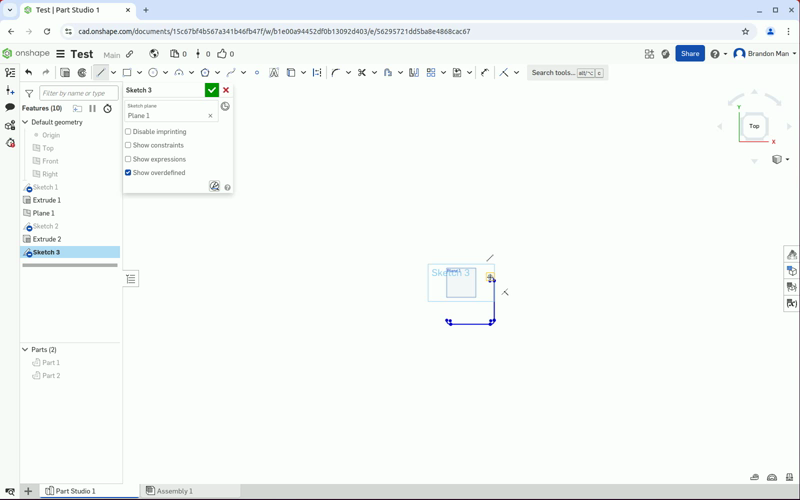
key_down(shift)
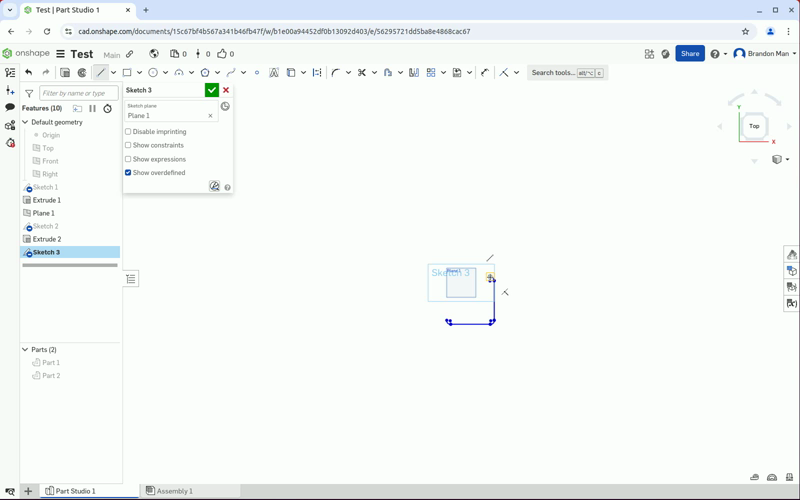
mouse_move(520, 276)
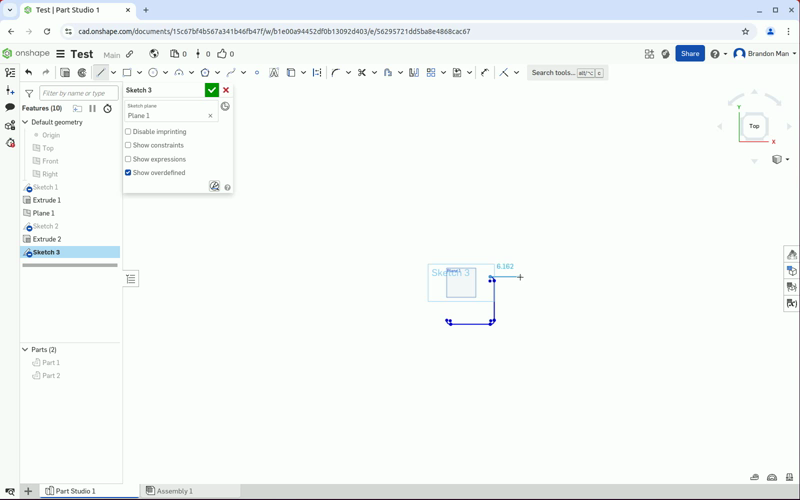
mouse_move(450, 276)
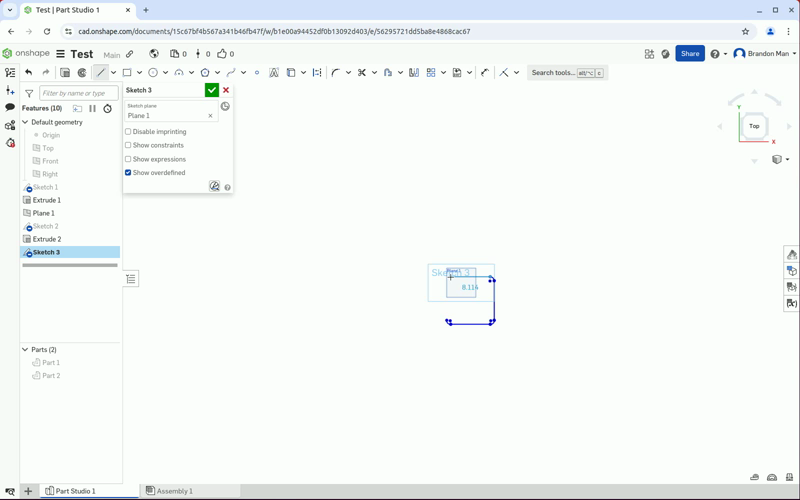
click(450, 276)
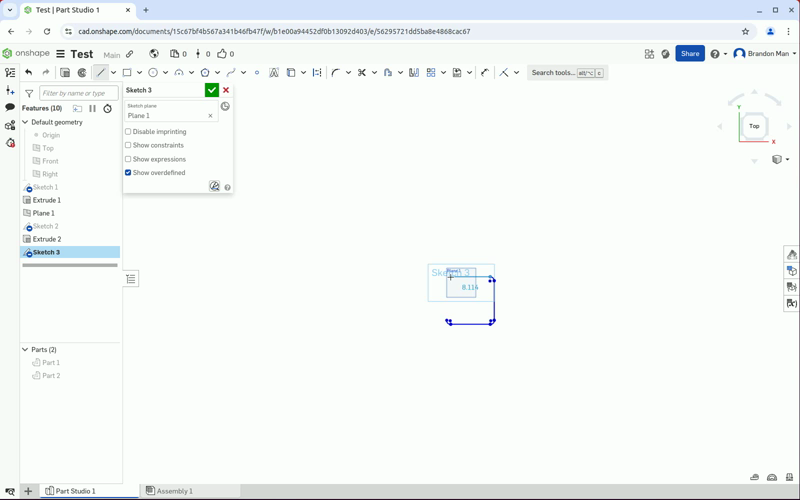
key_up(shift)
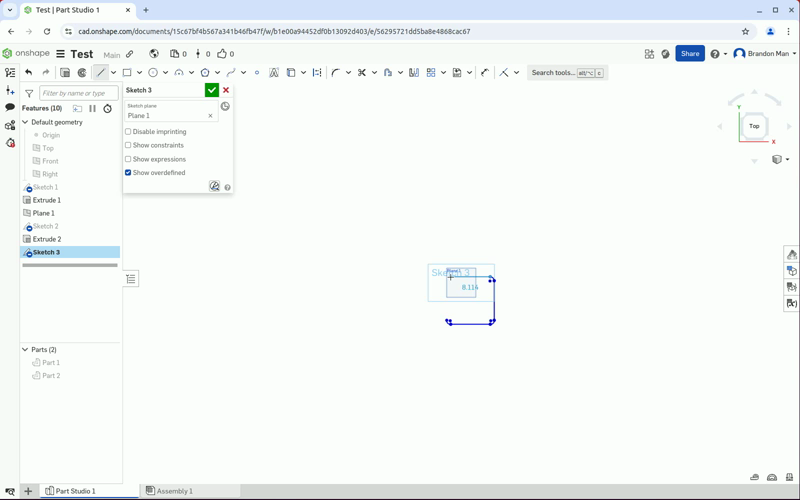
key(esc)
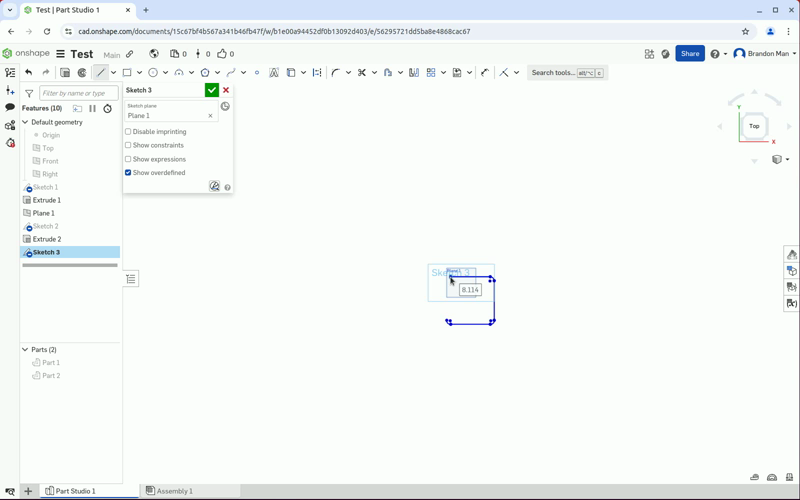
key(a)
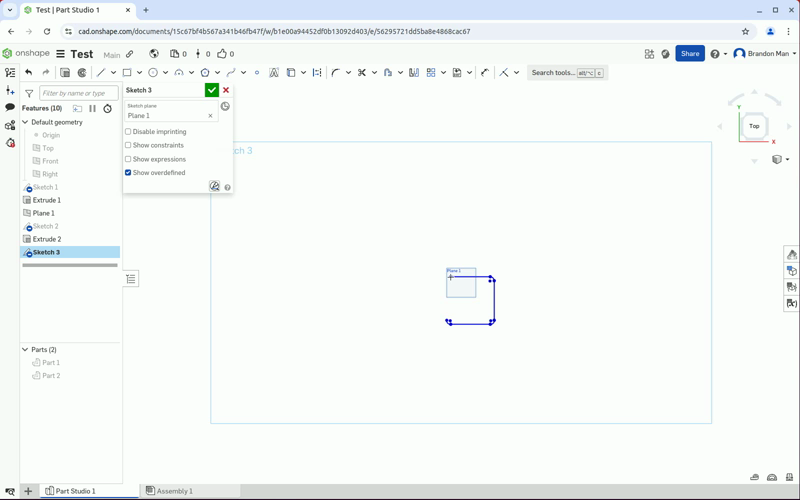
mouse_move(450, 276)
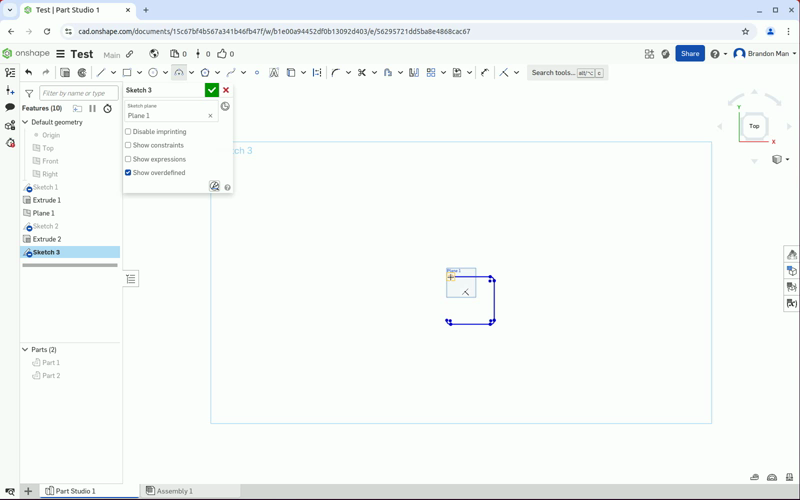
click(450, 276)
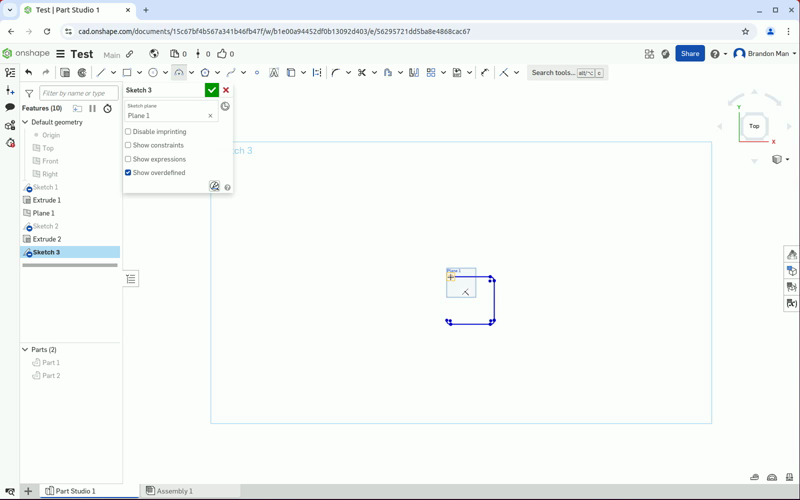
key_down(shift)
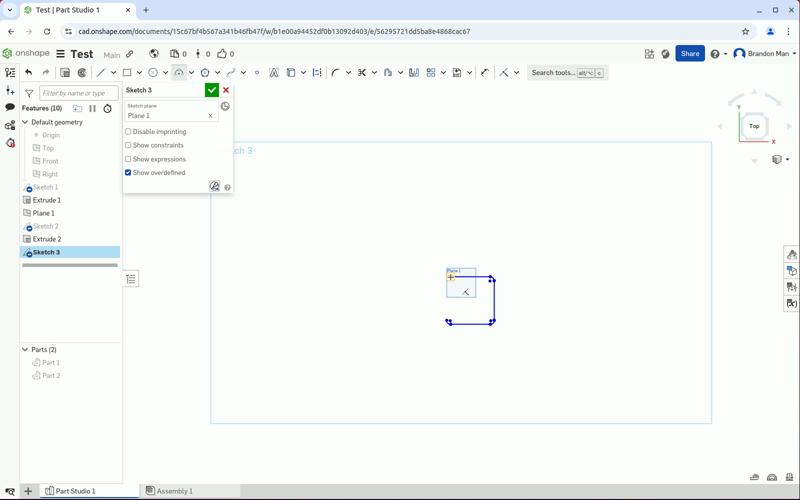
mouse_move(446, 280)
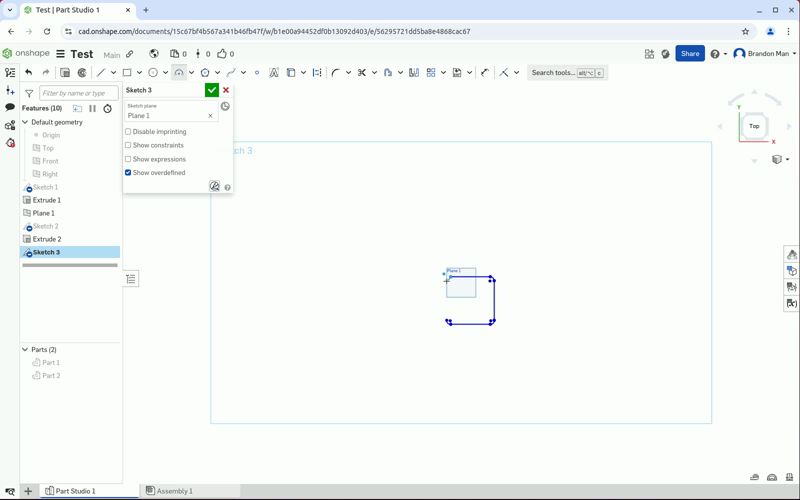
scroll(6)
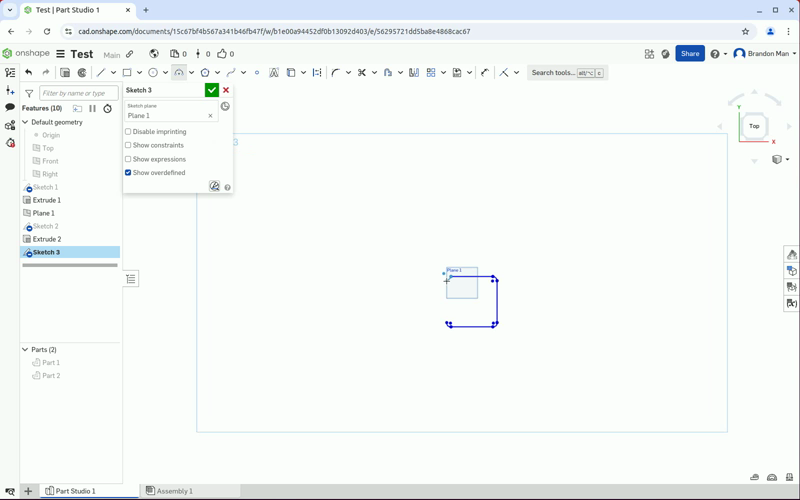
scroll(6)
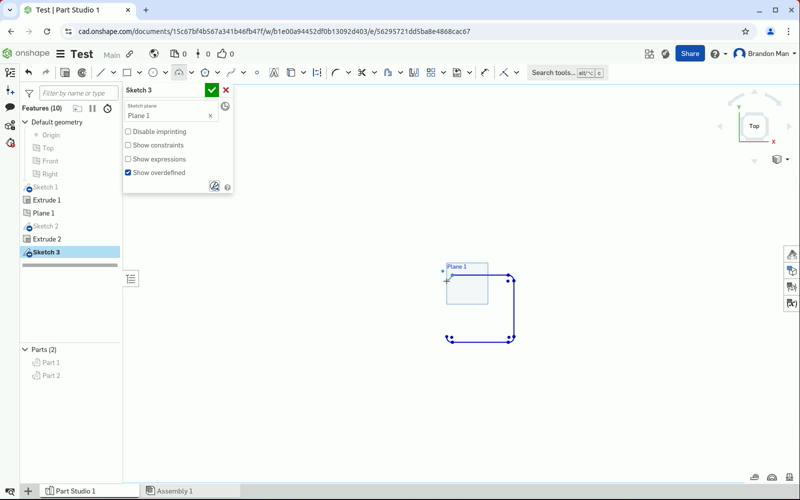
scroll(6)
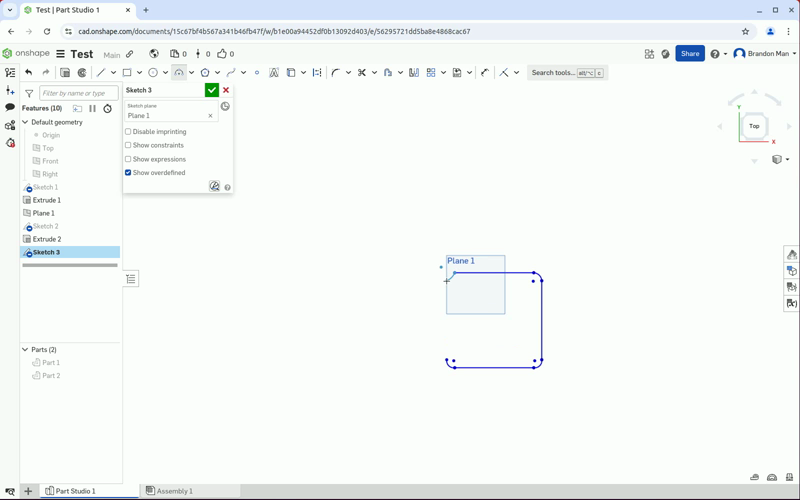
scroll(6)
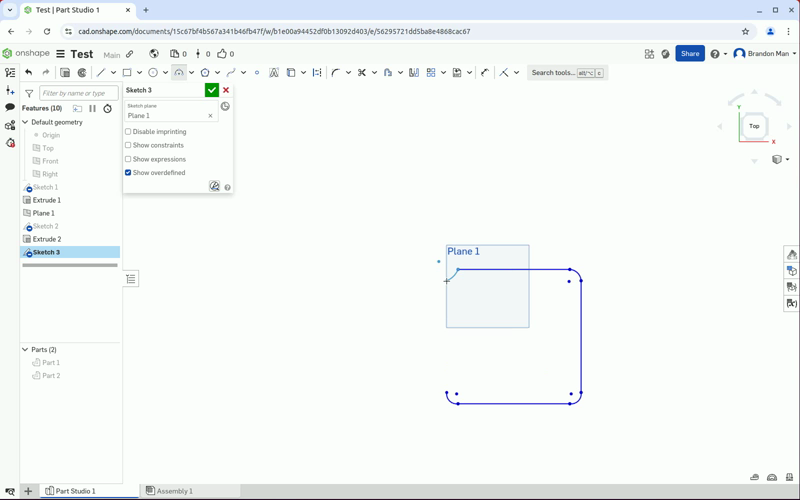
scroll(6)
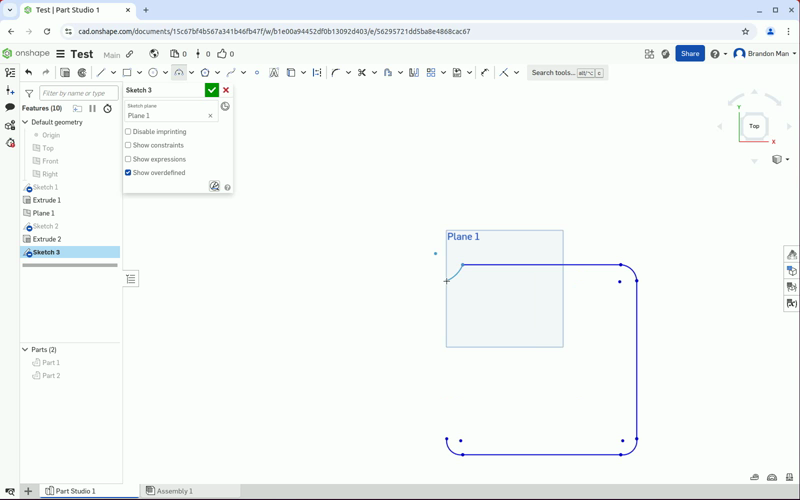
scroll(6)
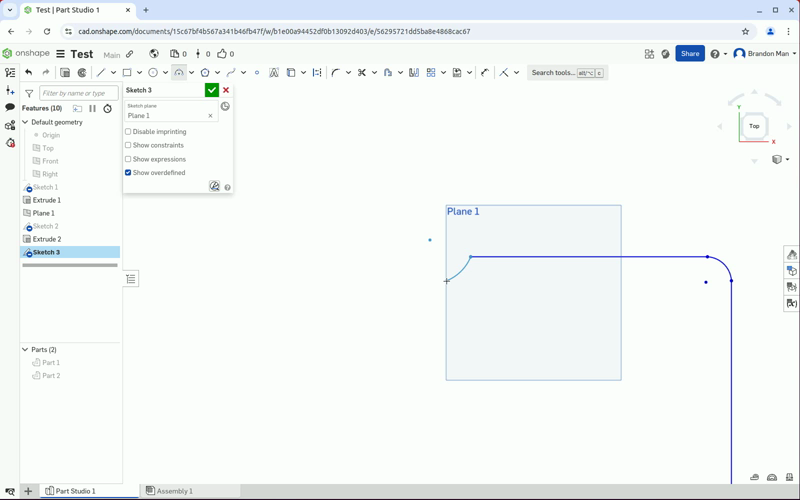
scroll(6)
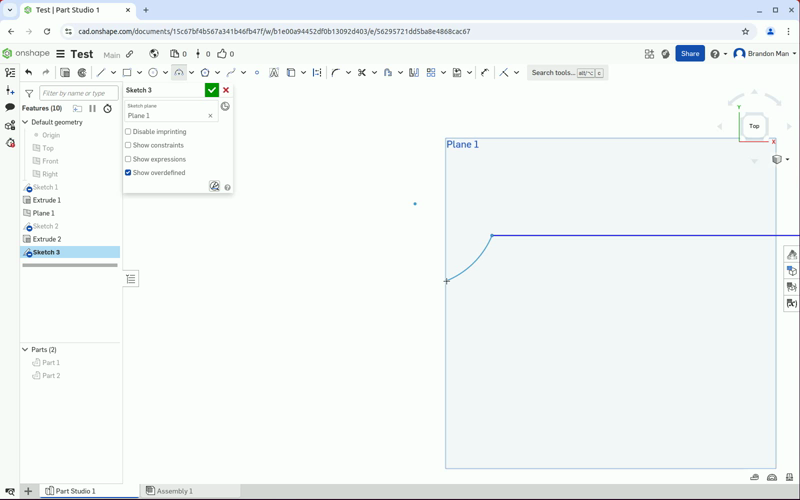
click(446, 280)
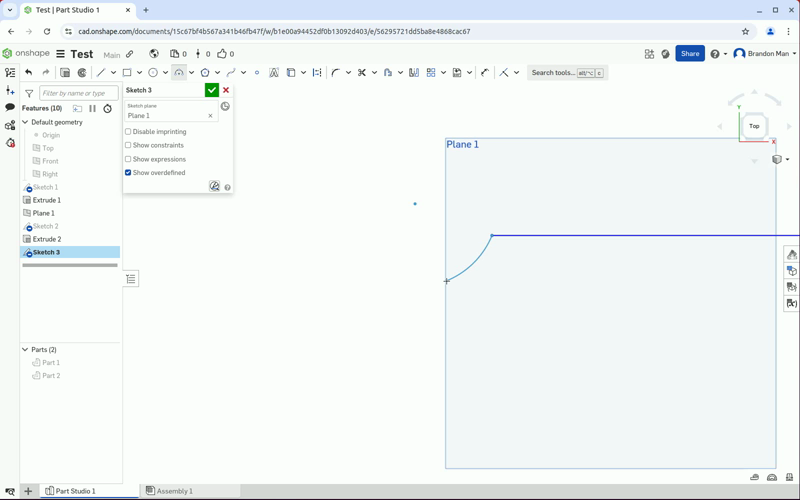
scroll(-6)
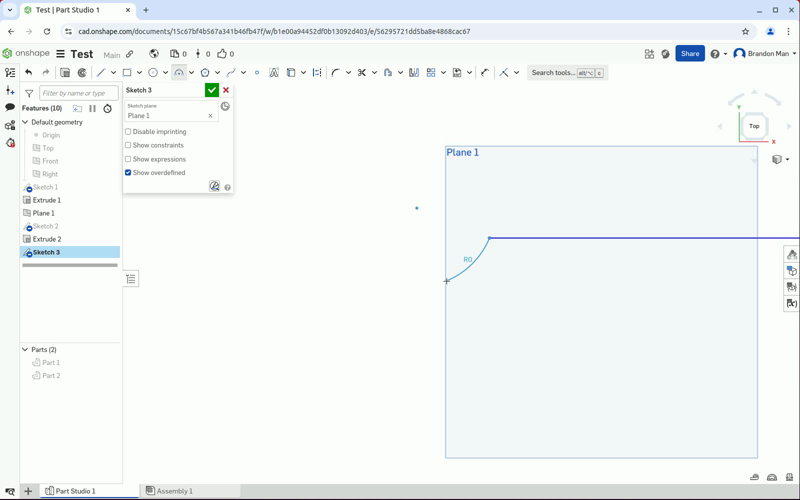
scroll(-6)
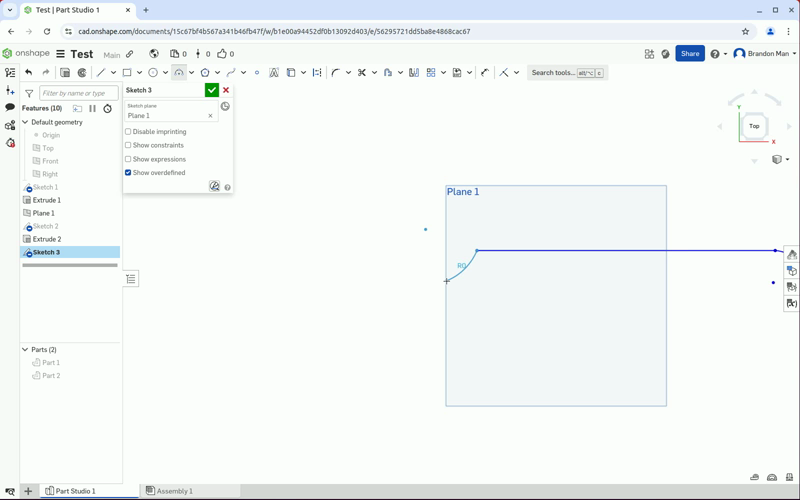
scroll(-6)
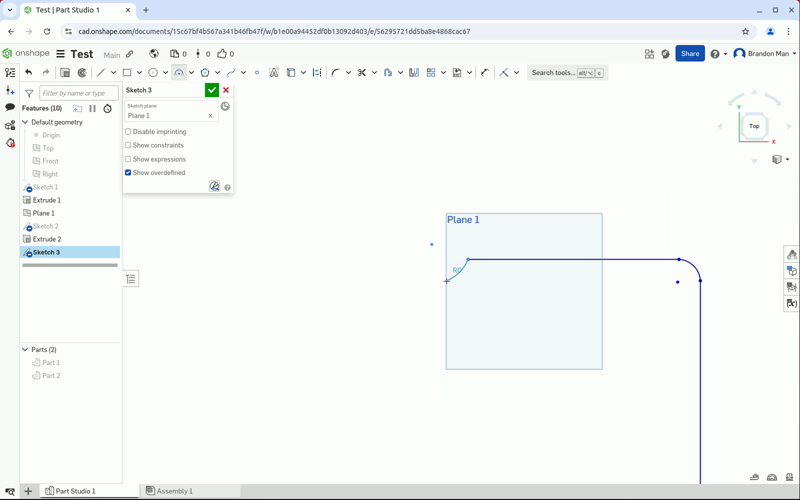
scroll(-6)
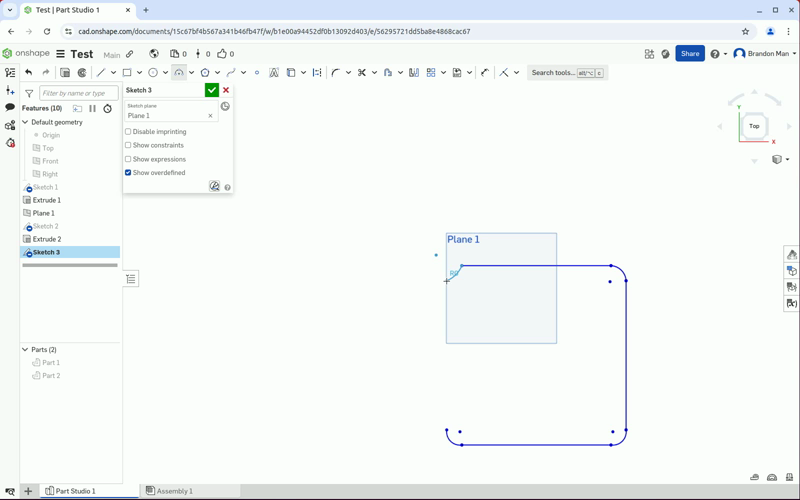
scroll(-6)
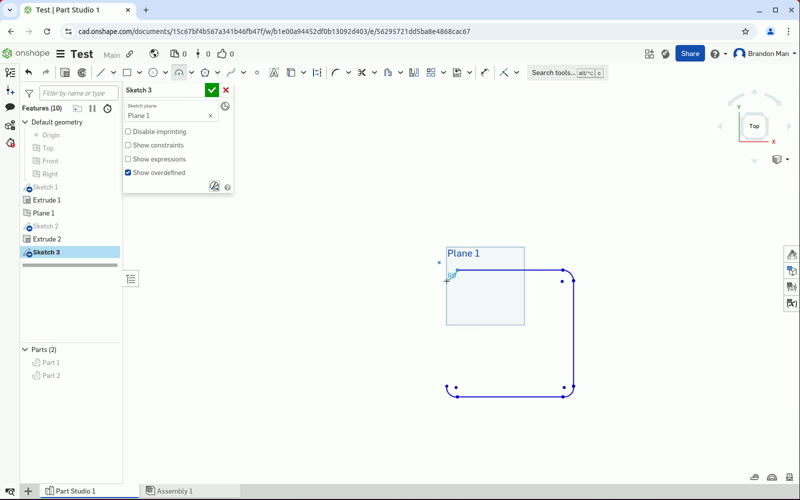
scroll(-6)
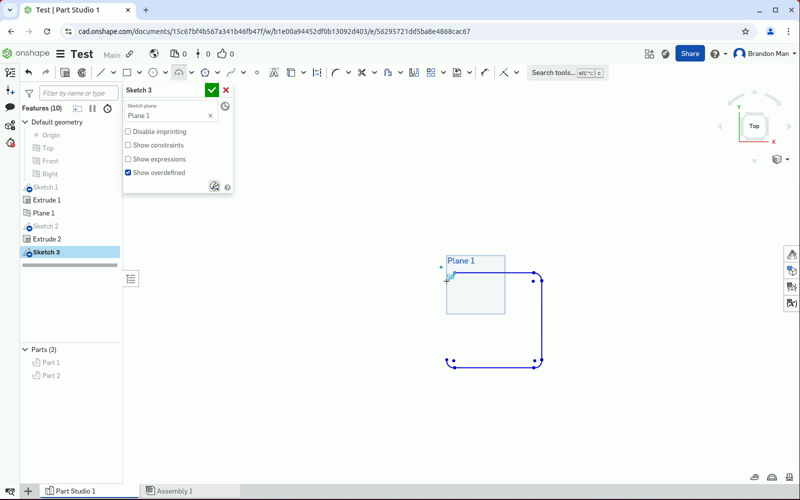
scroll(-6)
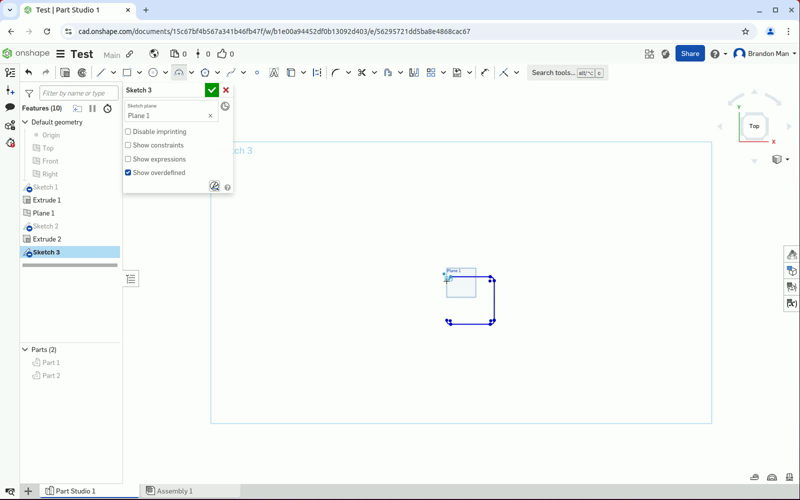
mouse_move(447, 278)
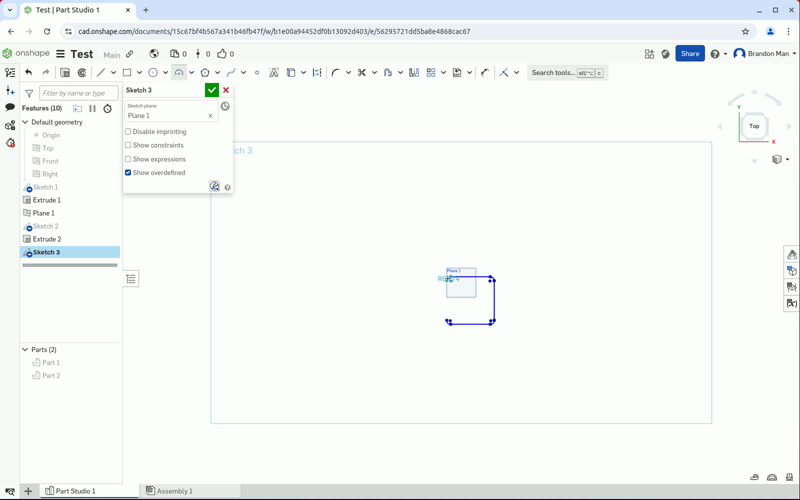
scroll(6)
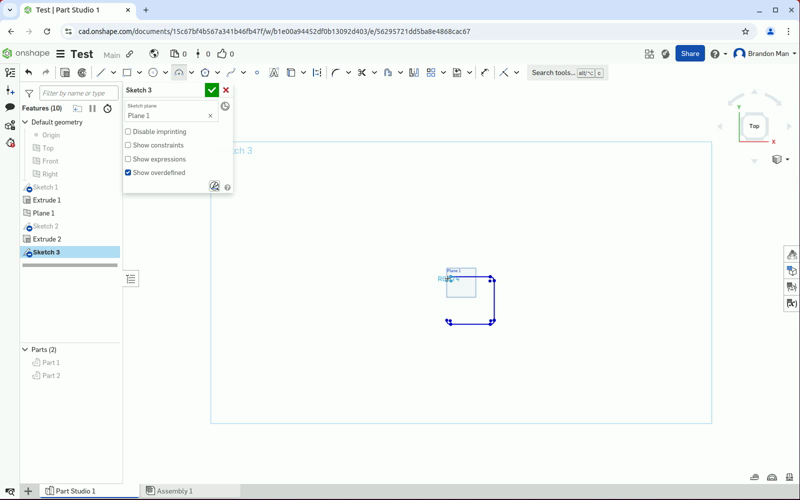
scroll(6)
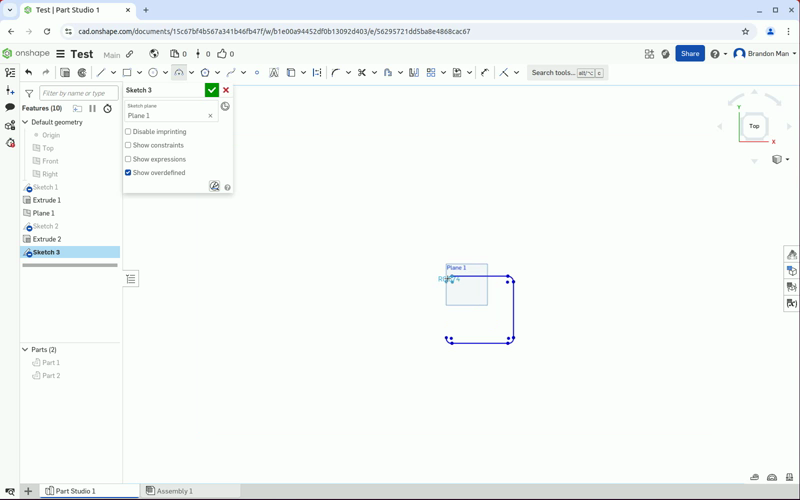
scroll(6)
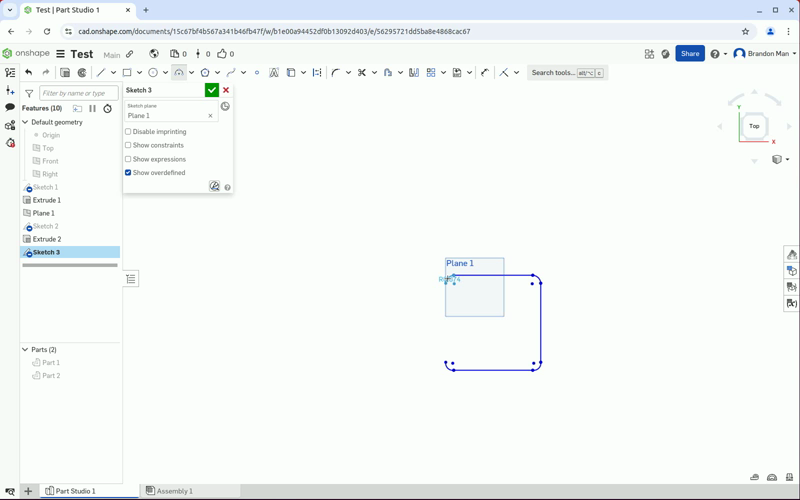
scroll(6)
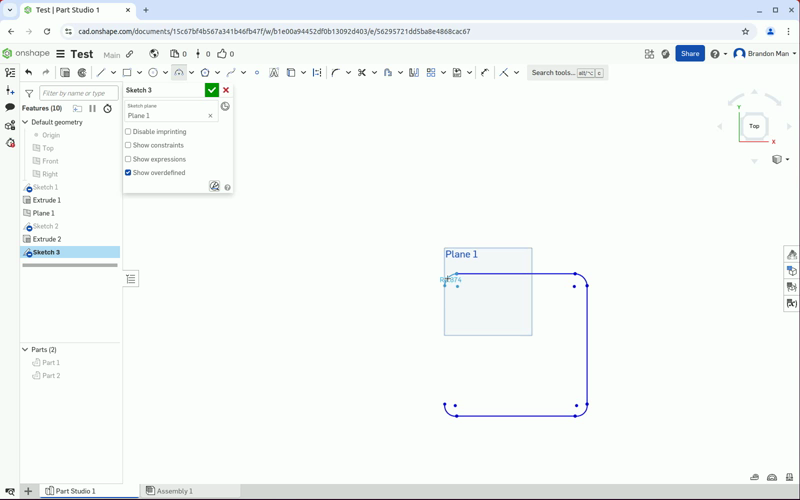
scroll(6)
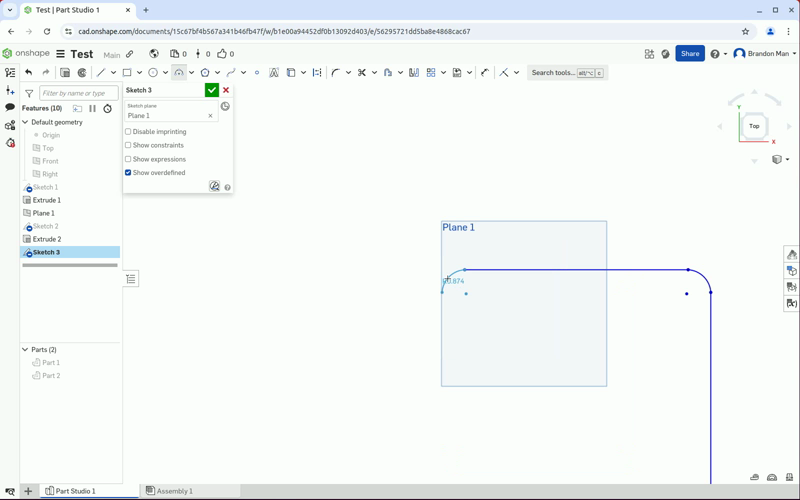
scroll(6)
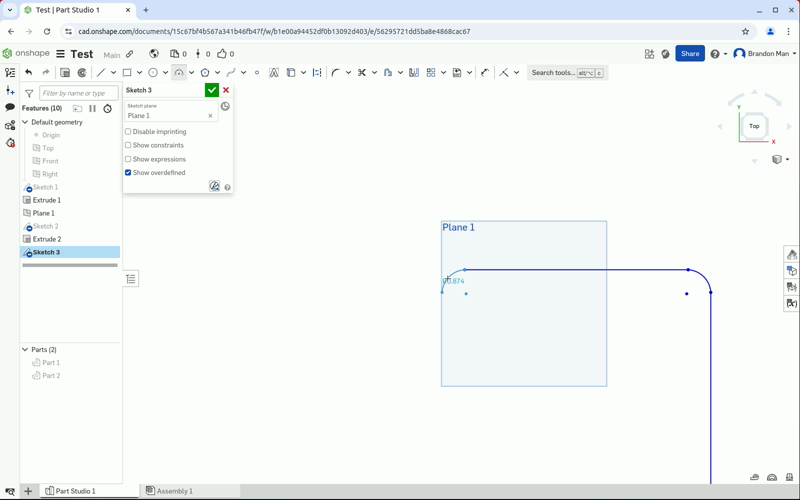
scroll(6)
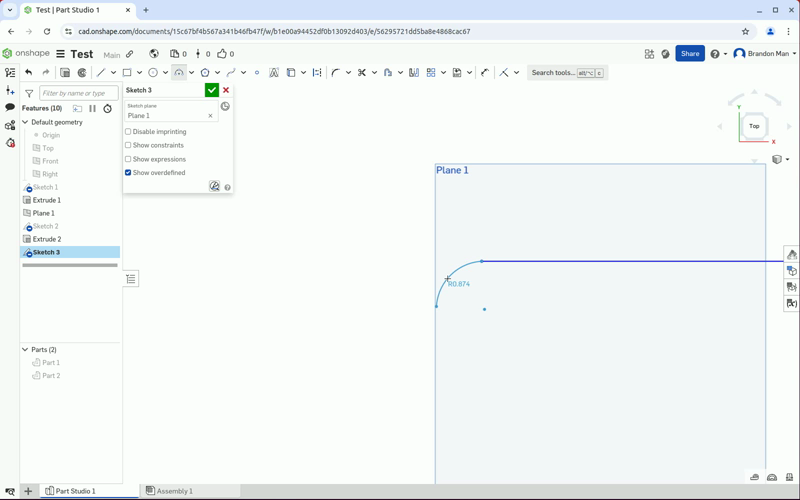
click(447, 278)
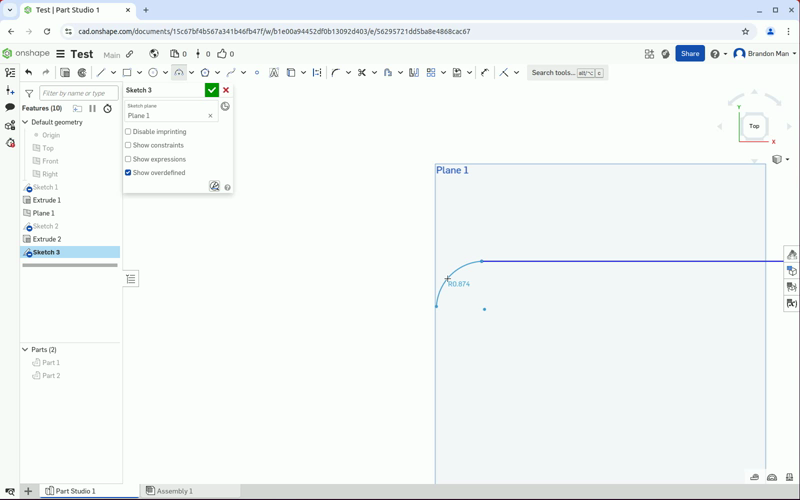
scroll(-6)
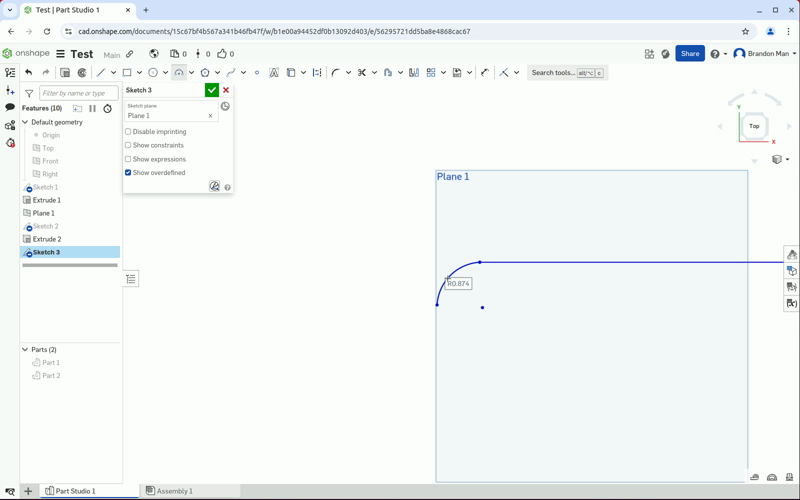
scroll(-6)
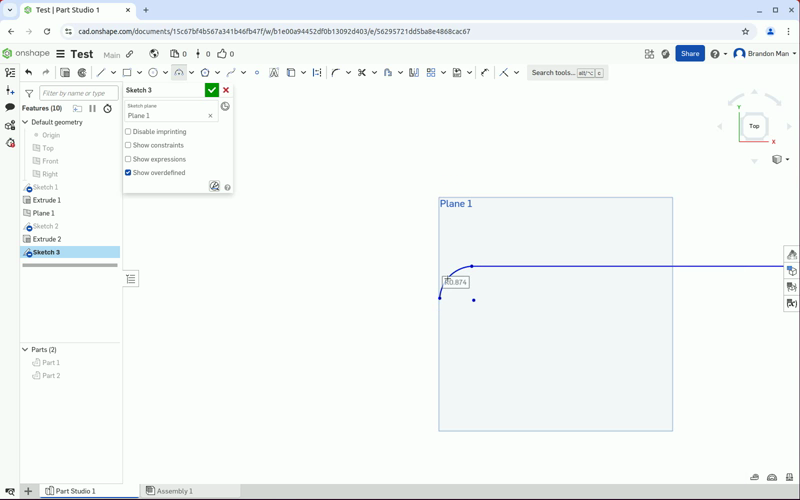
scroll(-6)
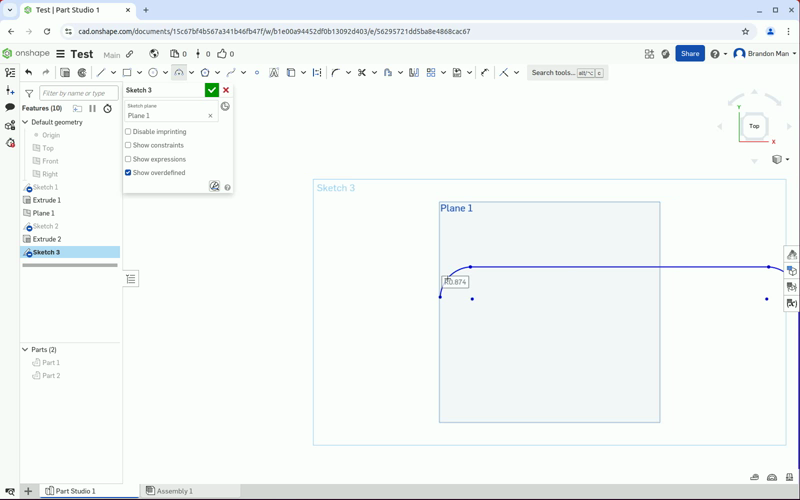
scroll(-6)
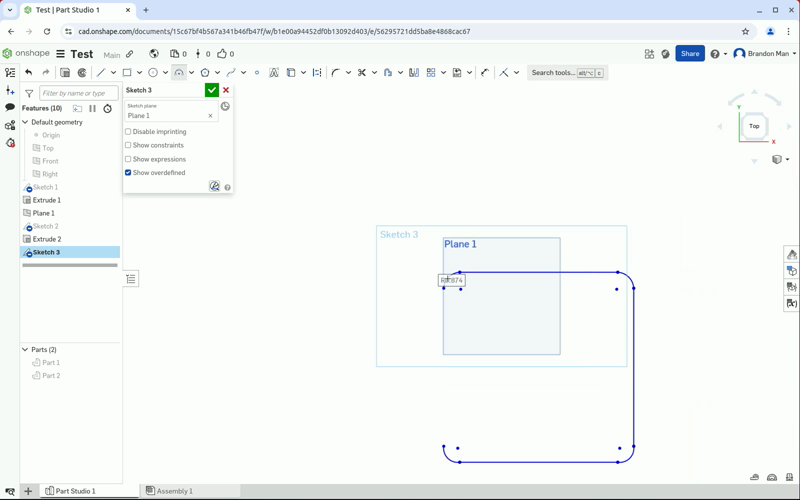
scroll(-6)
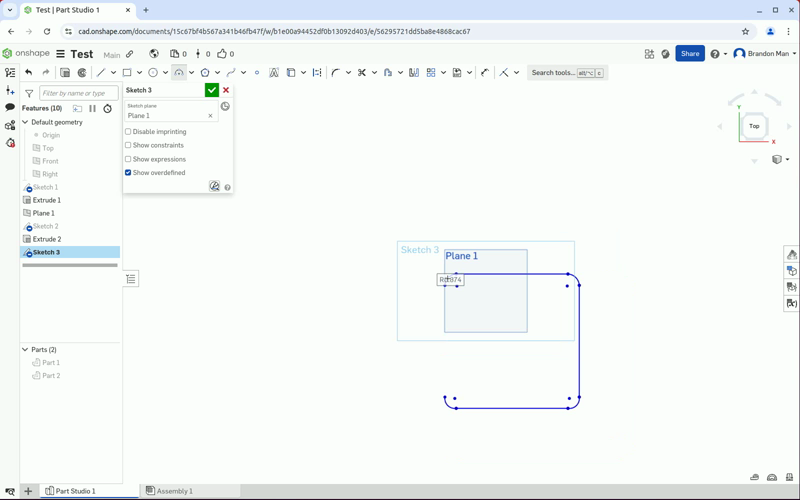
scroll(-6)
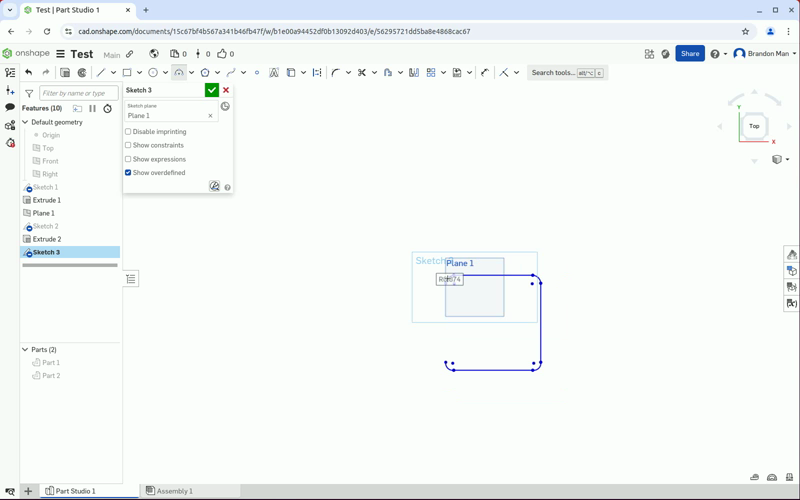
scroll(-6)
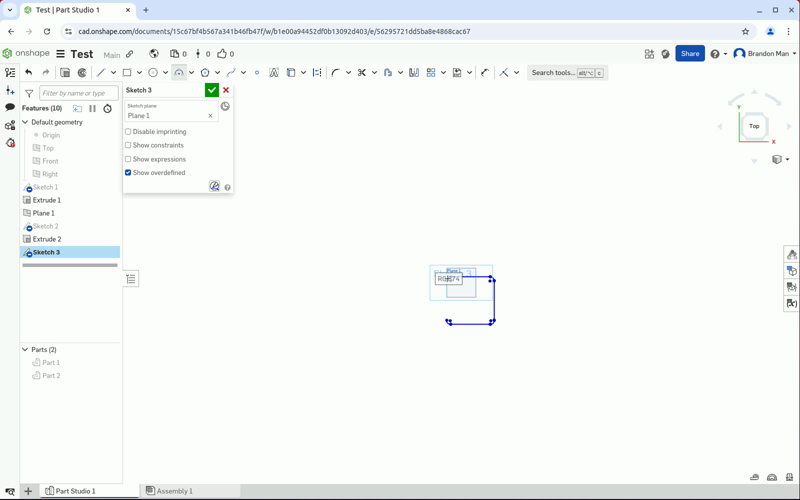
key_up(shift)
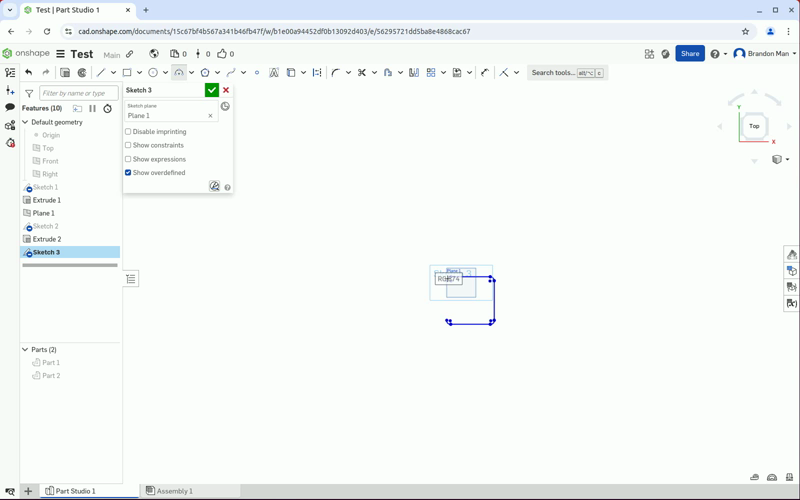
key(esc)
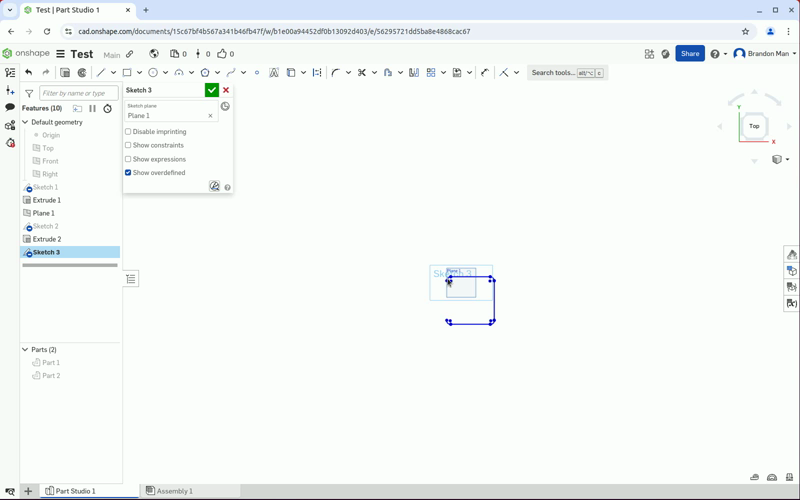
key(l)
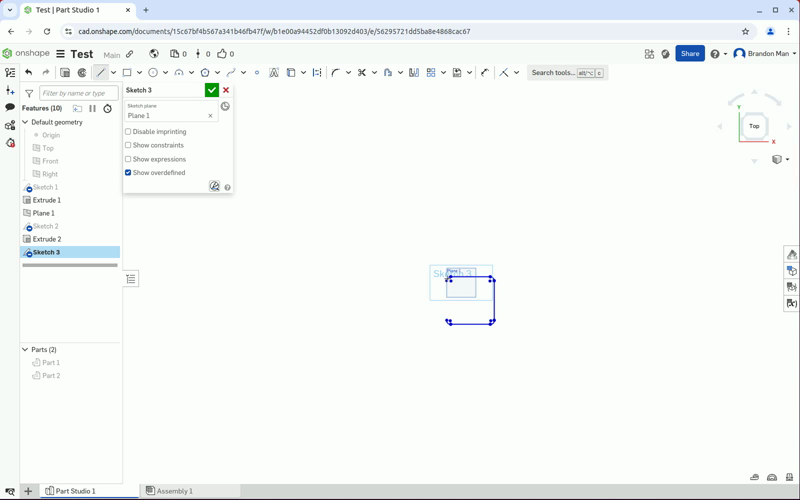
mouse_move(446, 280)
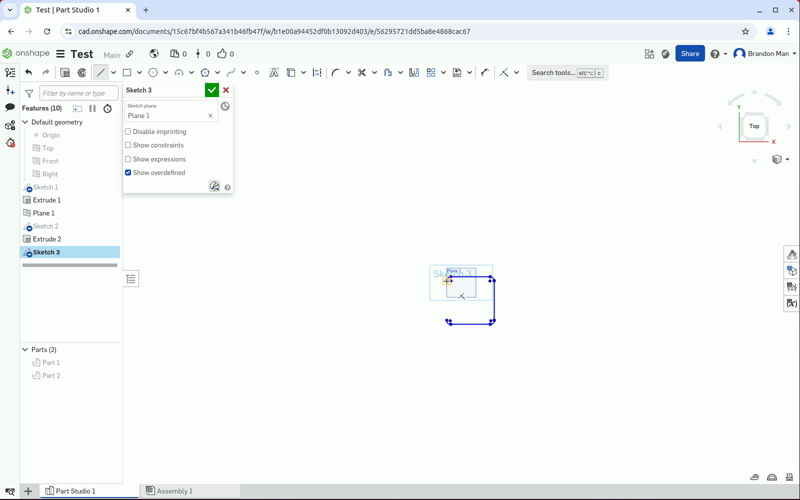
scroll(6)
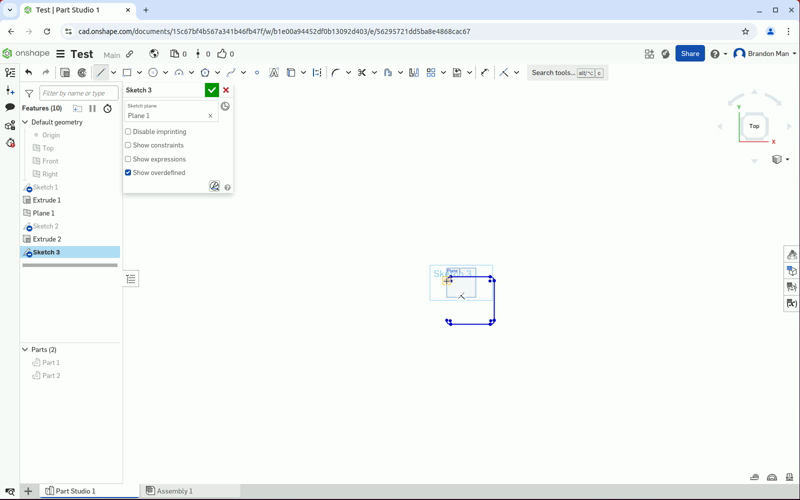
scroll(6)
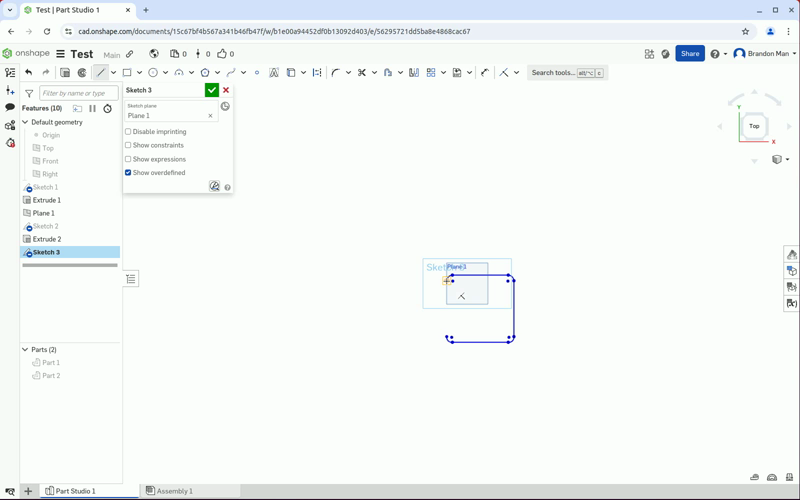
scroll(6)
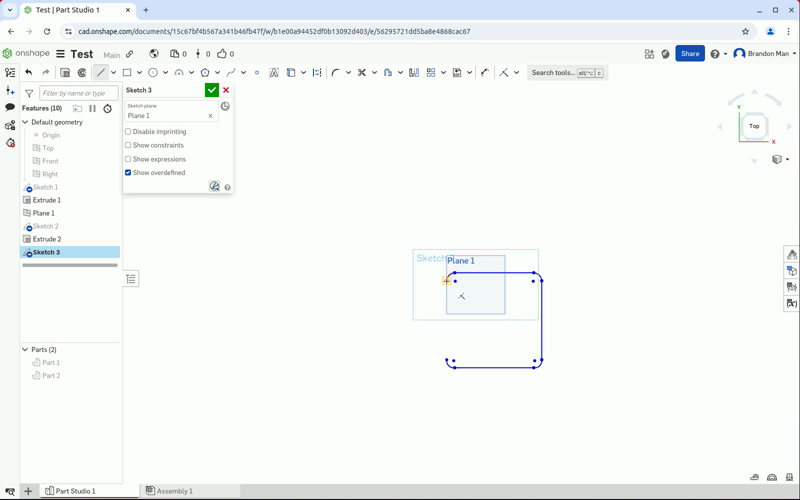
scroll(6)
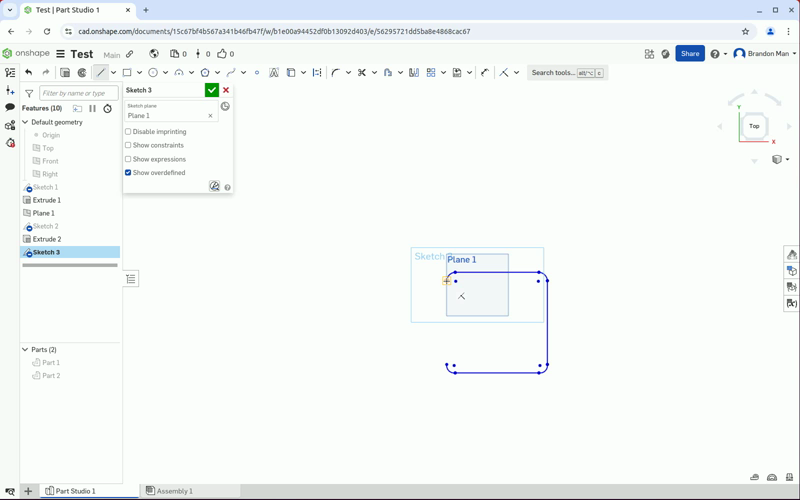
scroll(6)
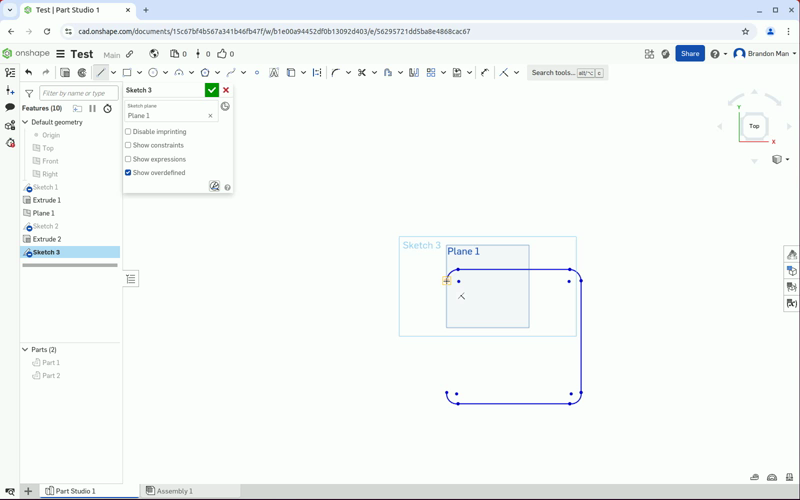
scroll(6)
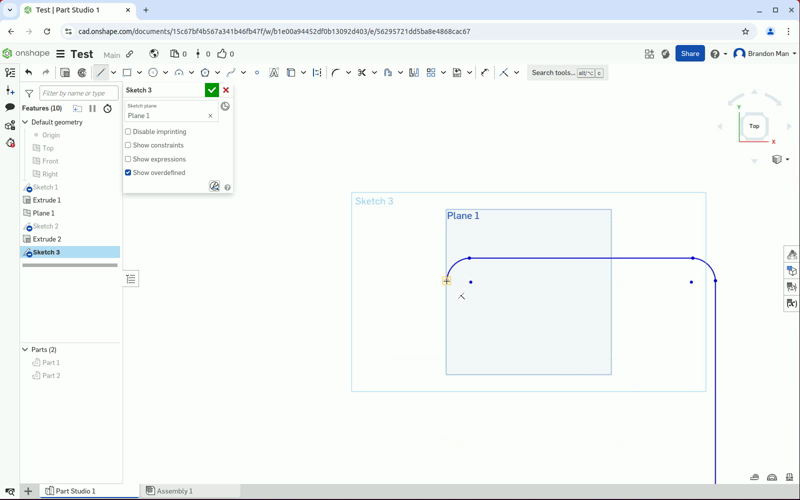
scroll(6)
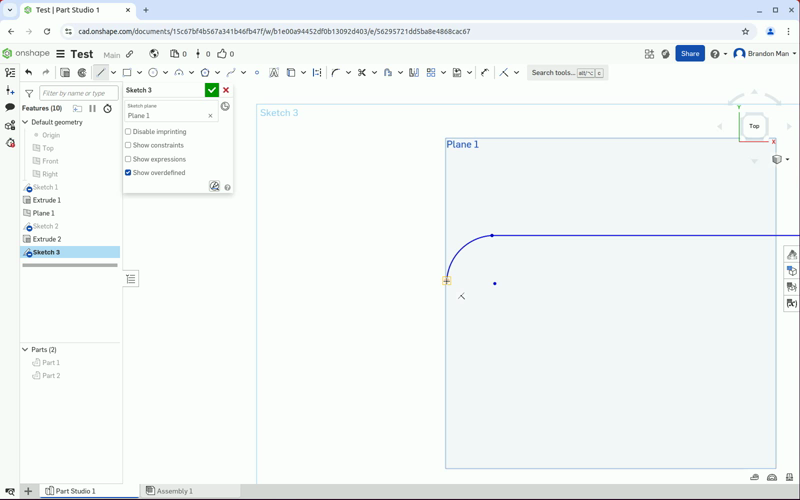
click(446, 280)
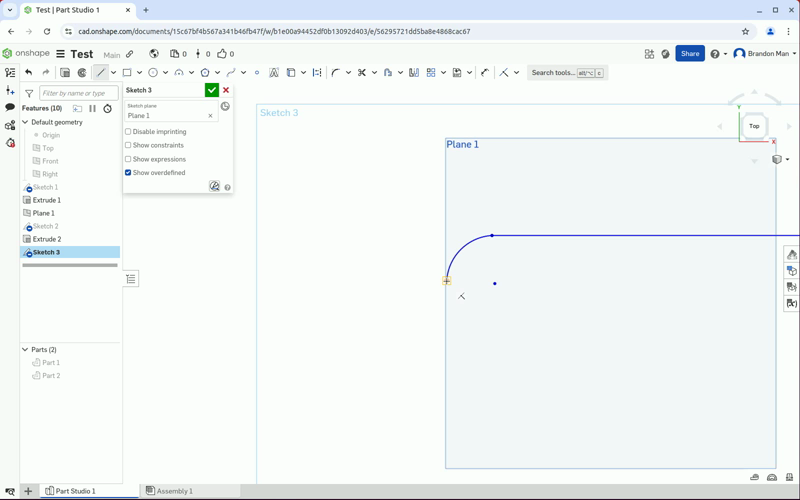
scroll(-6)
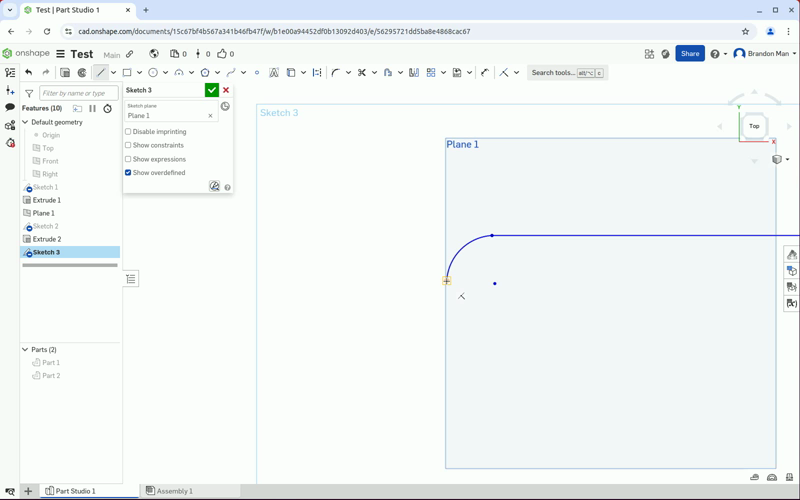
scroll(-6)
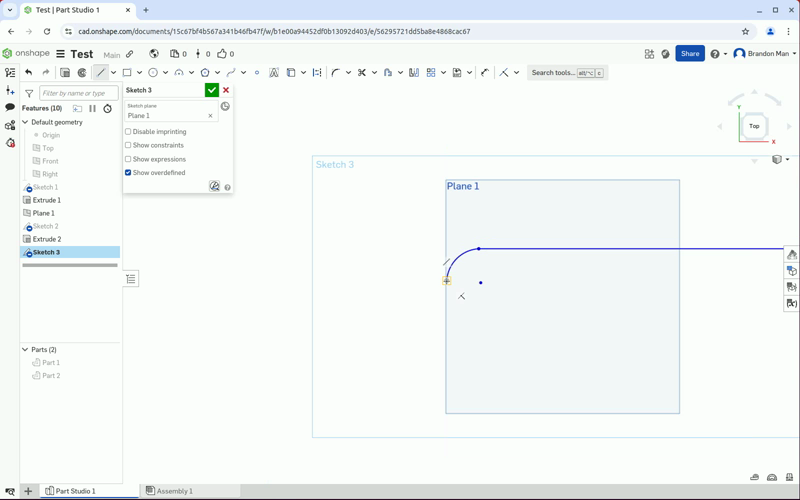
scroll(-6)
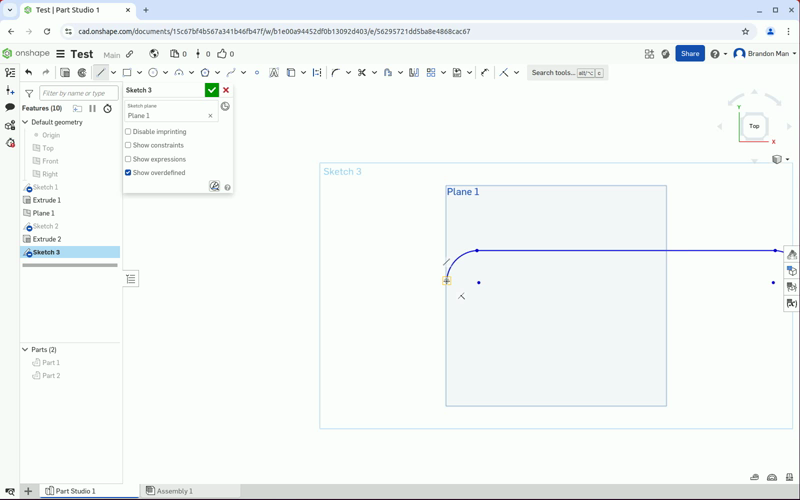
scroll(-6)
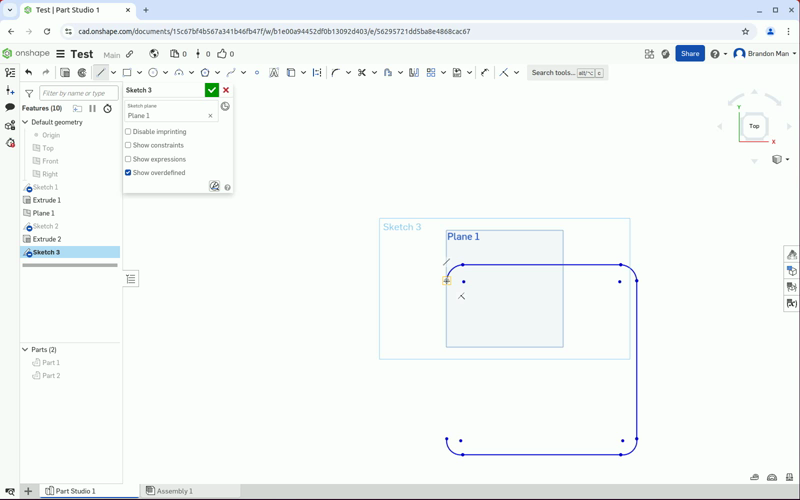
scroll(-6)
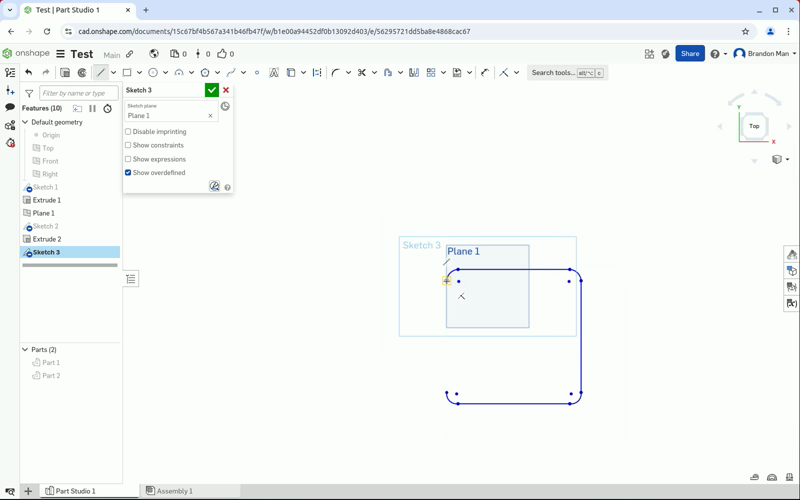
scroll(-6)
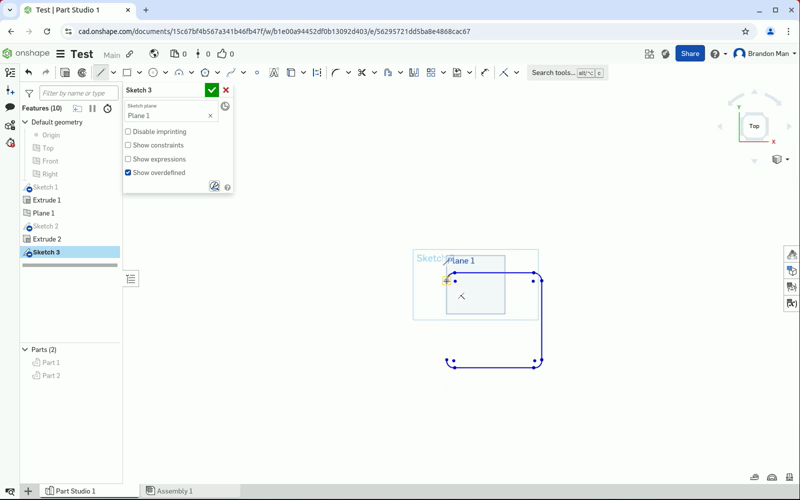
scroll(-6)
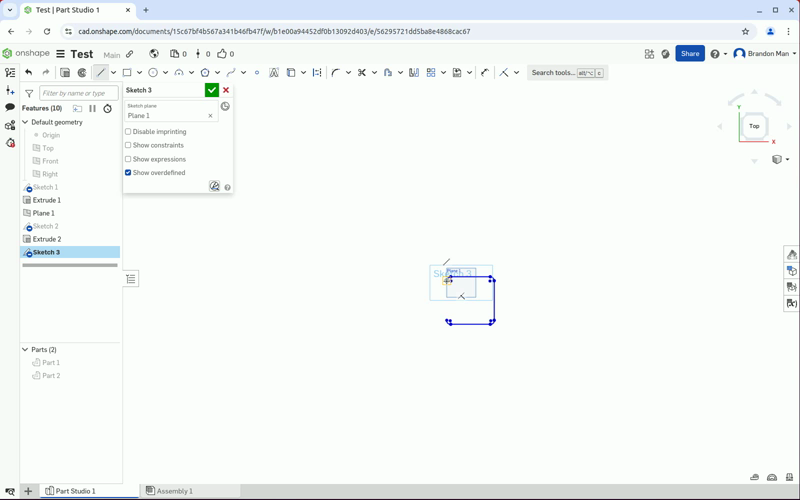
mouse_move(476, 280)
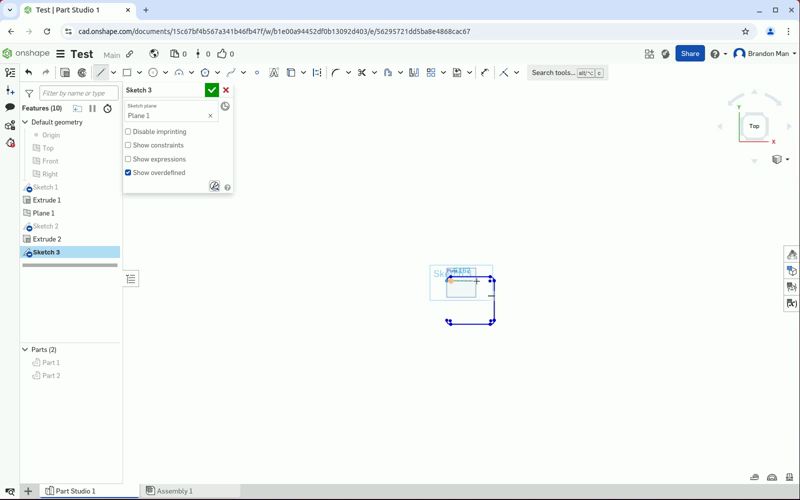
key_down(shift)
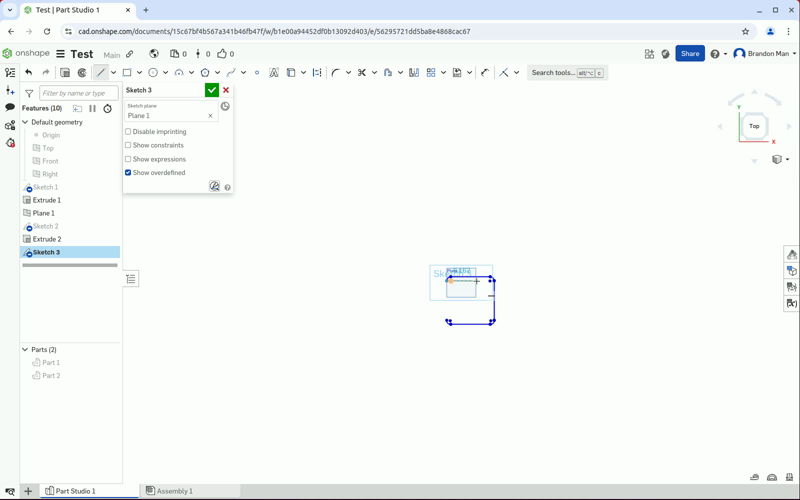
mouse_move(446, 320)
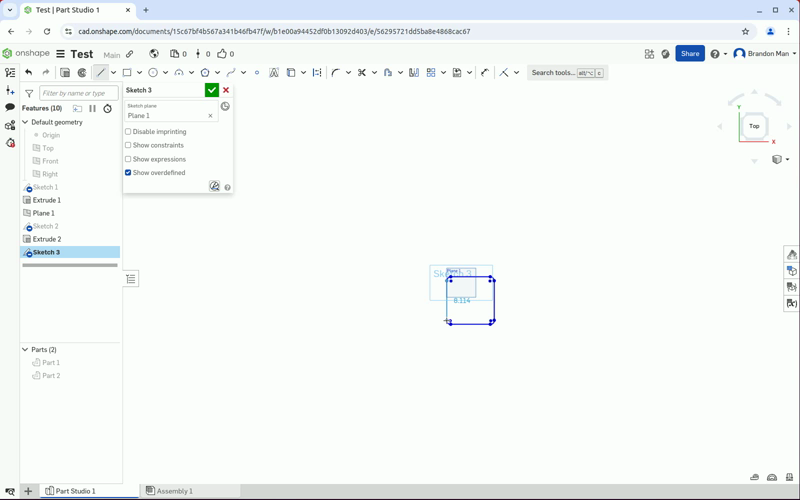
scroll(6)
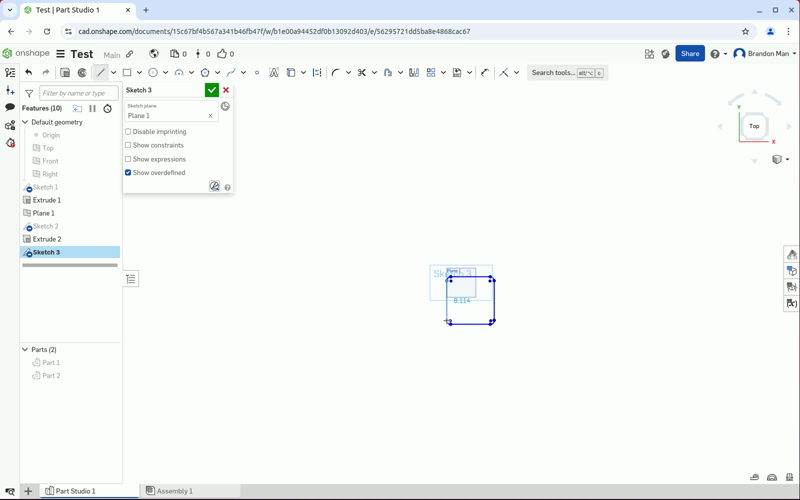
scroll(6)
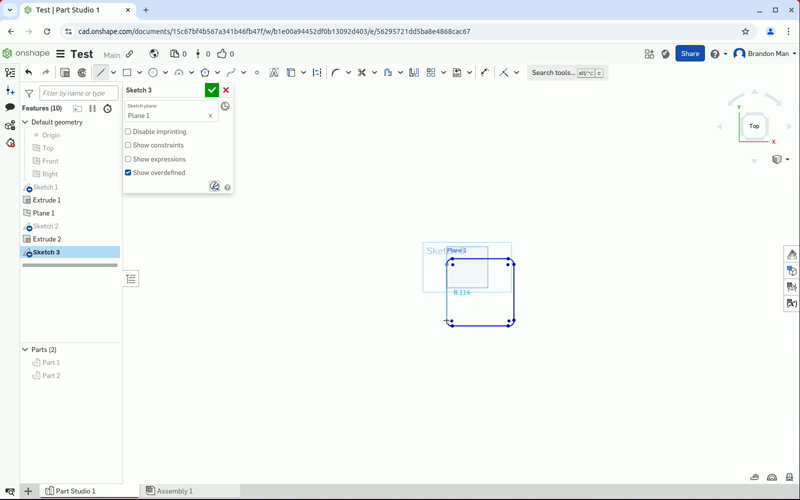
scroll(6)
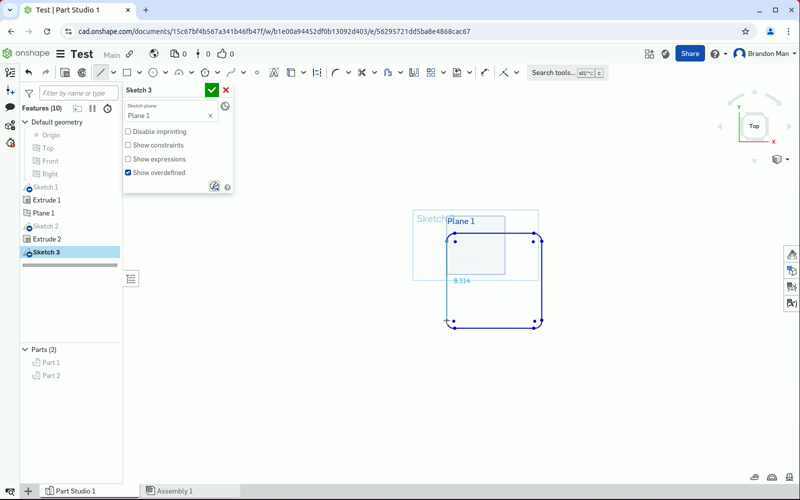
scroll(6)
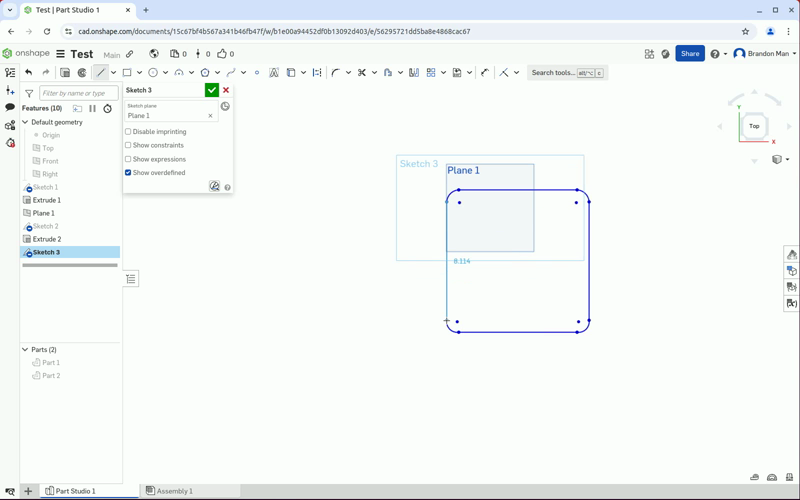
scroll(6)
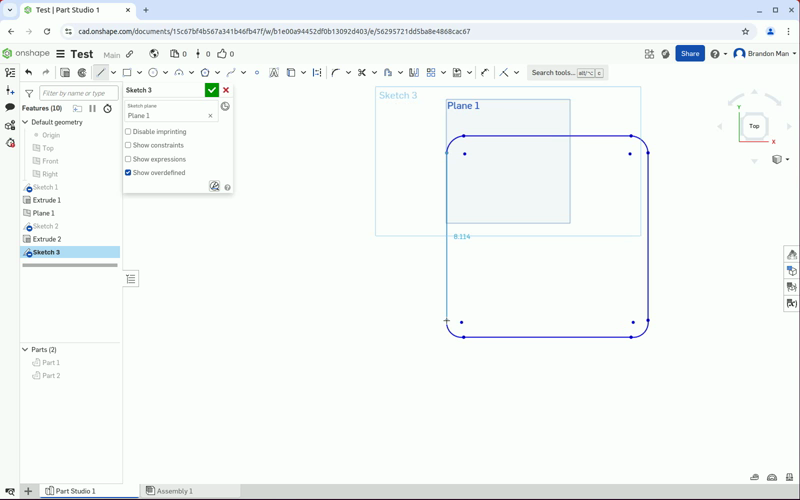
scroll(6)
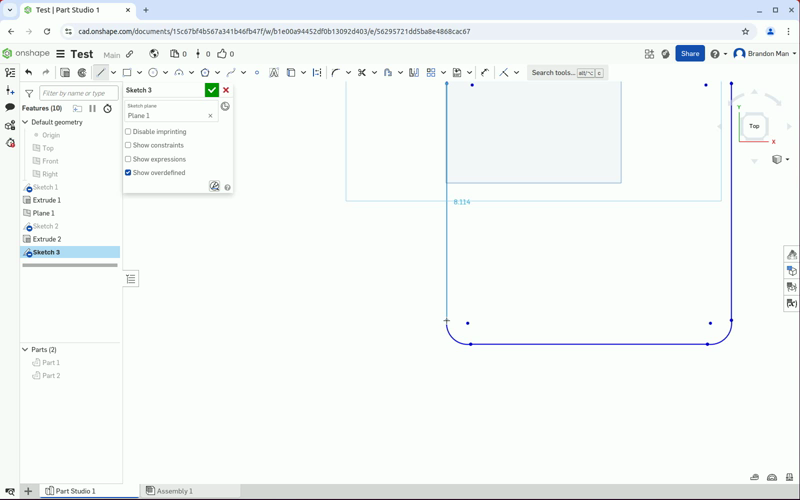
scroll(6)
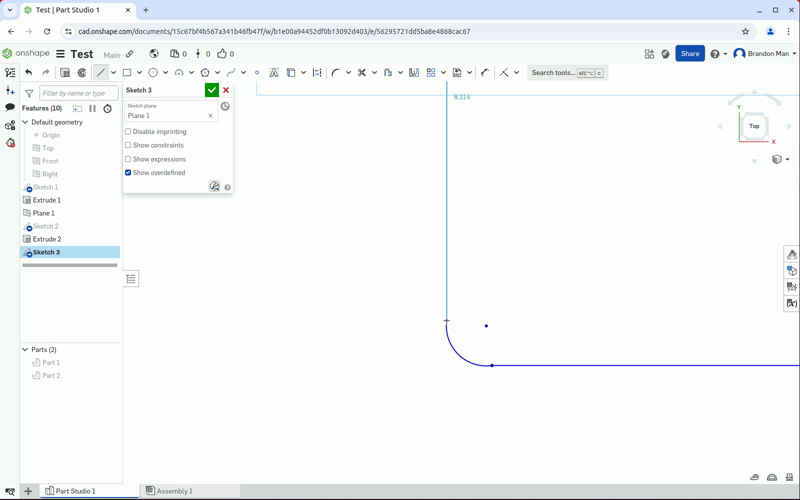
key_up(shift)
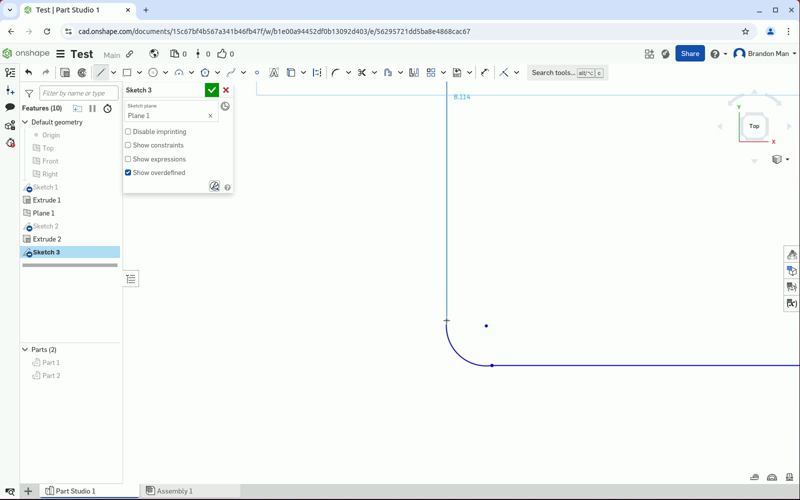
click(446, 320)
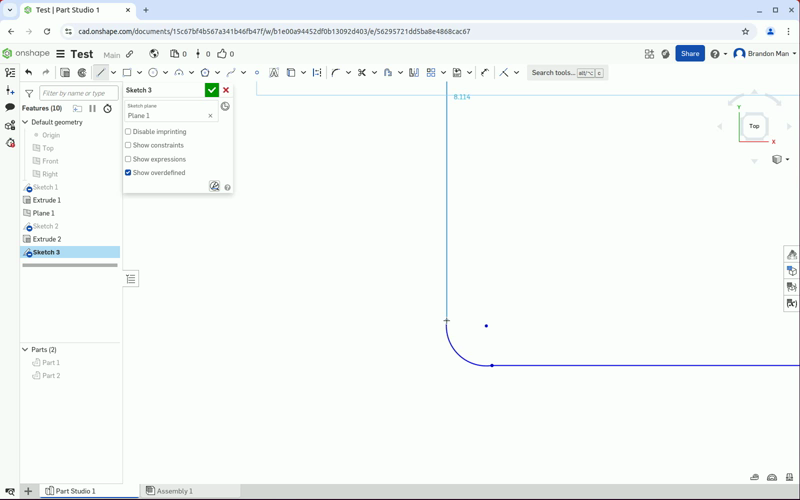
scroll(-6)
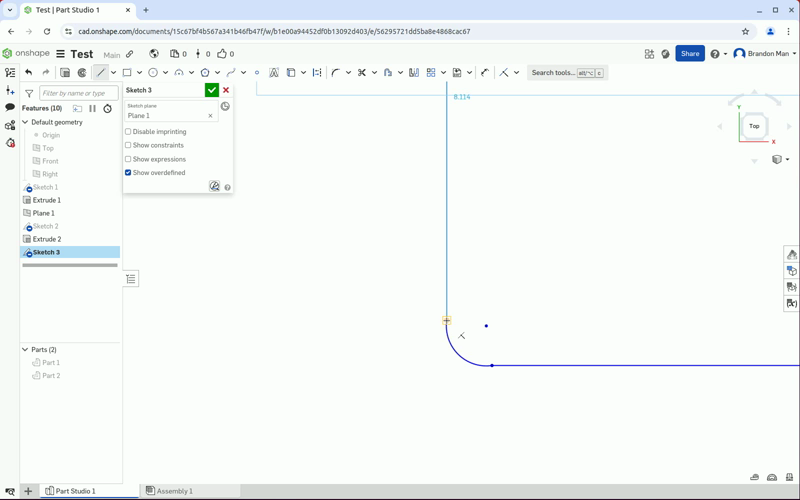
scroll(-6)
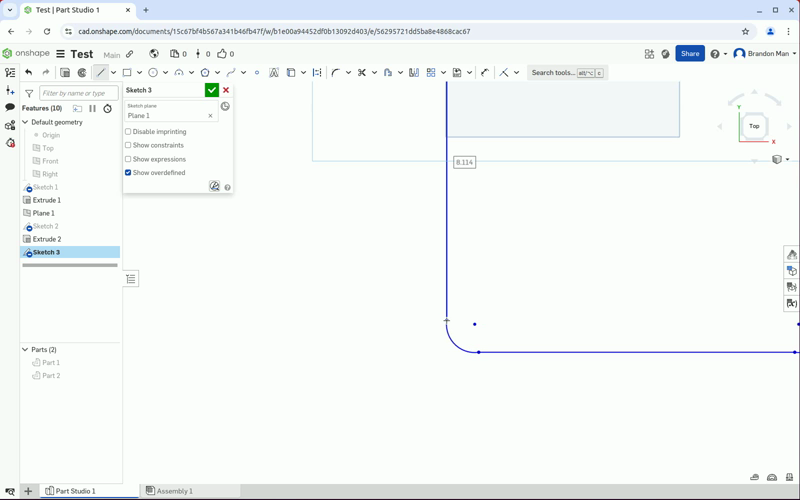
scroll(-6)
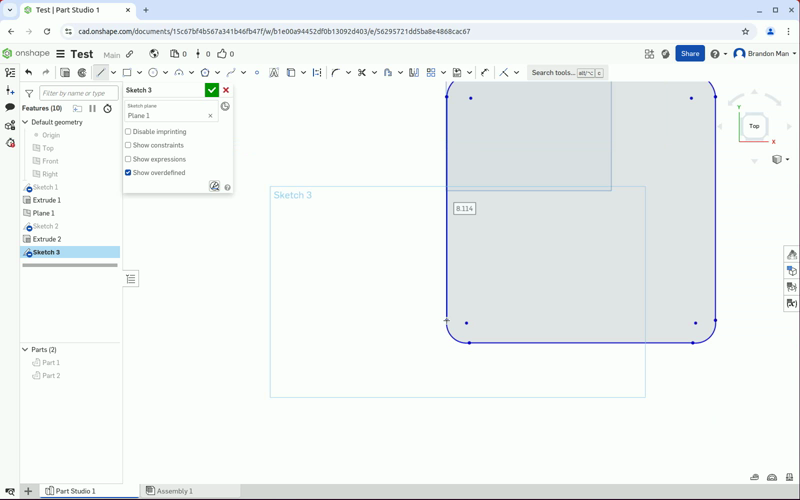
scroll(-6)
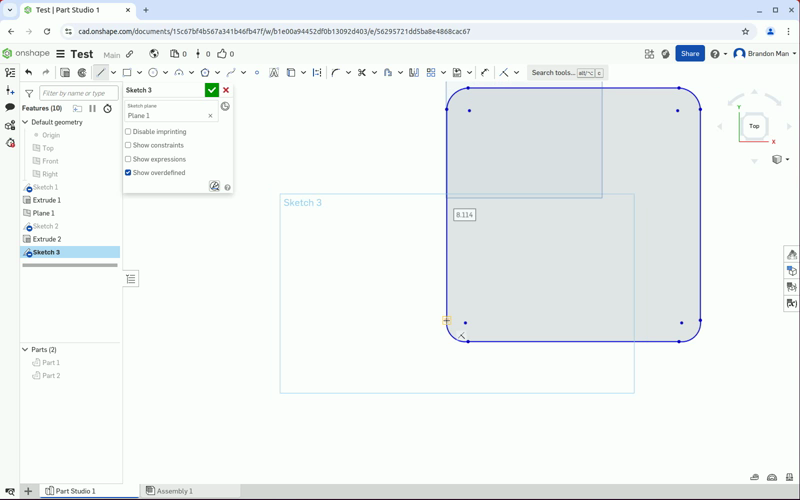
scroll(-6)
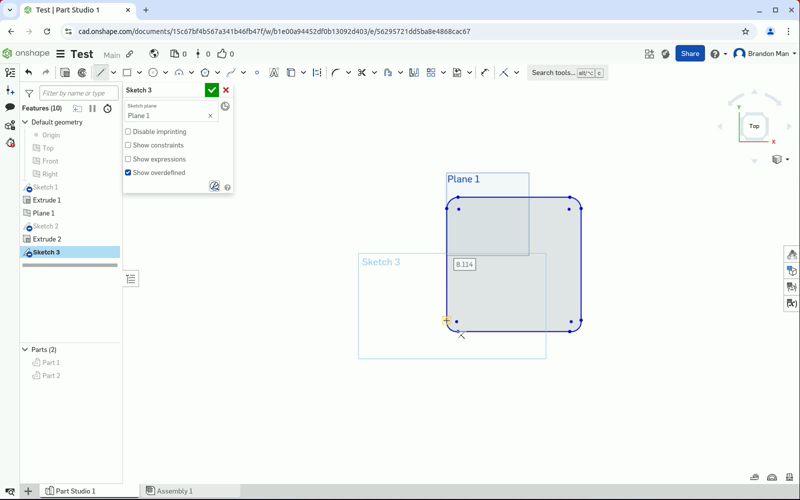
scroll(-6)
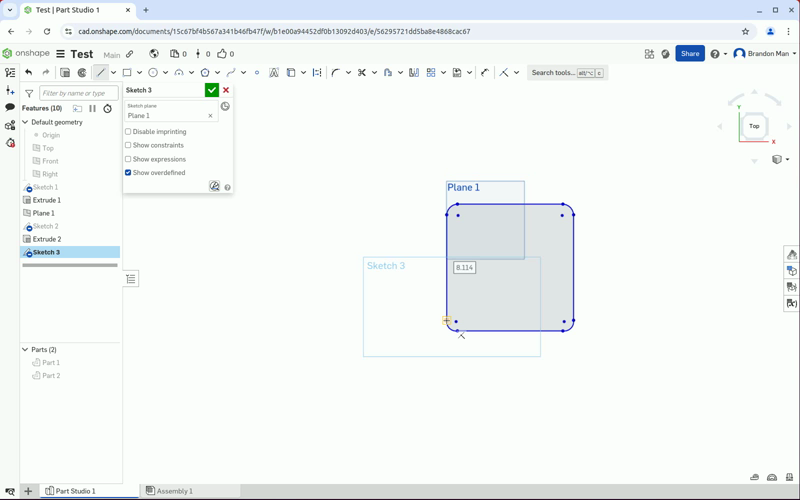
scroll(-6)
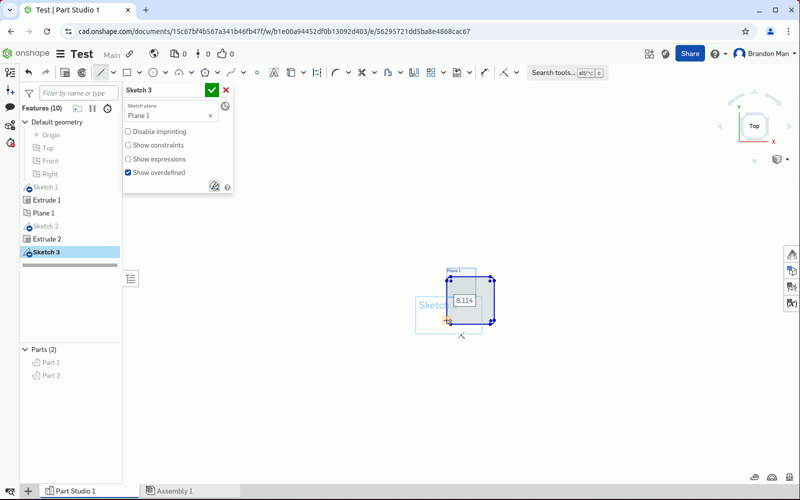
key(esc)
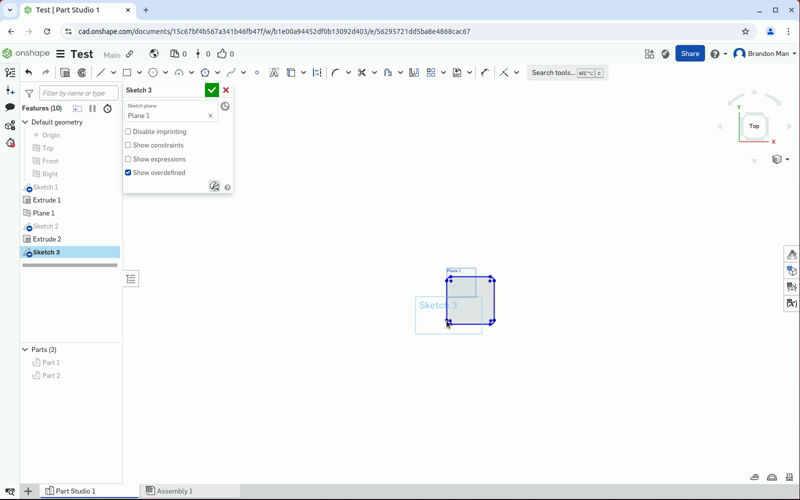
mouse_move(479, 292)
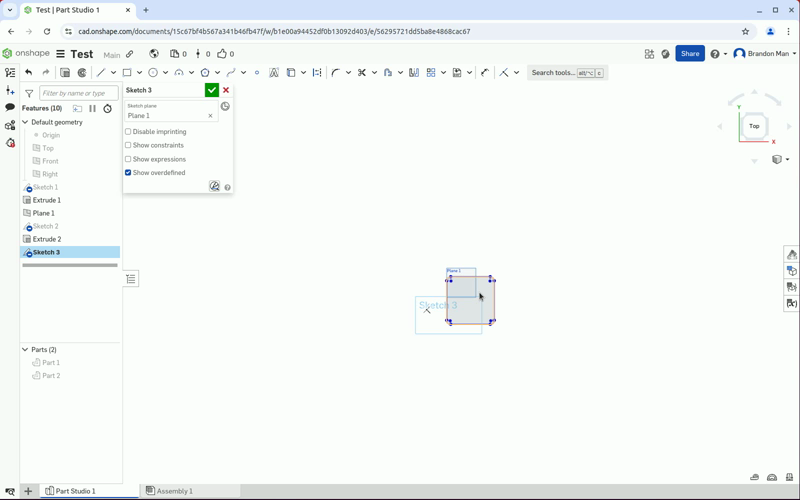
click(479, 292)
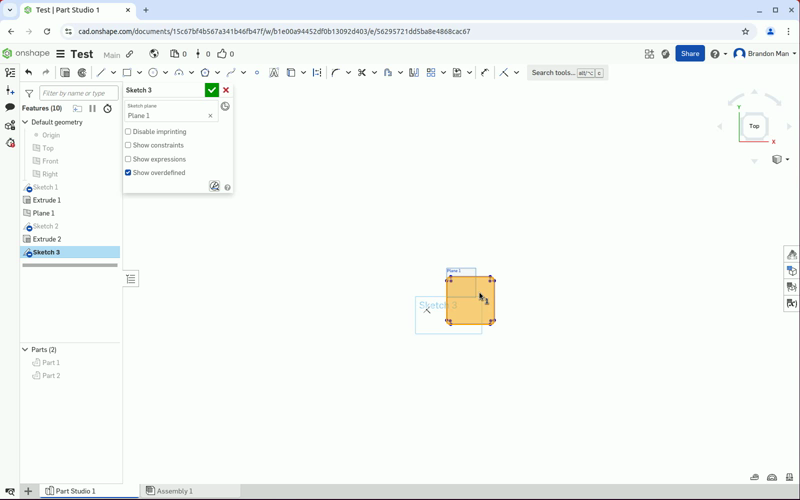
mouse_move(73, 352)
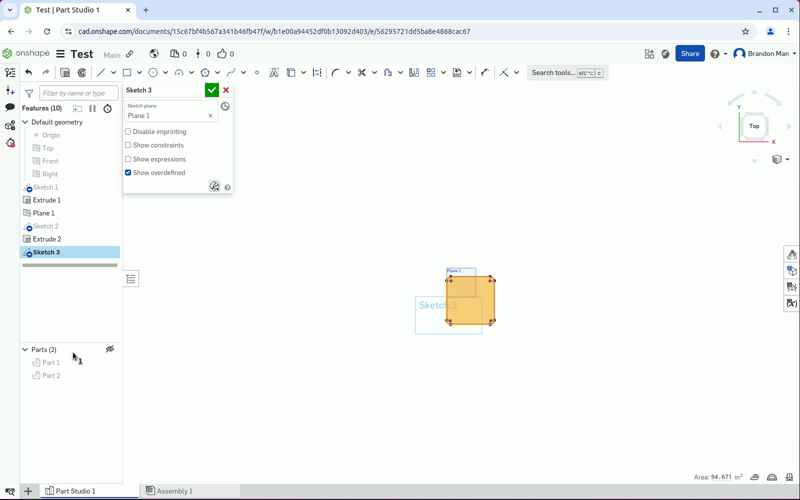
key(shift+y)
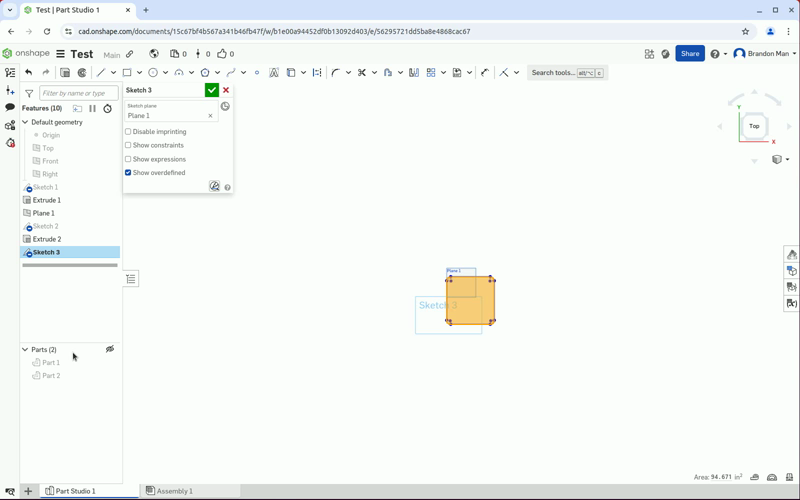
key(shift+e)
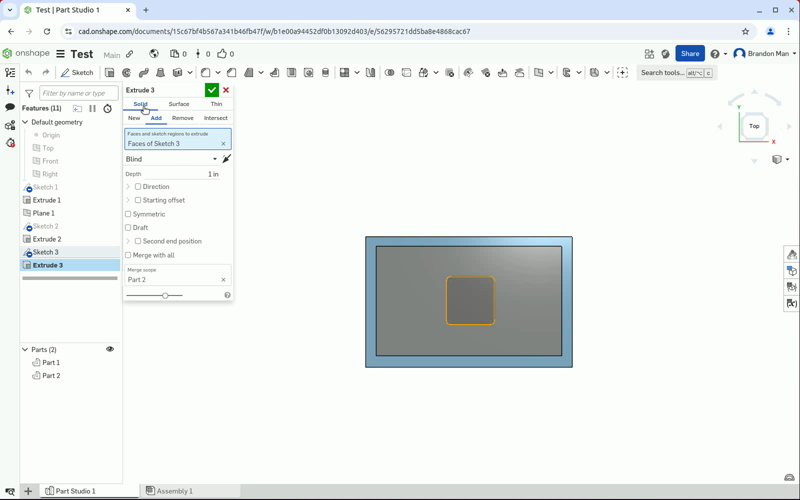
mouse_move(143, 106)
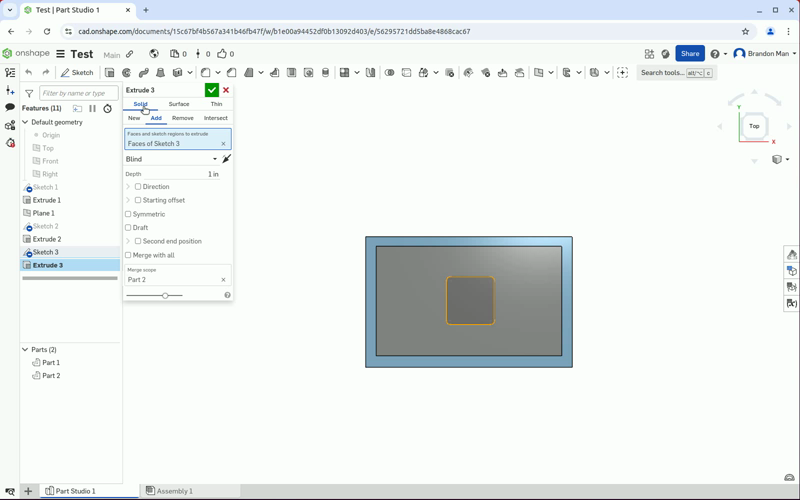
click(143, 106)
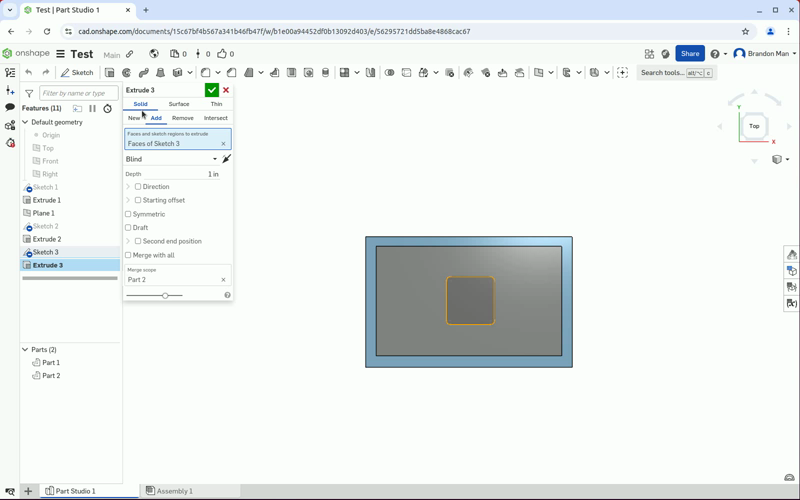
mouse_move(137, 120)
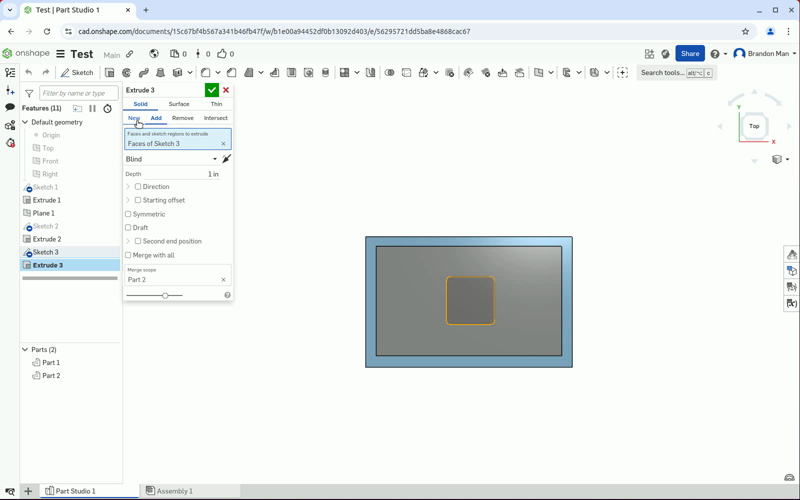
click(137, 120)
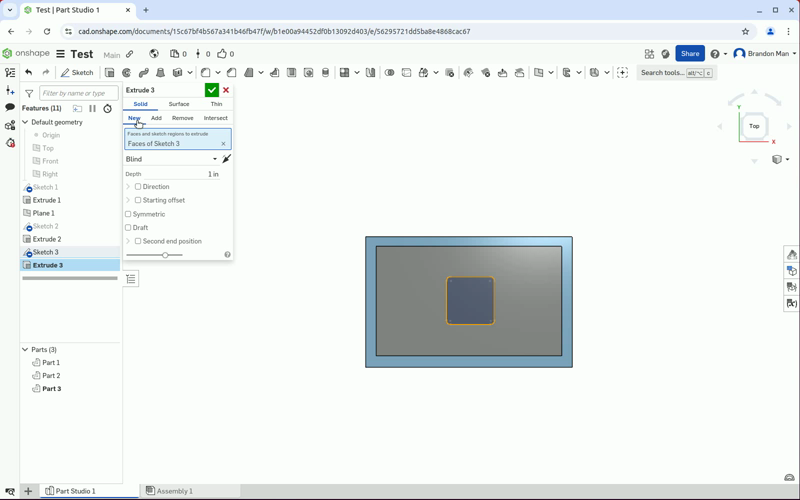
key(tab, 4)
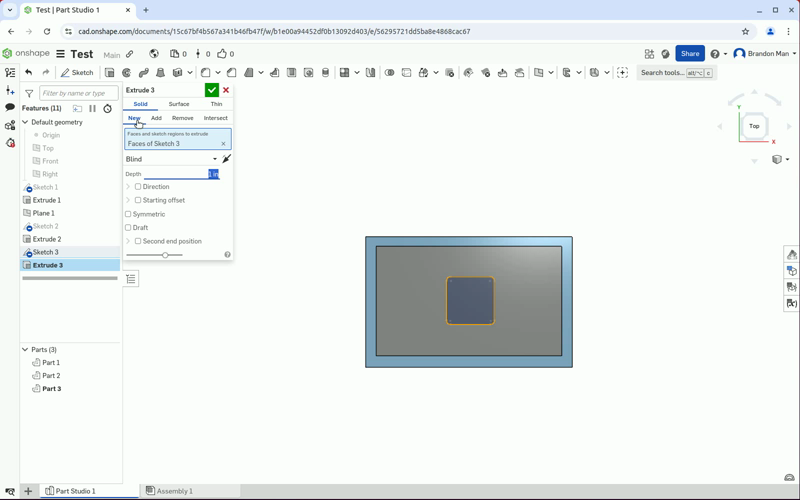
text(0.481)
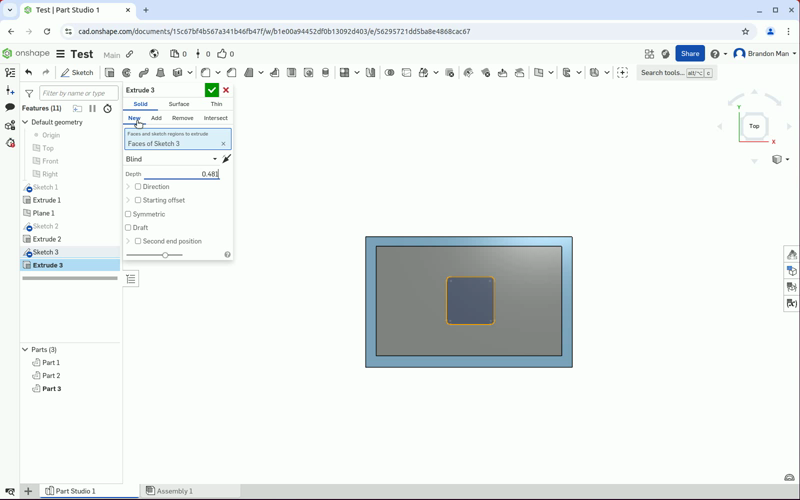
key(enter)
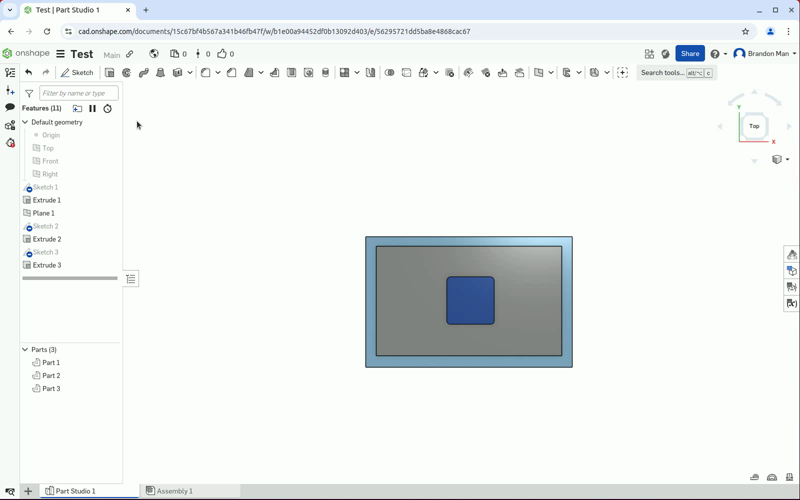
key(shift+h)
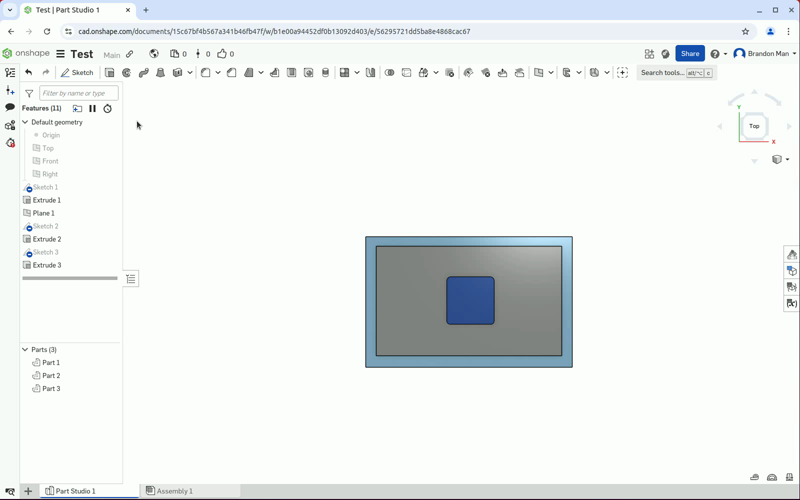
key(shift+h)
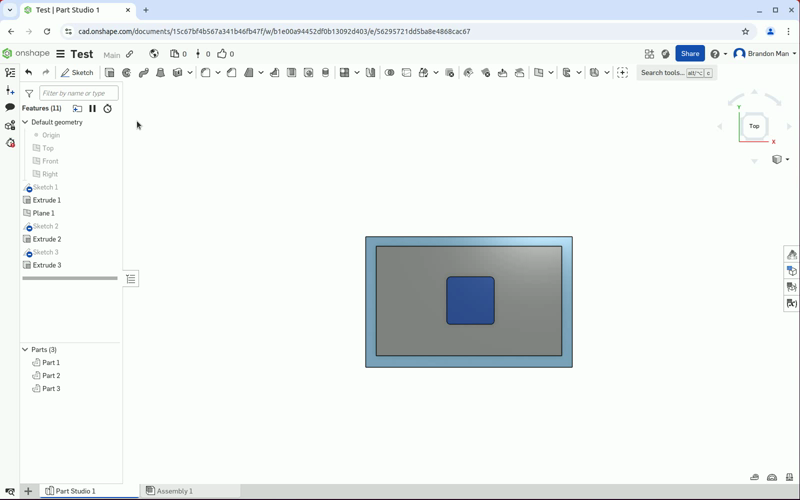
key(shift+7)
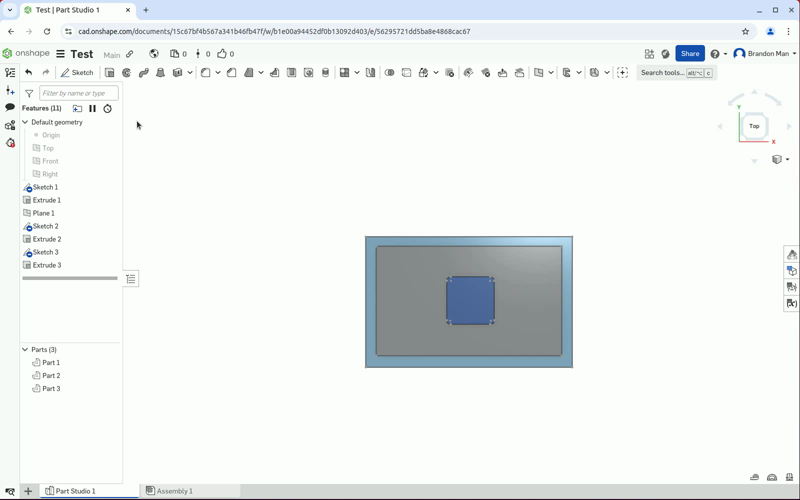
key(up, 3)
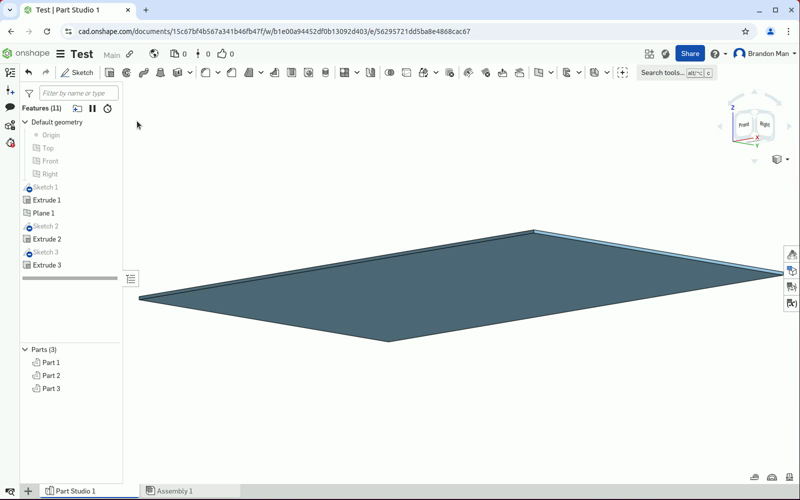
key(left, 3)
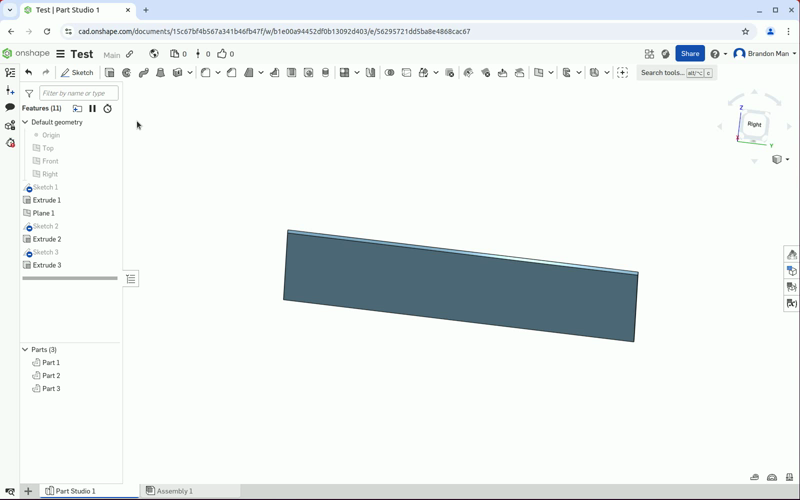
key(right, 3)
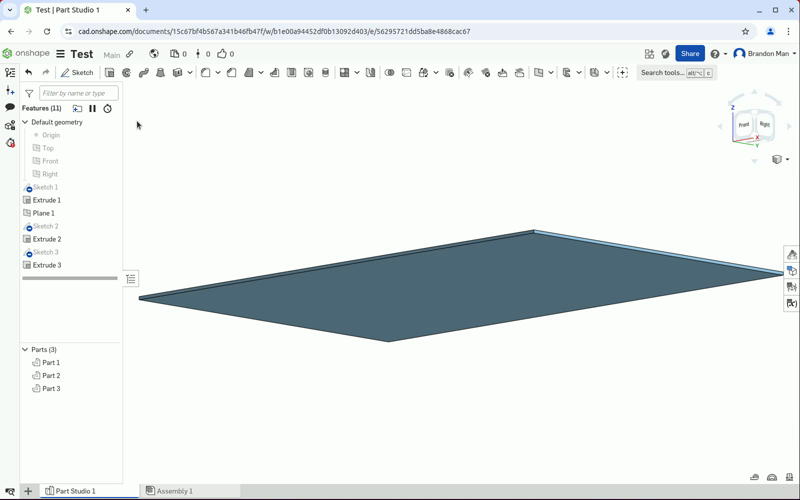
key(down, 3)
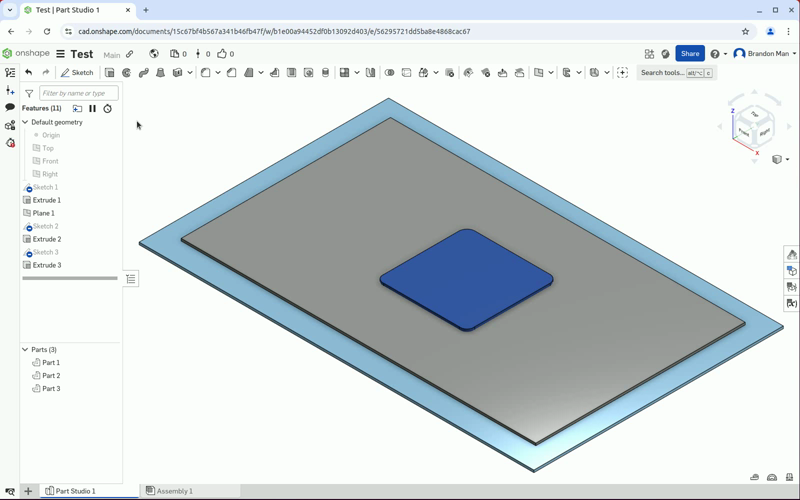
mouse_move(73, 189)
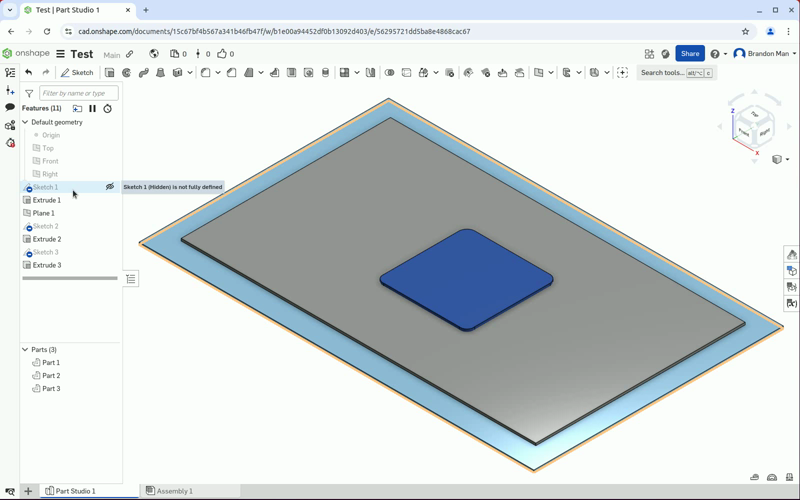
click(73, 189)